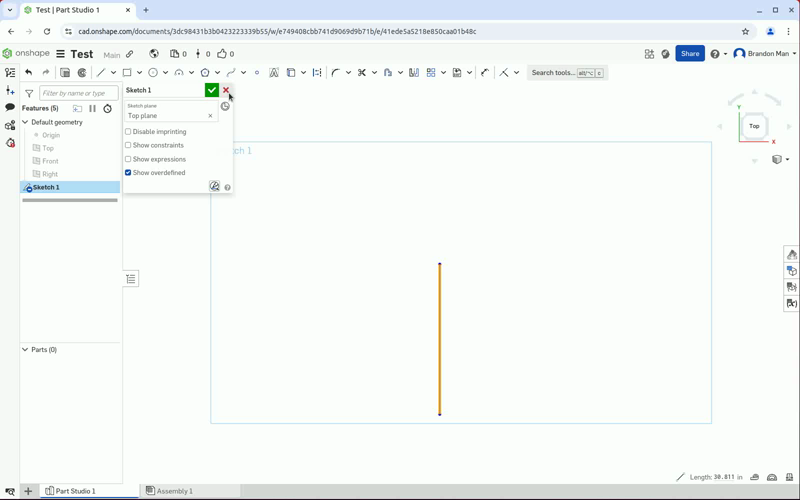
key(shift+h)
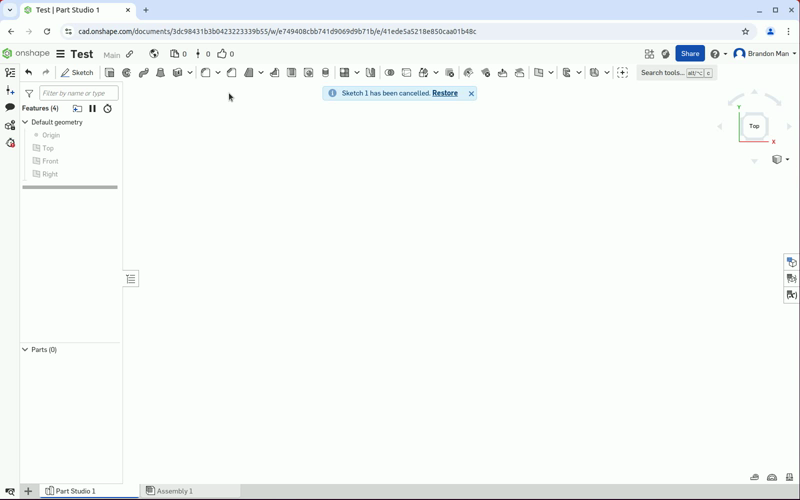
mouse_move(73, 352)
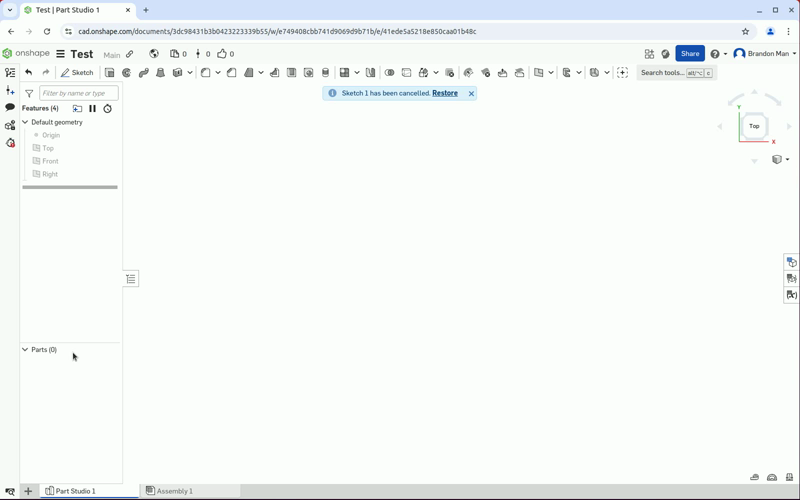
key(y)
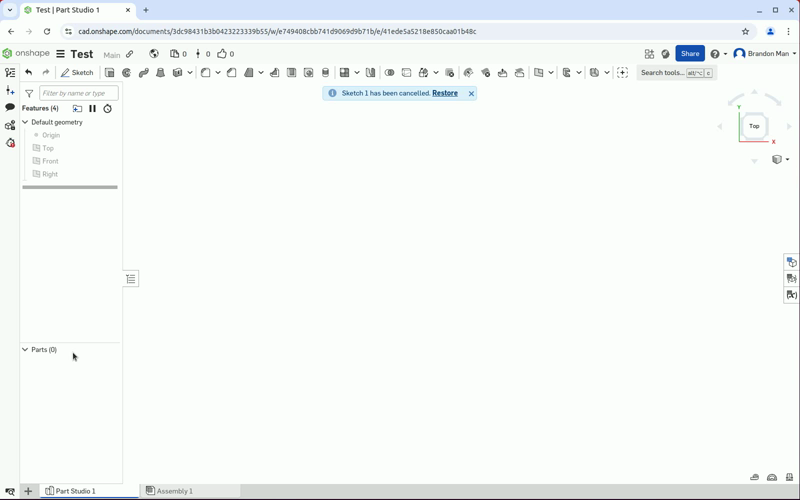
key(shift+p)
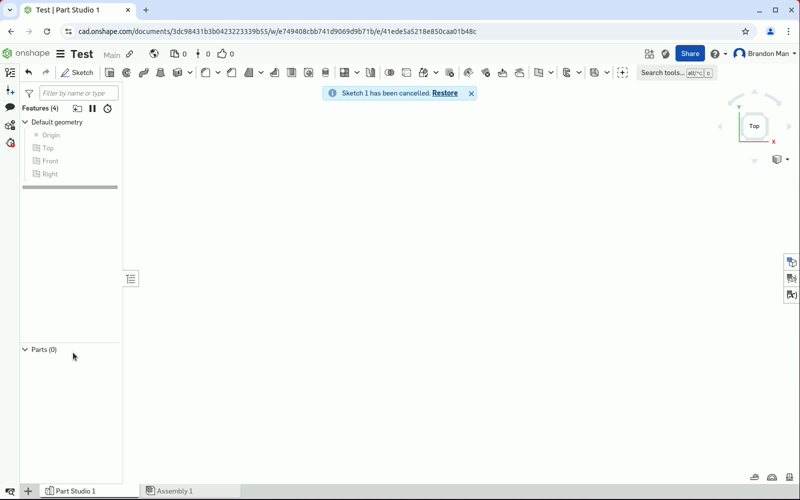
key(space)
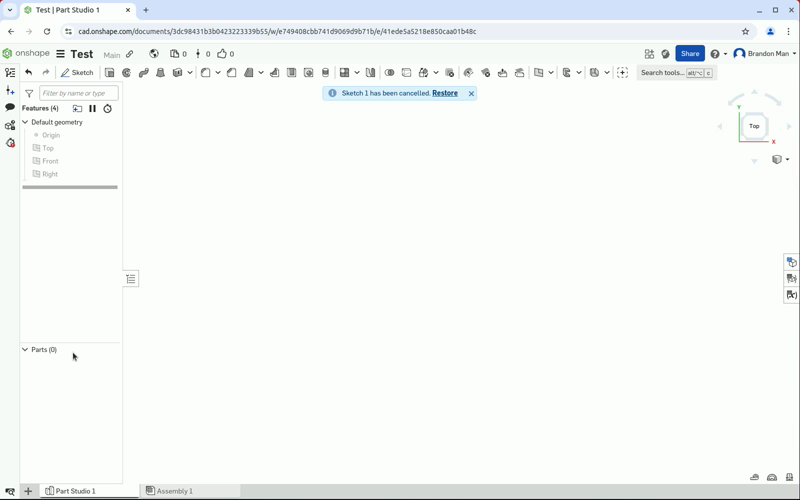
key_down(shift)
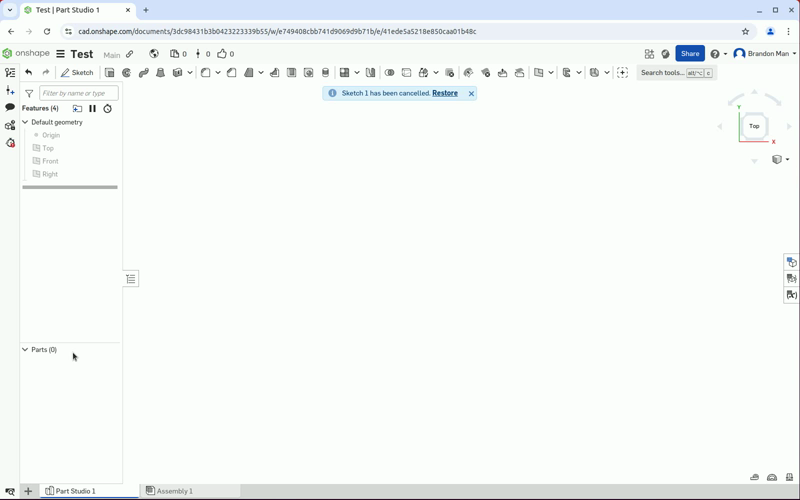
key(up)
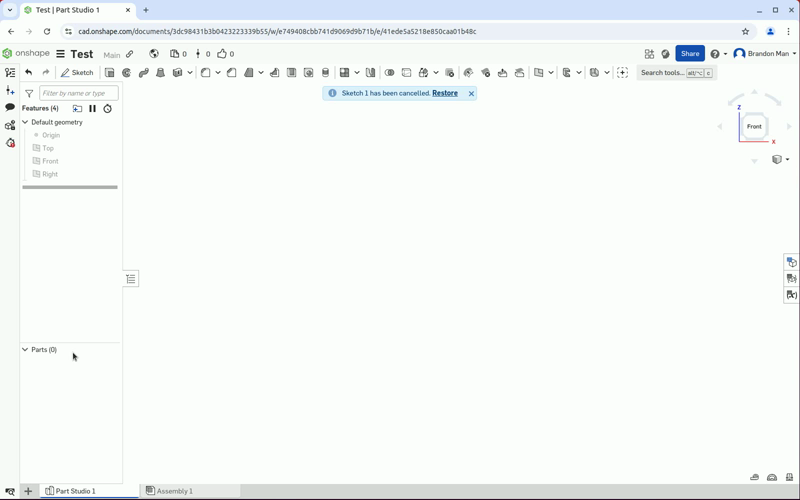
key_up(shift)
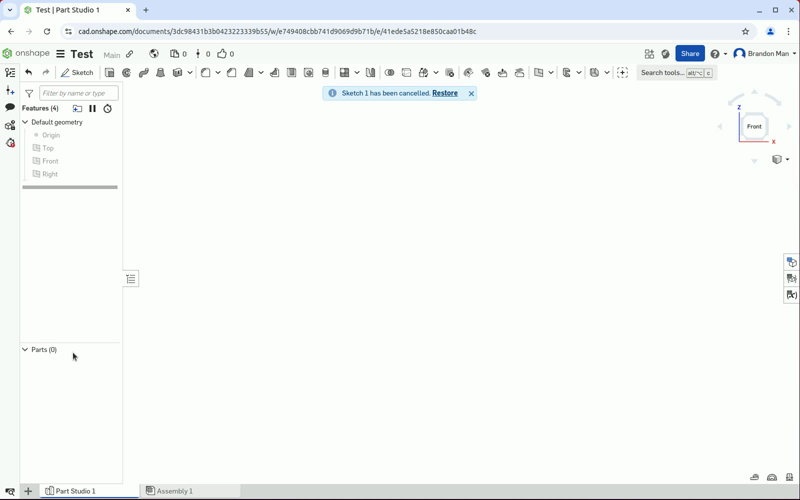
mouse_move(73, 352)
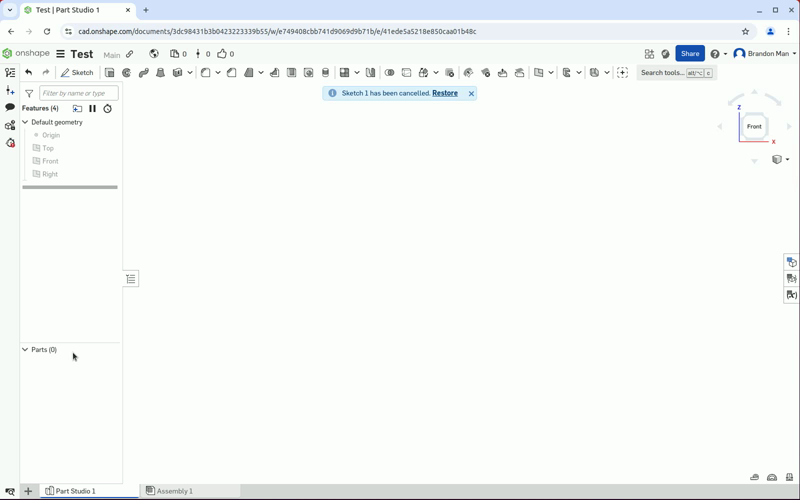
key(shift+y)
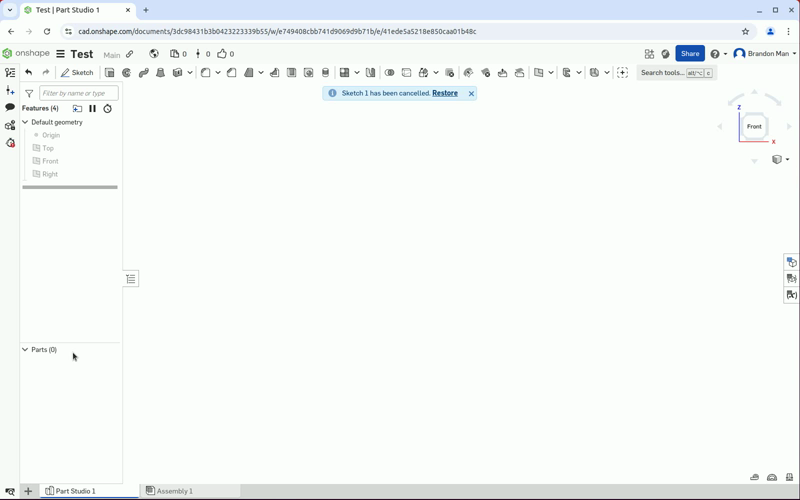
key(shift+s)
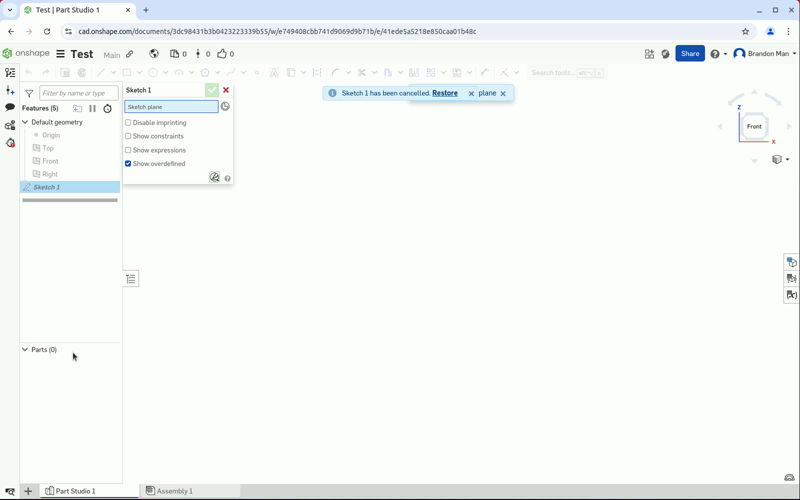
mouse_move(73, 163)
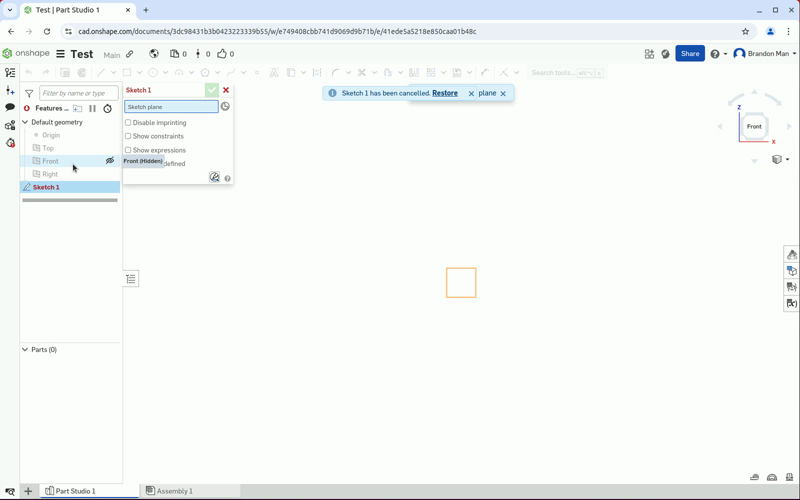
click(73, 163)
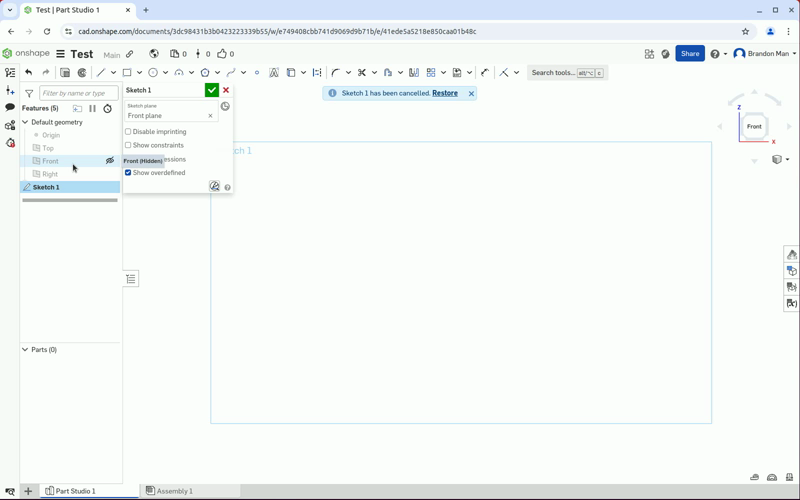
mouse_move(73, 352)
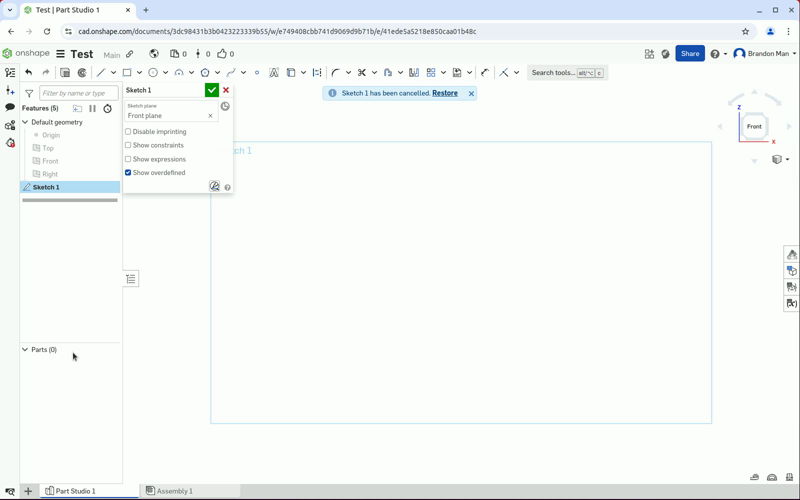
key(y)
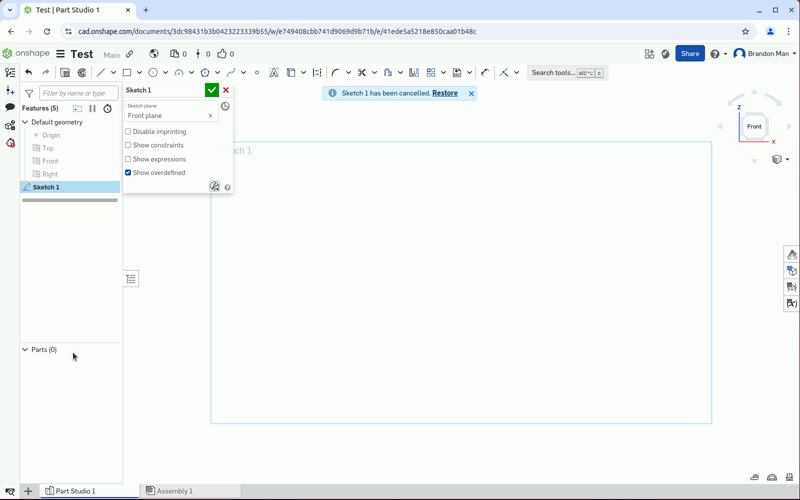
key(l)
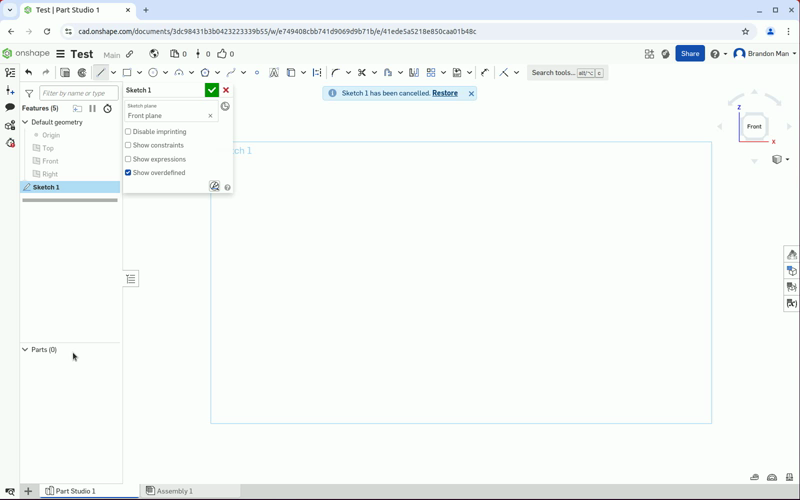
key_down(shift)
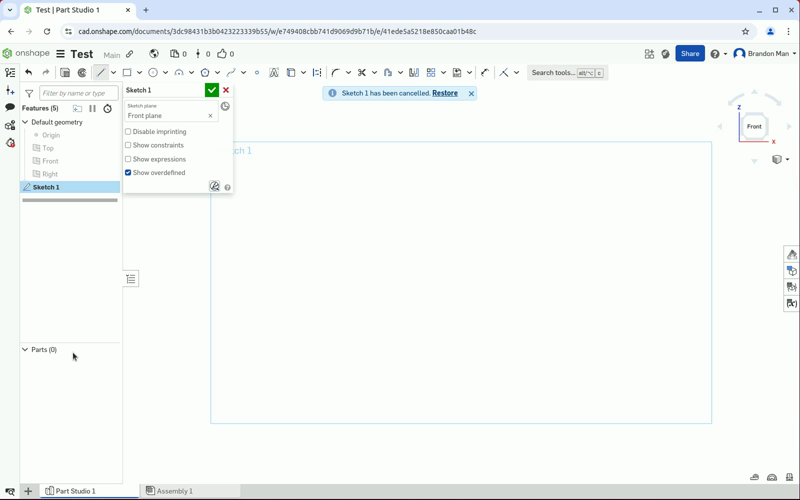
mouse_move(423, 220)
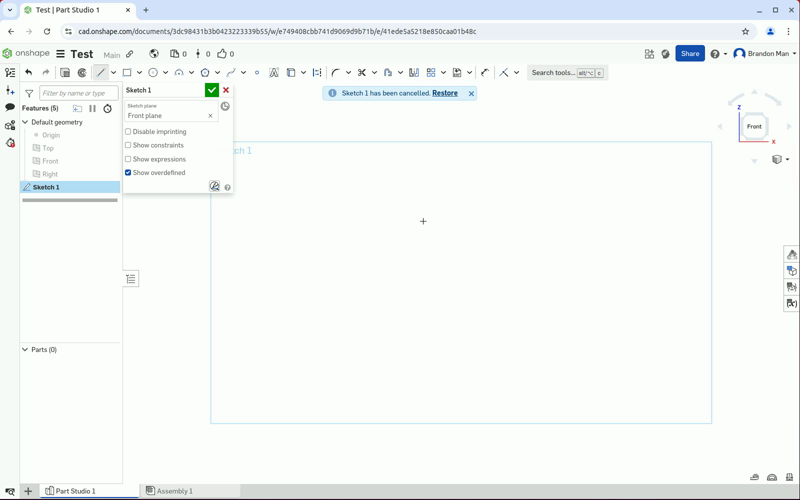
click(423, 220)
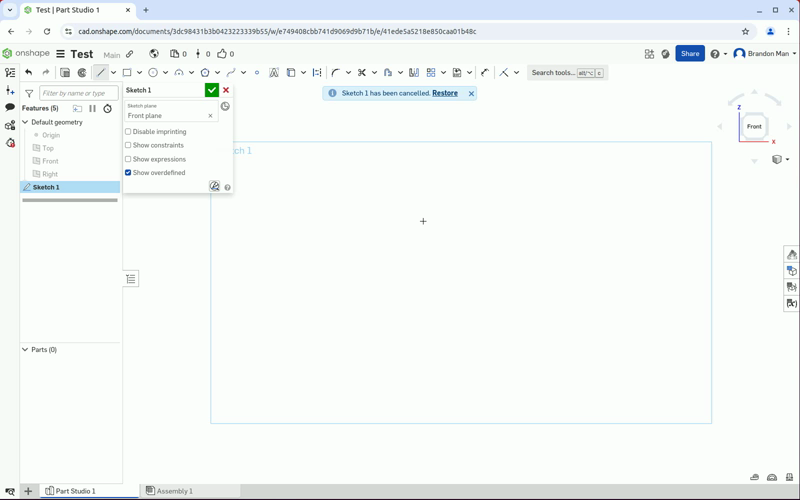
key_up(shift)
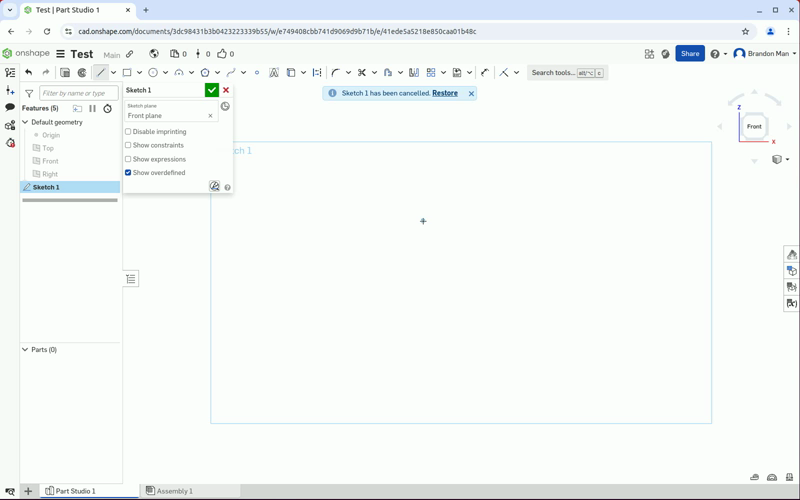
key_down(shift)
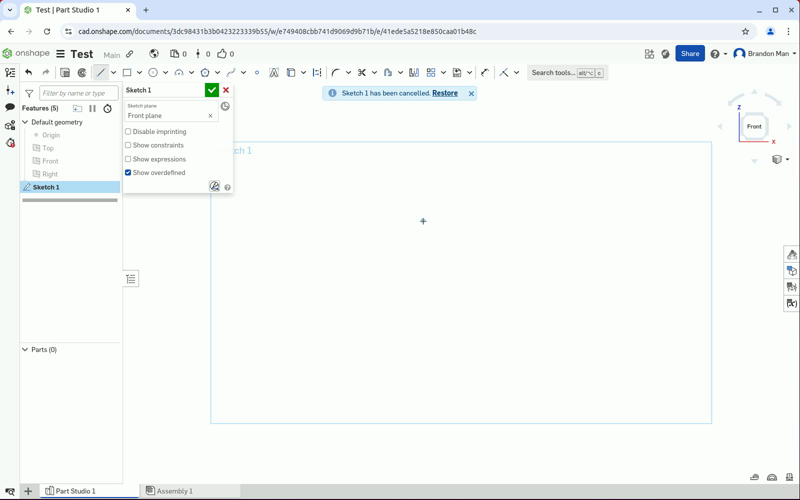
mouse_move(497, 220)
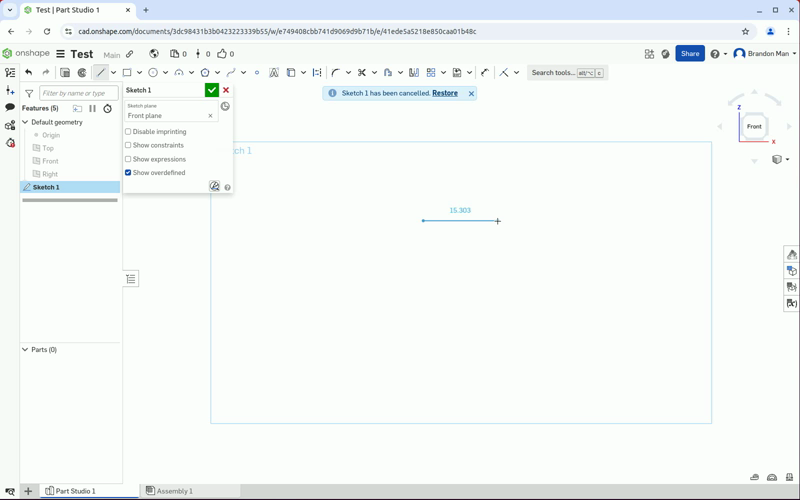
click(497, 220)
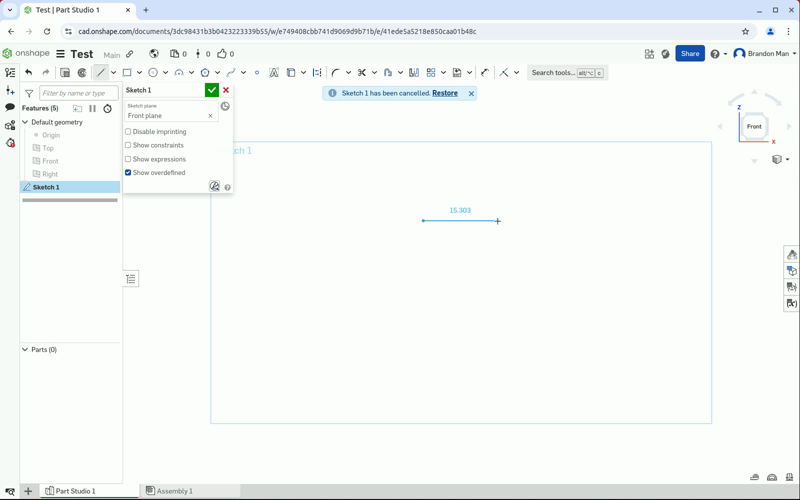
key_up(shift)
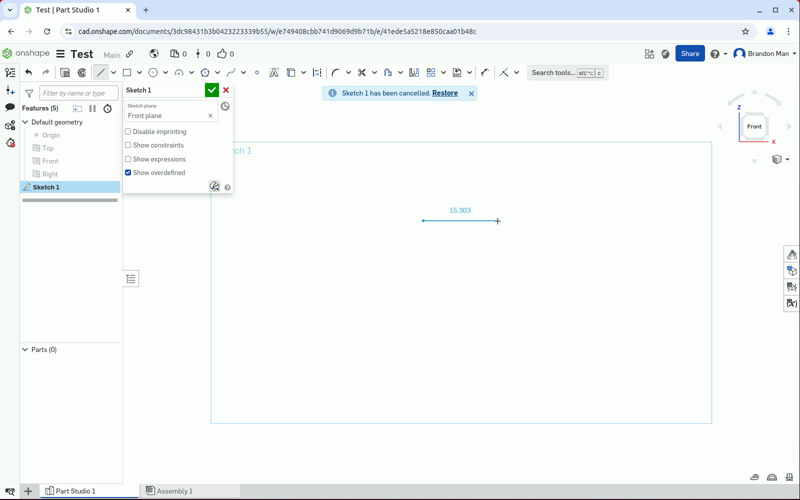
key(esc)
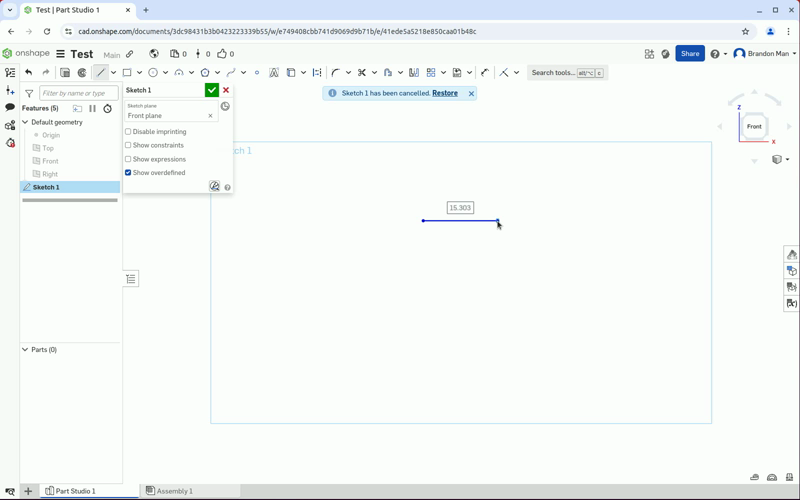
key(a)
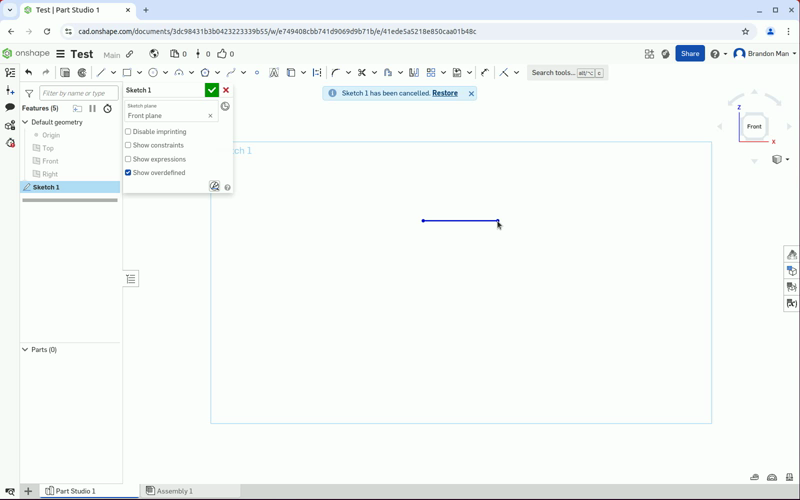
mouse_move(497, 220)
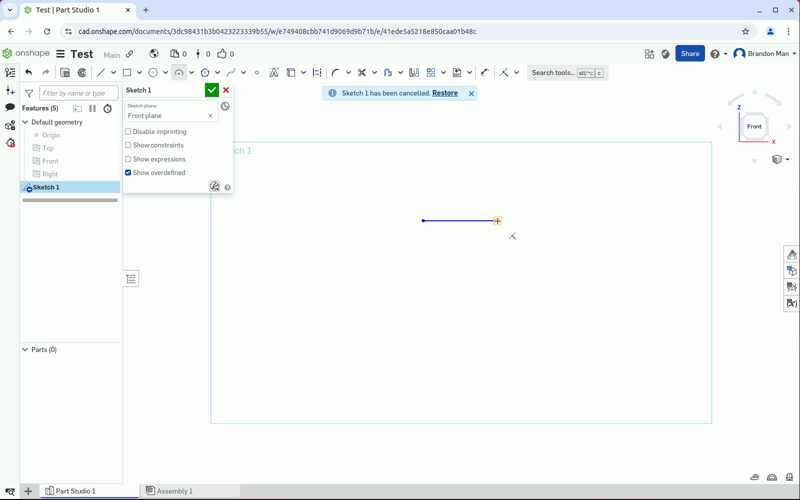
click(497, 220)
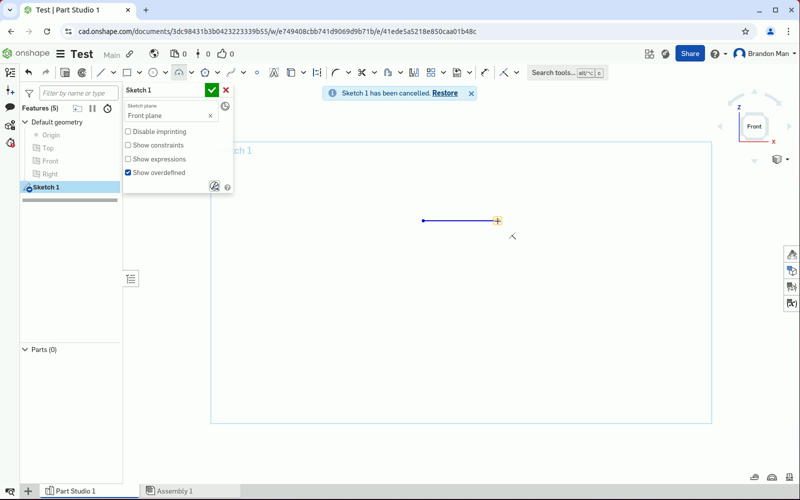
key_down(shift)
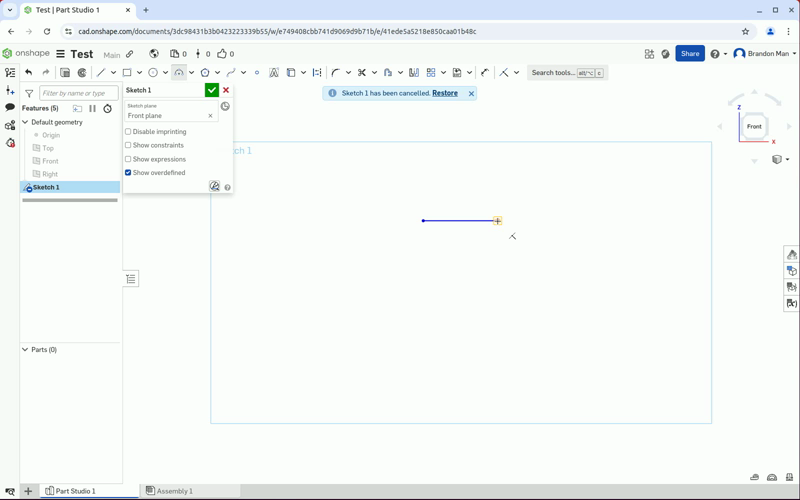
mouse_move(497, 170)
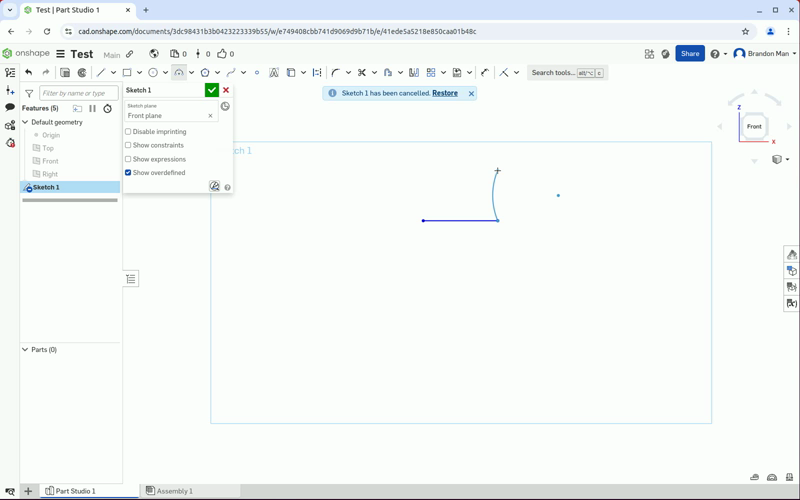
click(497, 170)
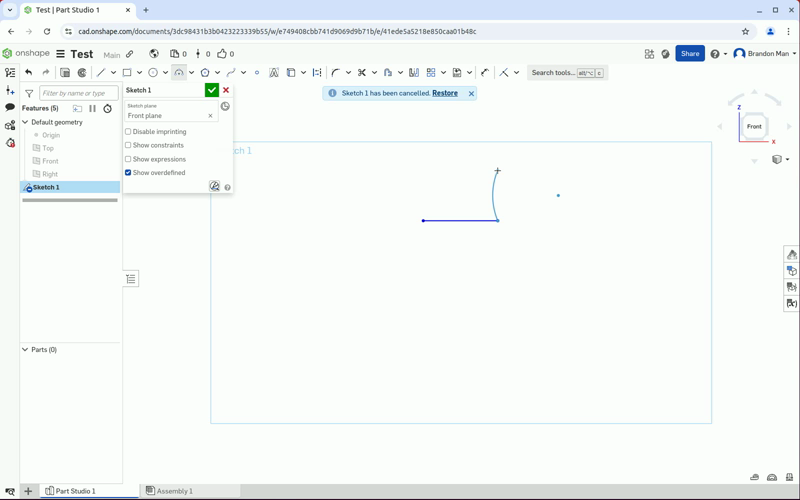
mouse_move(522, 195)
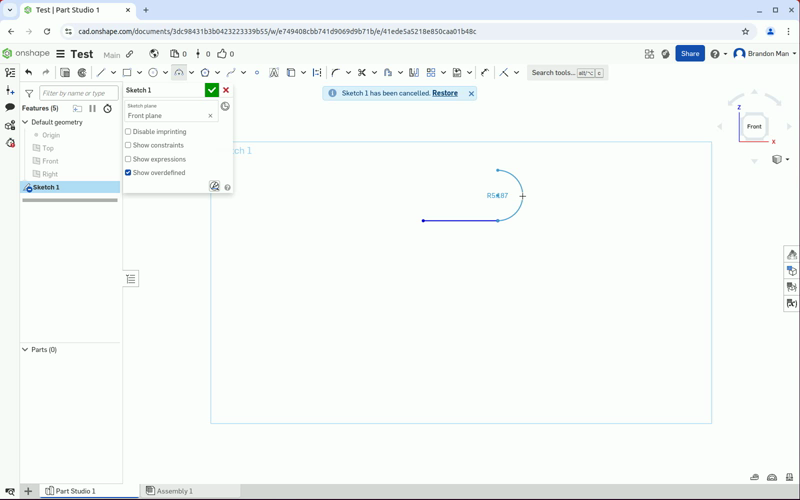
click(522, 195)
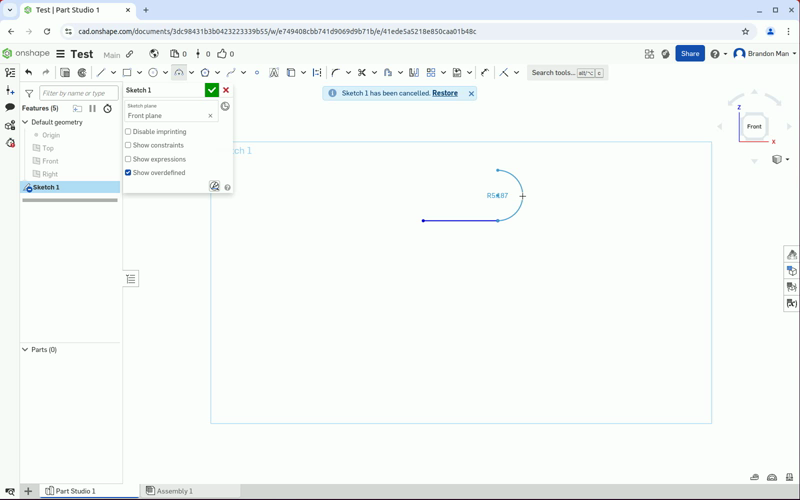
key_up(shift)
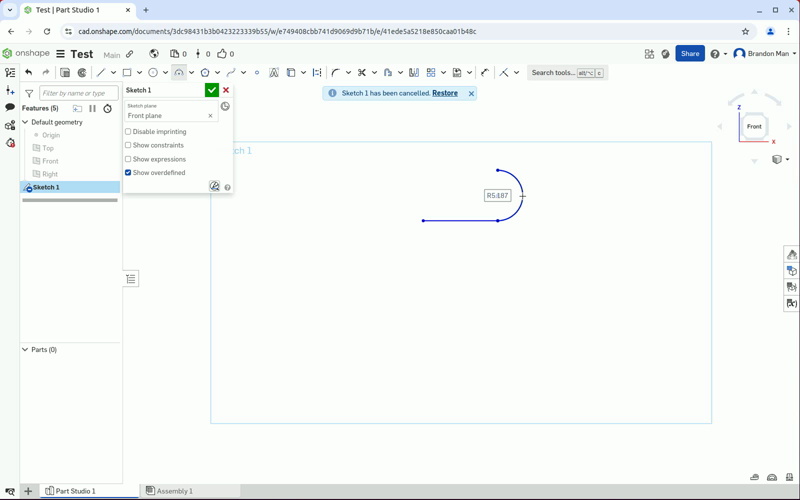
key(esc)
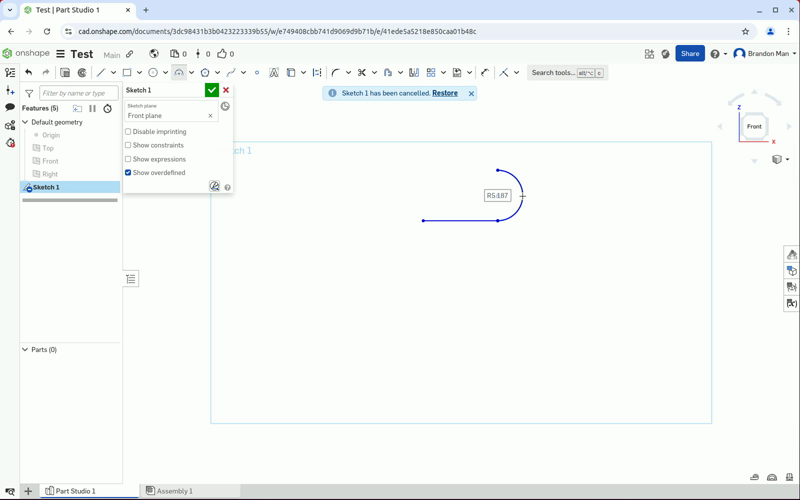
key(l)
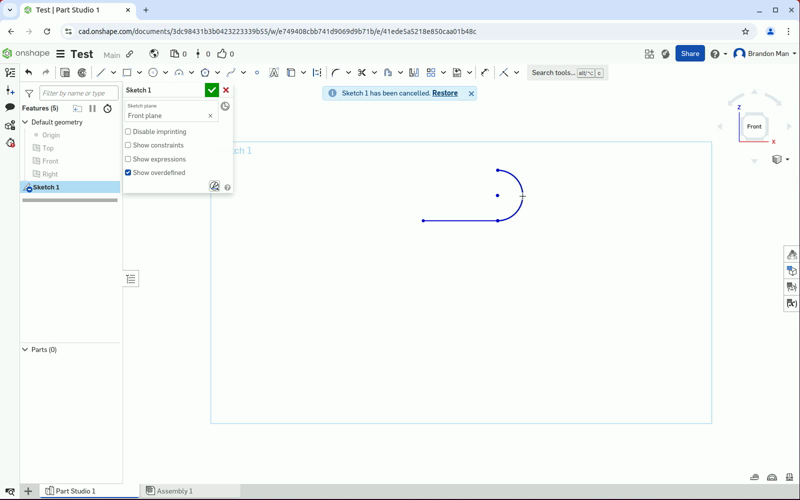
mouse_move(497, 170)
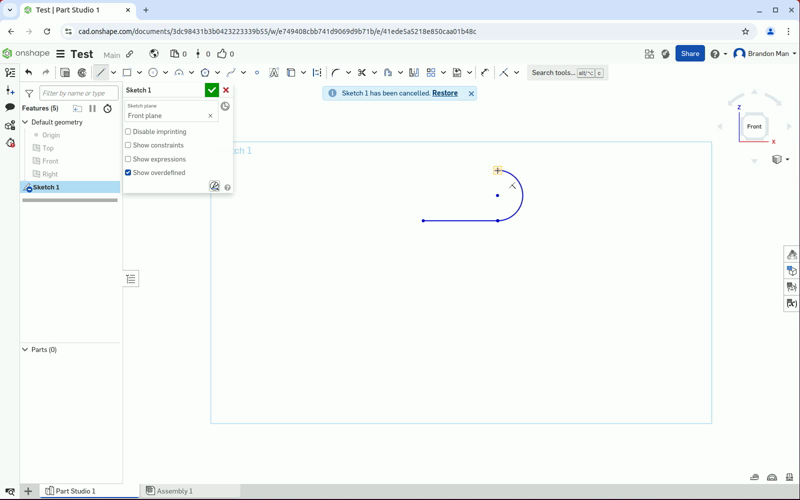
click(497, 170)
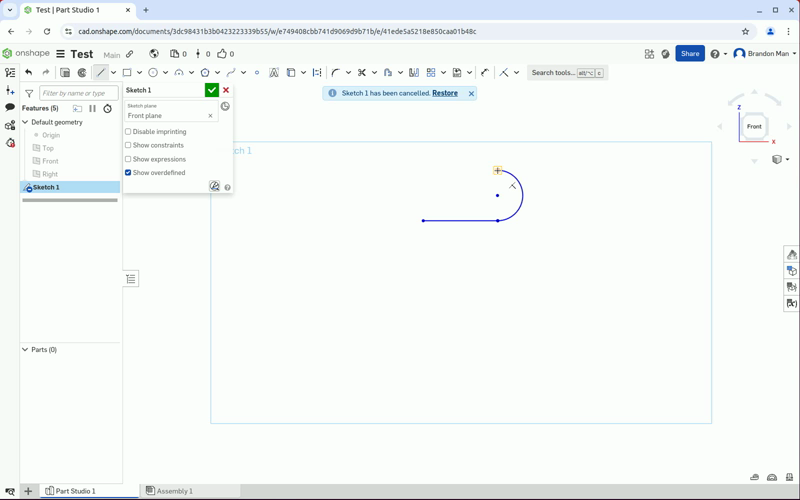
key_down(shift)
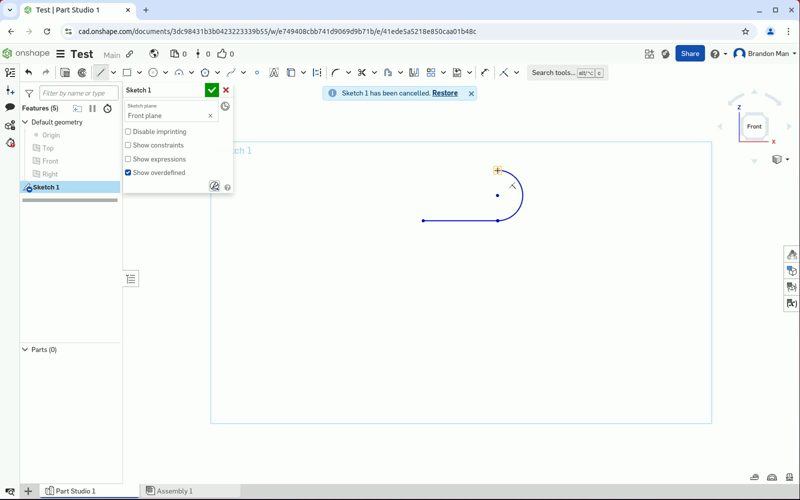
mouse_move(423, 170)
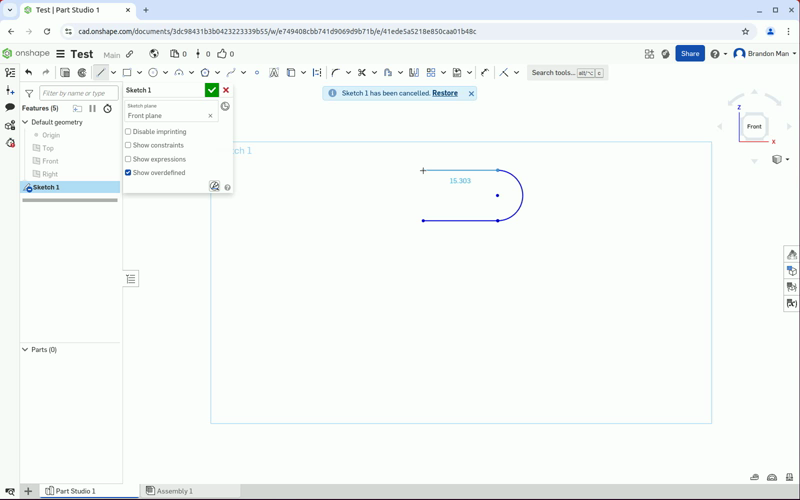
click(423, 170)
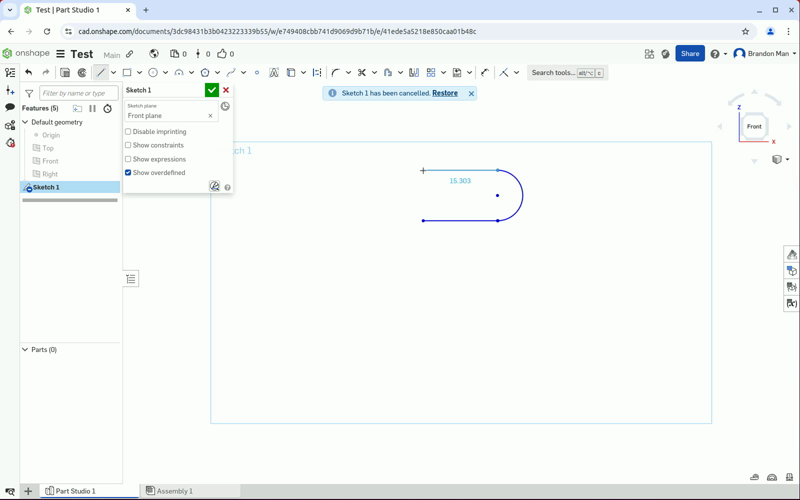
key_up(shift)
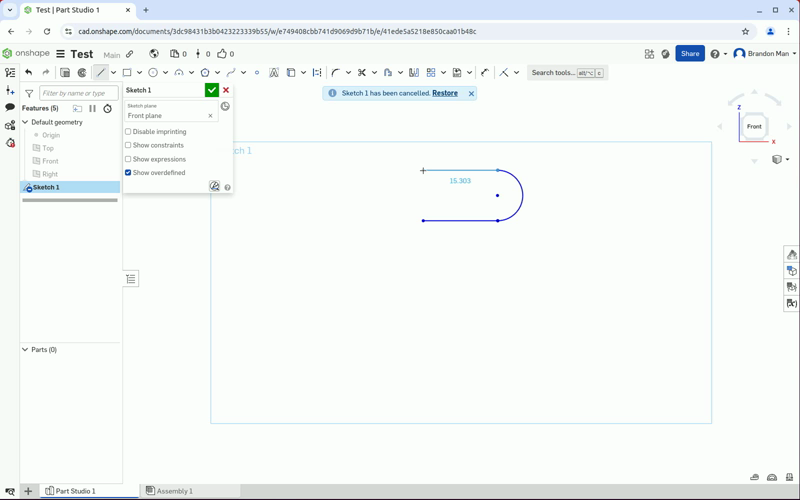
key(esc)
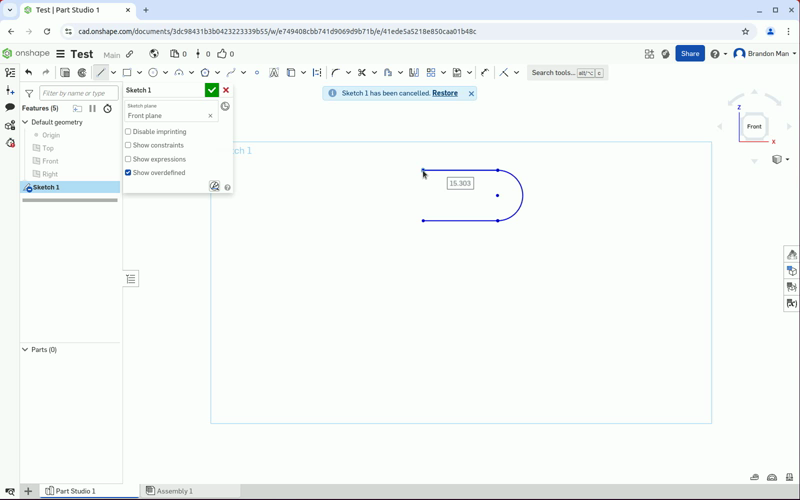
key(a)
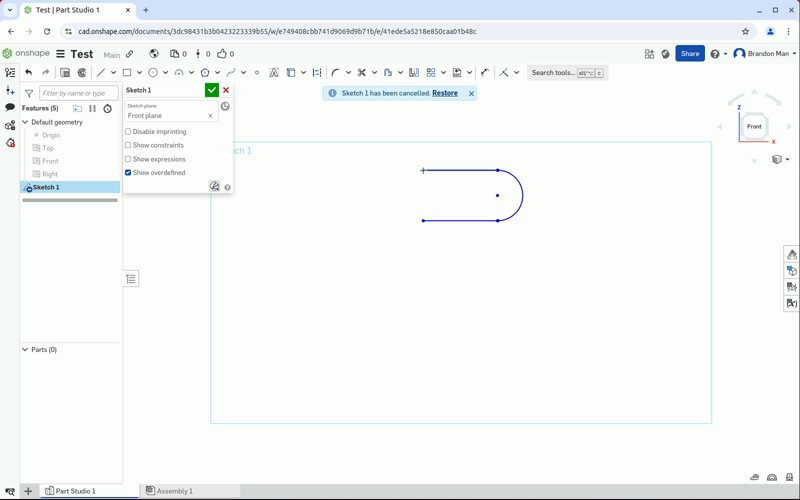
mouse_move(423, 170)
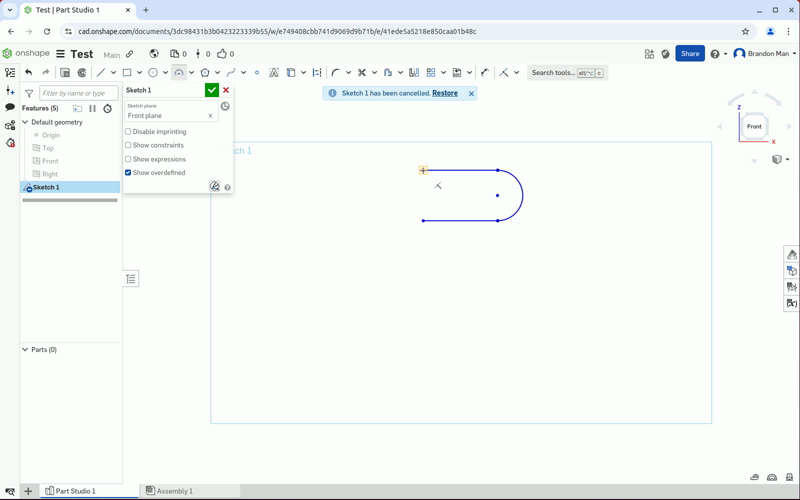
click(423, 170)
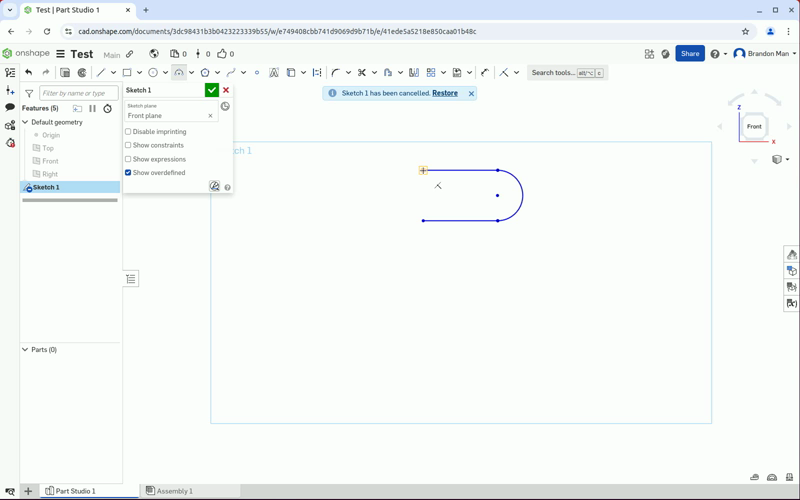
mouse_move(423, 220)
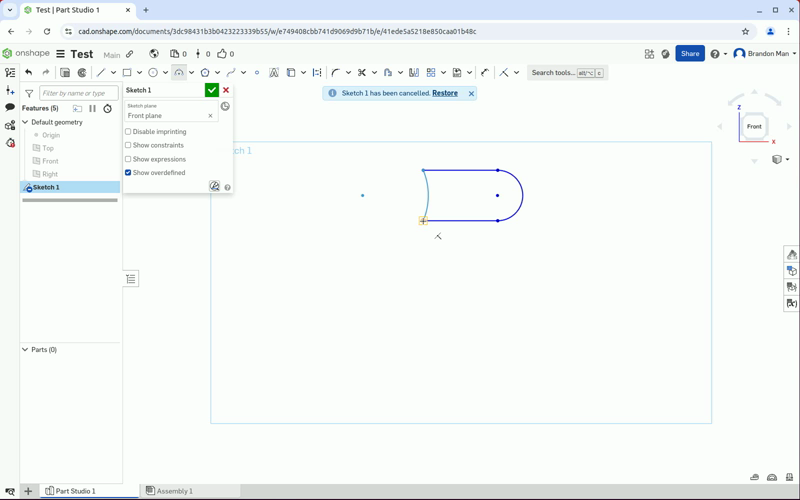
click(423, 220)
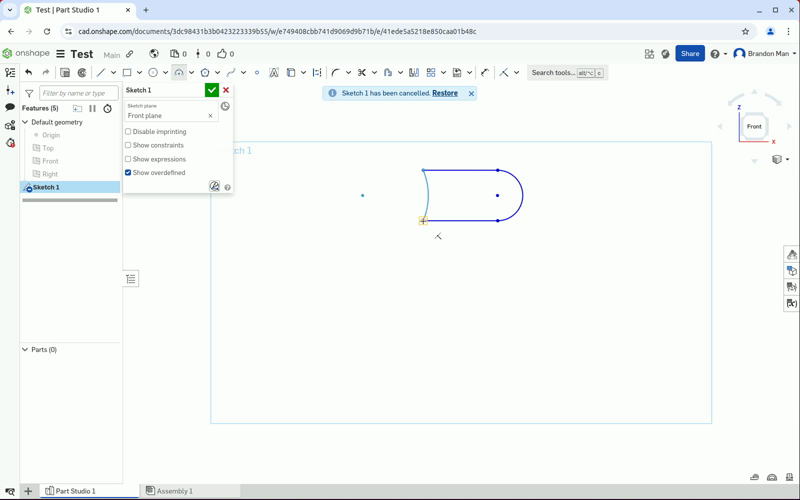
key_down(shift)
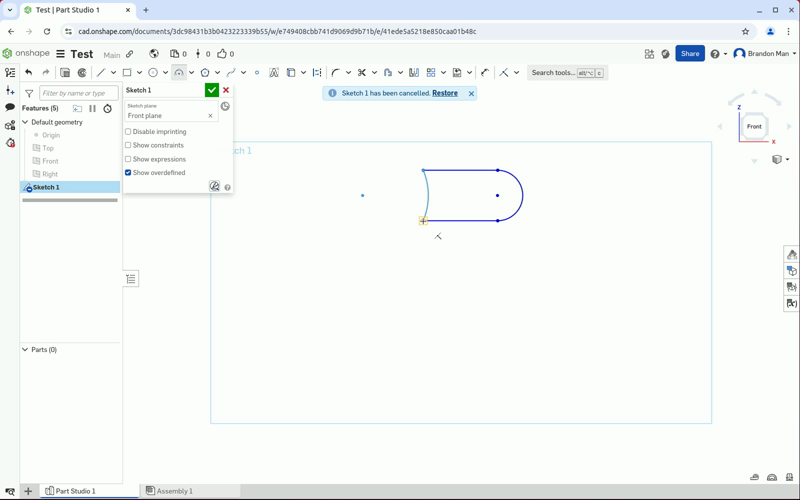
mouse_move(398, 195)
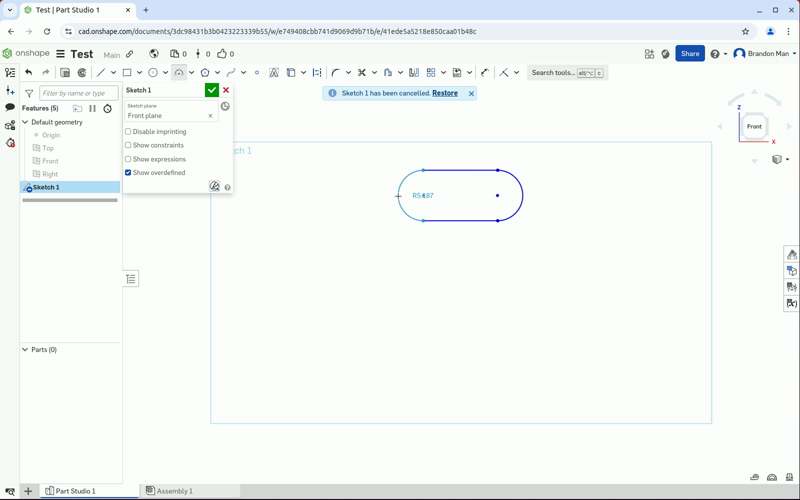
click(398, 195)
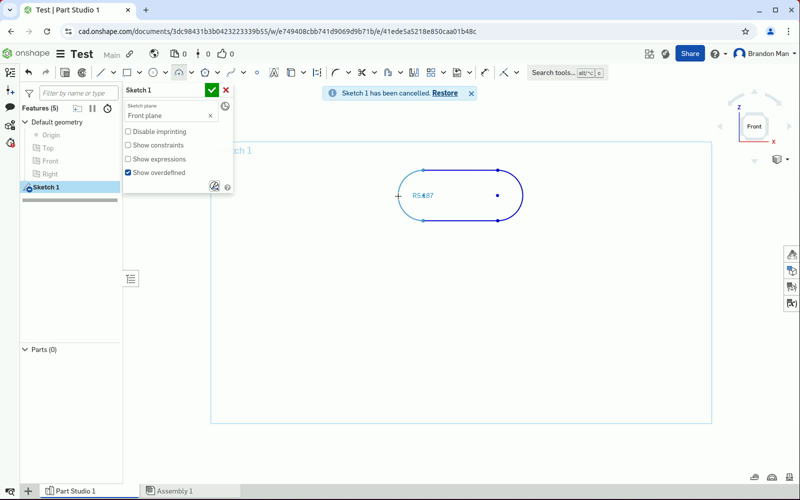
key_up(shift)
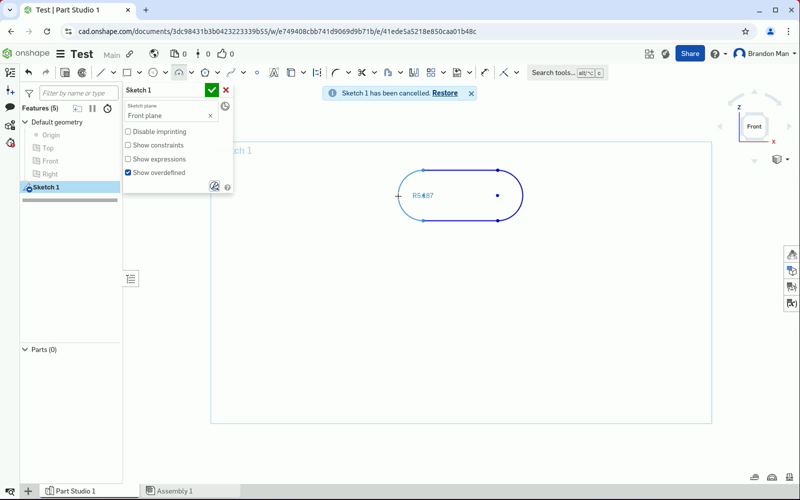
key(esc)
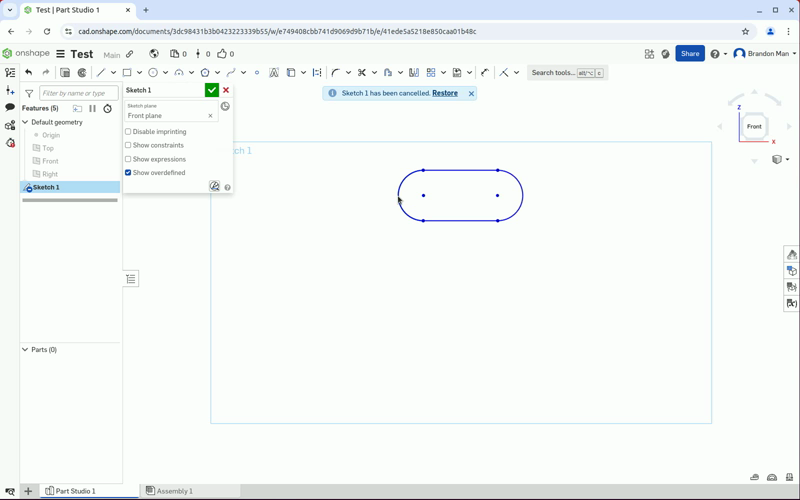
mouse_move(448, 206)
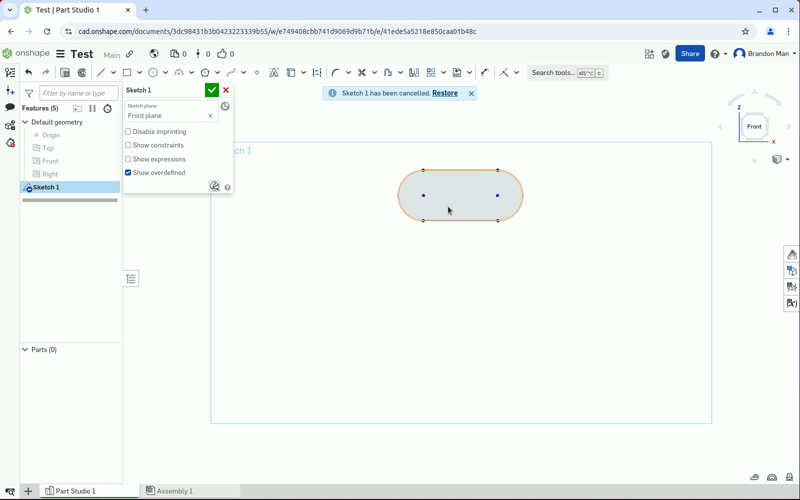
click(448, 206)
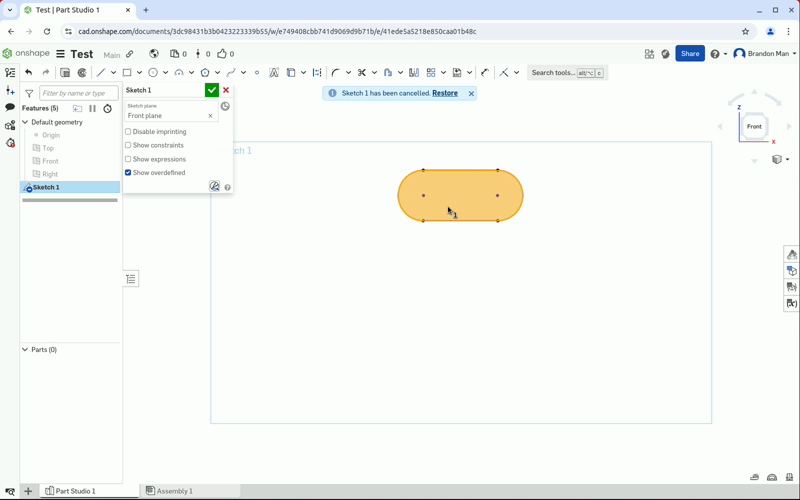
mouse_move(73, 352)
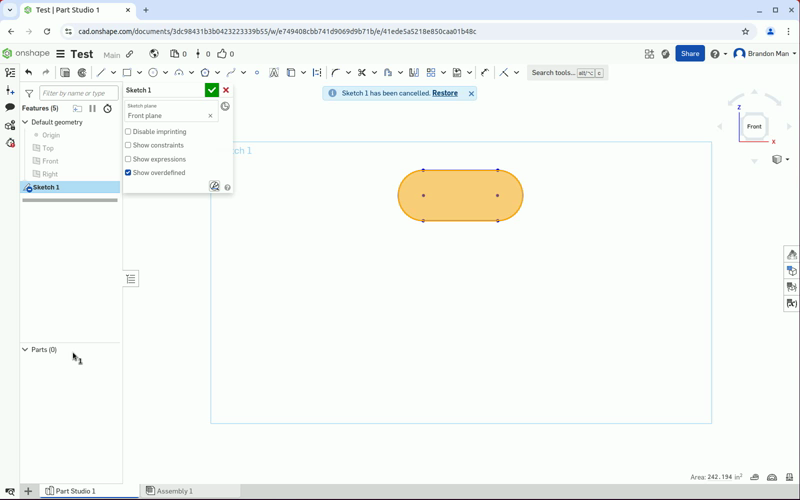
key(shift+y)
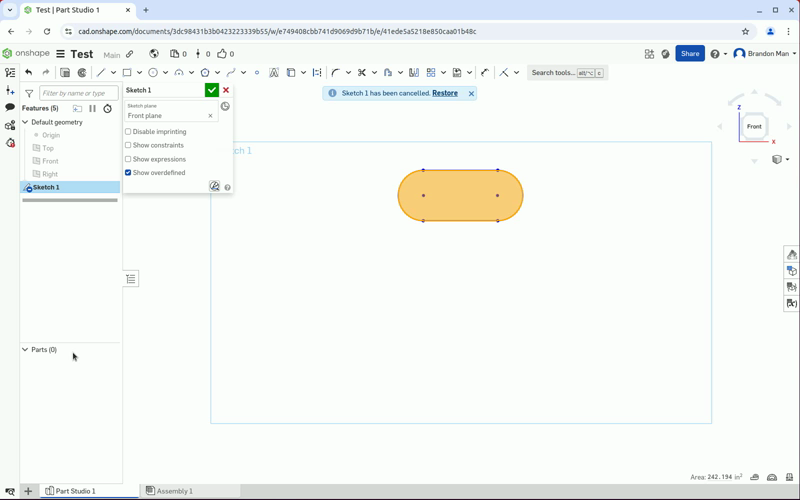
key(shift+e)
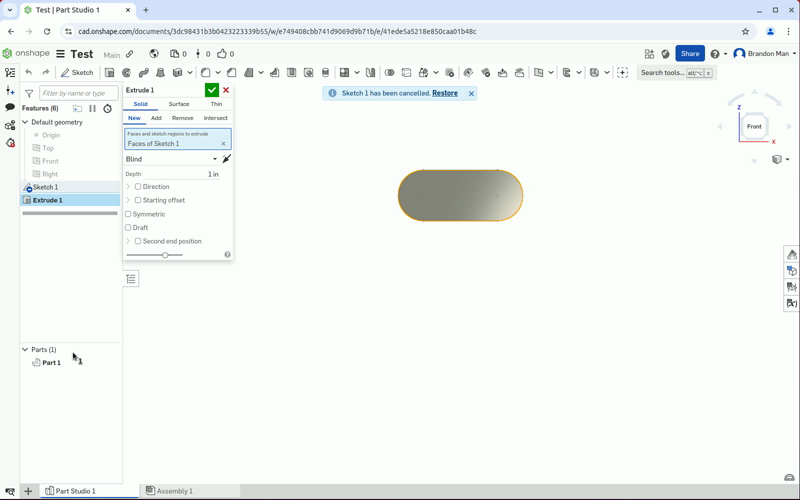
mouse_move(143, 106)
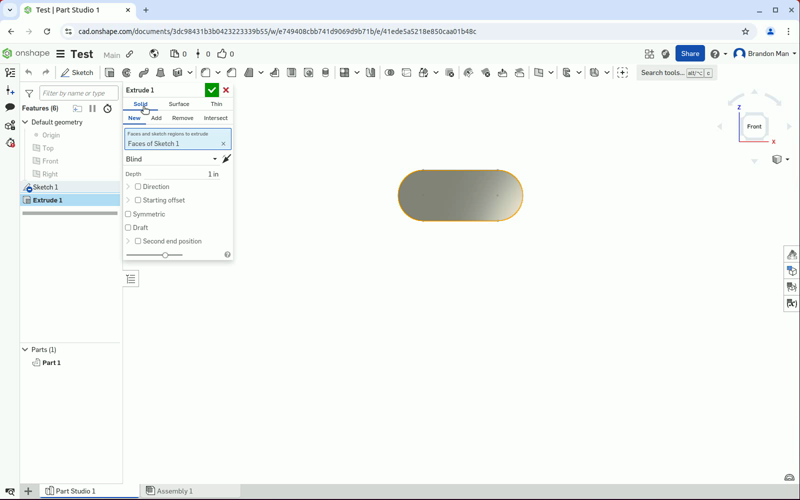
click(143, 106)
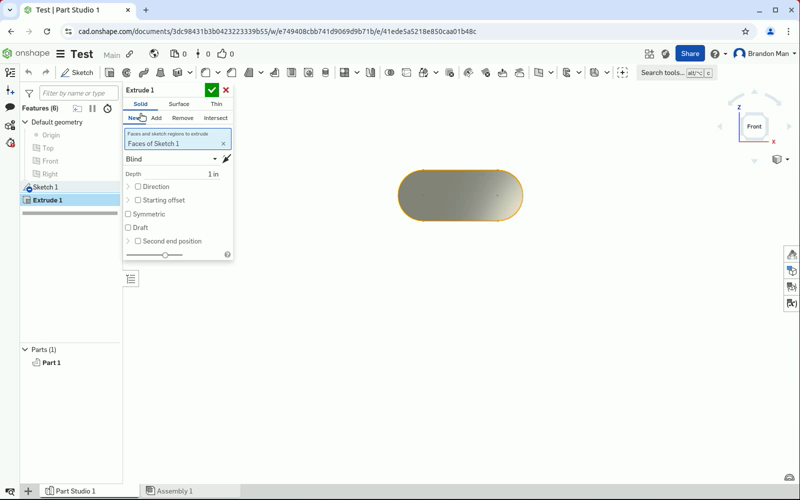
mouse_move(137, 120)
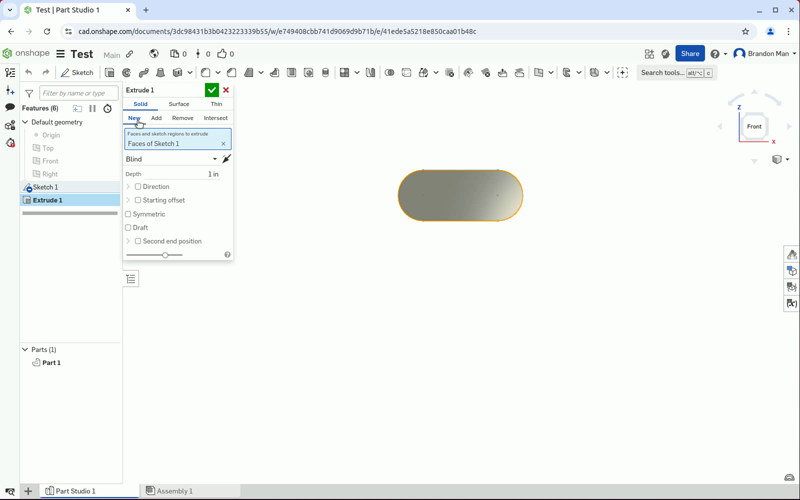
click(137, 120)
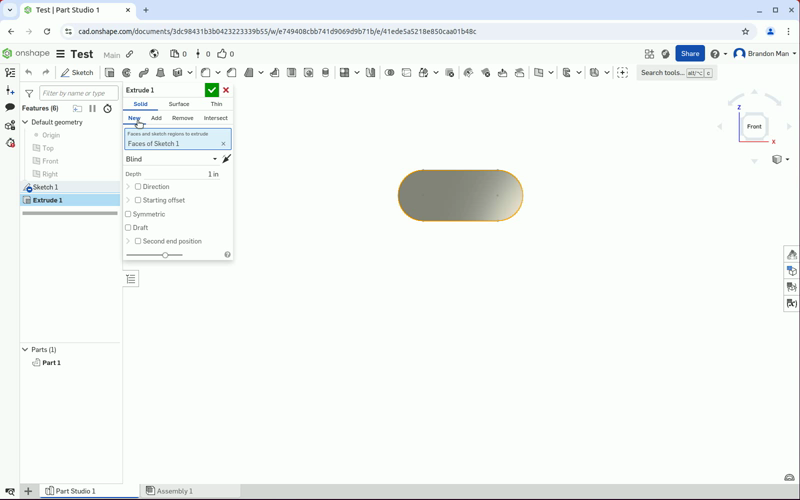
key(tab, 4)
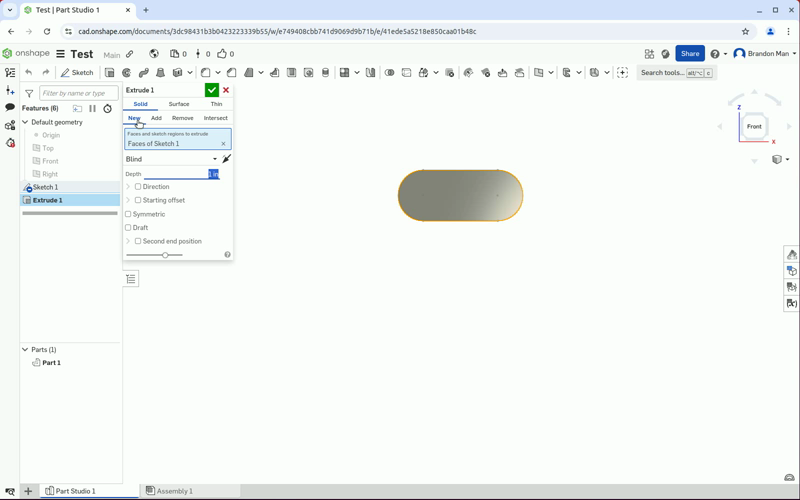
text(5.055)
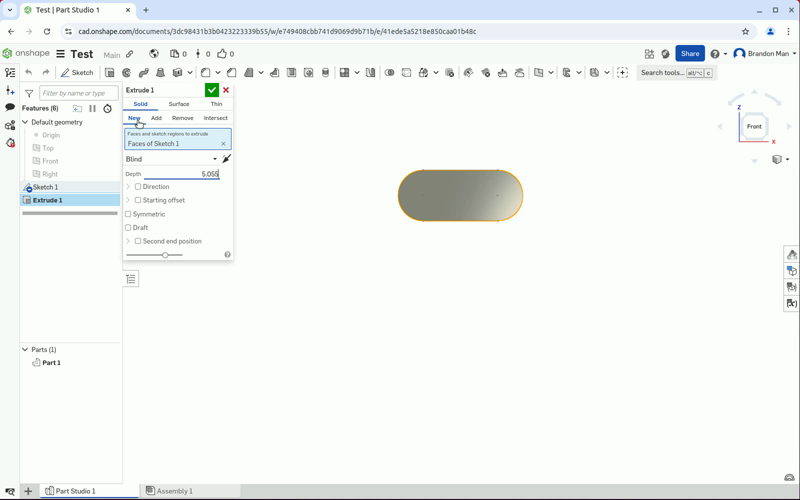
key(enter)
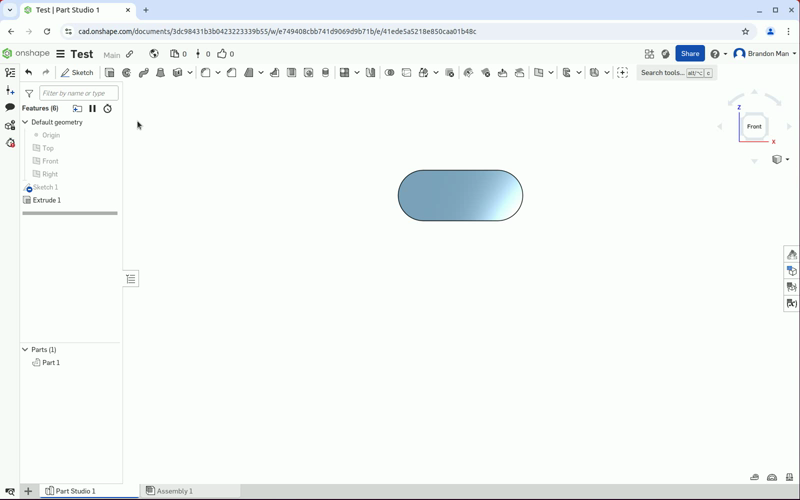
key(shift+h)
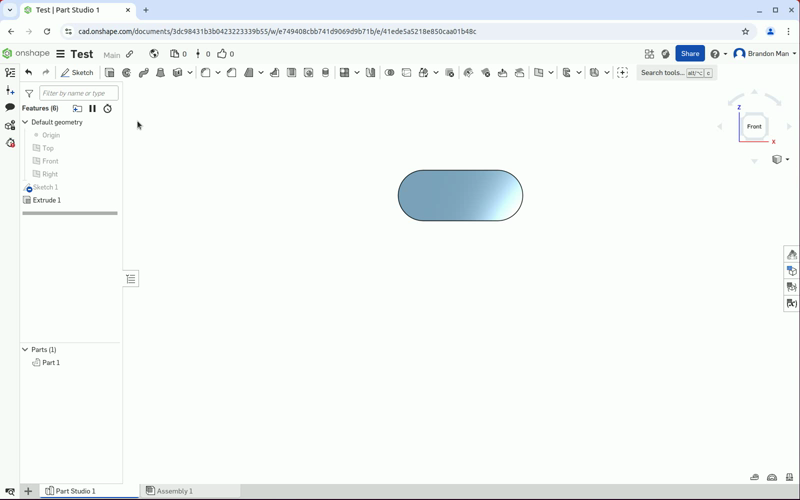
key(shift+h)
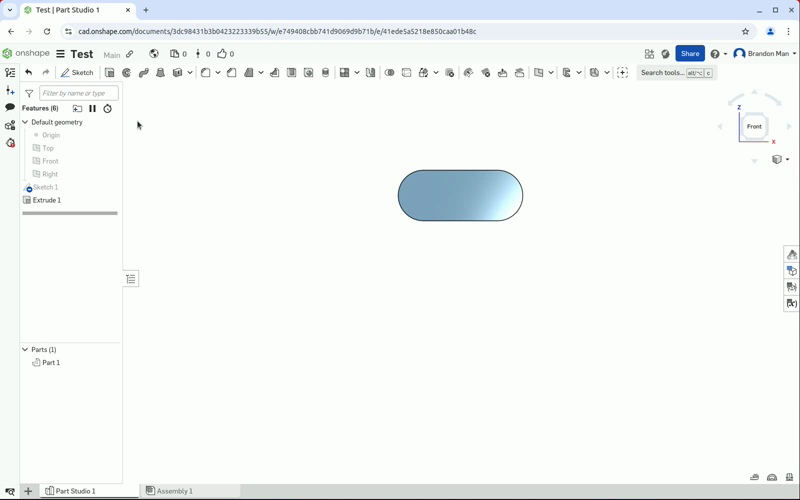
mouse_move(73, 189)
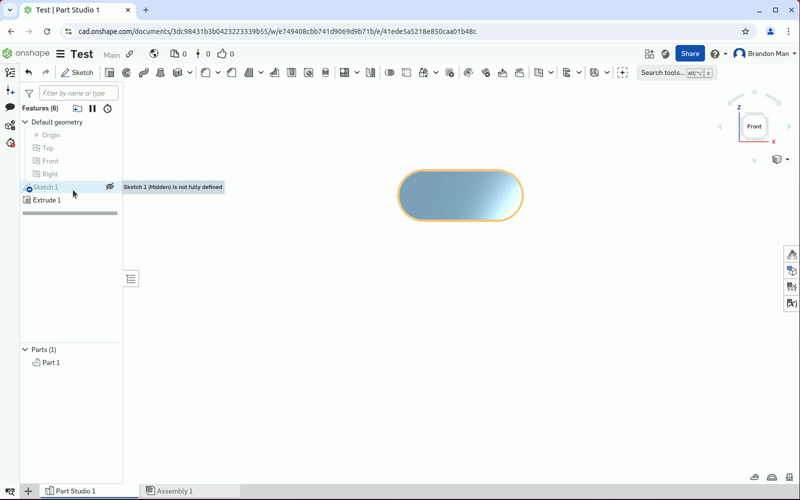
click(73, 189)
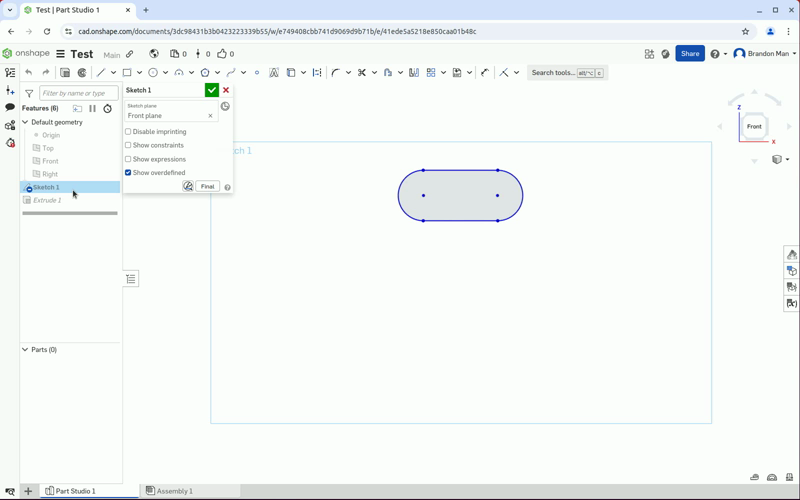
mouse_move(229, 92)
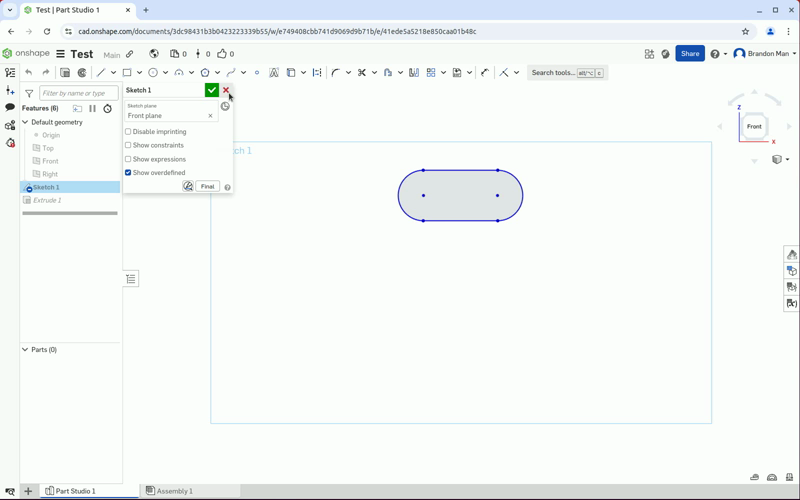
click(229, 92)
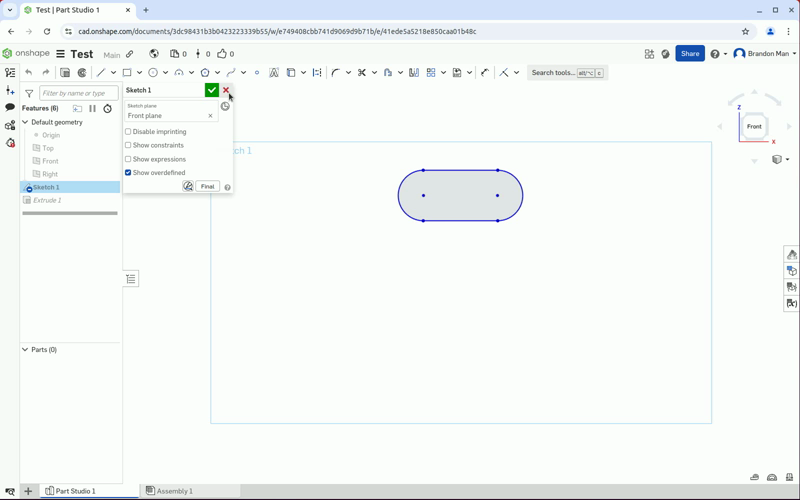
key(shift+s)
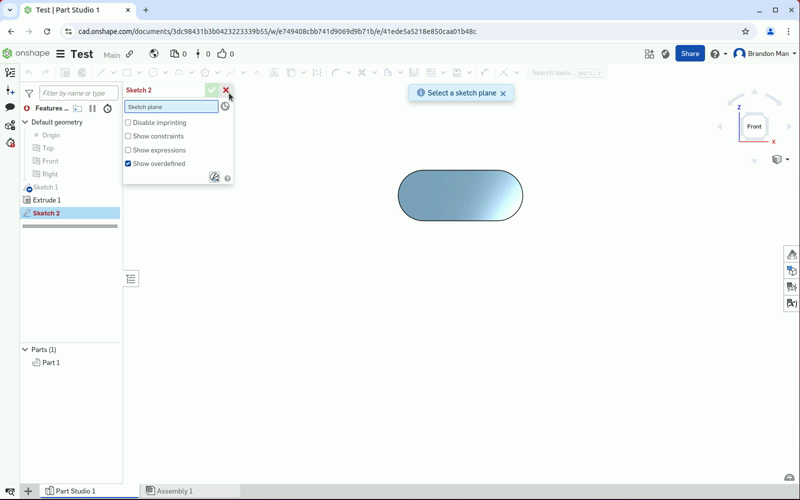
mouse_move(73, 163)
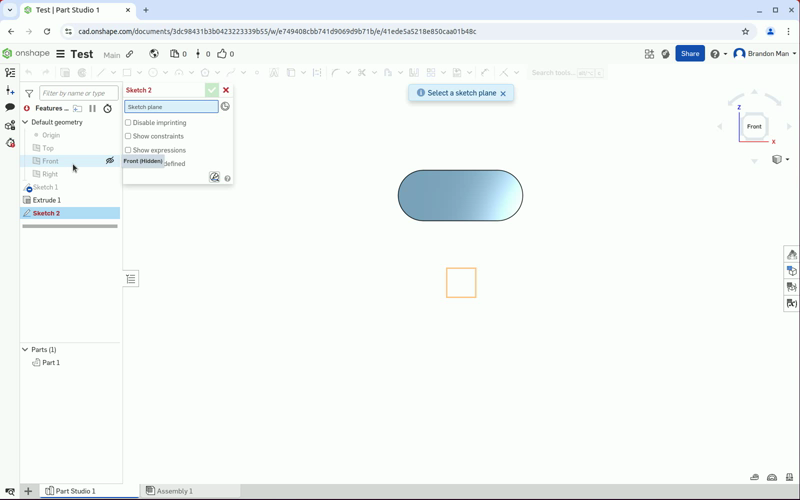
click(73, 163)
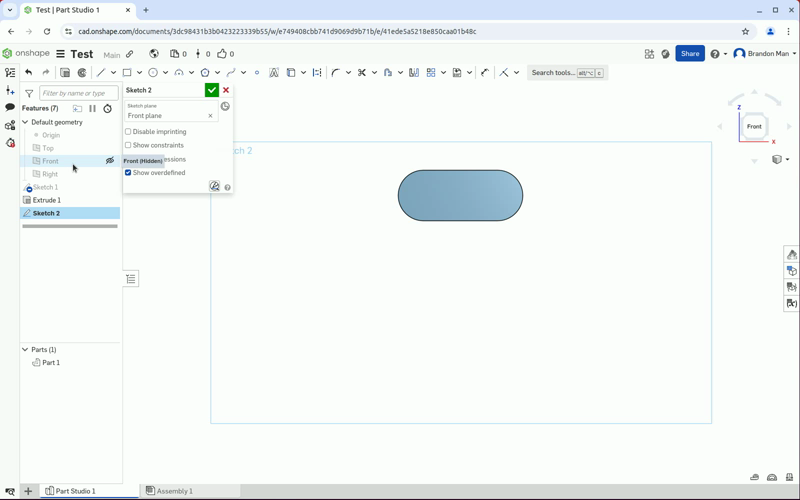
mouse_move(73, 352)
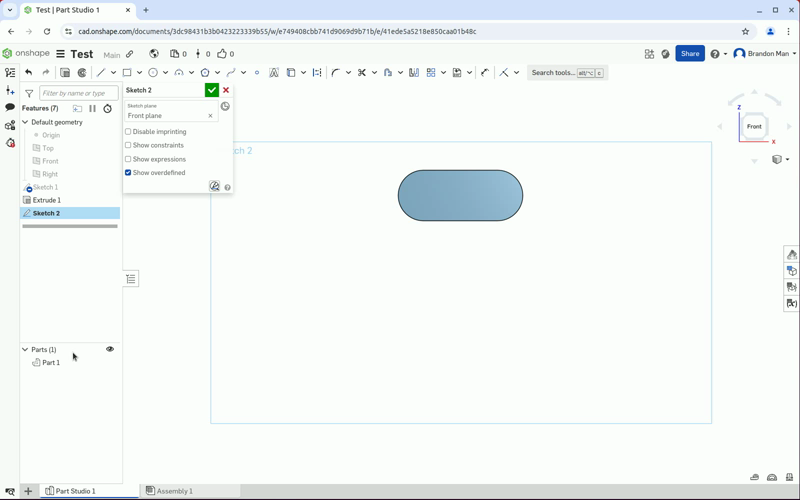
key(y)
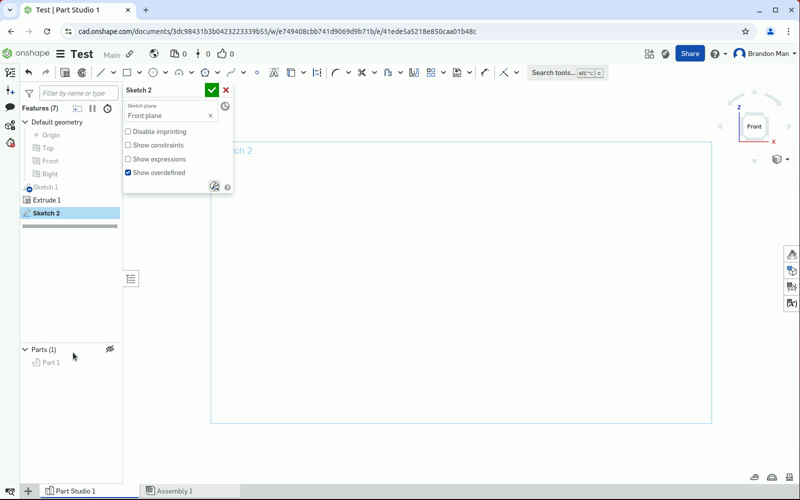
key(c)
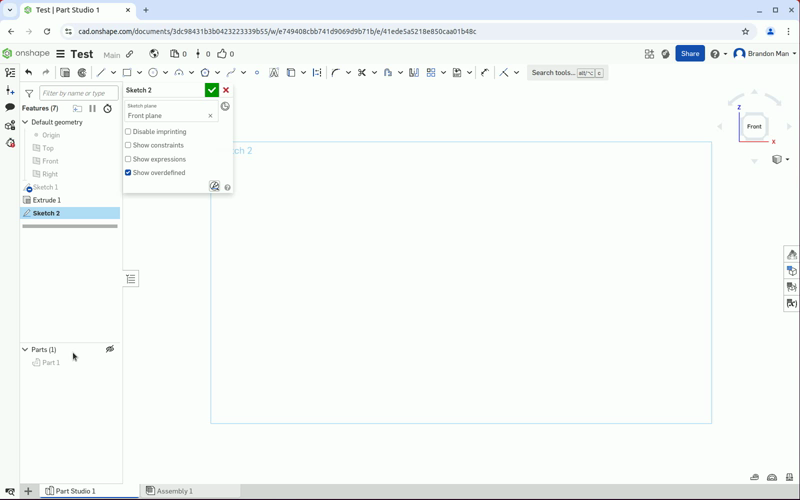
key_down(shift)
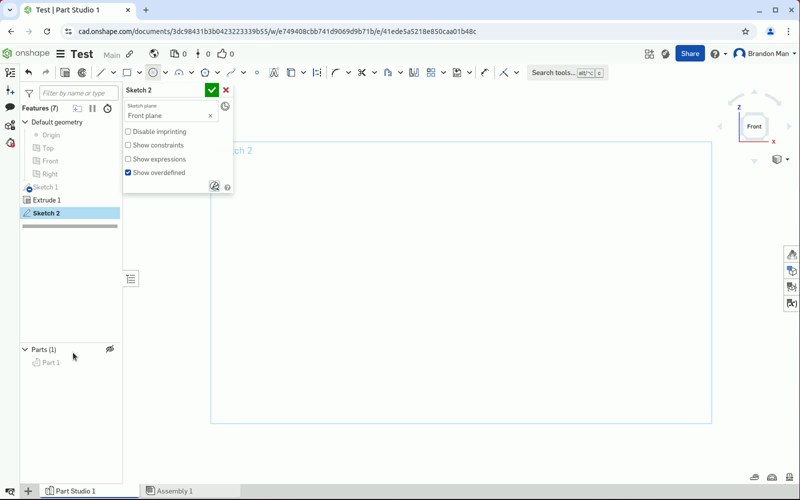
mouse_move(461, 282)
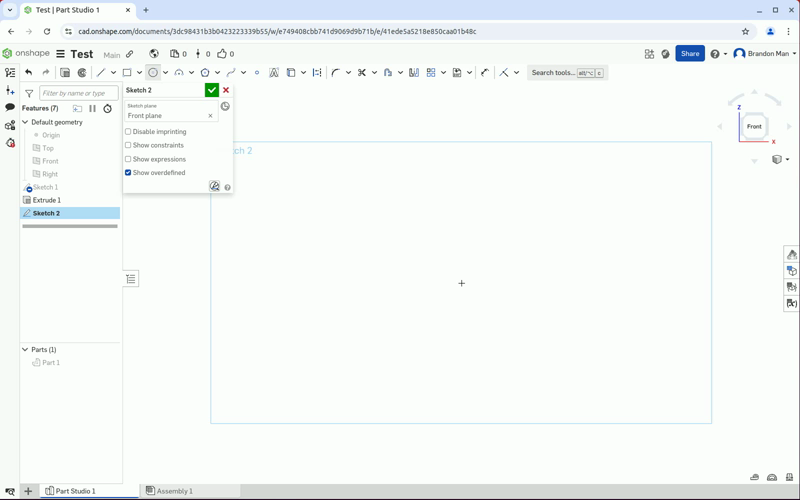
click(461, 282)
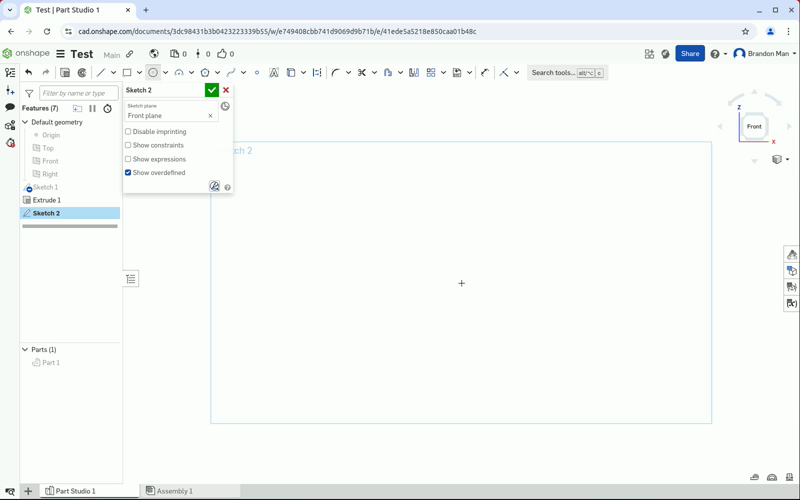
key_up(shift)
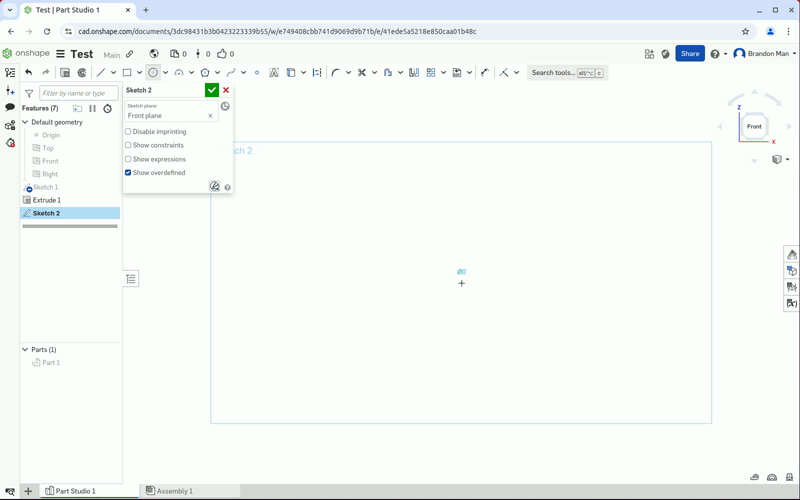
mouse_move(478, 282)
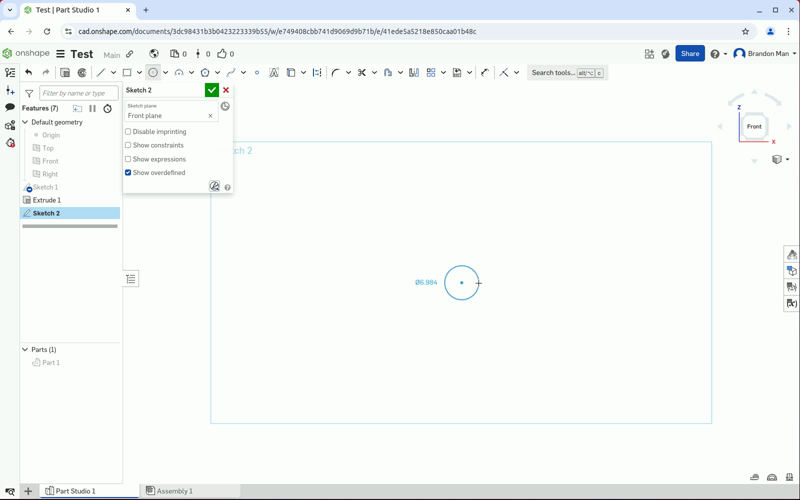
click(478, 282)
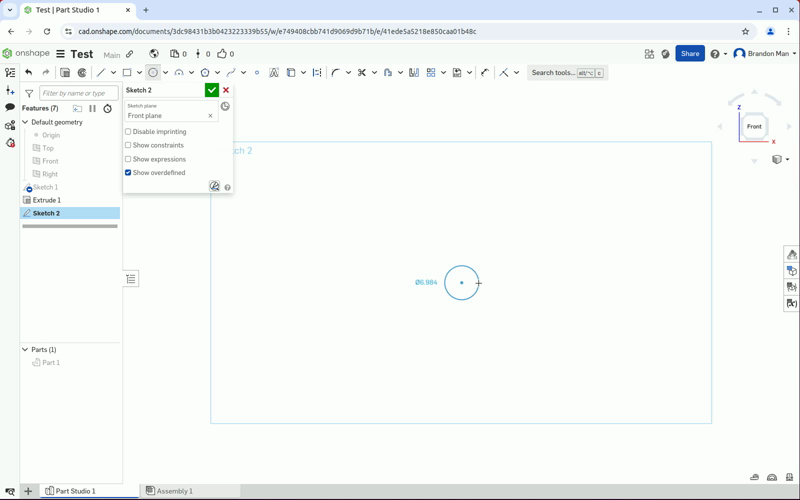
key(esc)
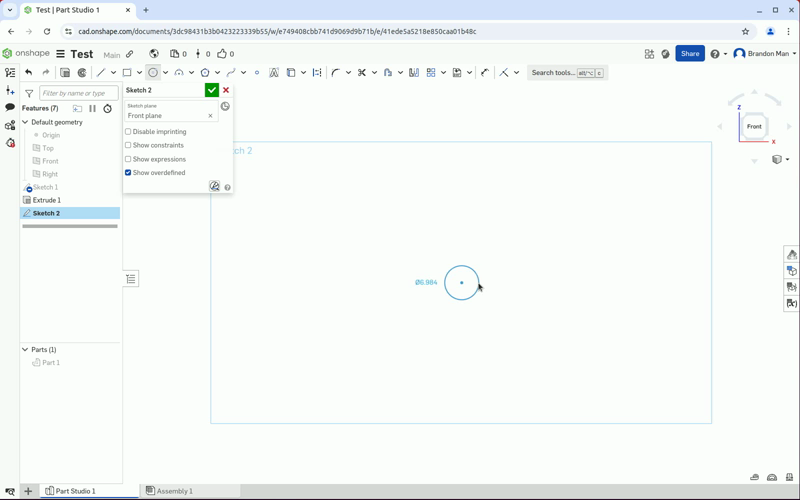
mouse_move(472, 286)
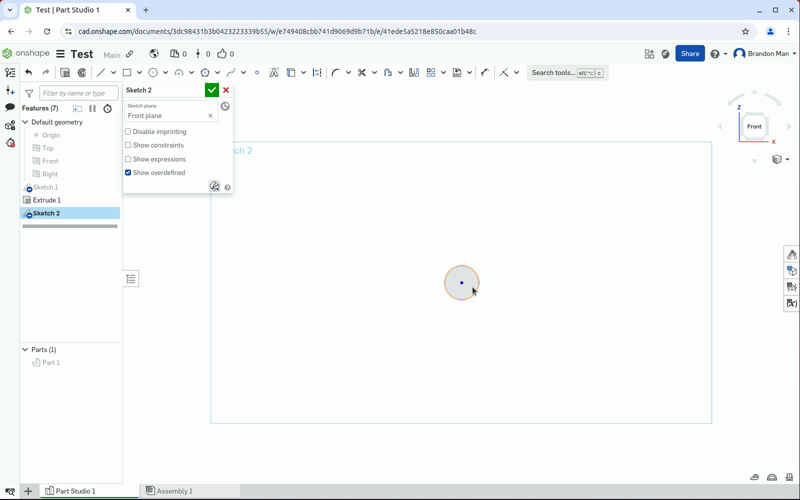
scroll(6)
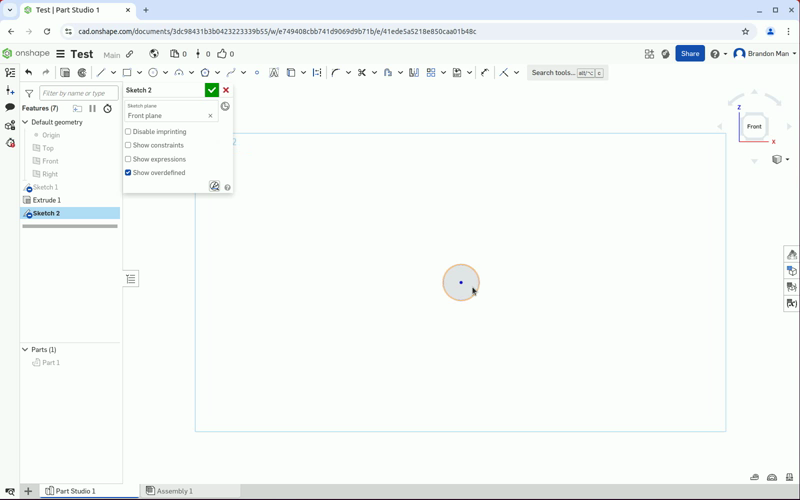
scroll(6)
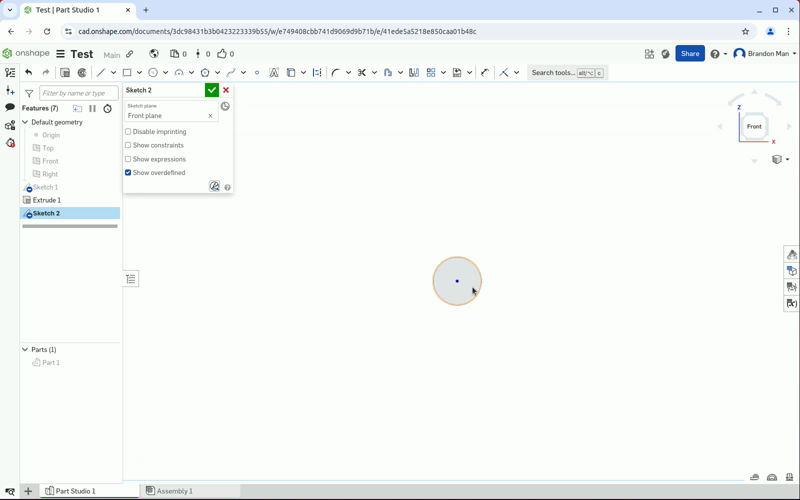
scroll(6)
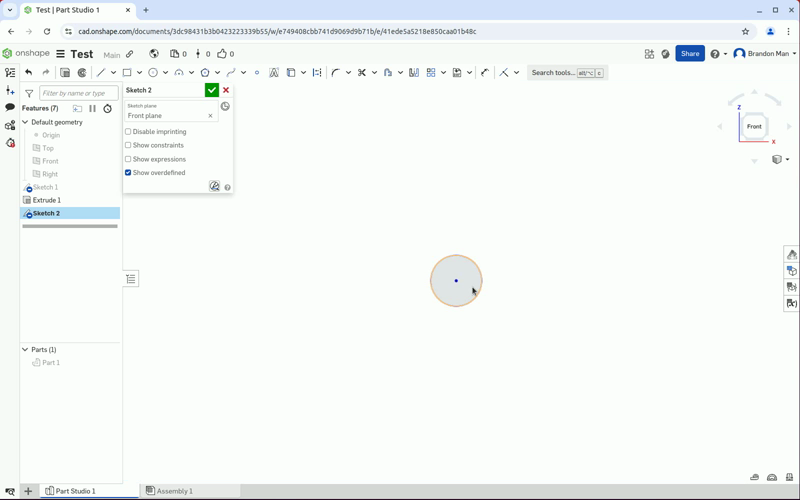
scroll(6)
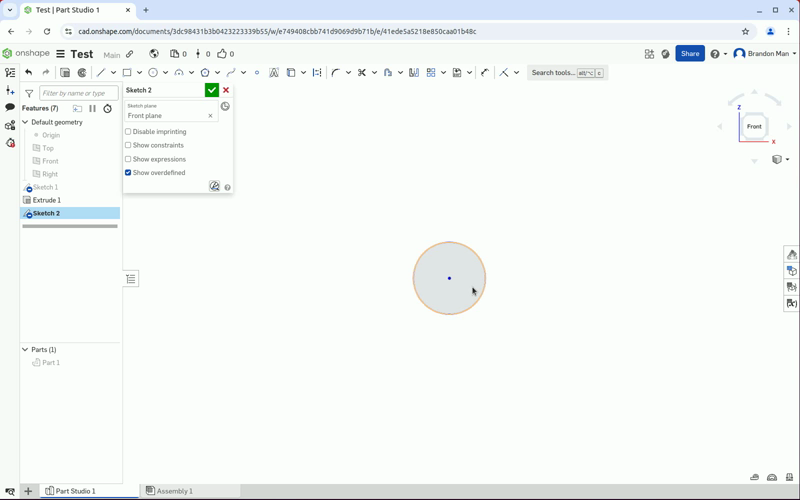
scroll(6)
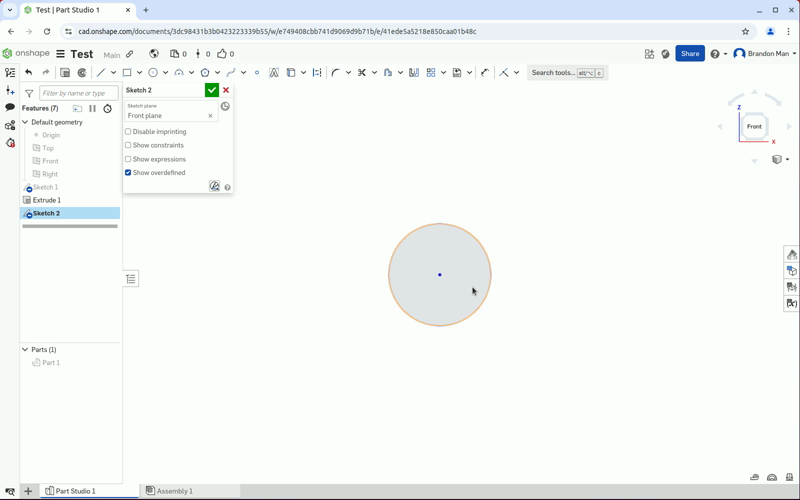
scroll(6)
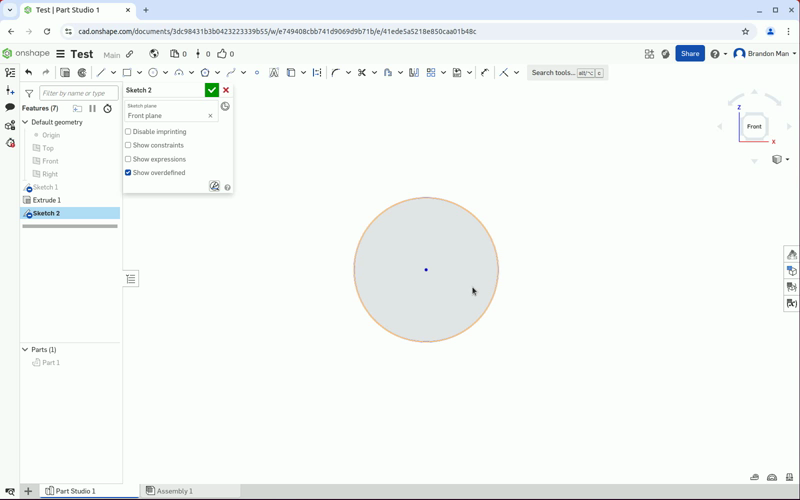
scroll(6)
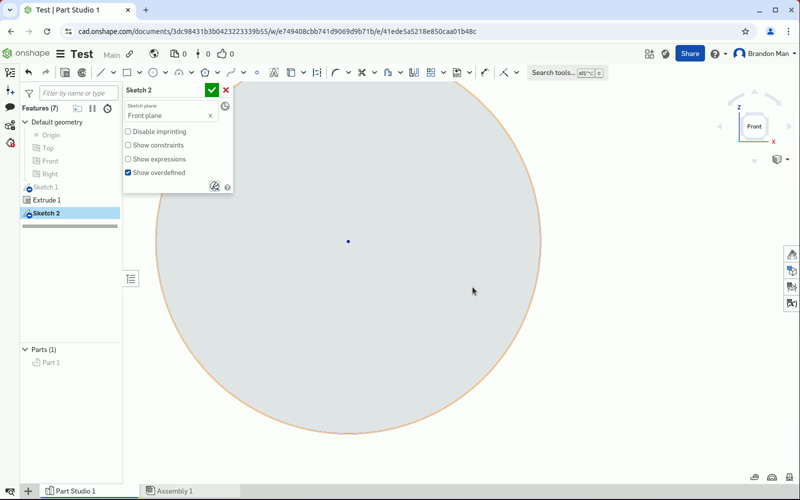
click(472, 286)
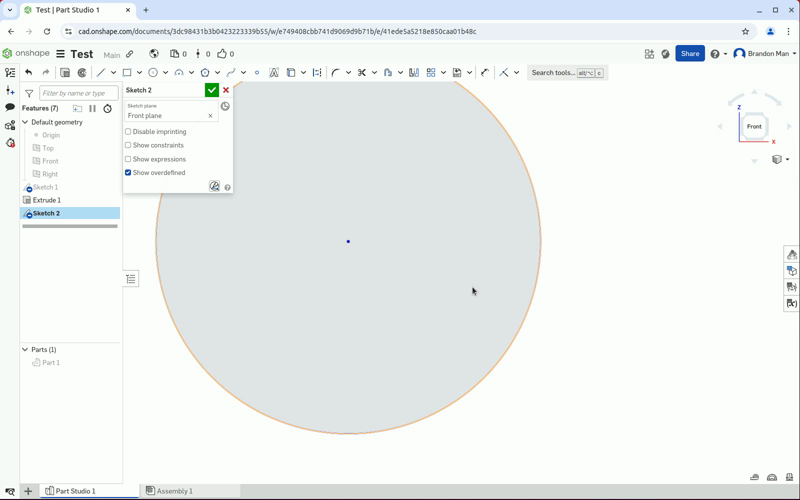
scroll(-6)
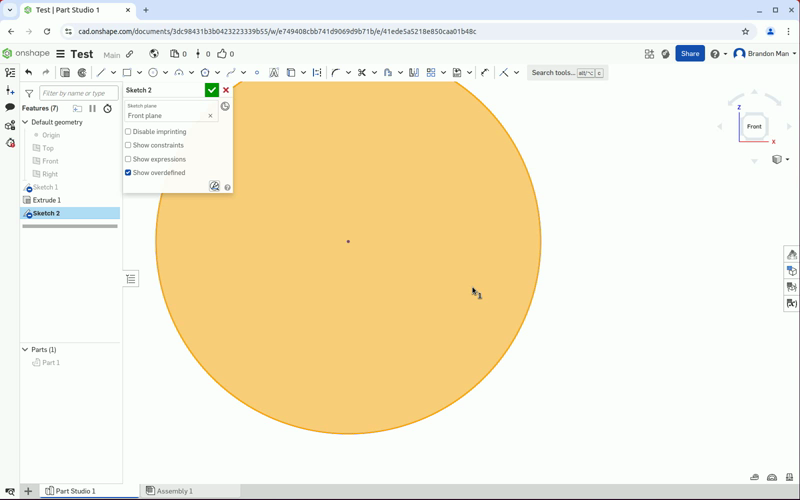
scroll(-6)
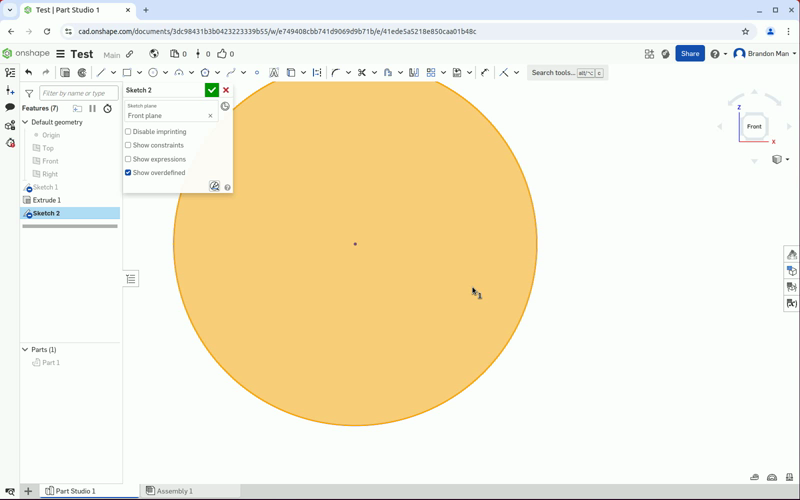
scroll(-6)
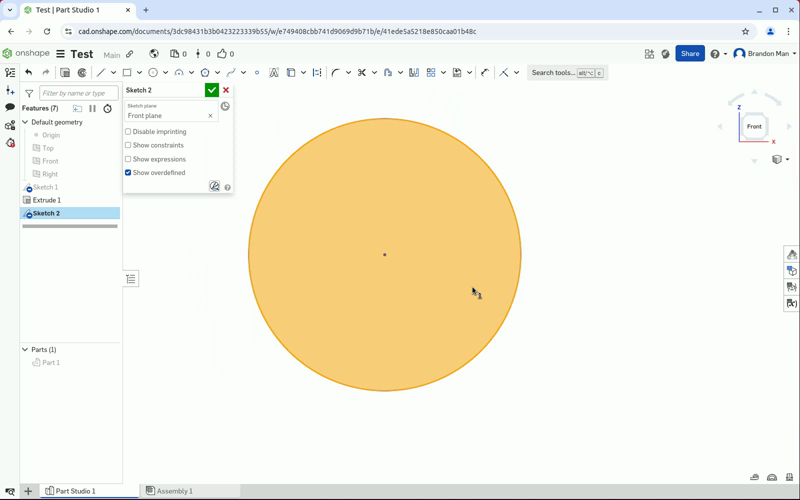
scroll(-6)
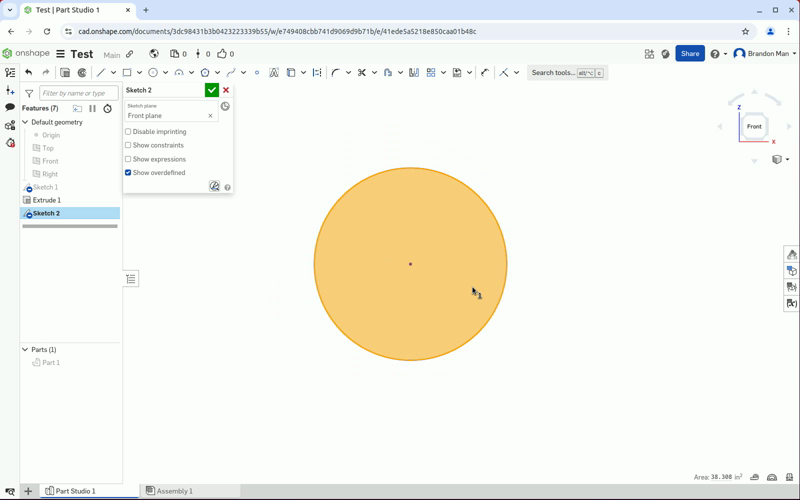
scroll(-6)
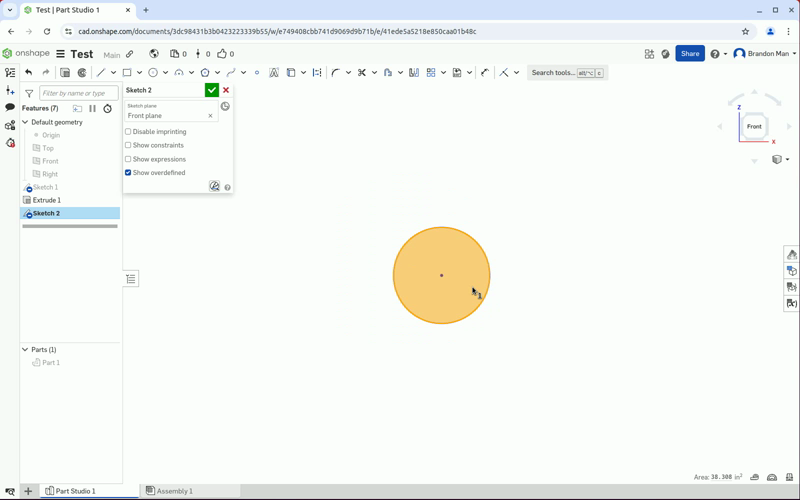
scroll(-6)
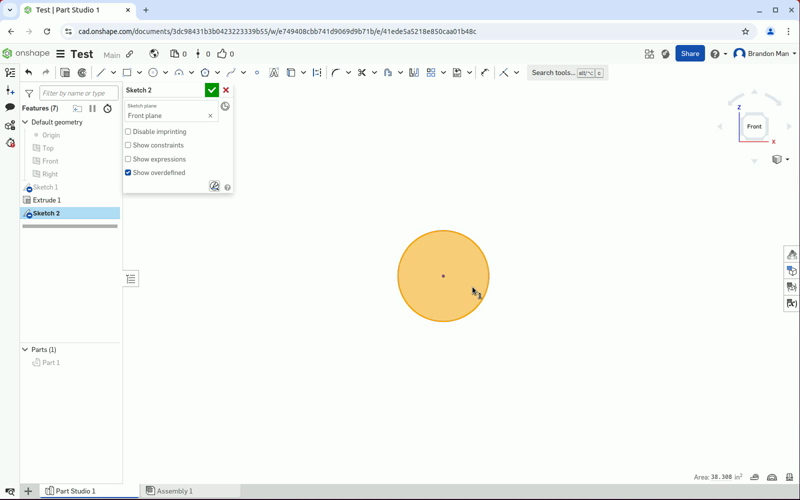
scroll(-6)
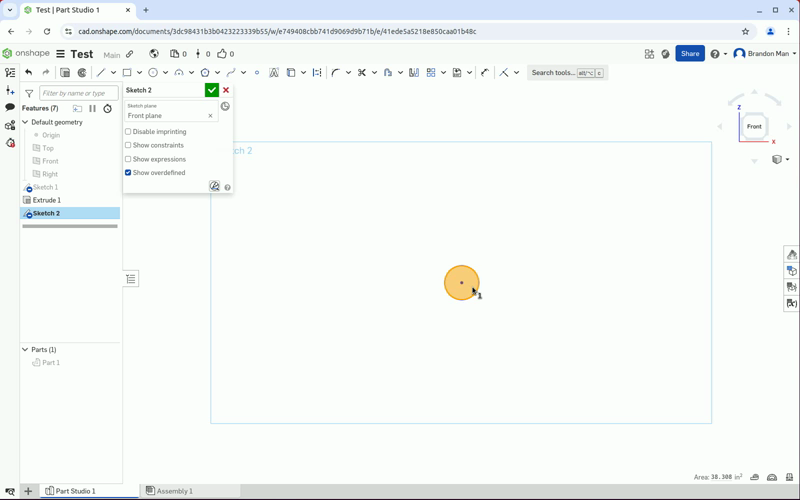
mouse_move(73, 352)
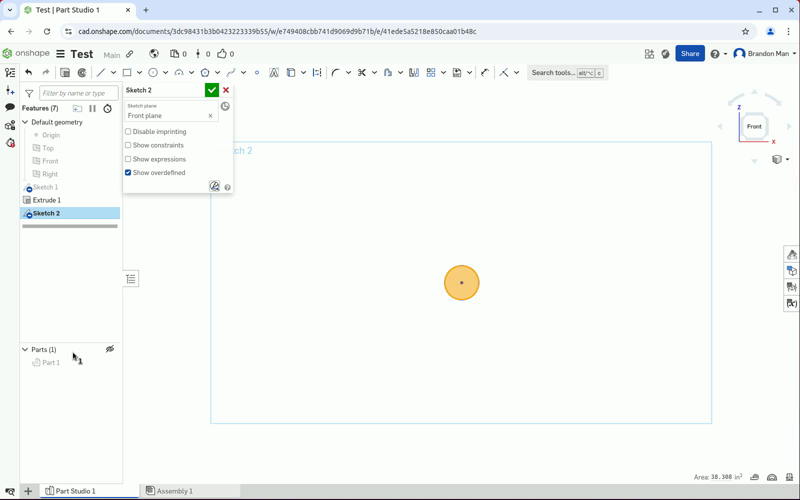
key(shift+y)
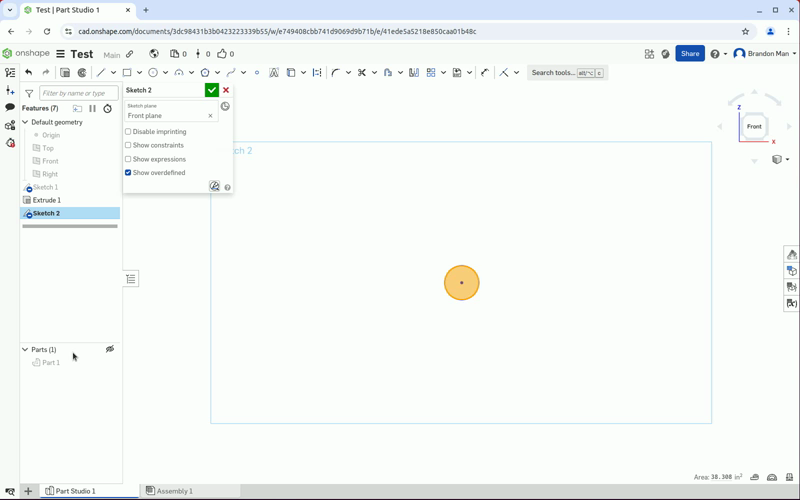
key(shift+e)
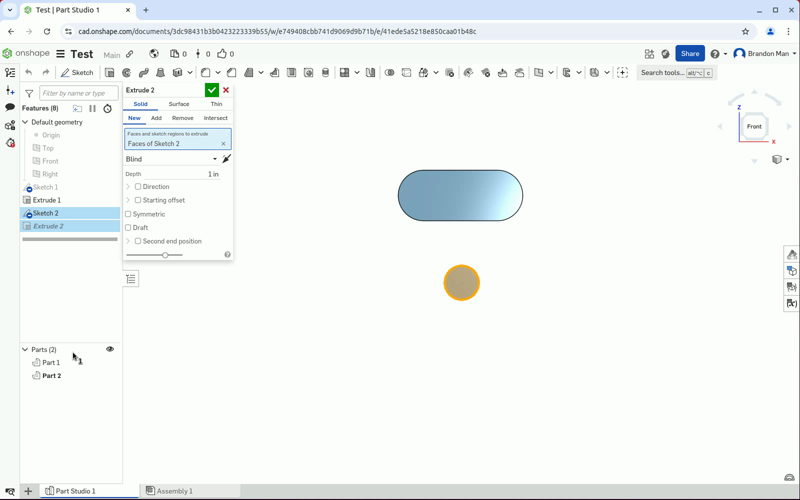
mouse_move(143, 106)
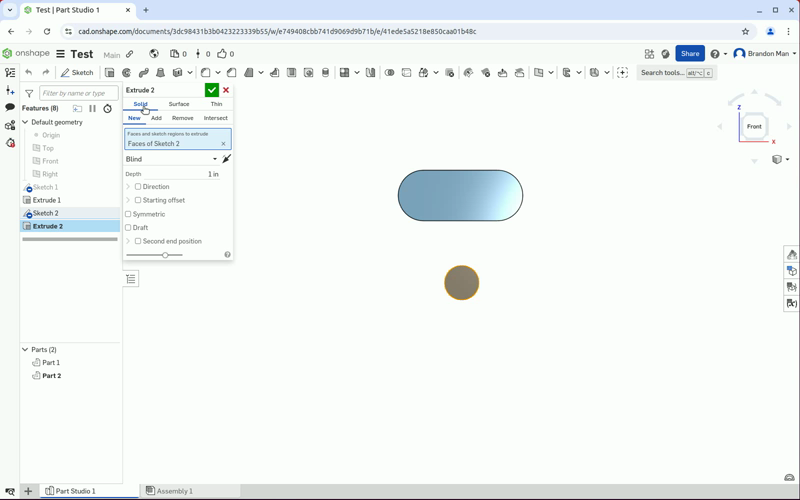
click(143, 106)
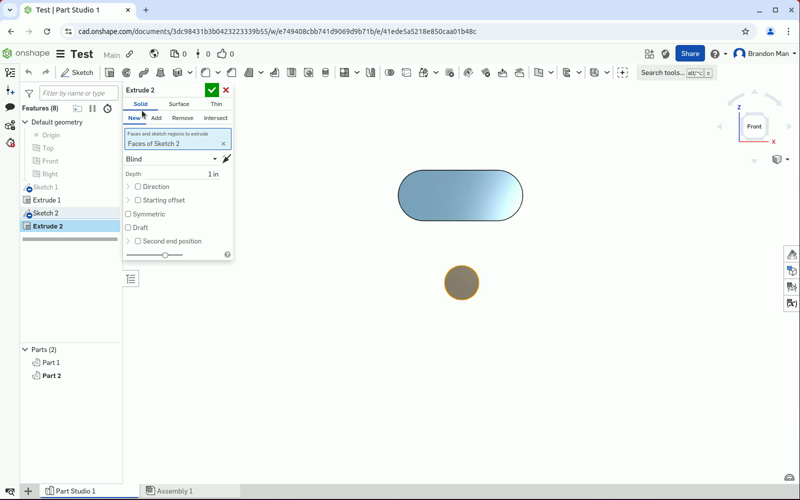
mouse_move(137, 120)
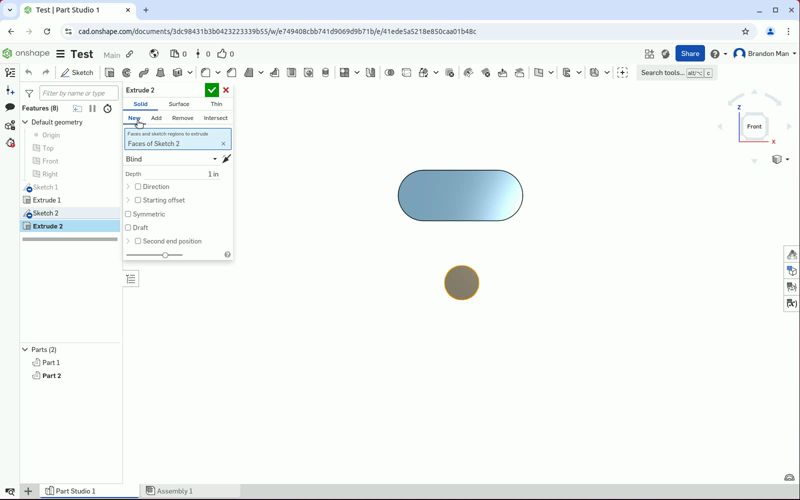
click(137, 120)
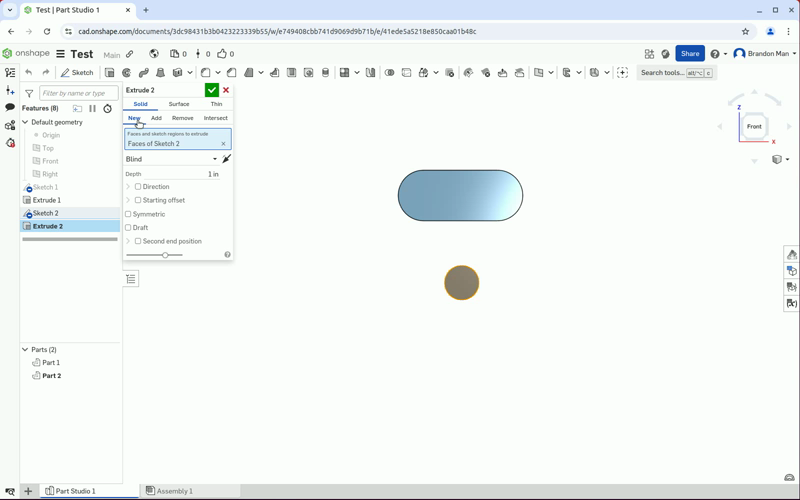
key(tab, 4)
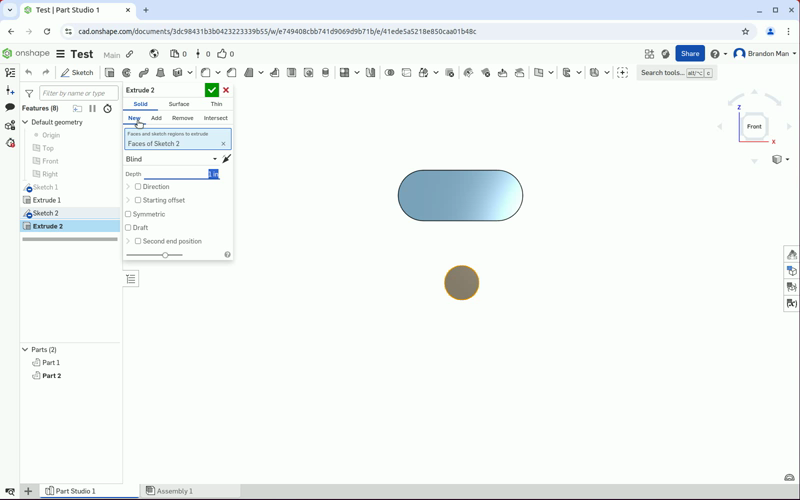
text(5.055)
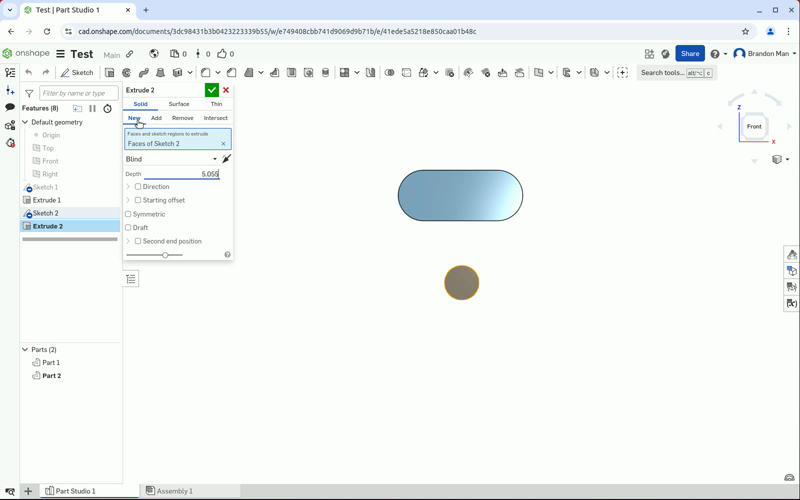
key(enter)
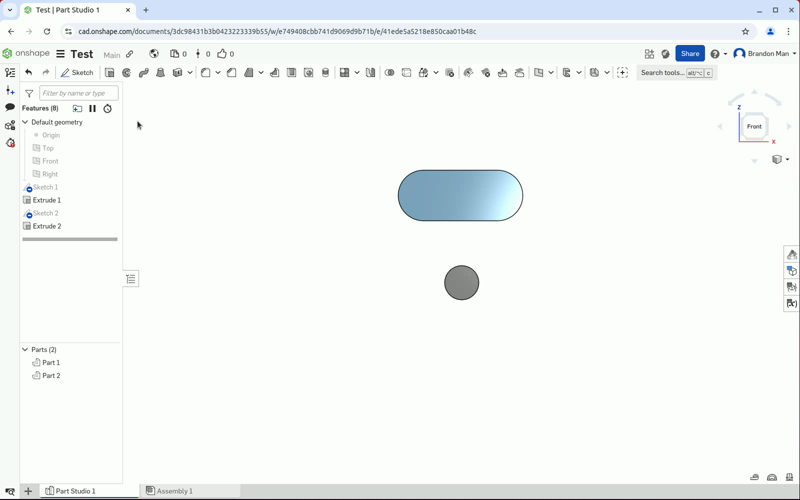
key(shift+h)
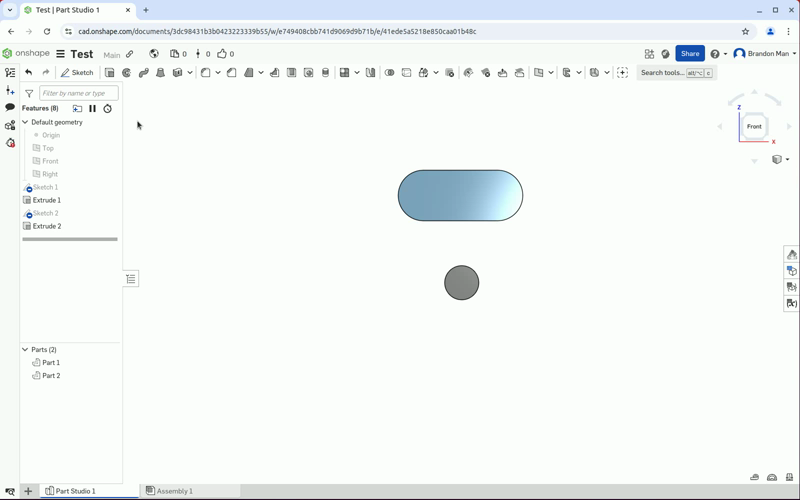
key(shift+h)
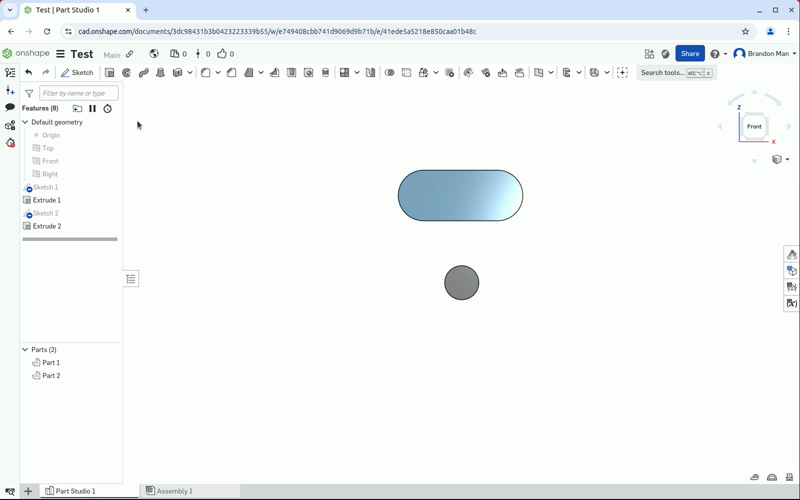
mouse_move(73, 189)
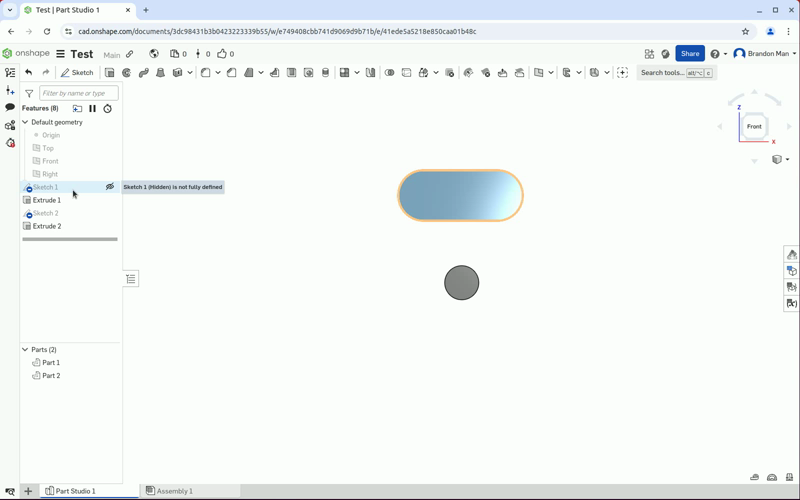
click(73, 189)
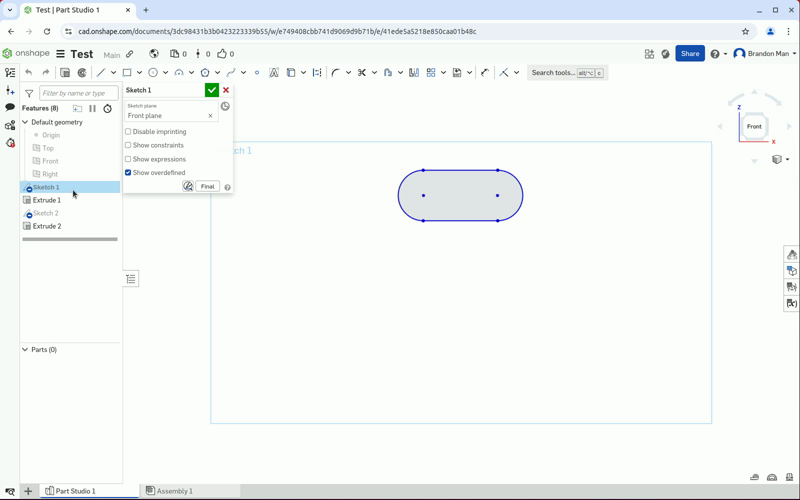
mouse_move(229, 92)
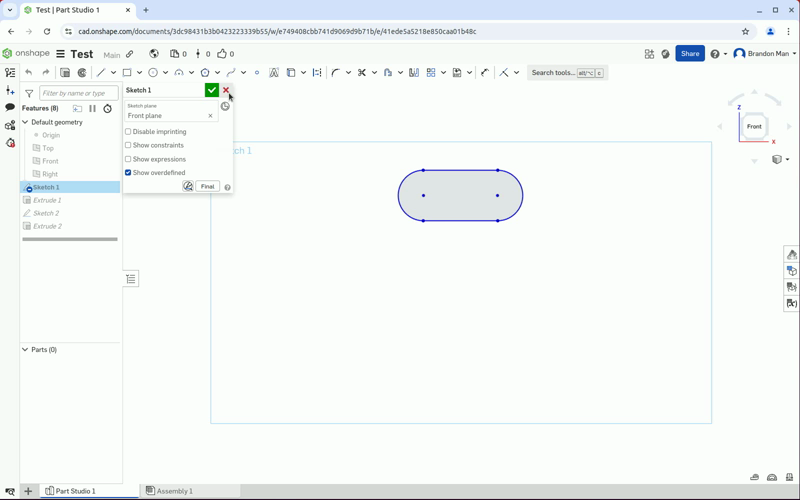
click(229, 92)
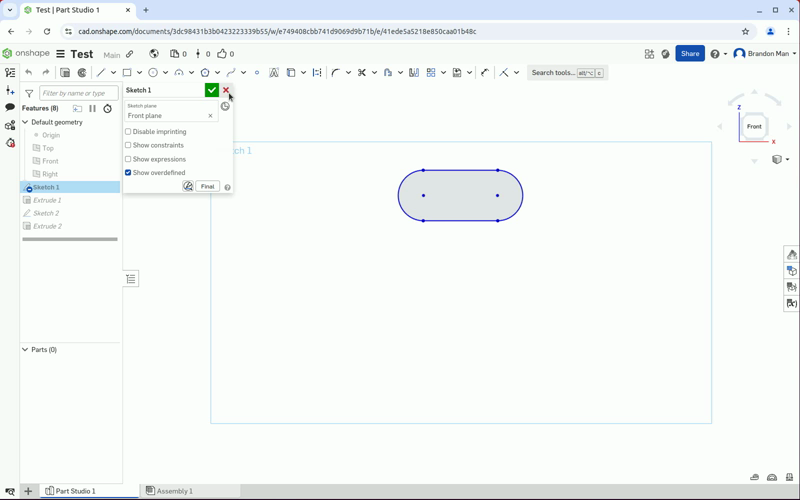
key(shift+s)
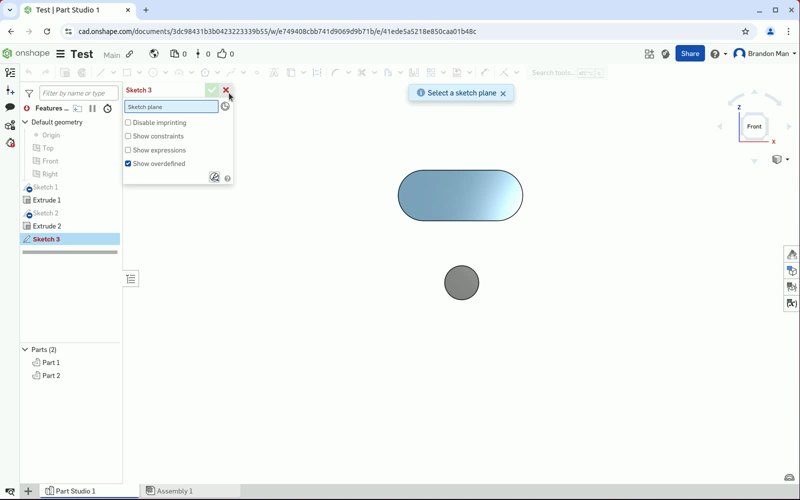
mouse_move(73, 163)
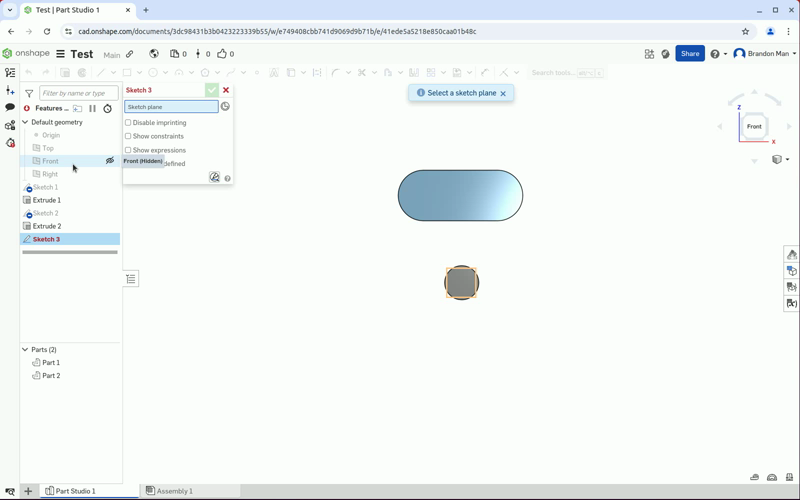
click(73, 163)
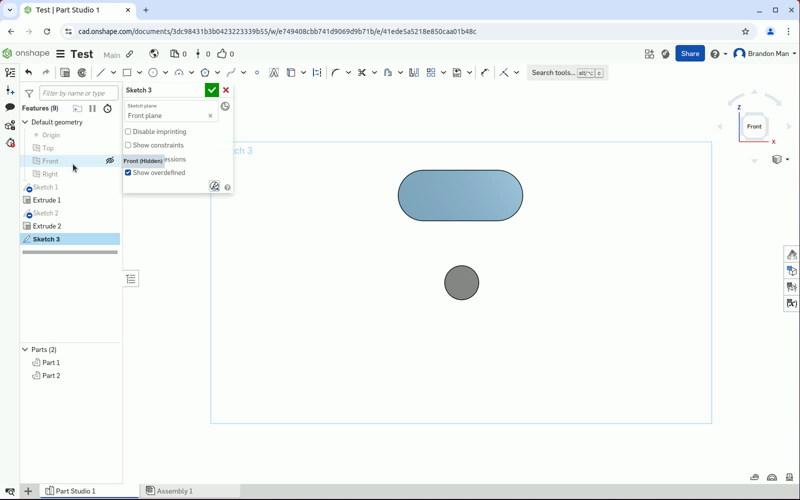
mouse_move(73, 352)
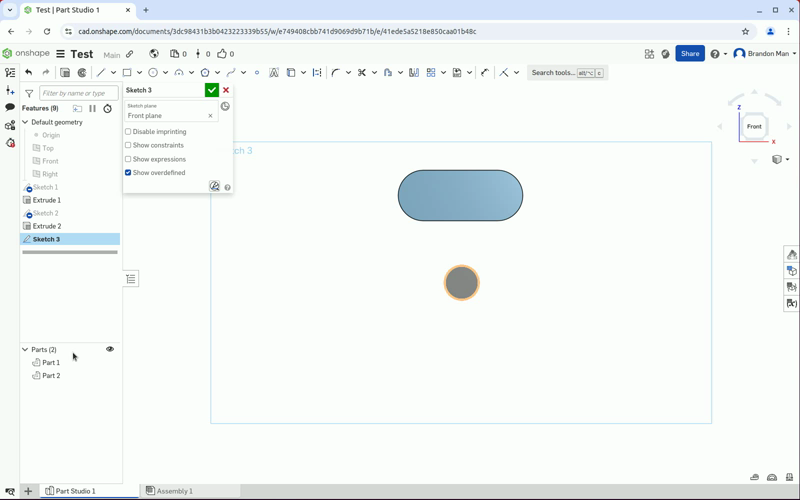
key(y)
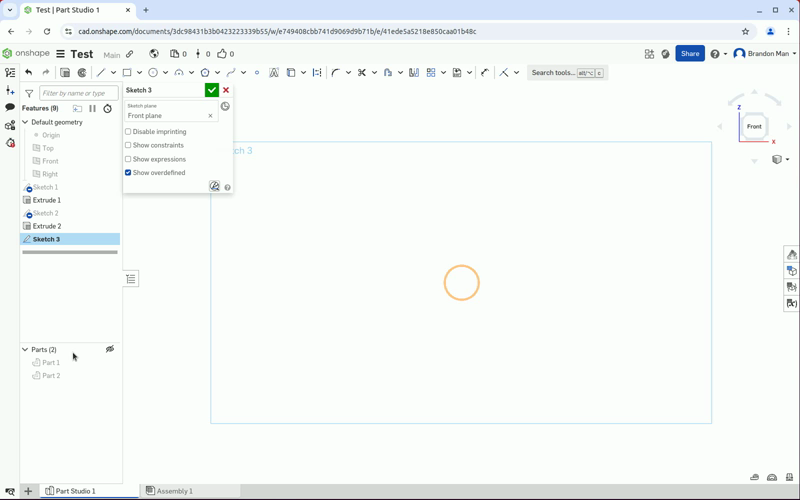
key(l)
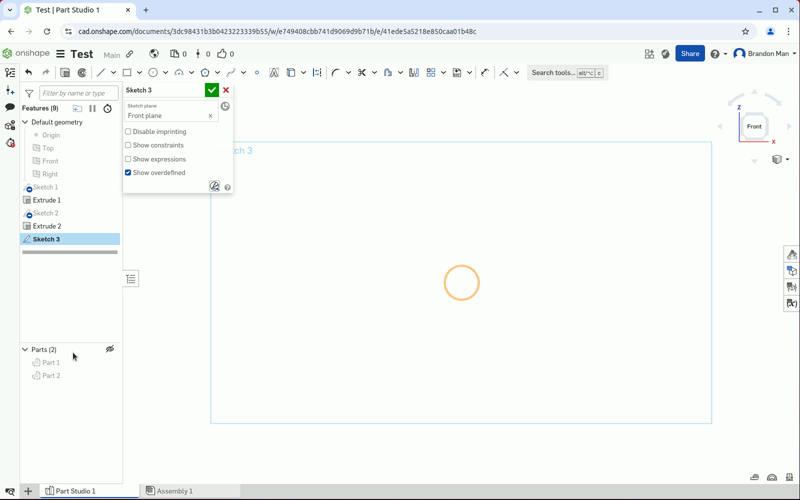
key_down(shift)
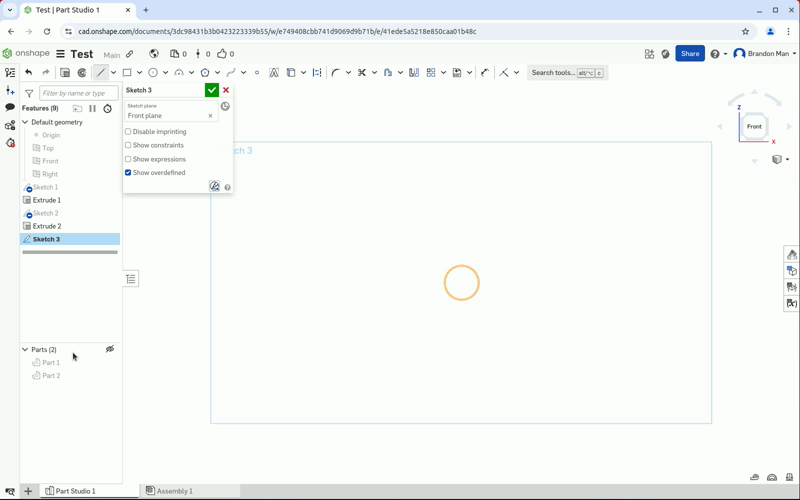
mouse_move(423, 307)
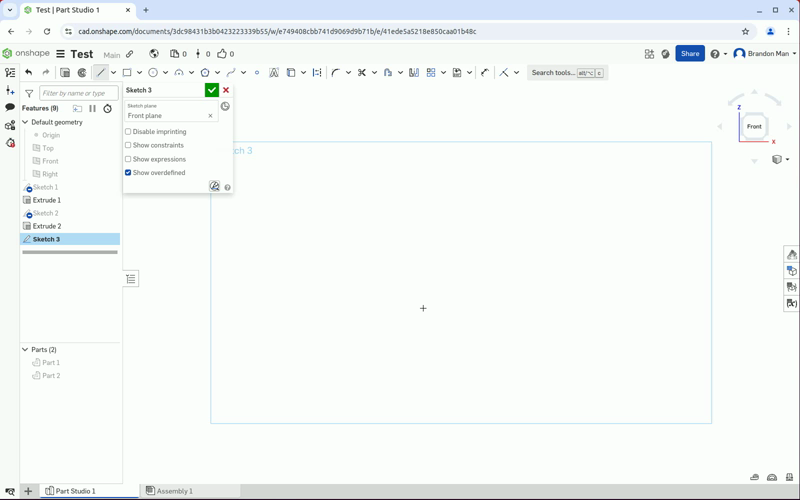
click(423, 307)
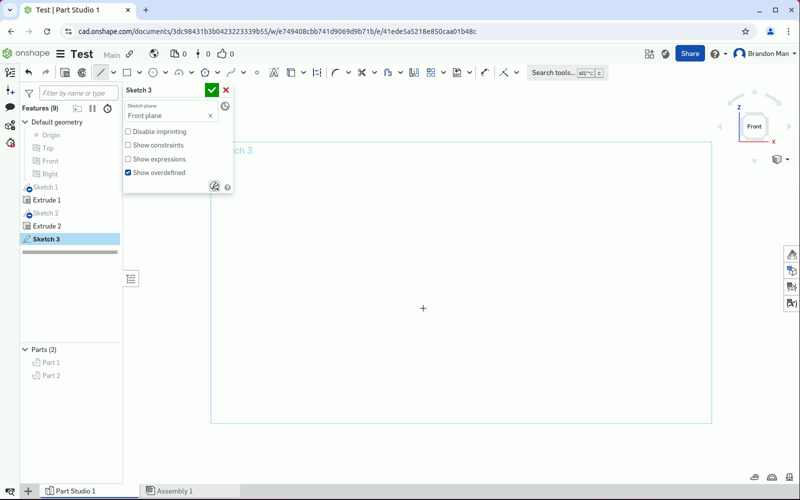
key_up(shift)
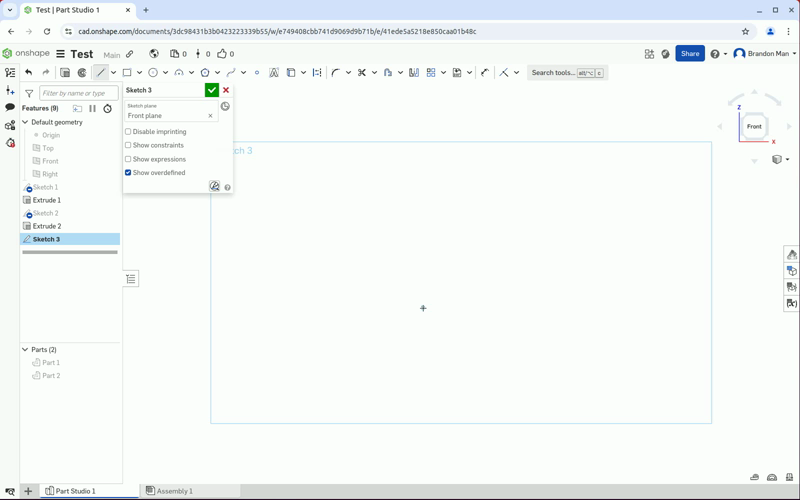
key_down(shift)
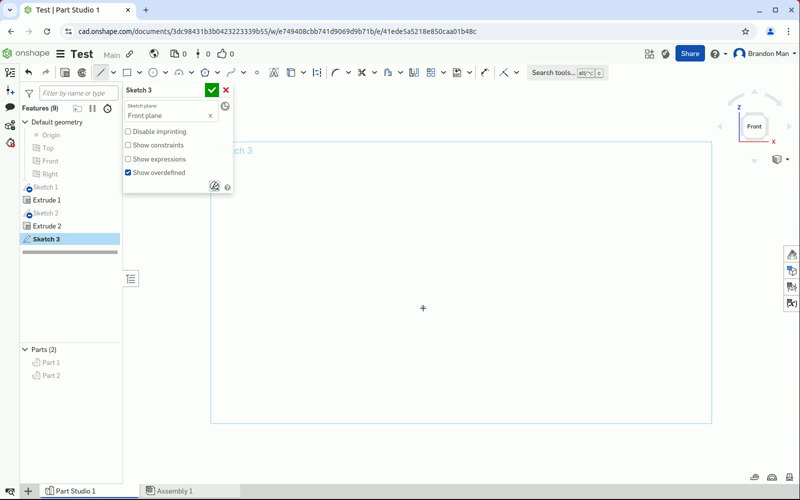
mouse_move(486, 307)
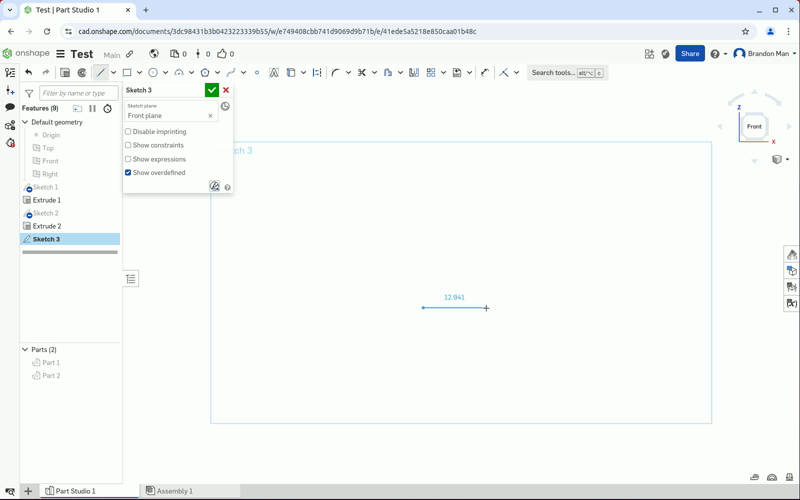
click(486, 307)
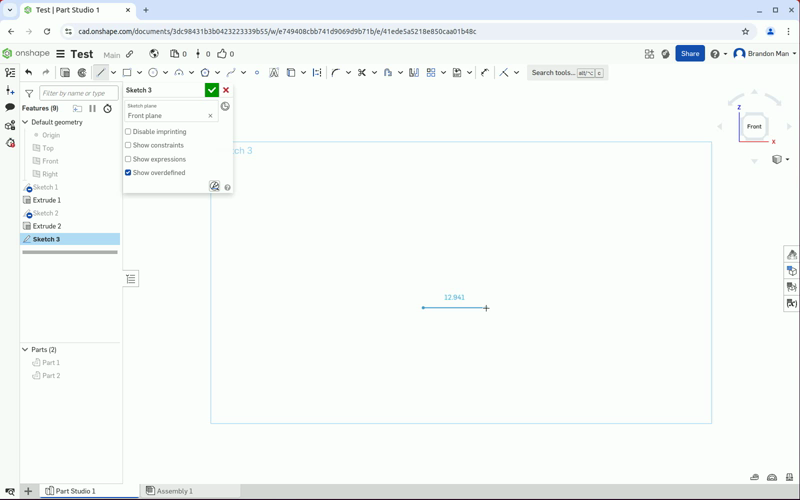
key_up(shift)
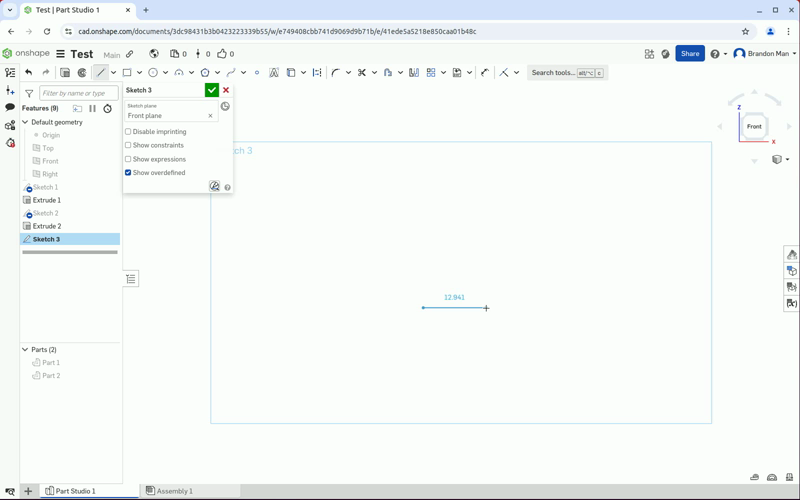
key_down(shift)
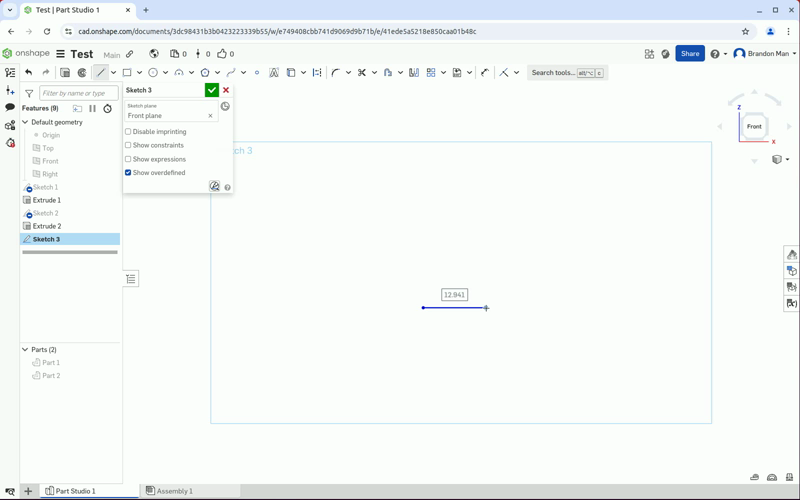
mouse_move(516, 307)
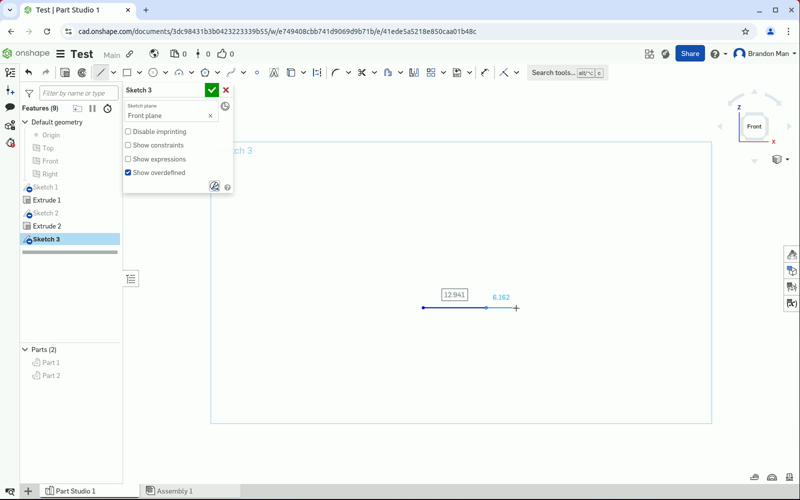
mouse_move(497, 307)
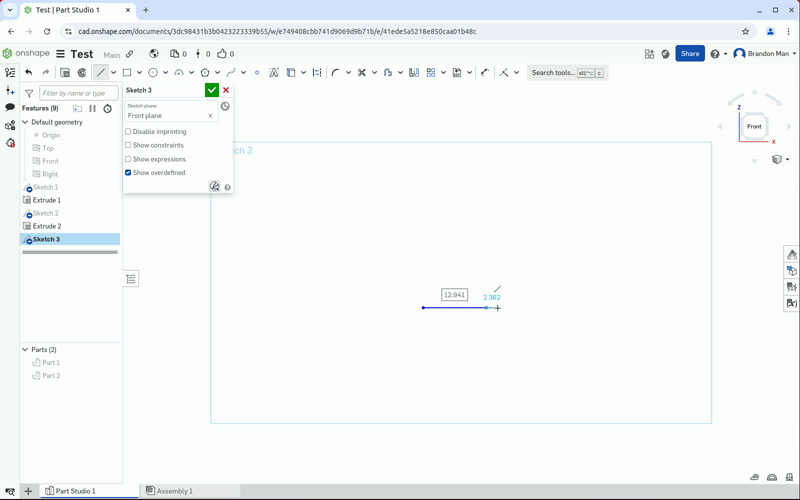
click(497, 307)
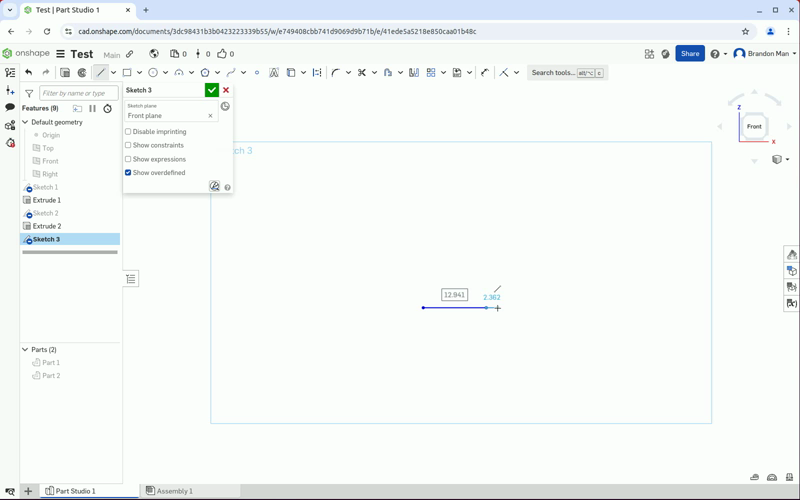
key_up(shift)
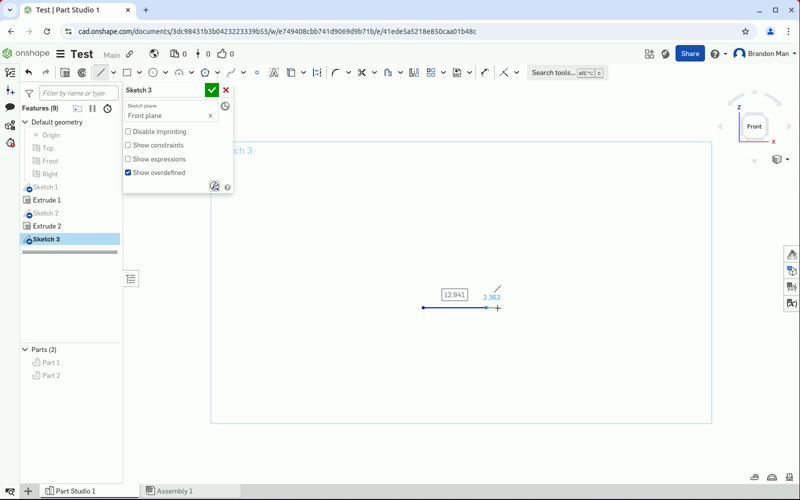
key(esc)
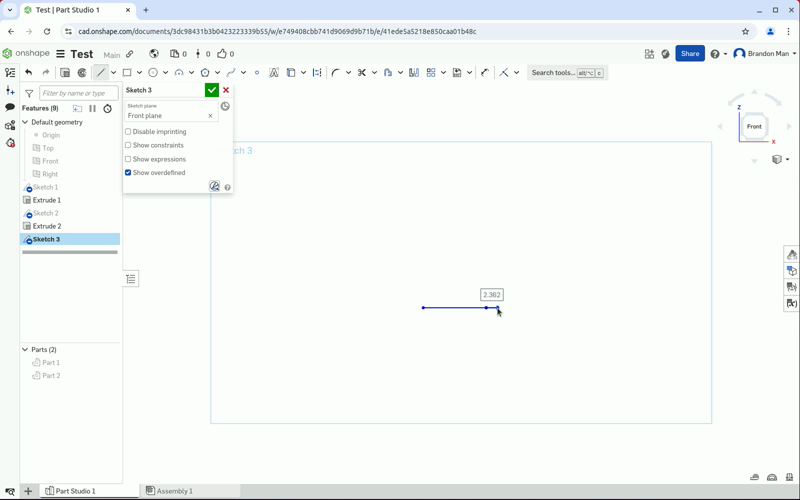
key(a)
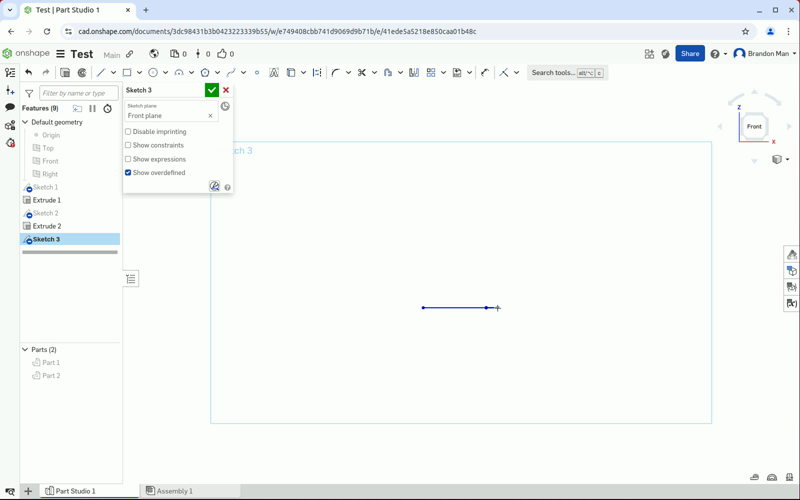
mouse_move(497, 307)
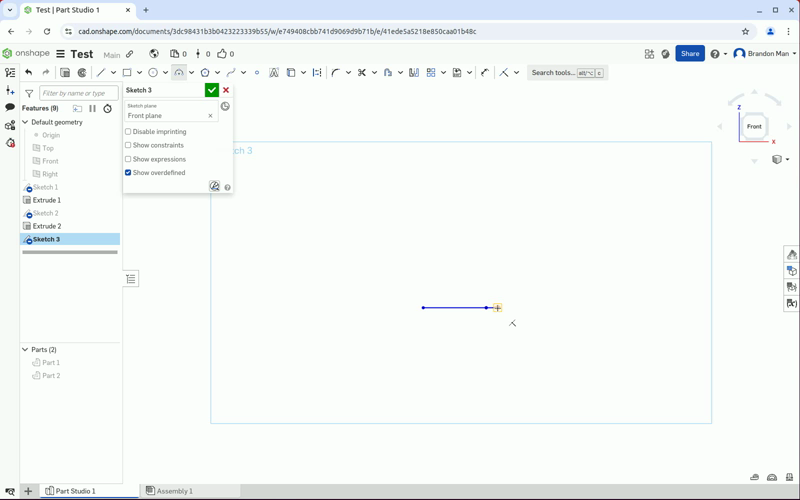
click(497, 307)
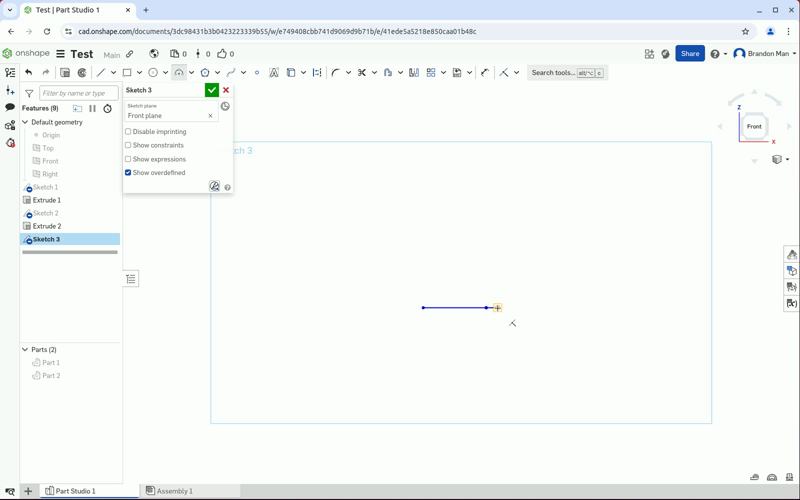
key_down(shift)
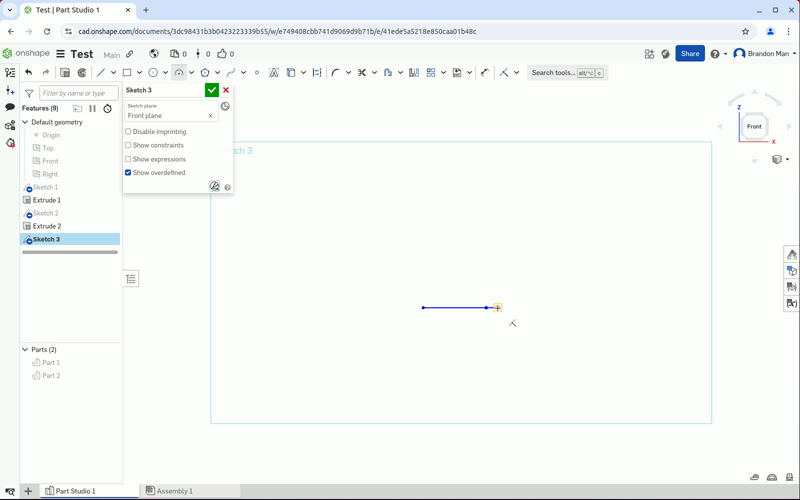
mouse_move(497, 257)
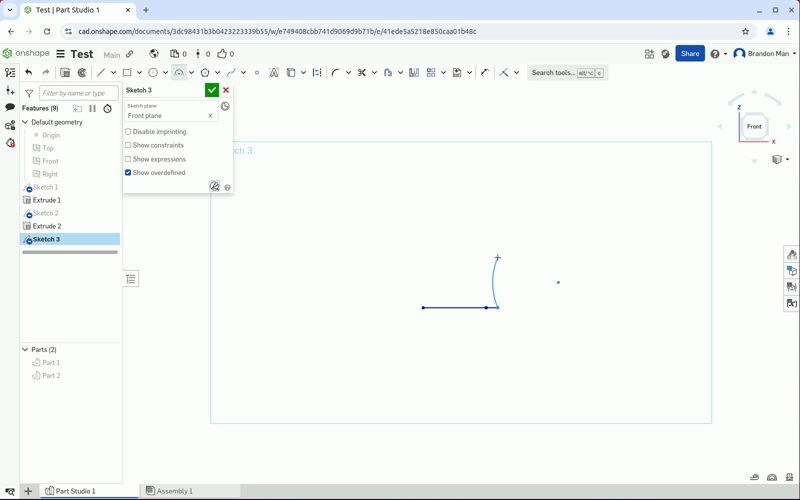
click(497, 257)
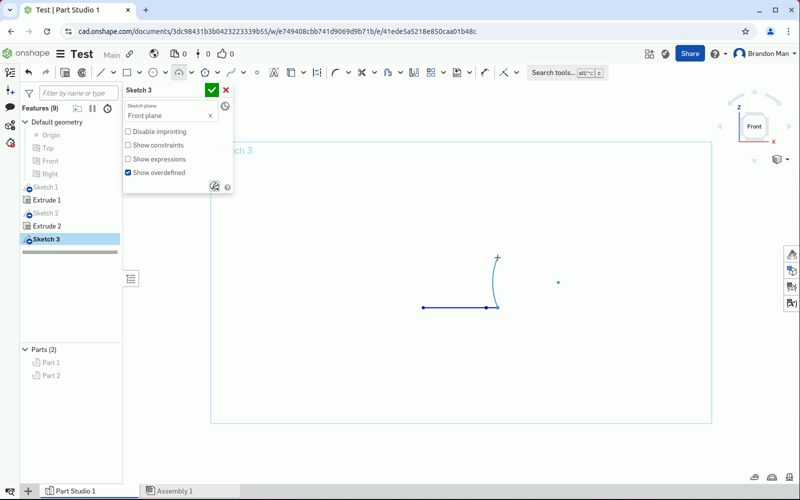
mouse_move(522, 282)
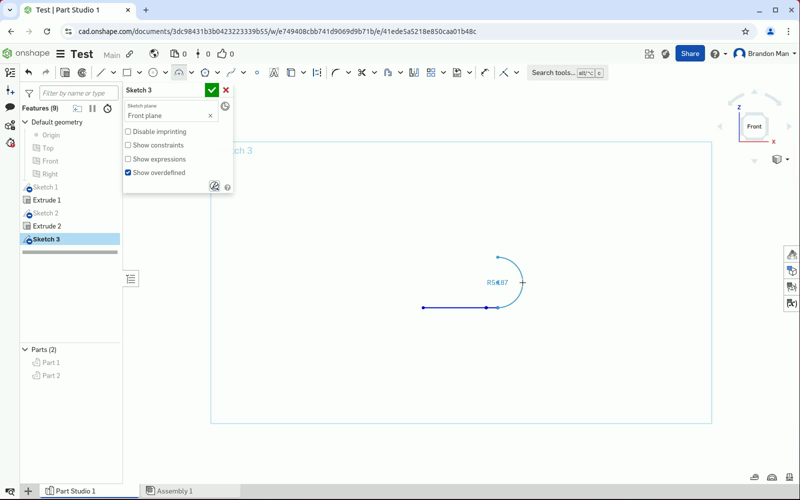
click(522, 282)
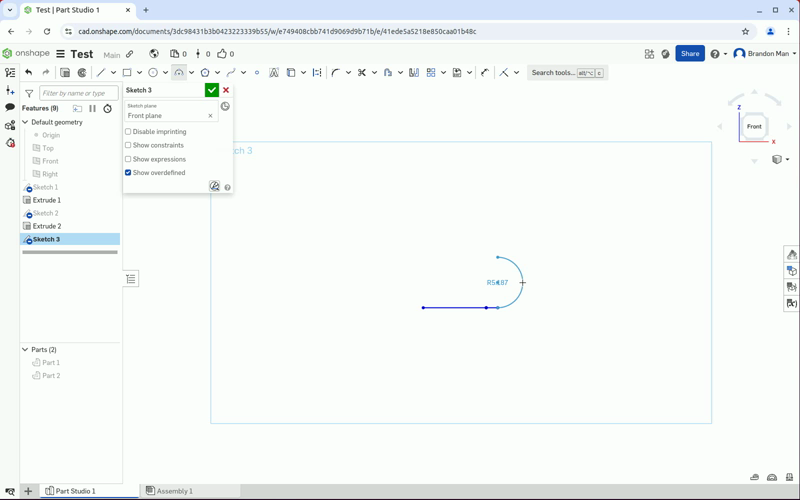
key_up(shift)
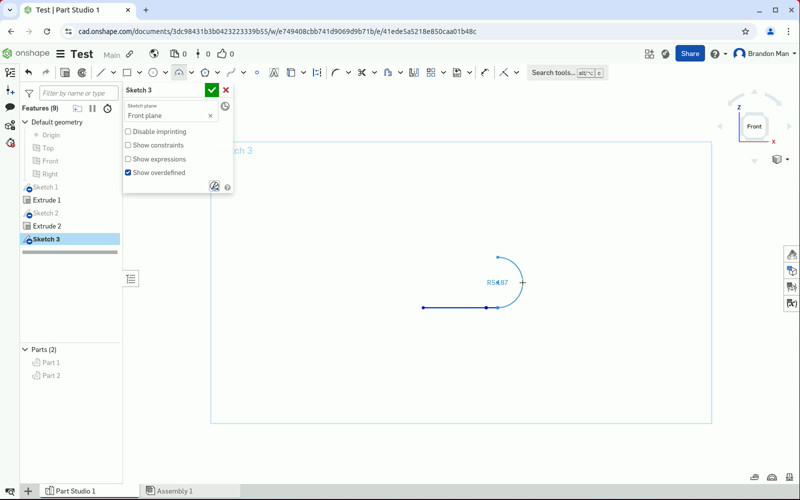
key(esc)
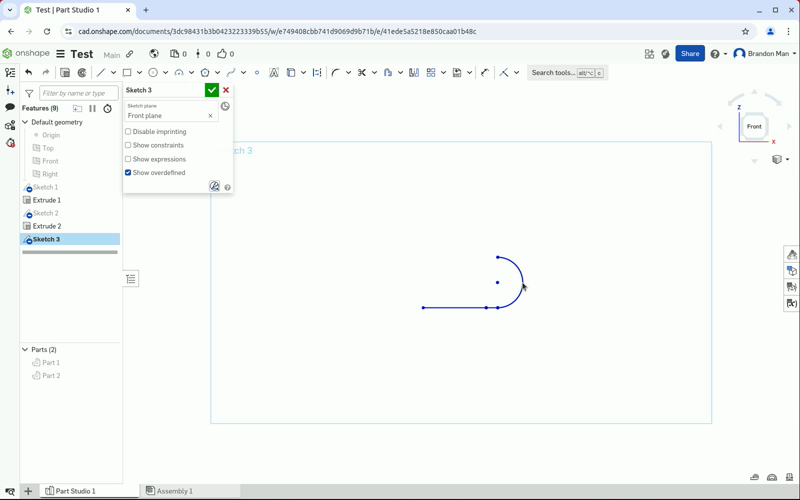
key(l)
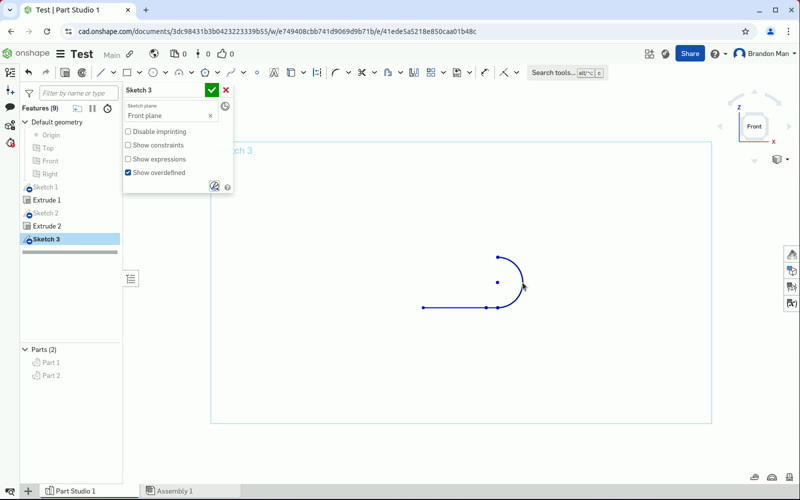
mouse_move(497, 257)
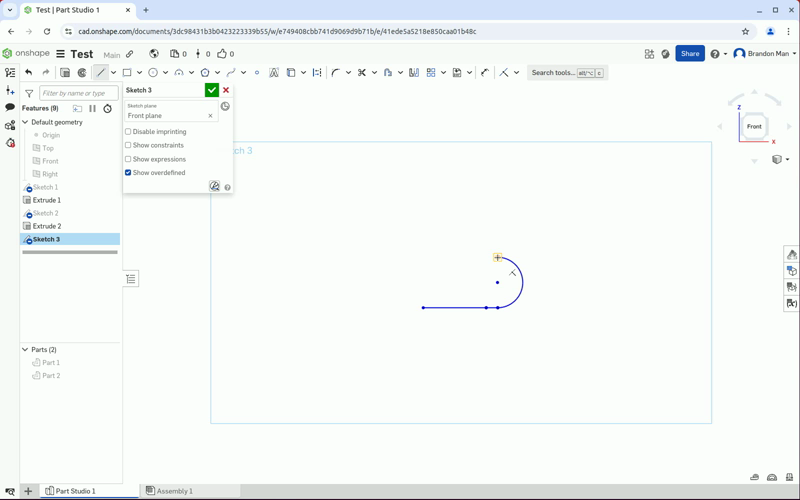
click(497, 257)
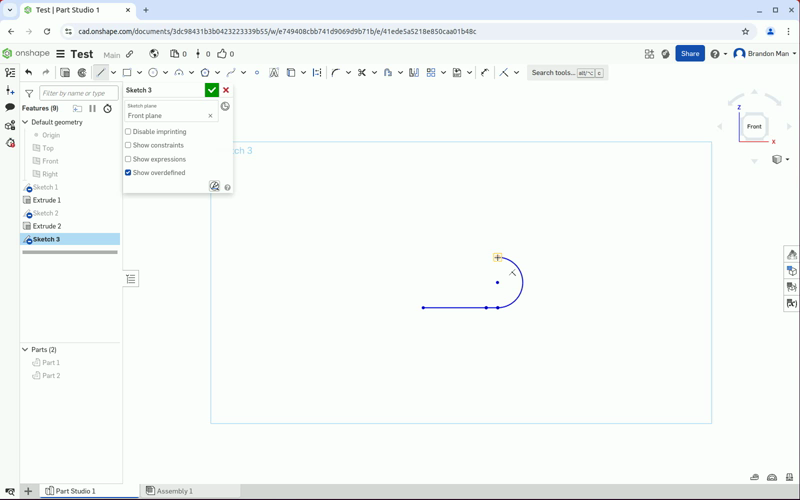
key_down(shift)
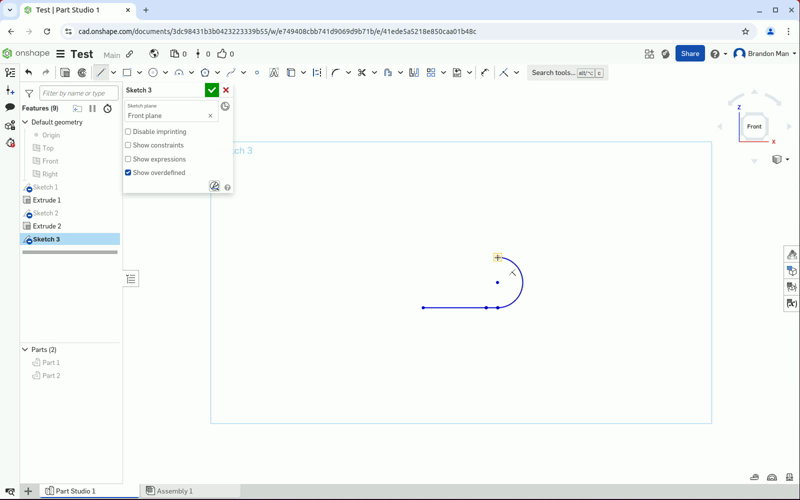
mouse_move(423, 257)
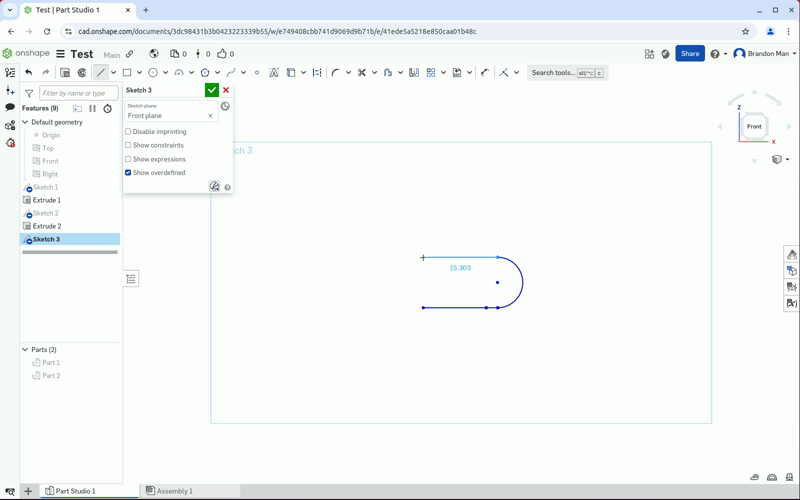
click(423, 257)
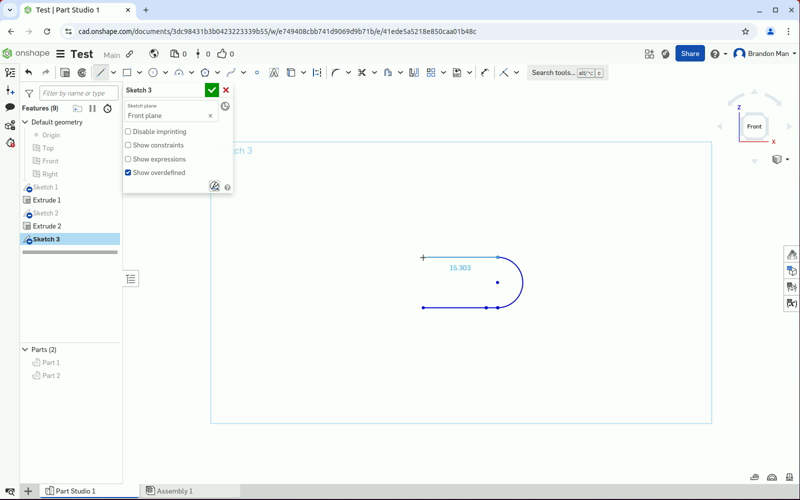
key_up(shift)
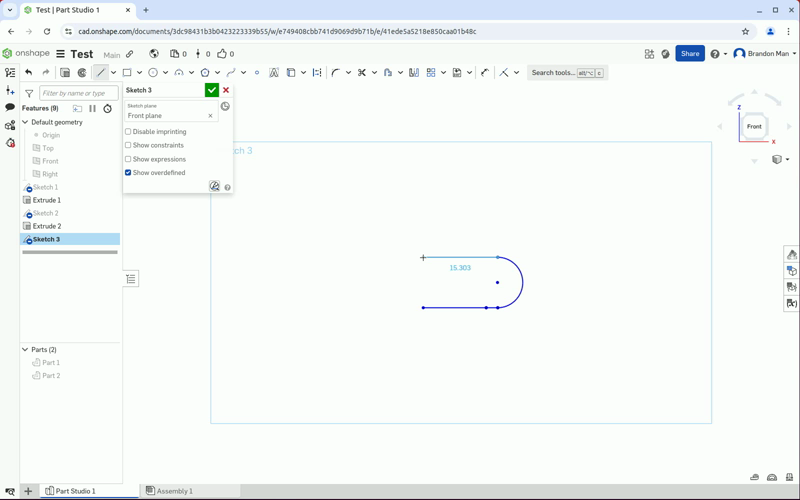
key(esc)
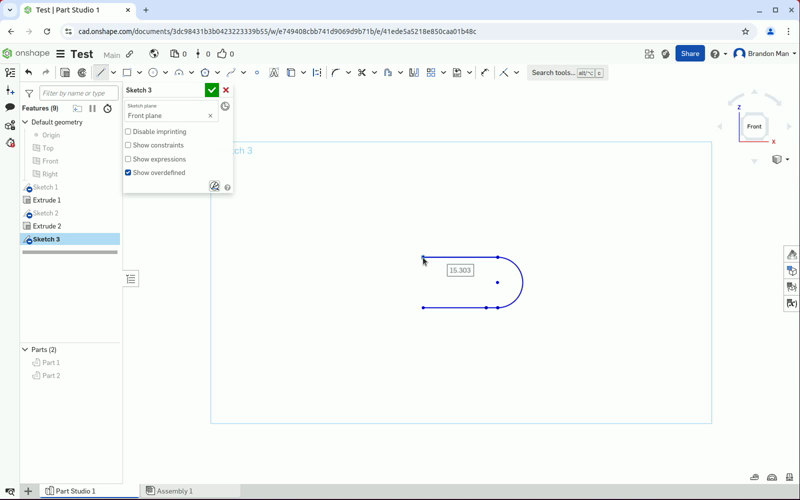
key(a)
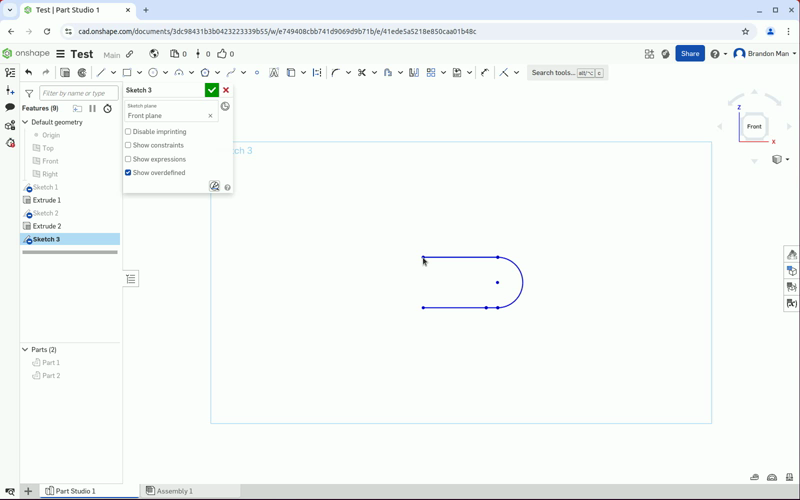
mouse_move(423, 257)
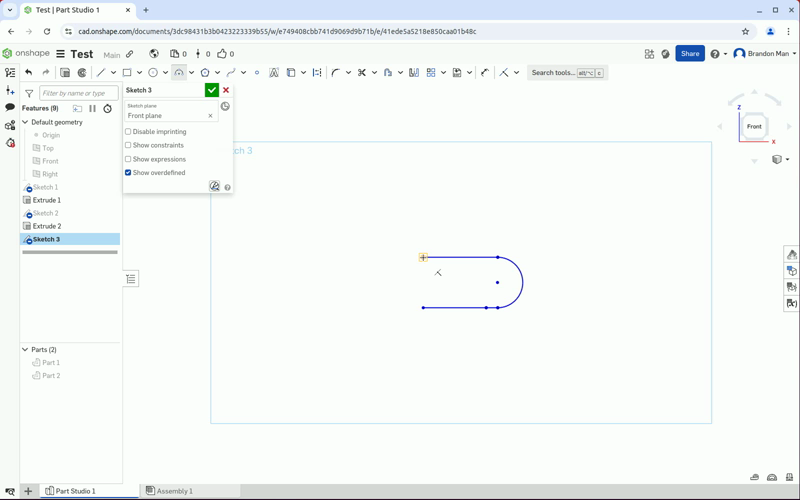
click(423, 257)
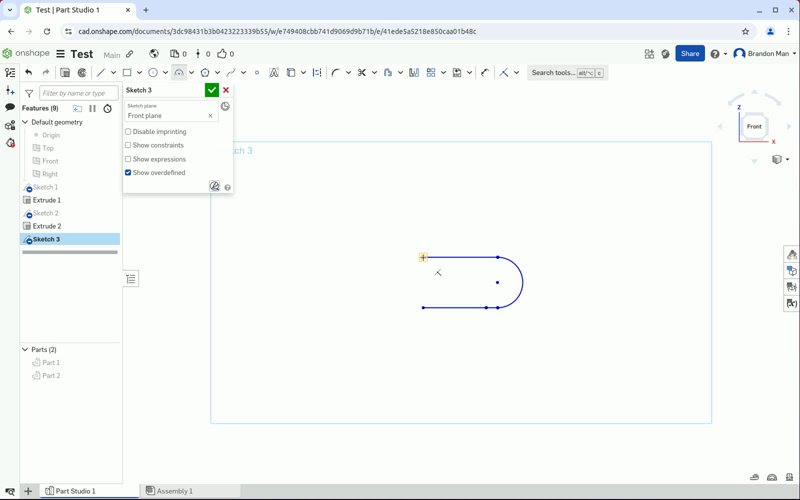
mouse_move(423, 307)
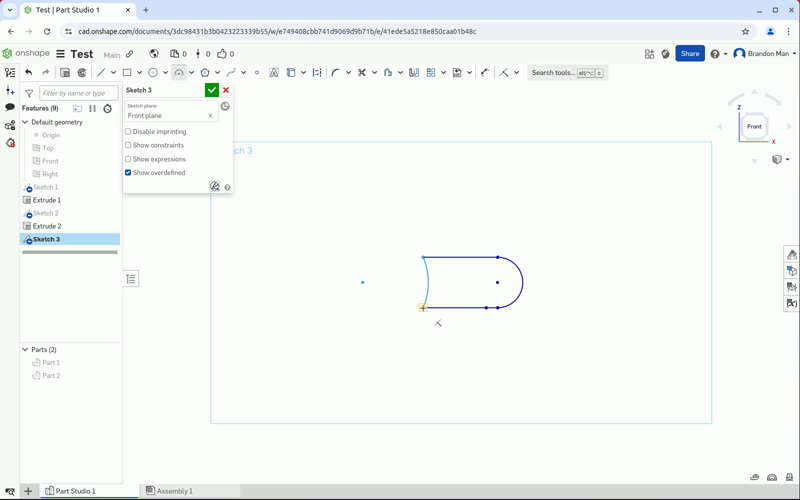
click(423, 307)
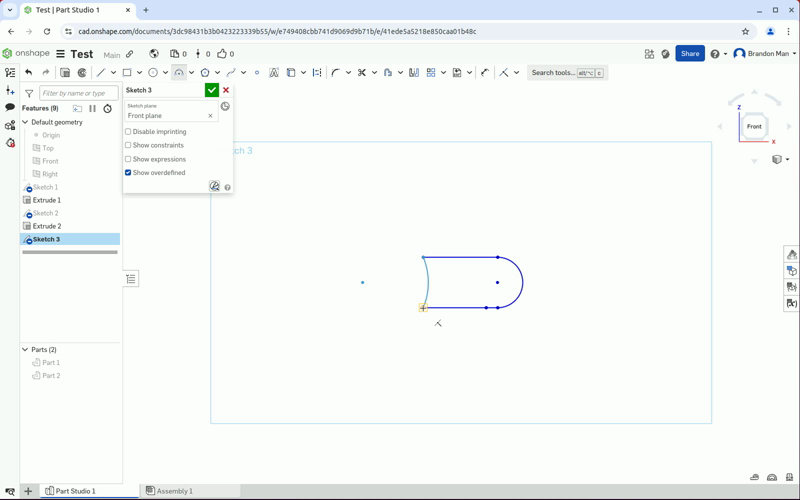
key_down(shift)
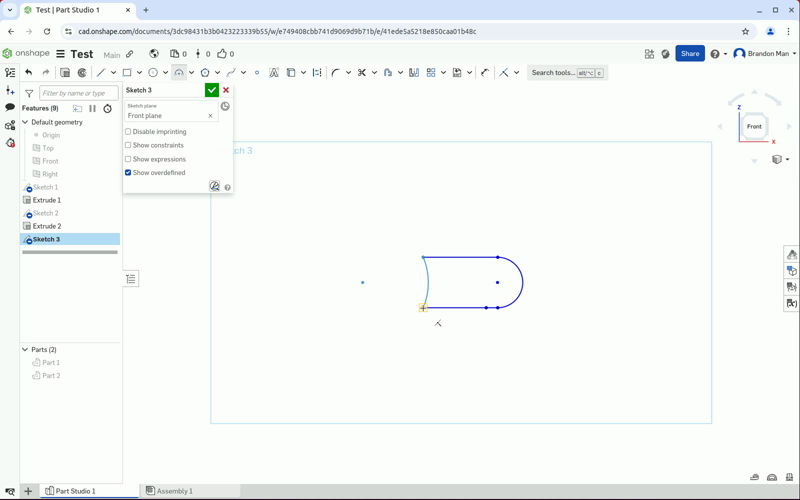
mouse_move(398, 282)
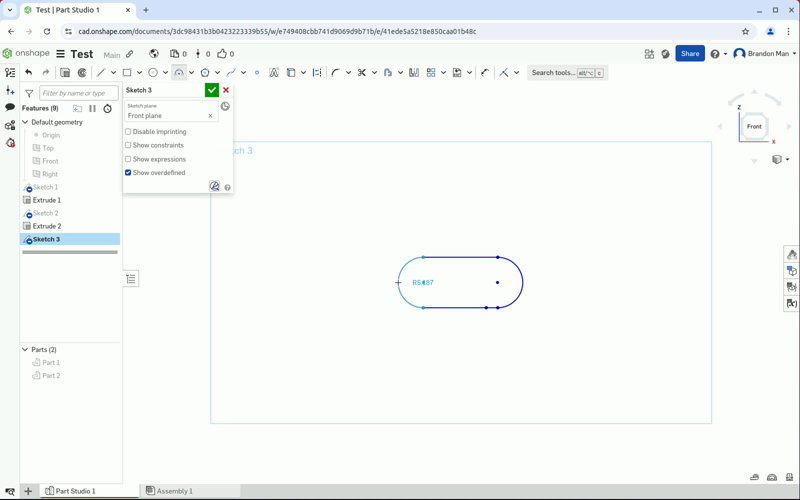
click(398, 282)
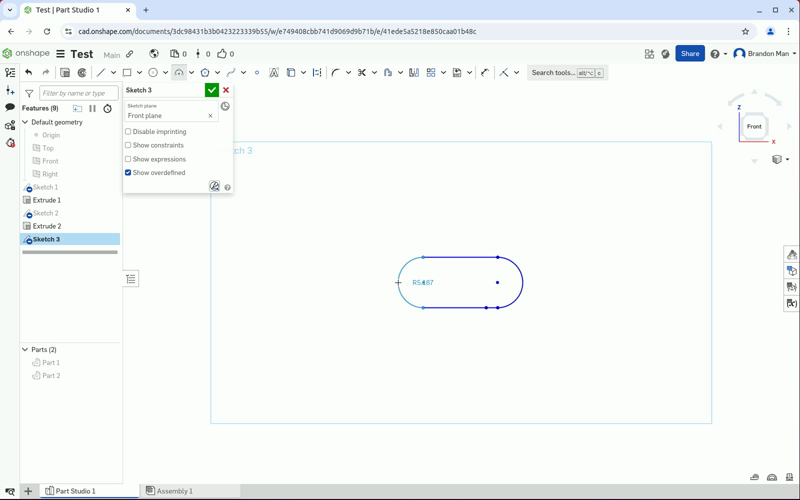
key_up(shift)
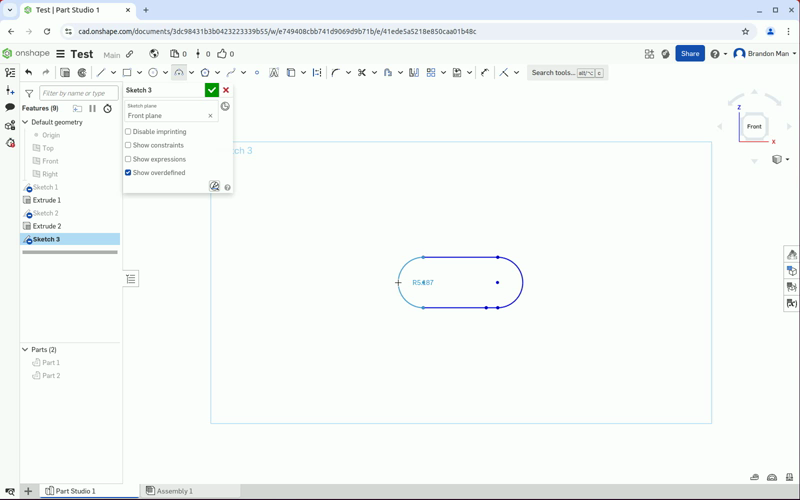
key(esc)
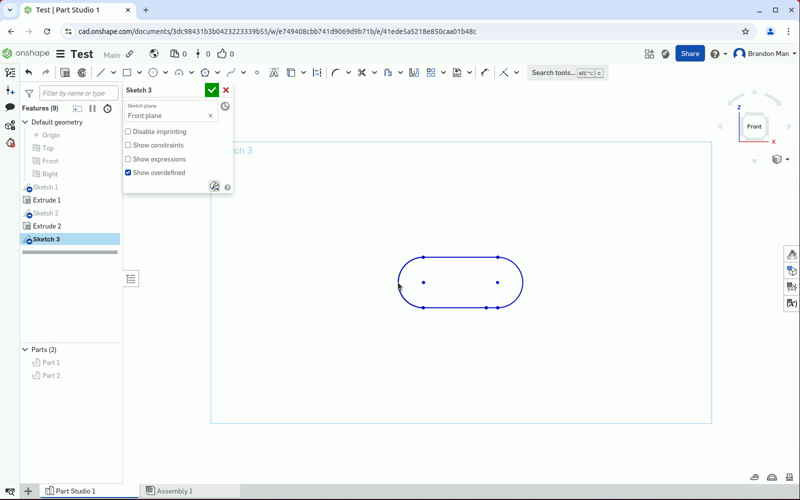
key(l)
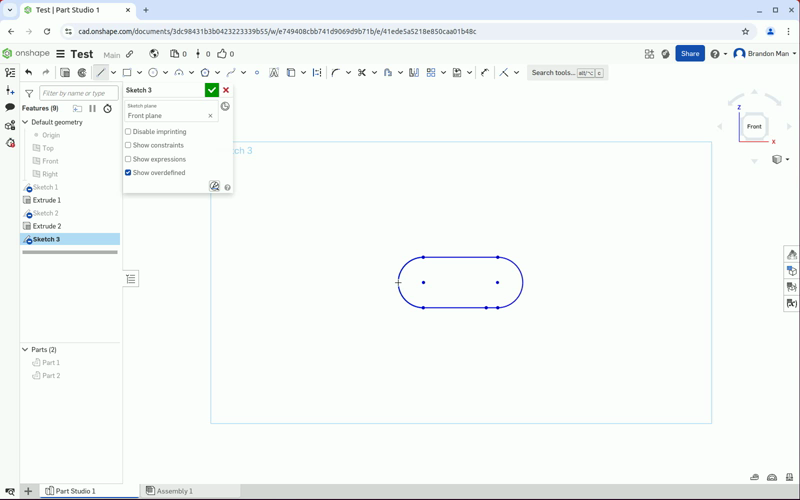
key_down(shift)
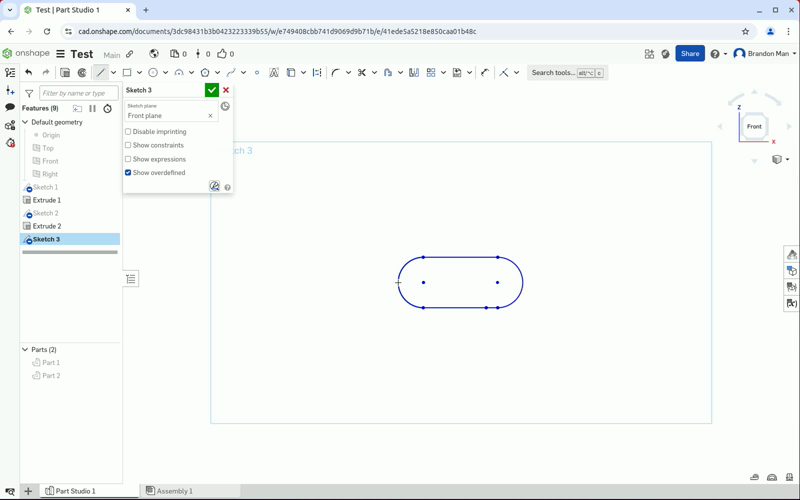
mouse_move(423, 303)
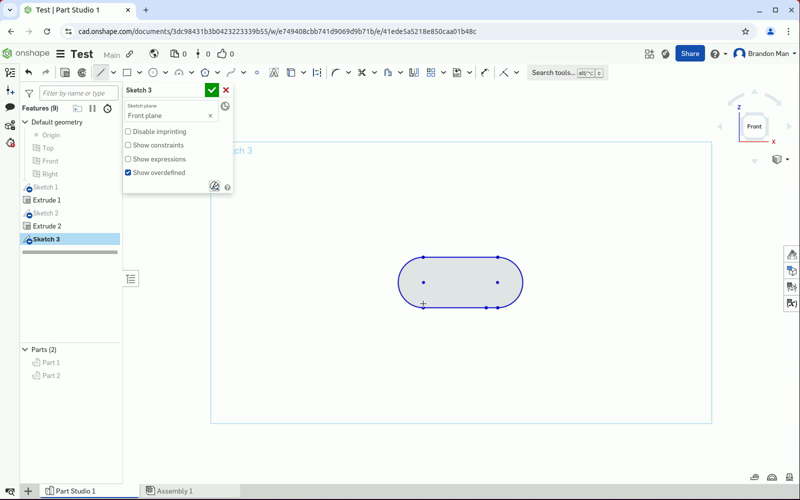
scroll(6)
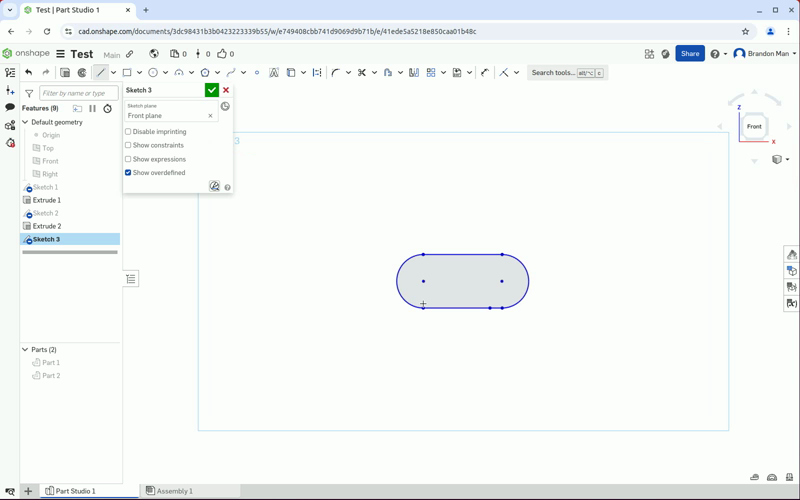
scroll(6)
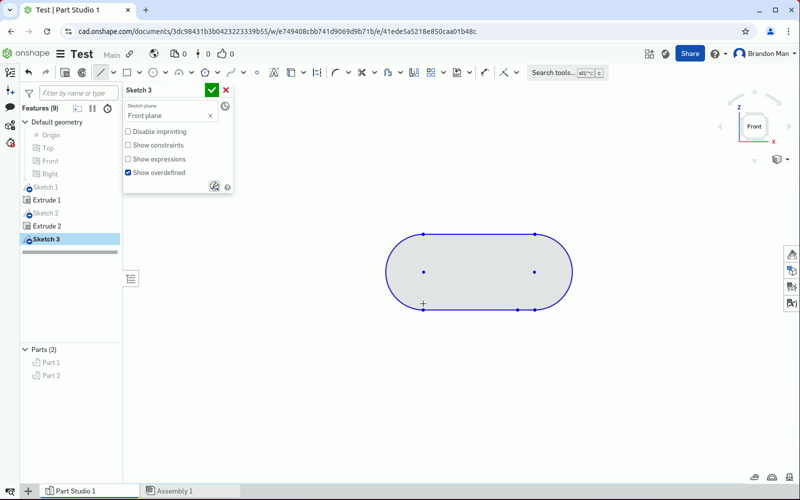
scroll(6)
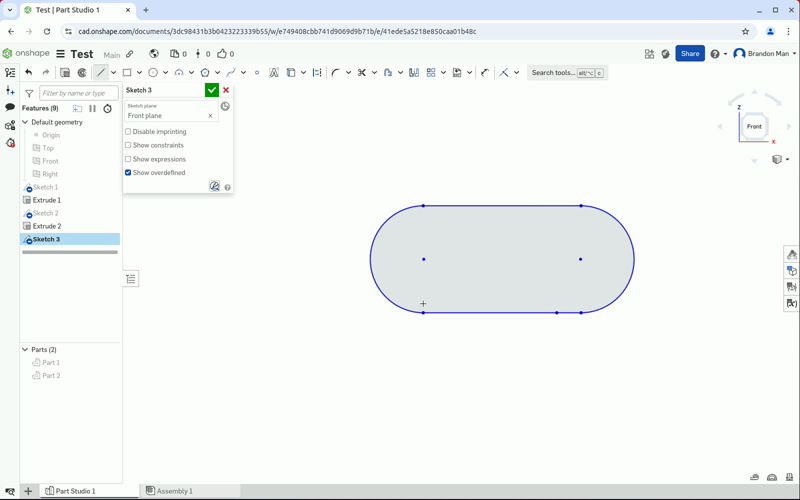
scroll(6)
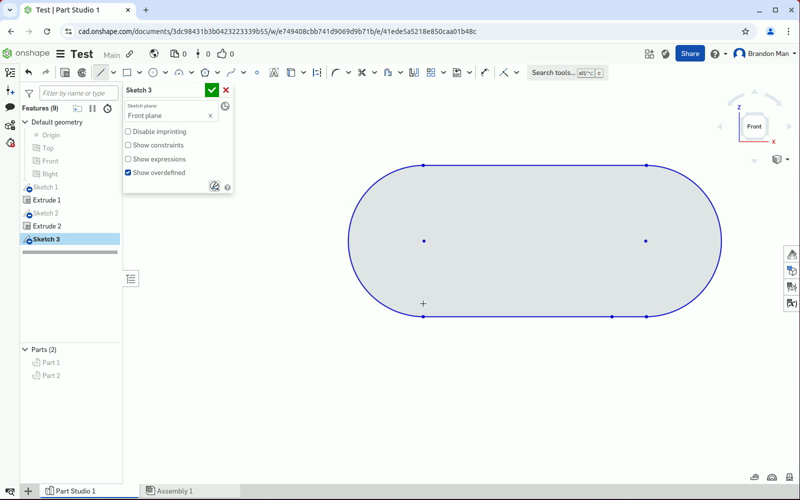
scroll(6)
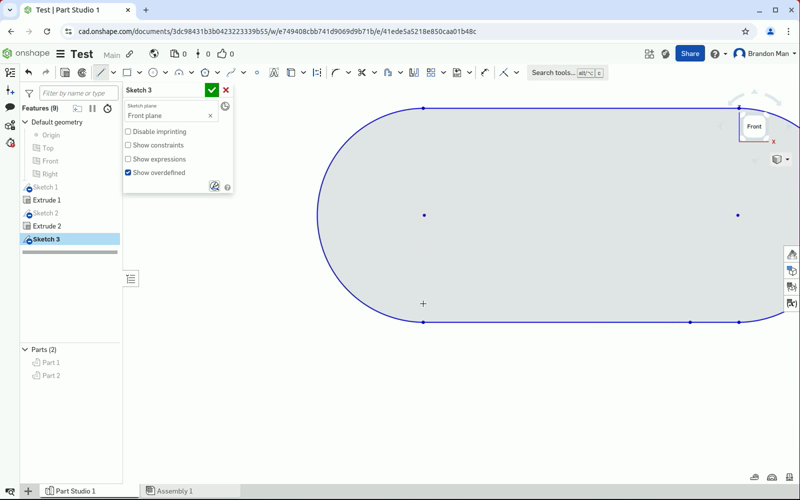
scroll(6)
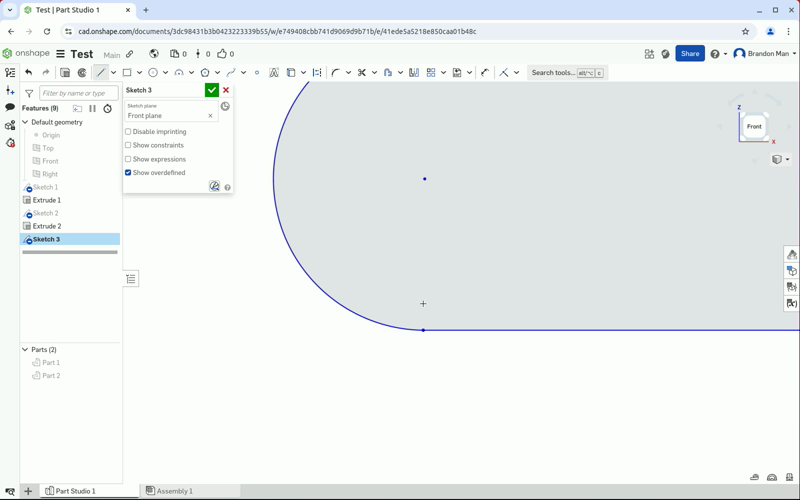
scroll(6)
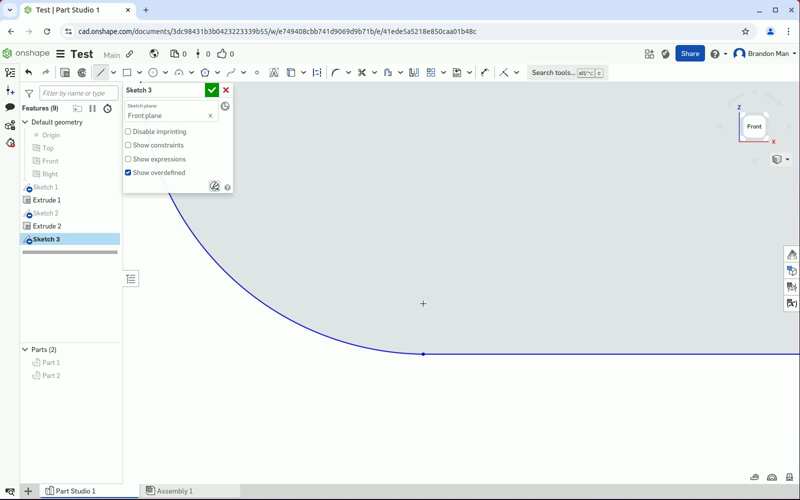
click(423, 303)
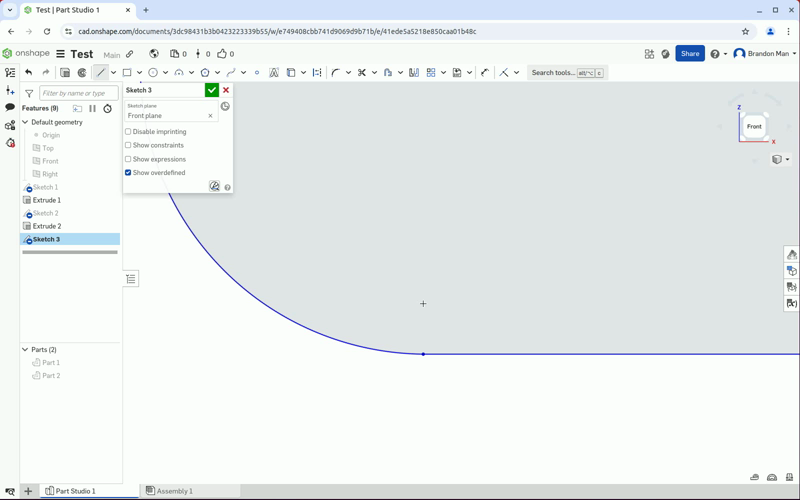
scroll(-6)
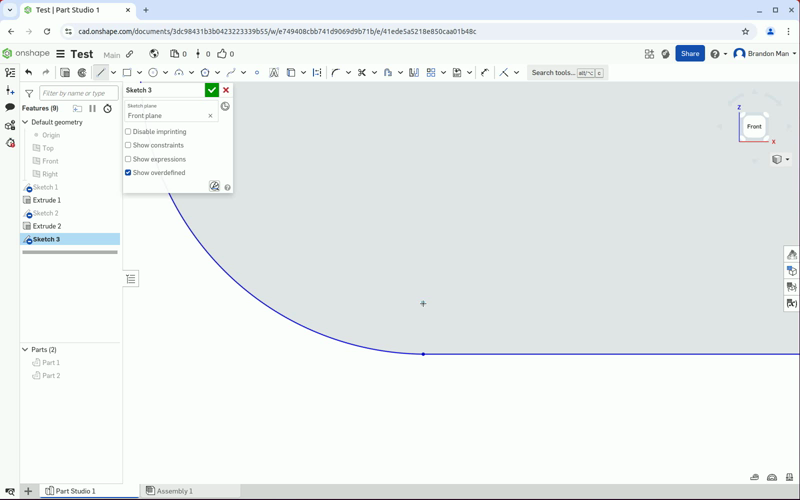
scroll(-6)
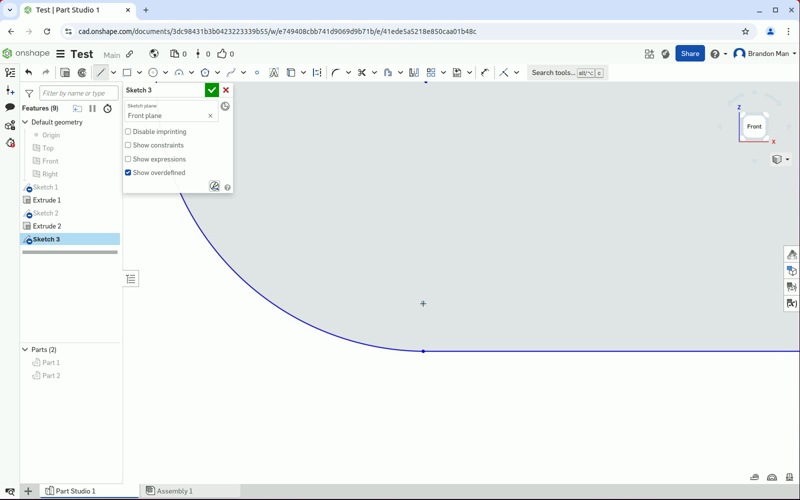
scroll(-6)
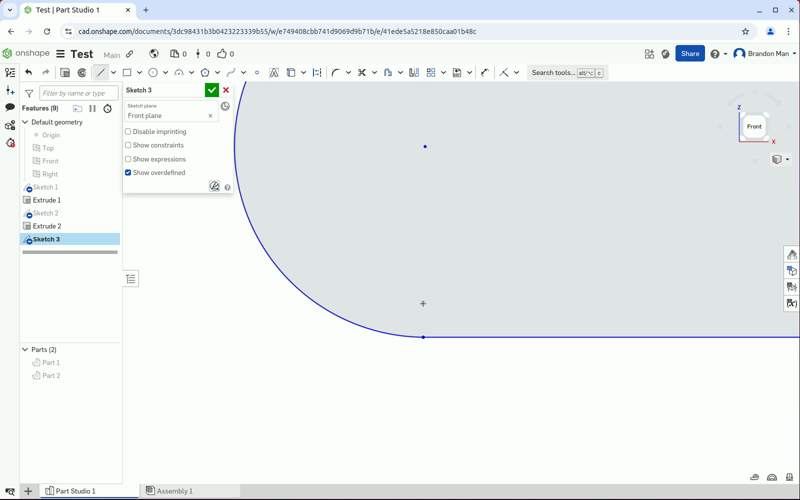
scroll(-6)
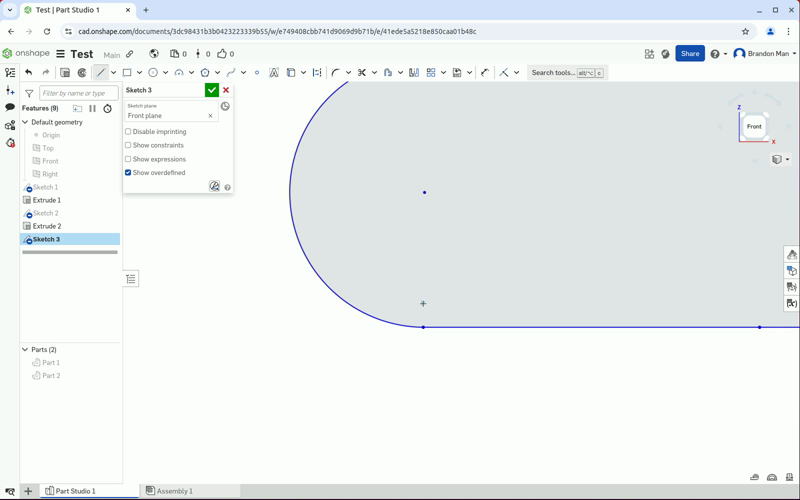
scroll(-6)
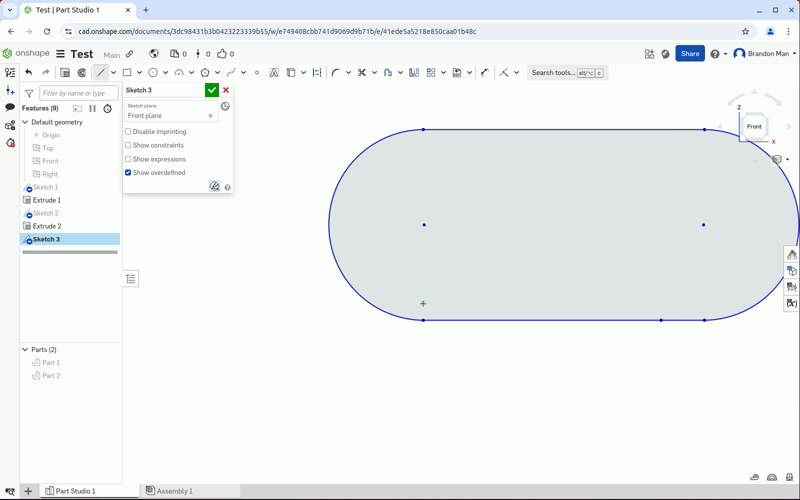
scroll(-6)
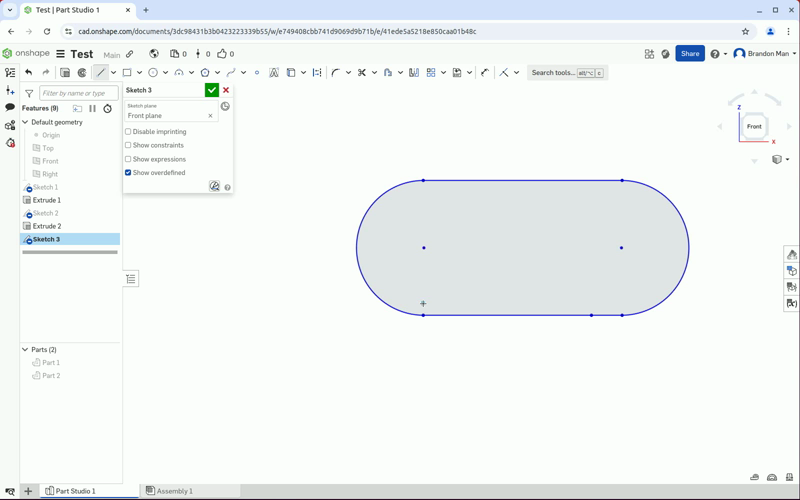
scroll(-6)
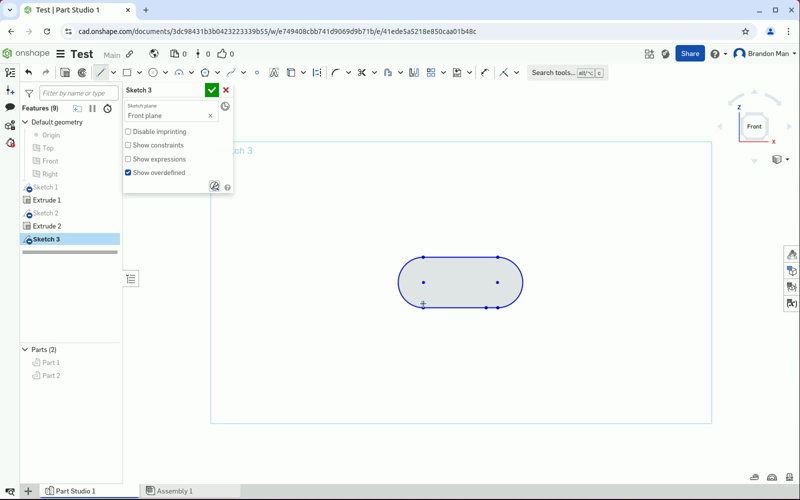
key_up(shift)
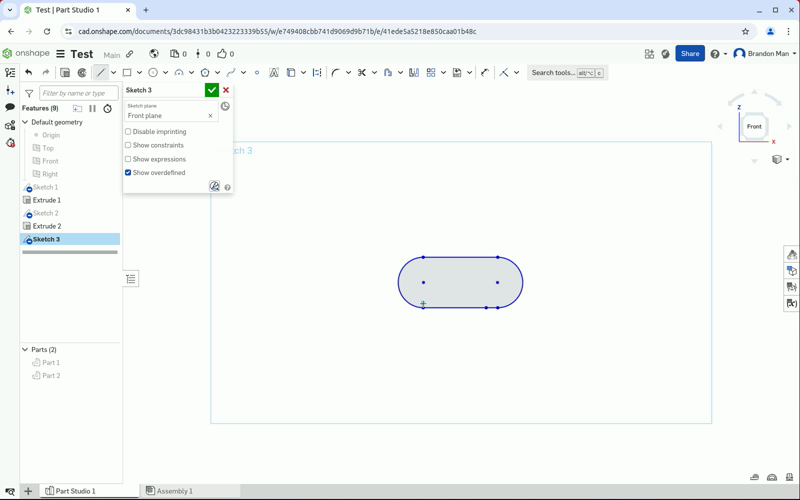
key_down(shift)
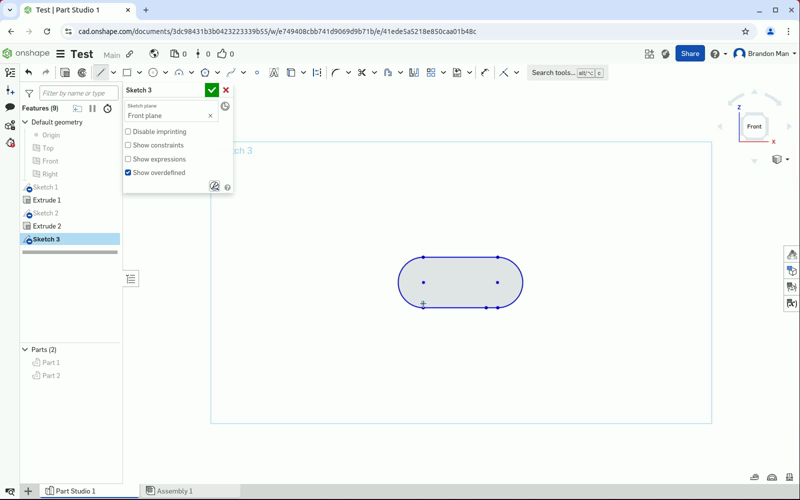
mouse_move(497, 303)
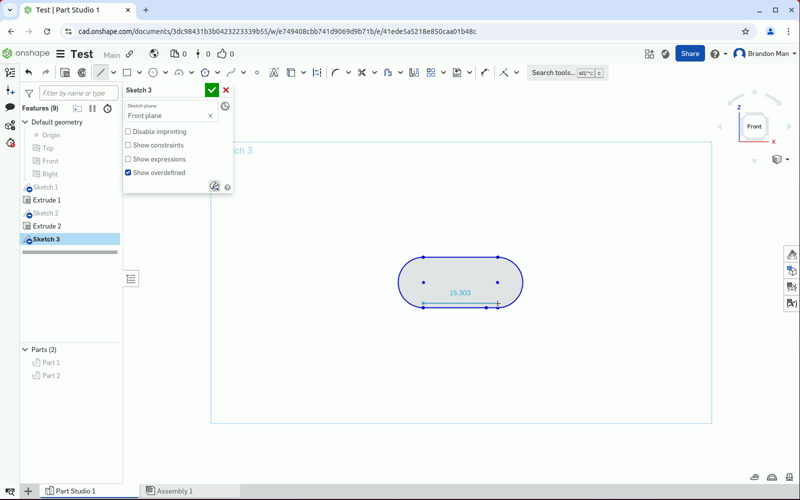
scroll(6)
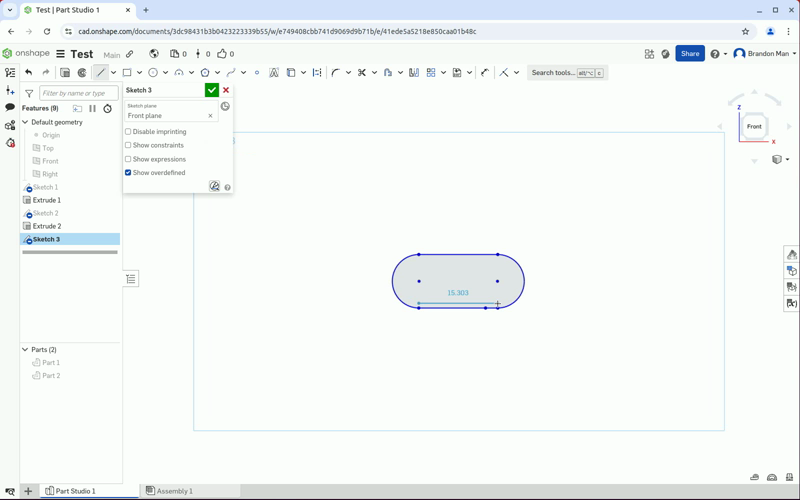
scroll(6)
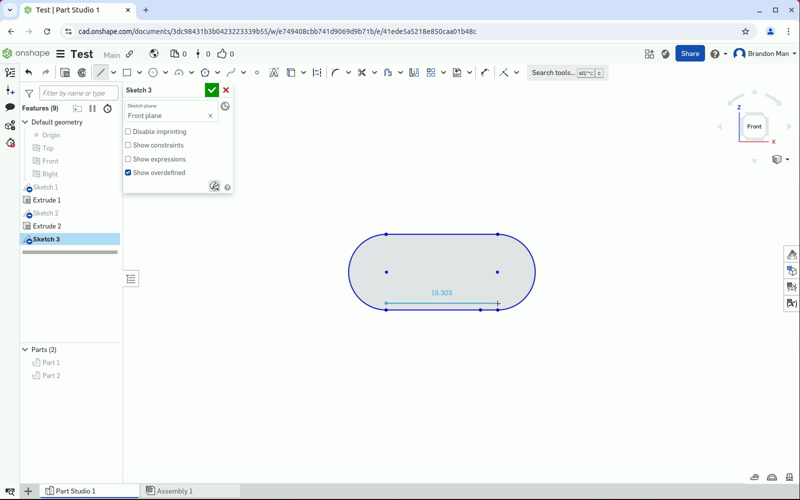
scroll(6)
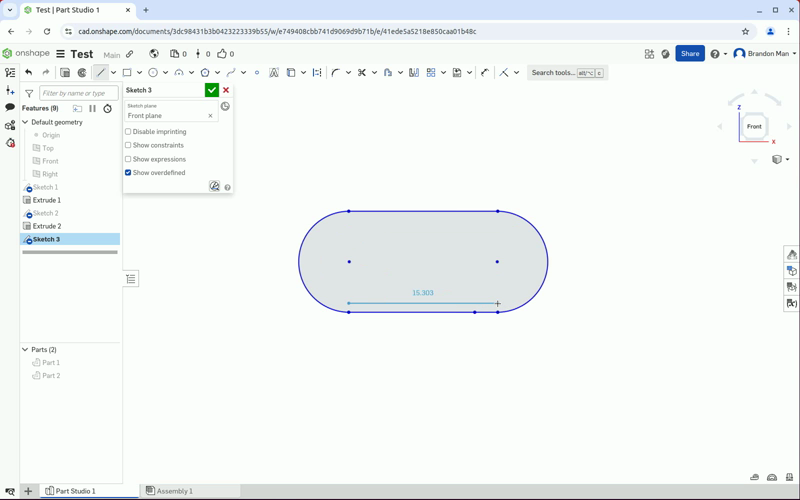
scroll(6)
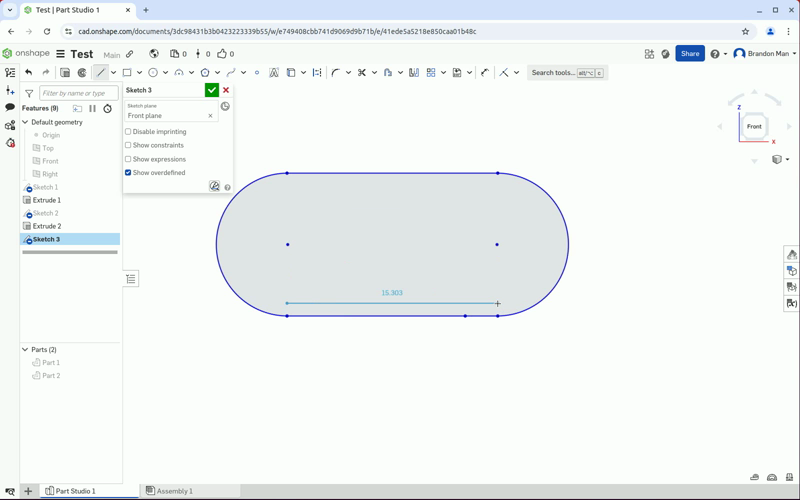
scroll(6)
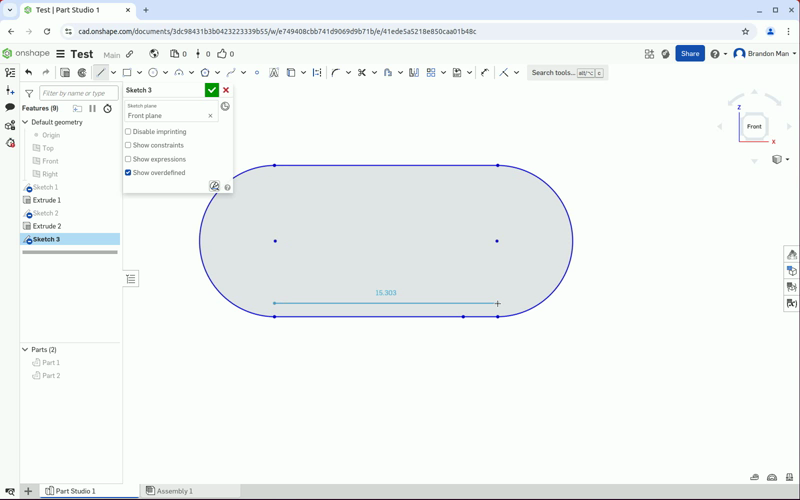
scroll(6)
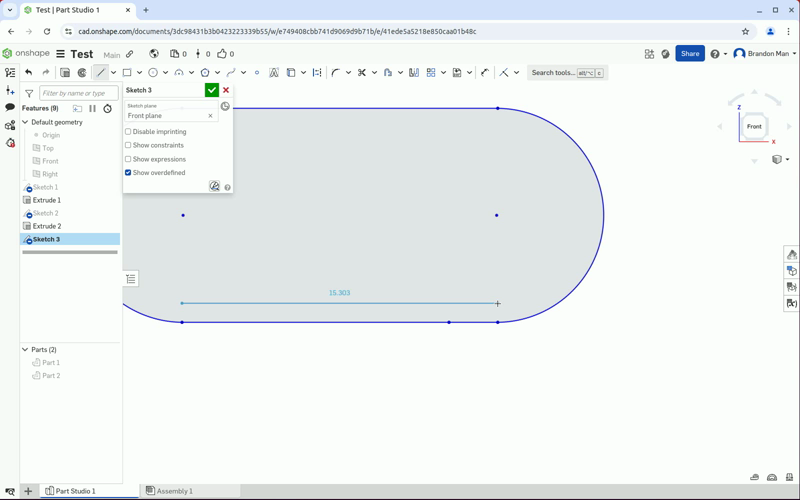
scroll(6)
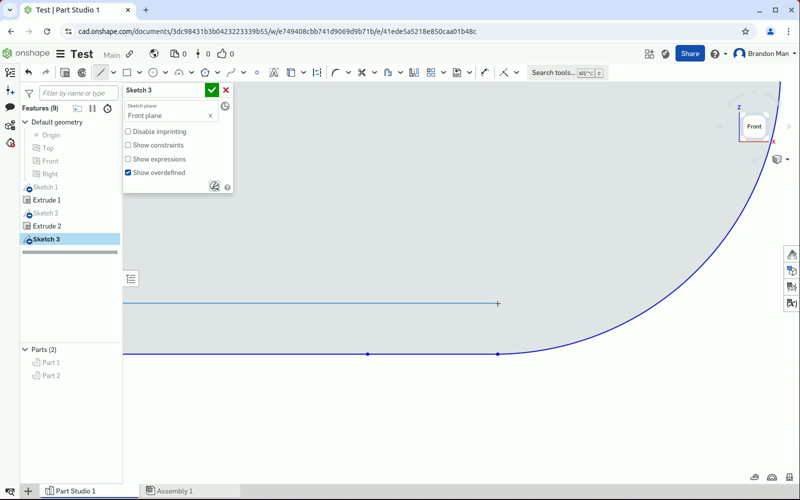
click(497, 303)
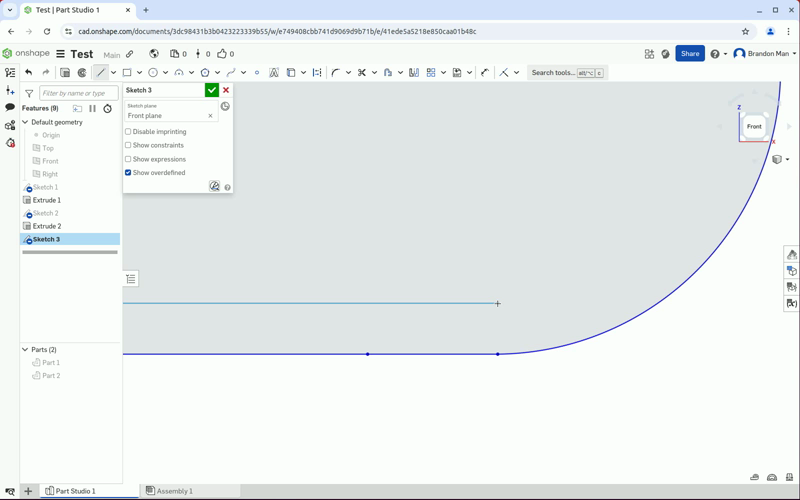
scroll(-6)
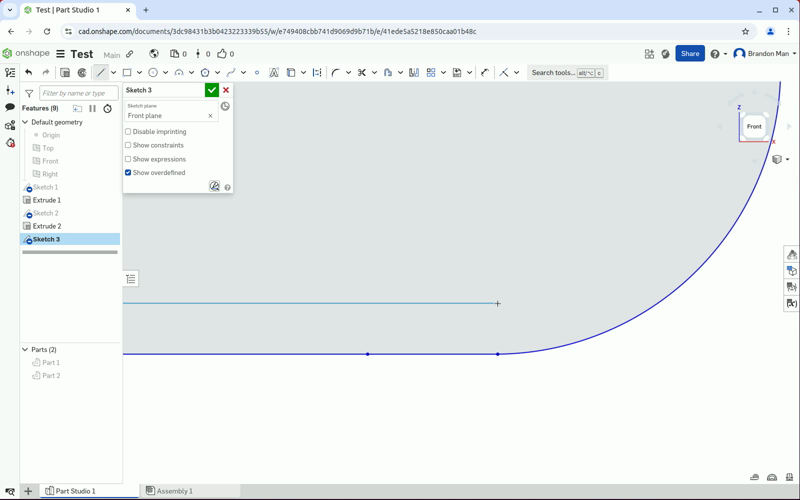
scroll(-6)
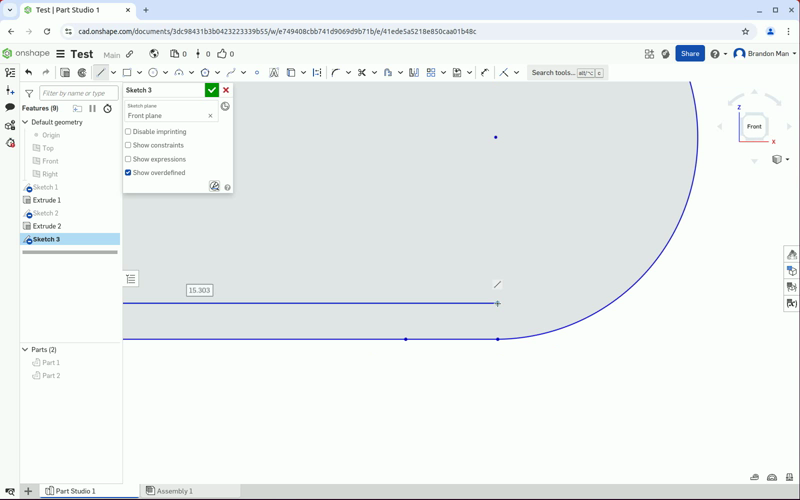
scroll(-6)
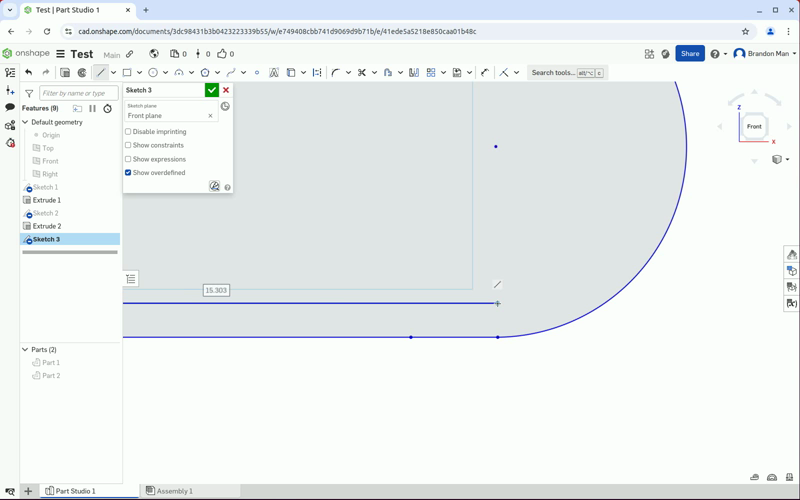
scroll(-6)
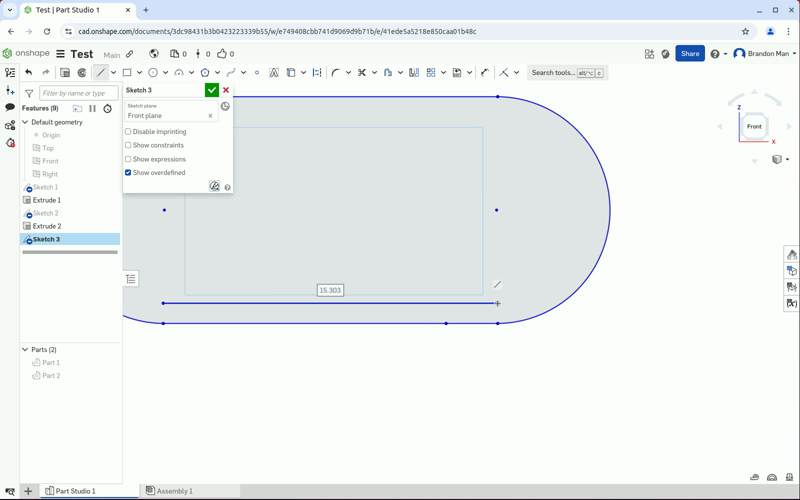
scroll(-6)
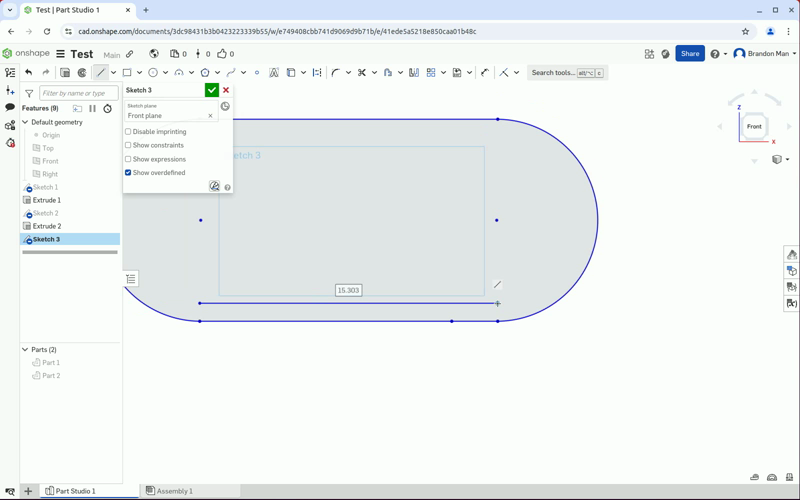
scroll(-6)
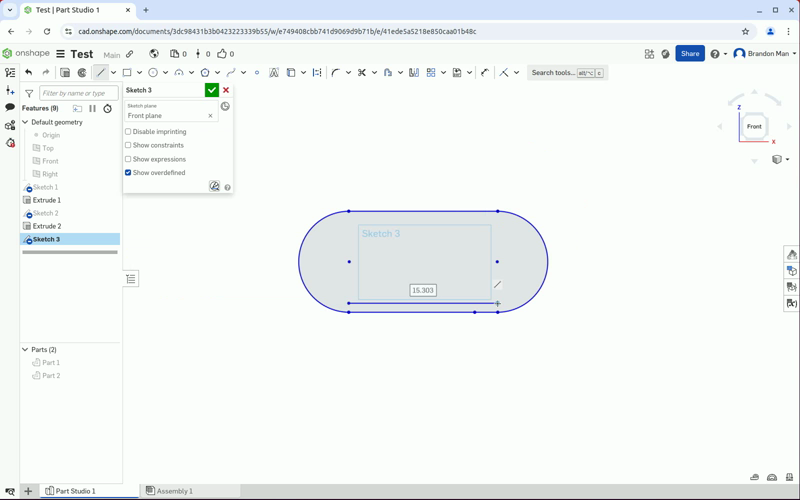
scroll(-6)
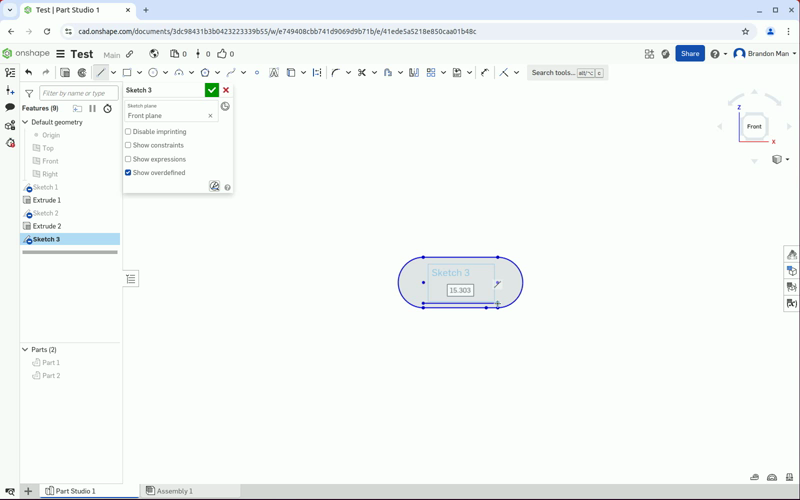
key_up(shift)
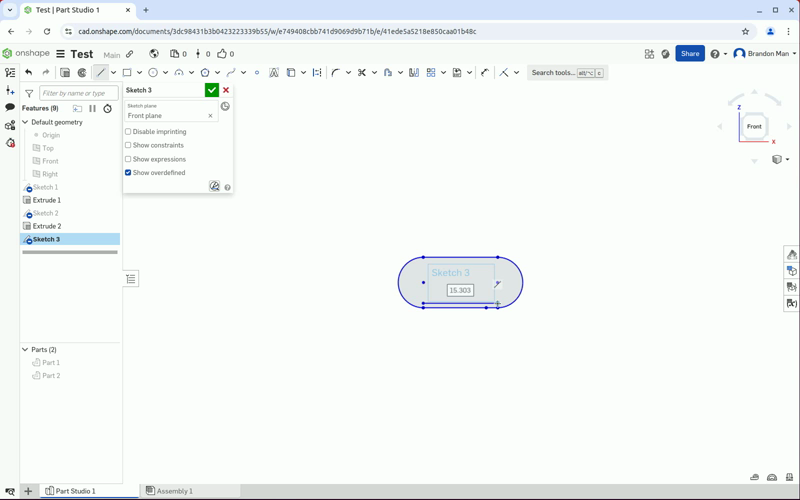
key(esc)
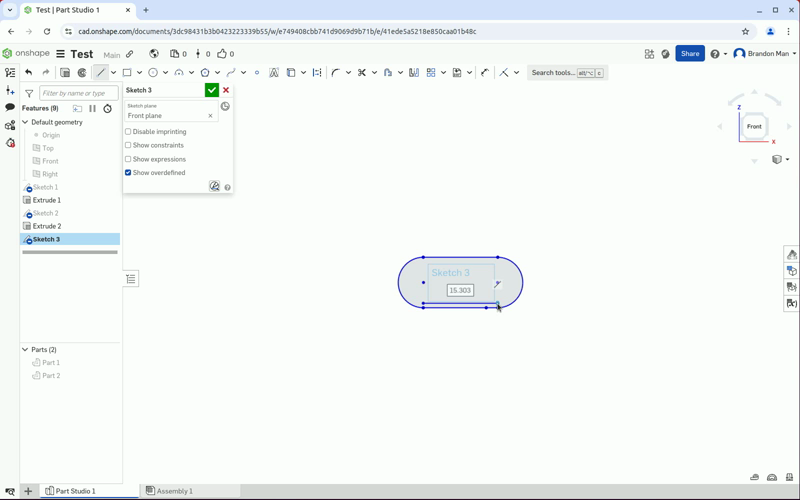
key(a)
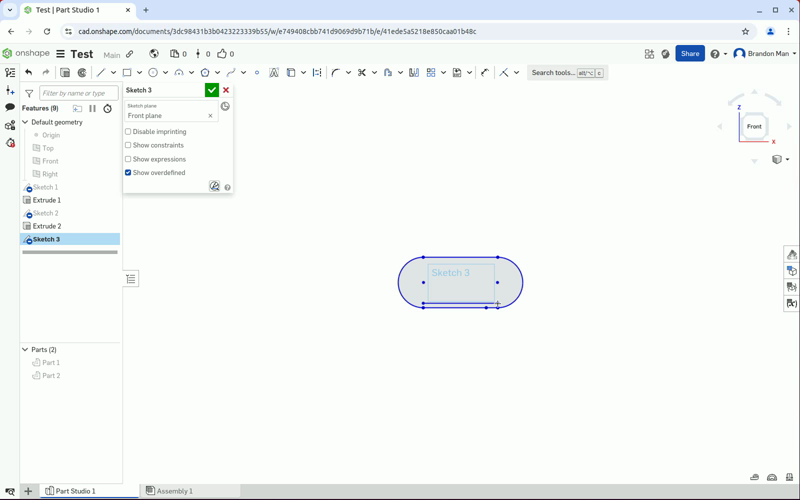
mouse_move(497, 303)
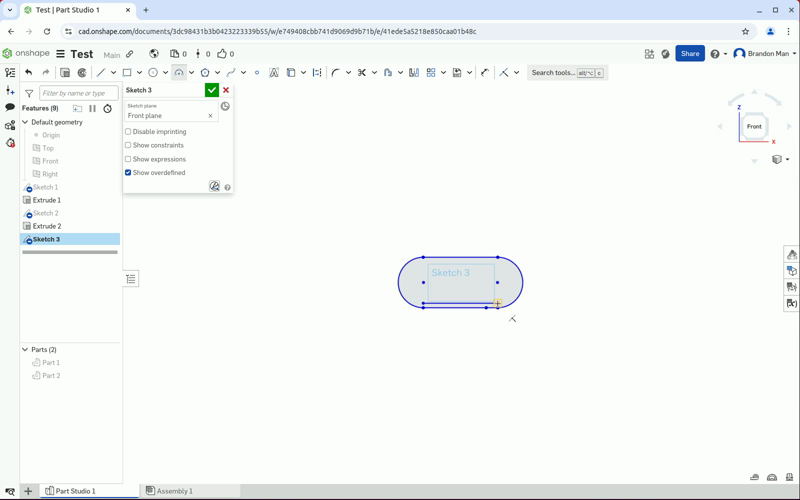
scroll(6)
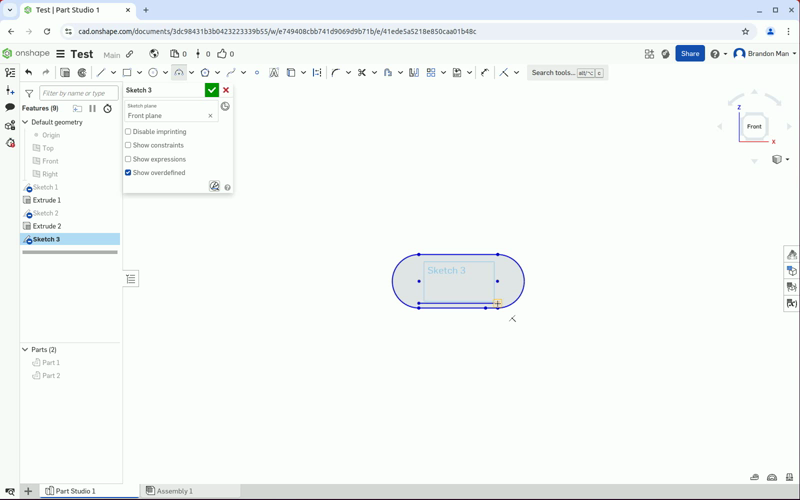
scroll(6)
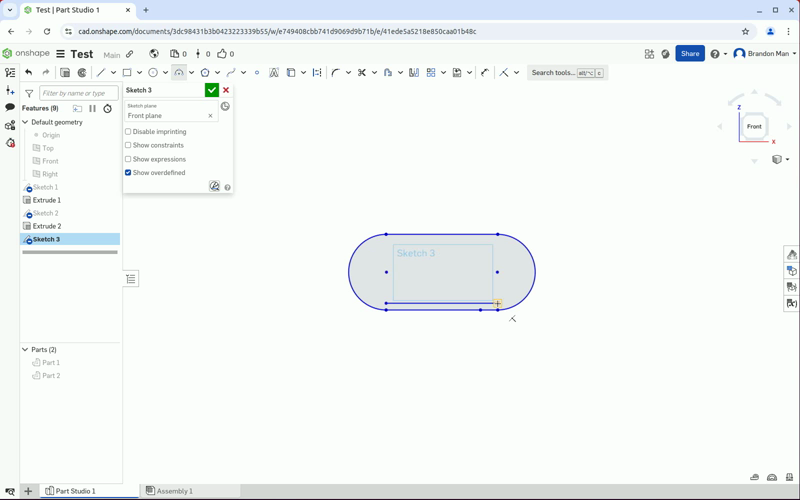
scroll(6)
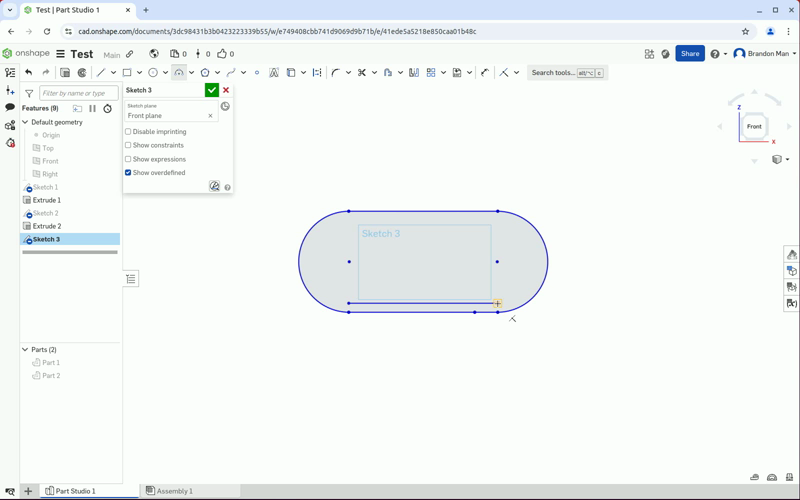
scroll(6)
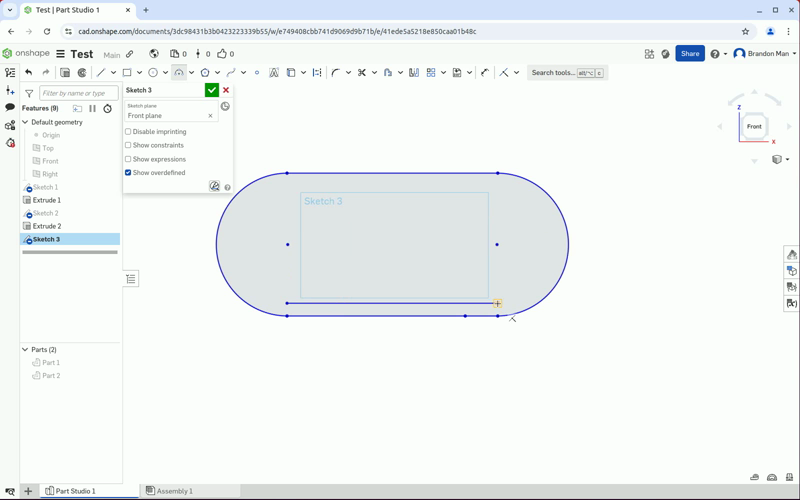
scroll(6)
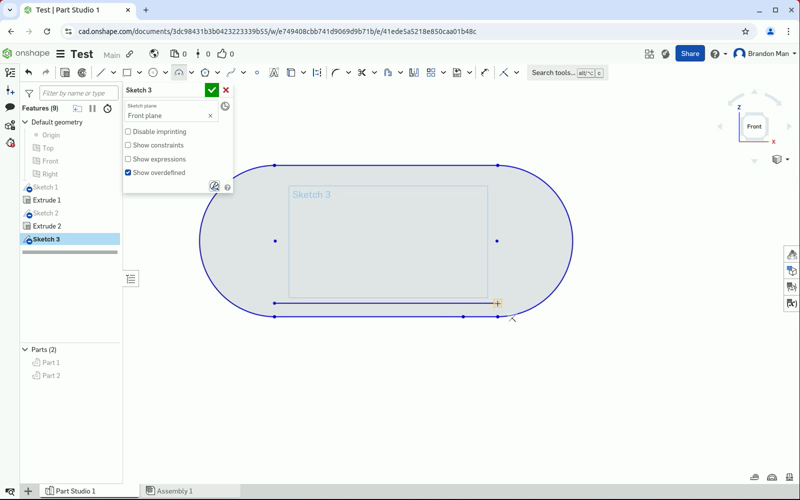
scroll(6)
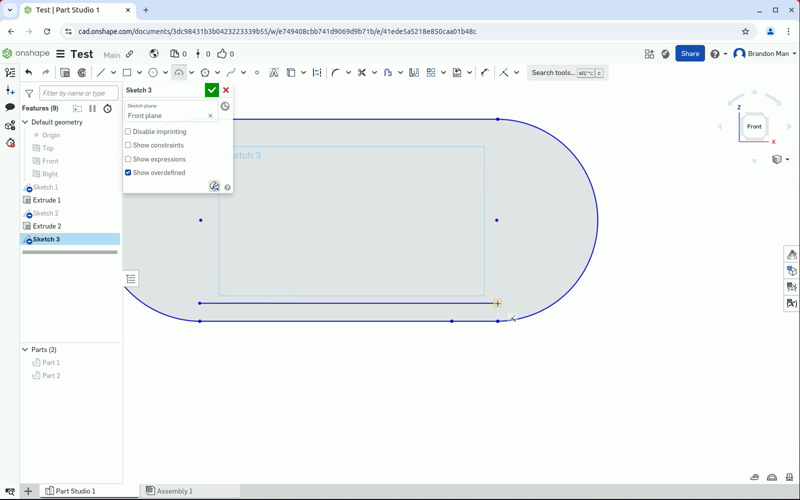
scroll(6)
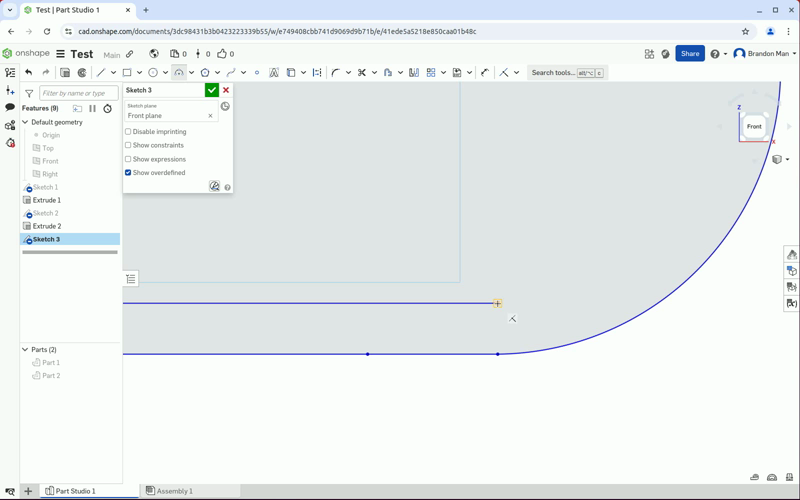
click(497, 303)
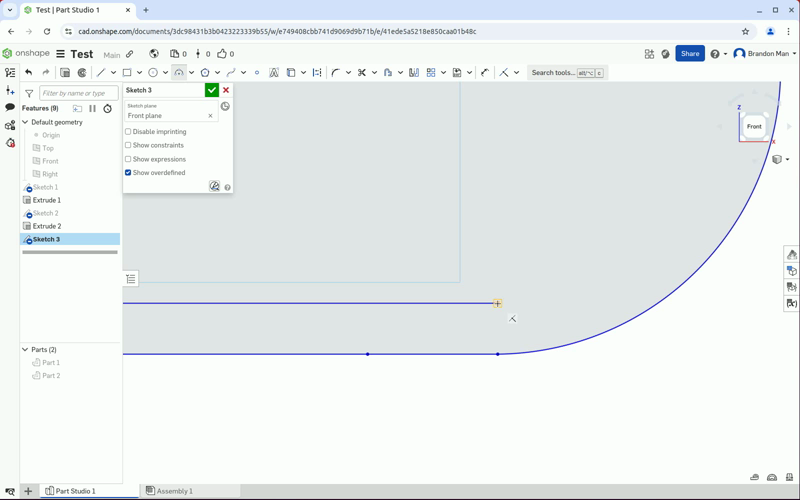
scroll(-6)
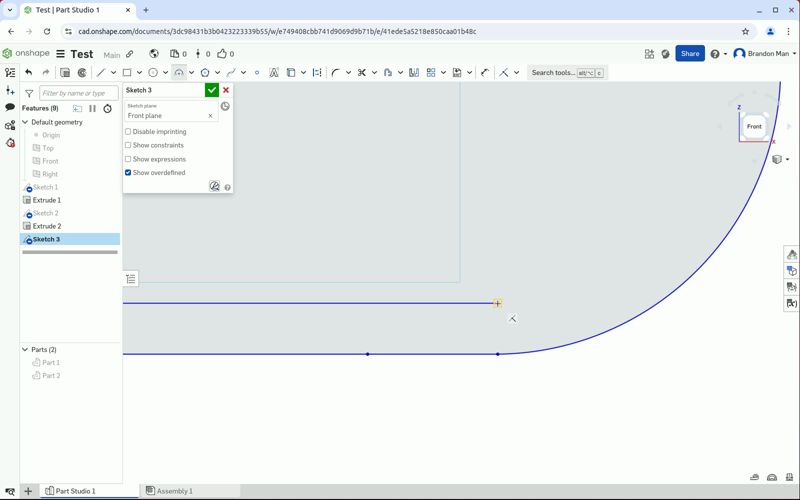
scroll(-6)
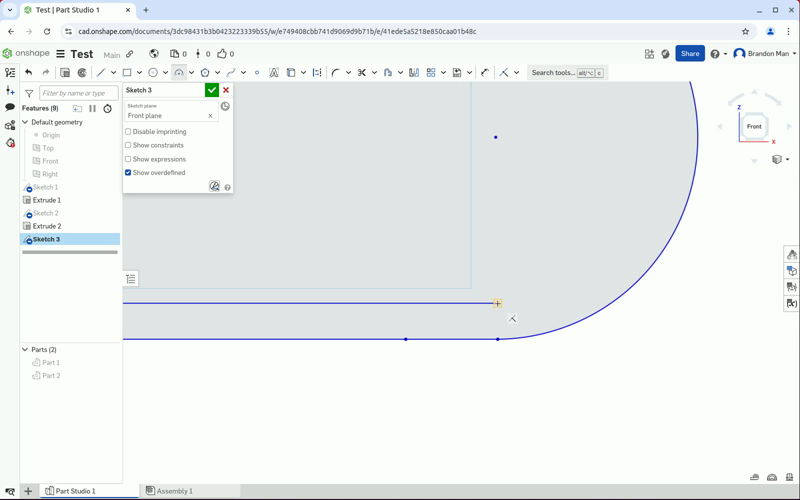
scroll(-6)
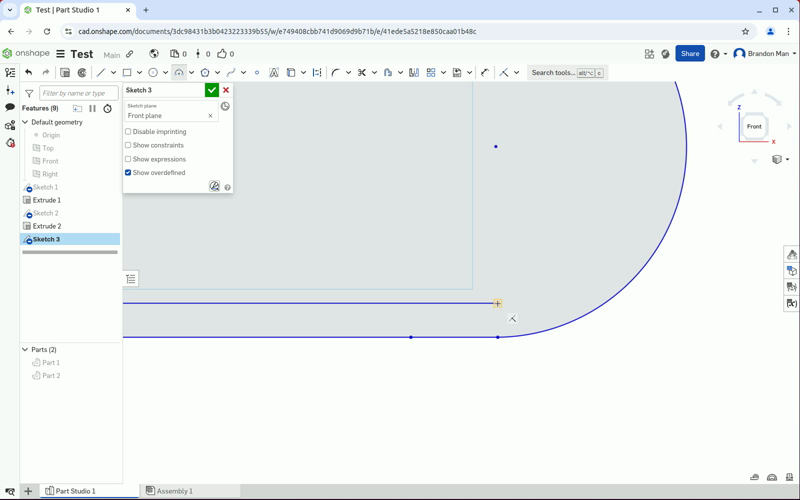
scroll(-6)
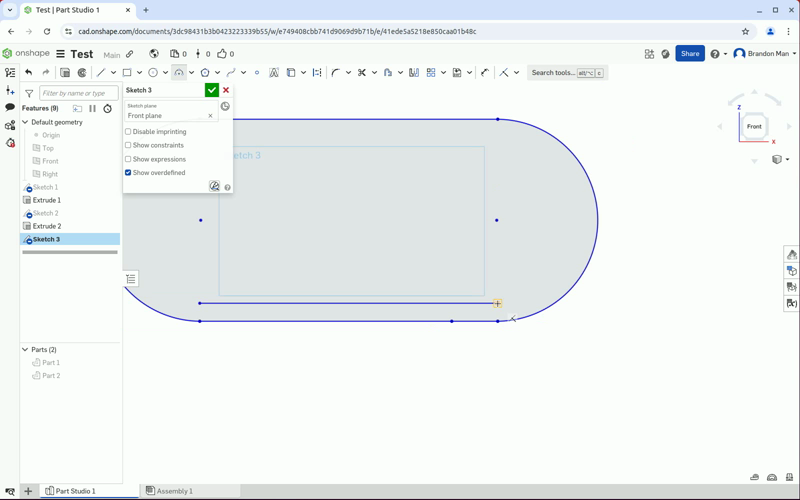
scroll(-6)
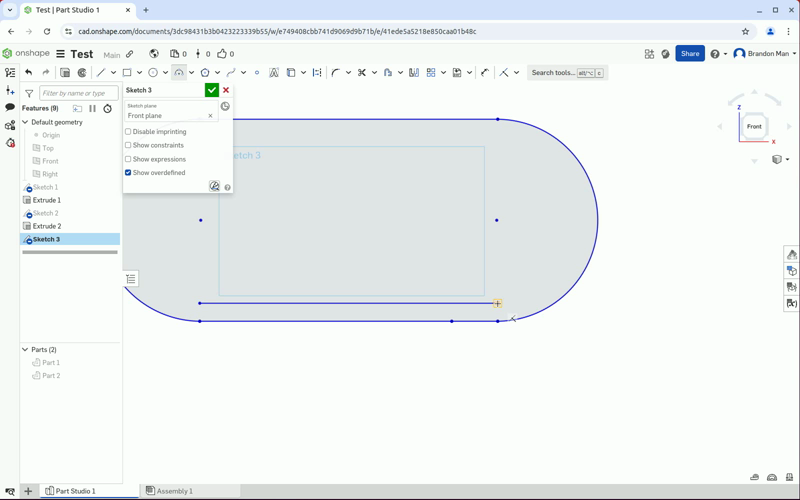
scroll(-6)
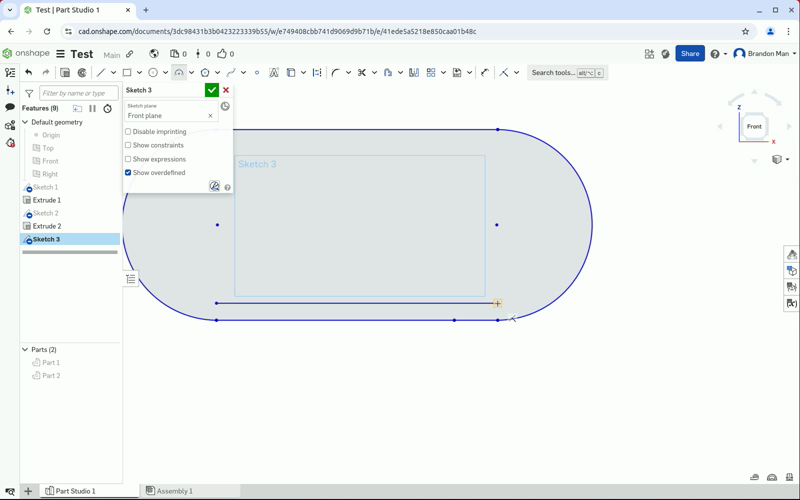
scroll(-6)
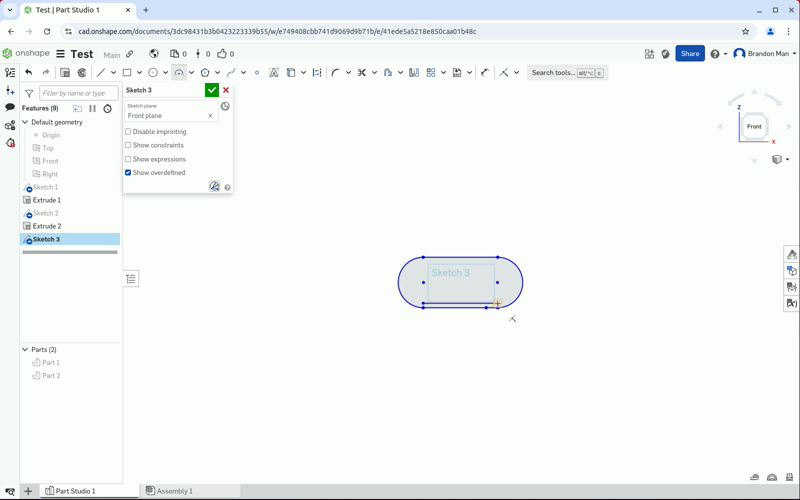
key_down(shift)
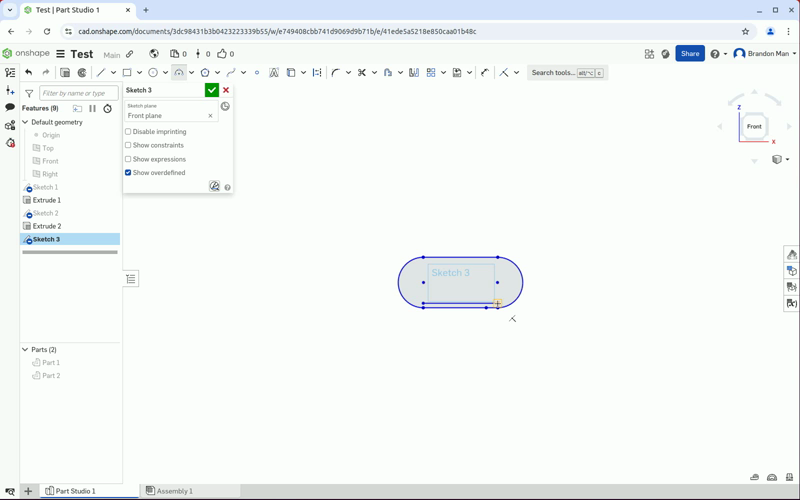
mouse_move(497, 262)
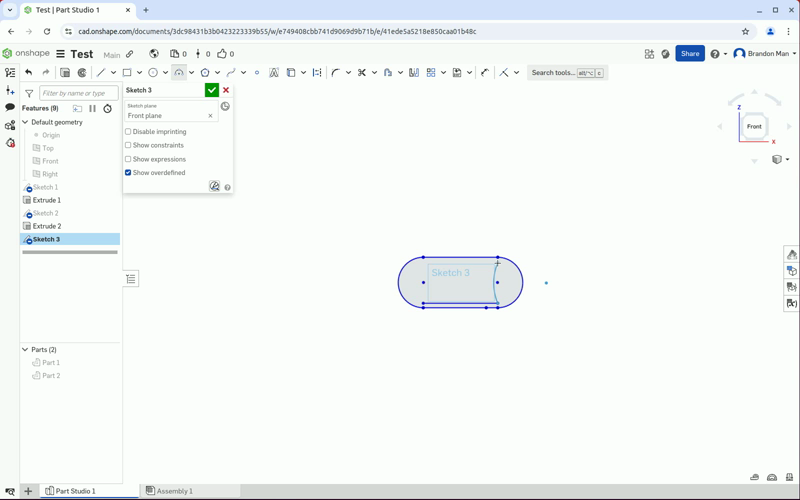
click(497, 262)
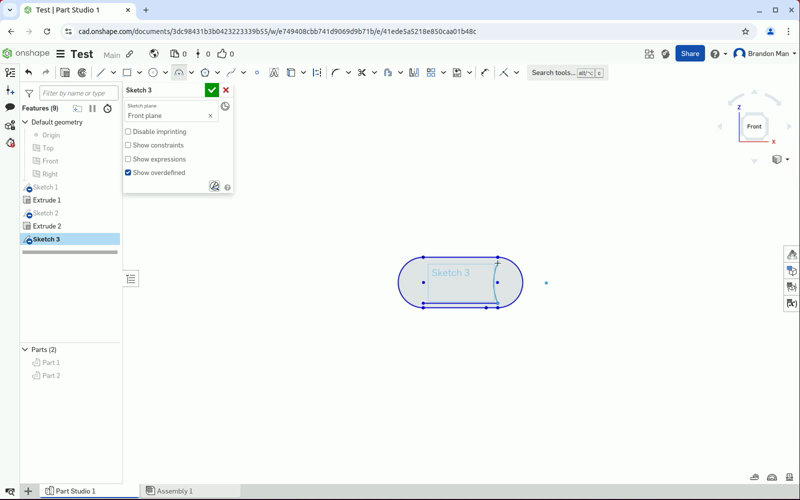
mouse_move(518, 282)
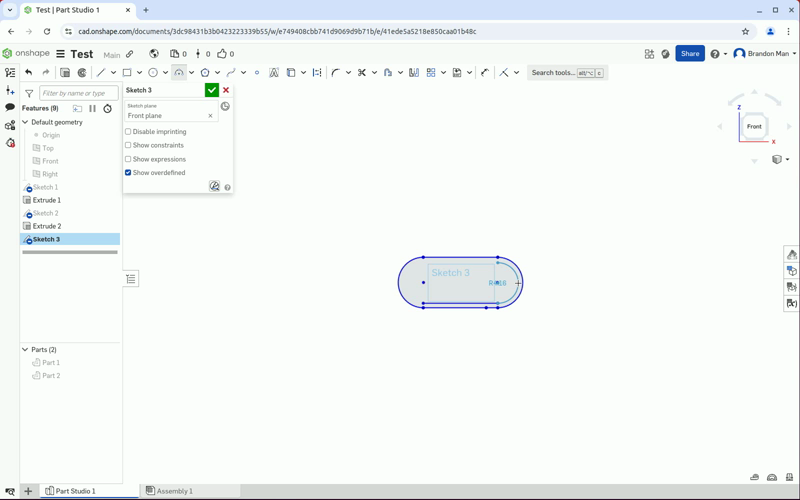
click(518, 282)
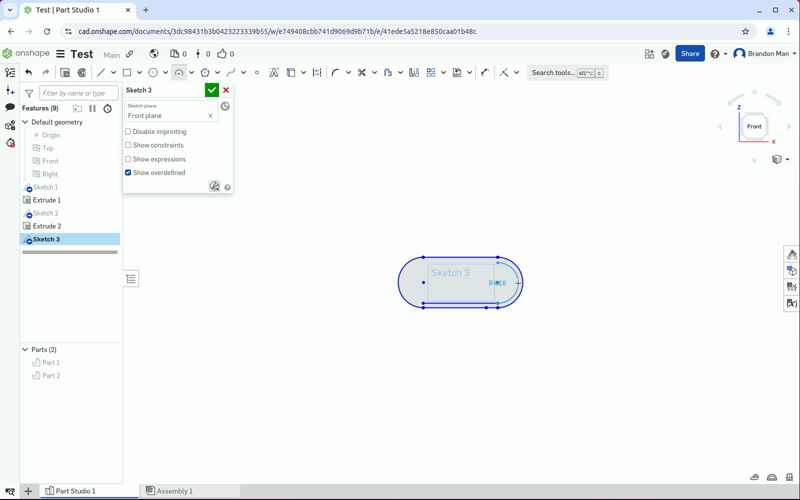
key_up(shift)
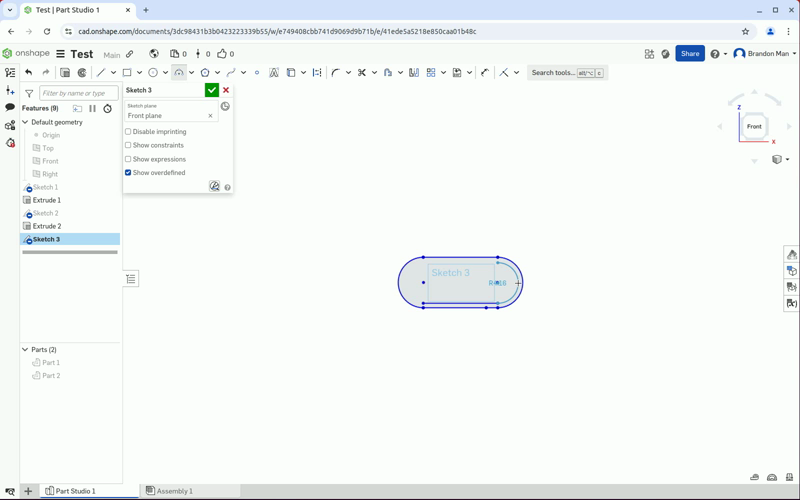
key(esc)
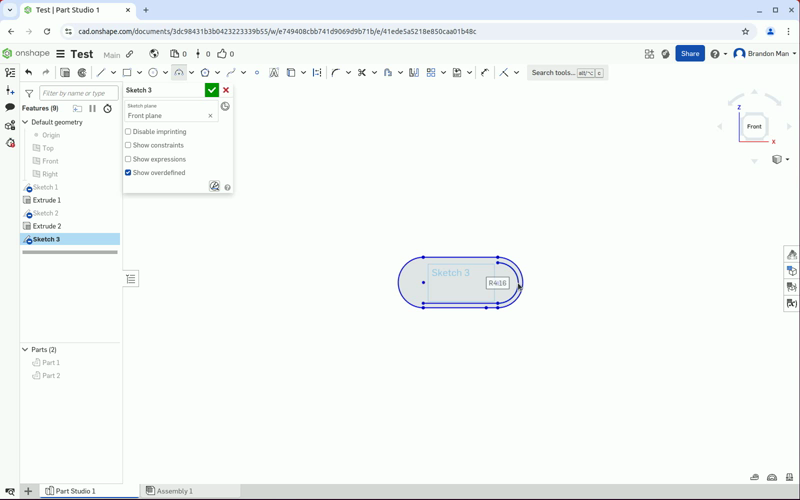
key(l)
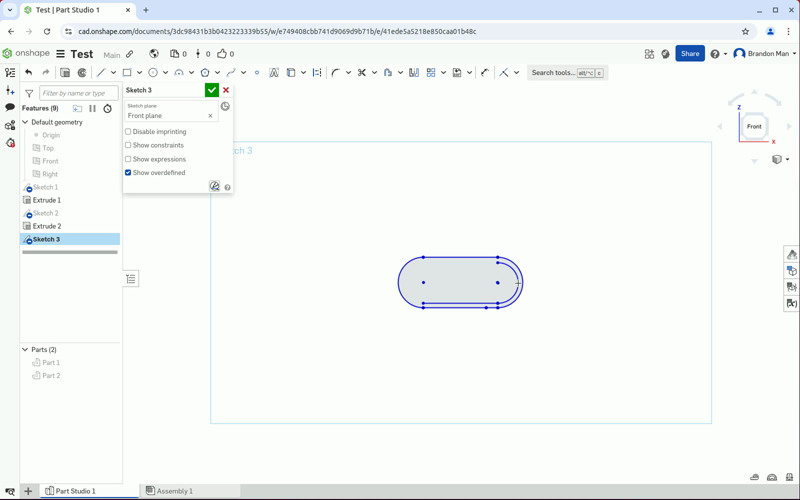
mouse_move(497, 262)
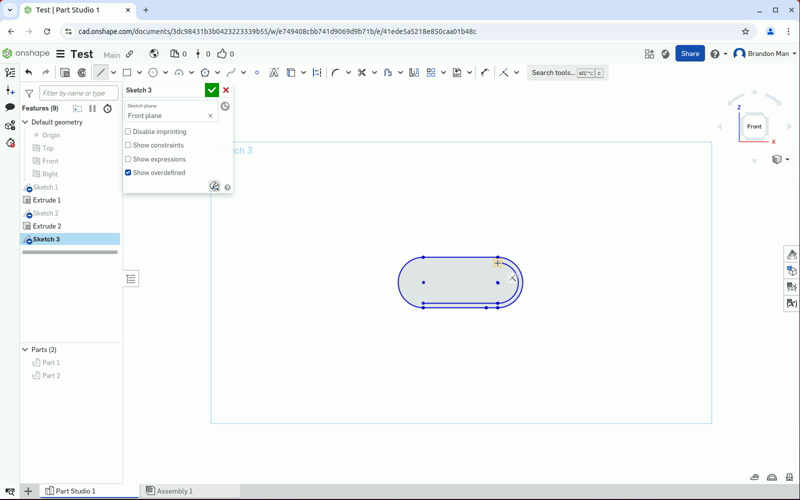
click(497, 262)
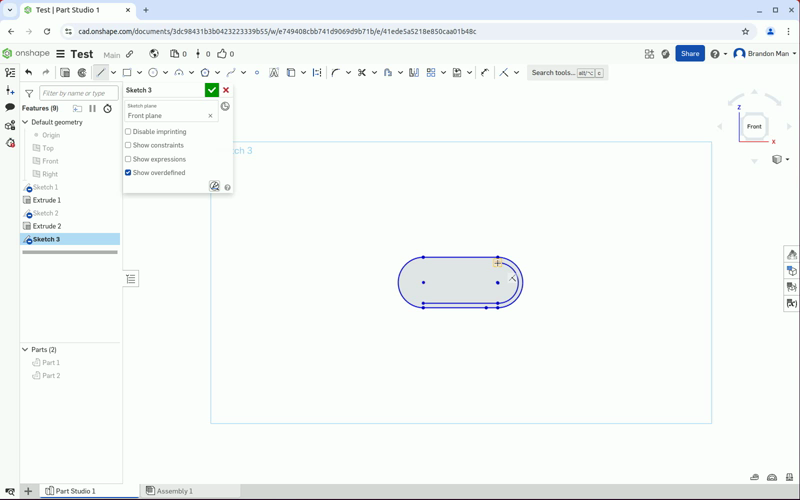
key_down(shift)
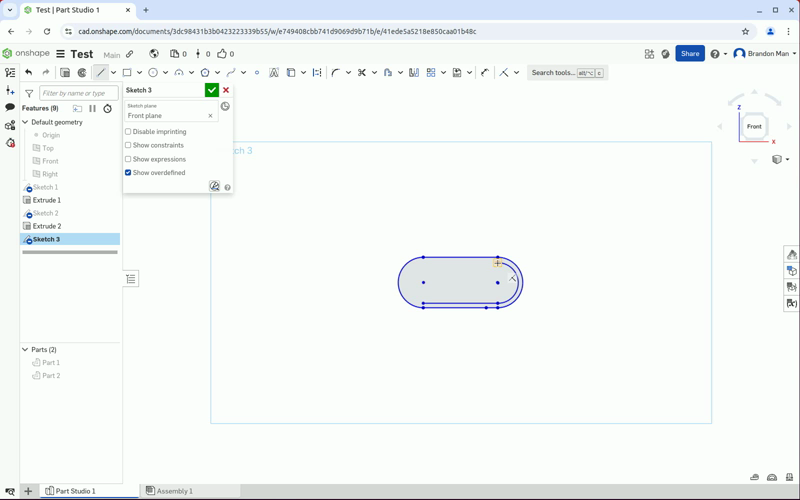
mouse_move(423, 262)
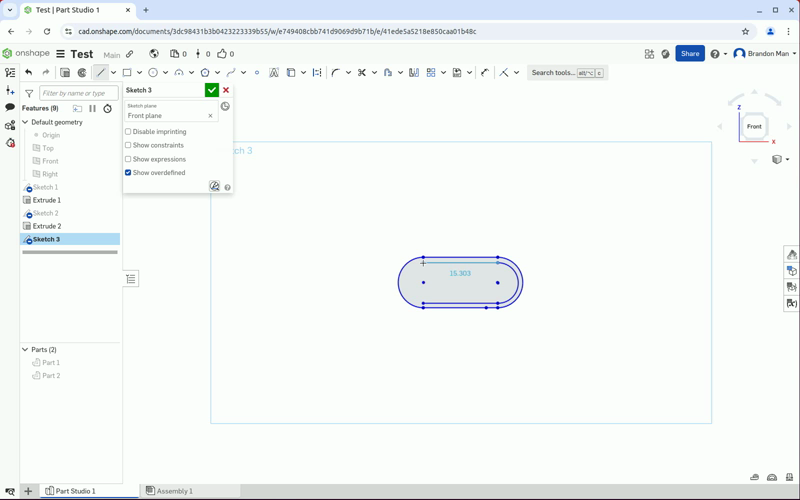
click(423, 262)
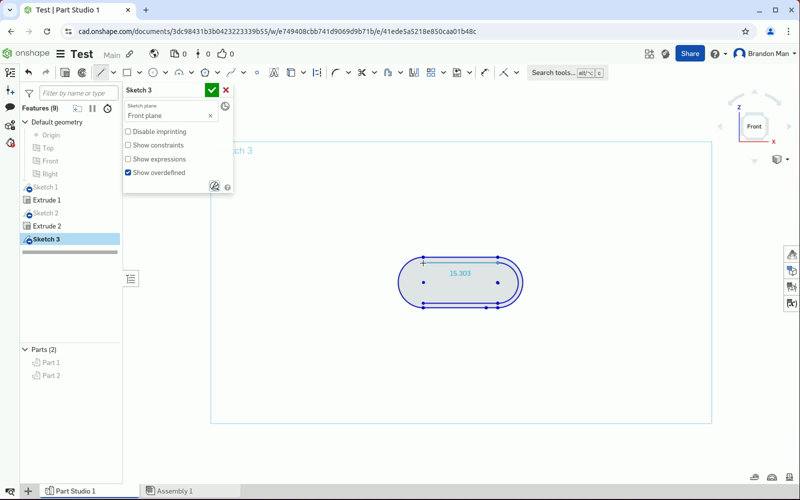
key_up(shift)
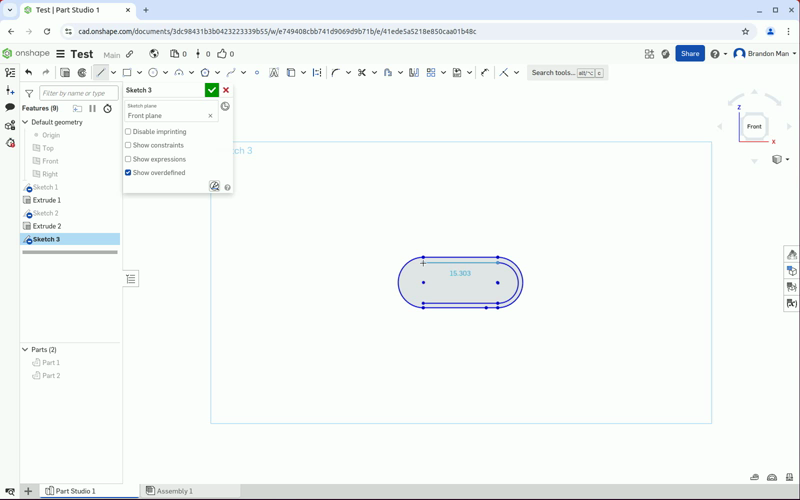
key(esc)
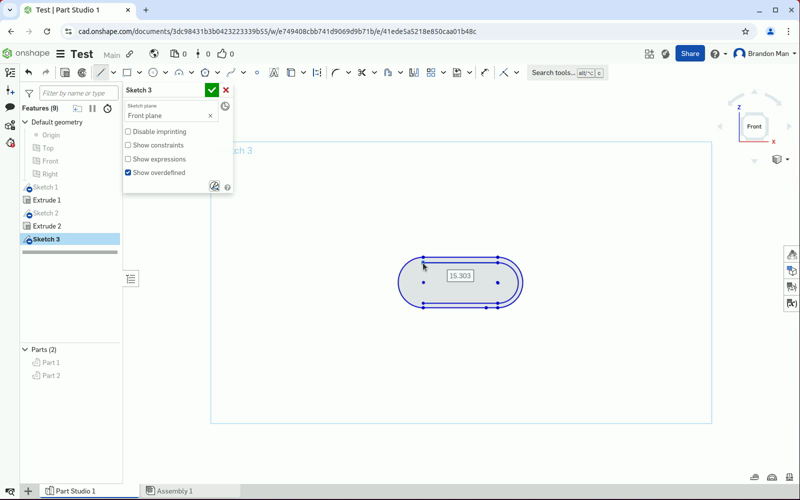
key(a)
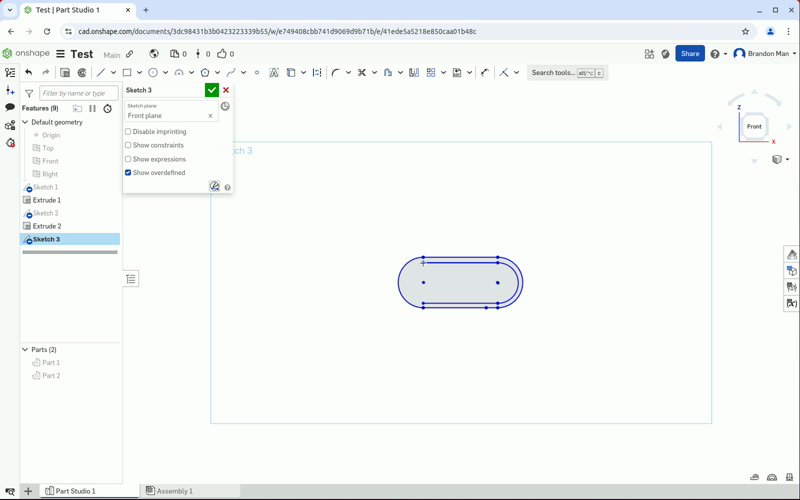
mouse_move(423, 262)
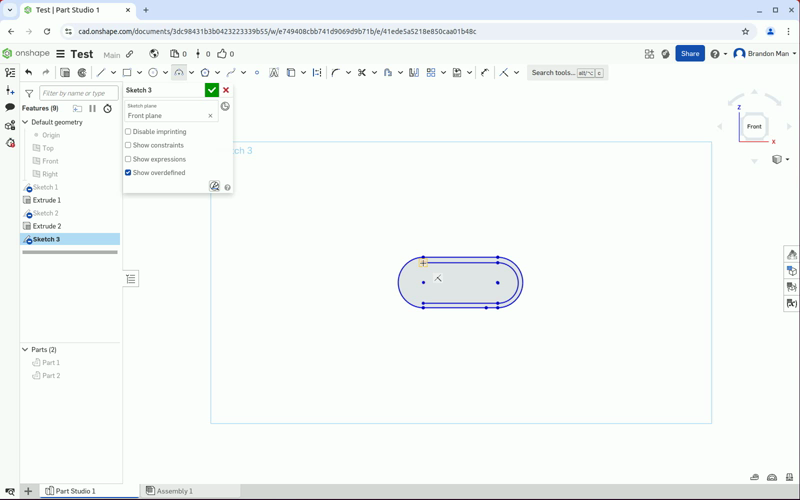
click(423, 262)
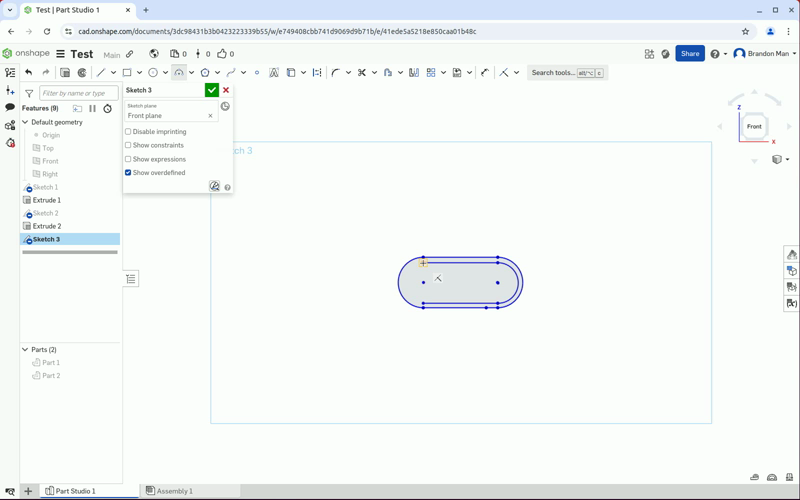
mouse_move(423, 303)
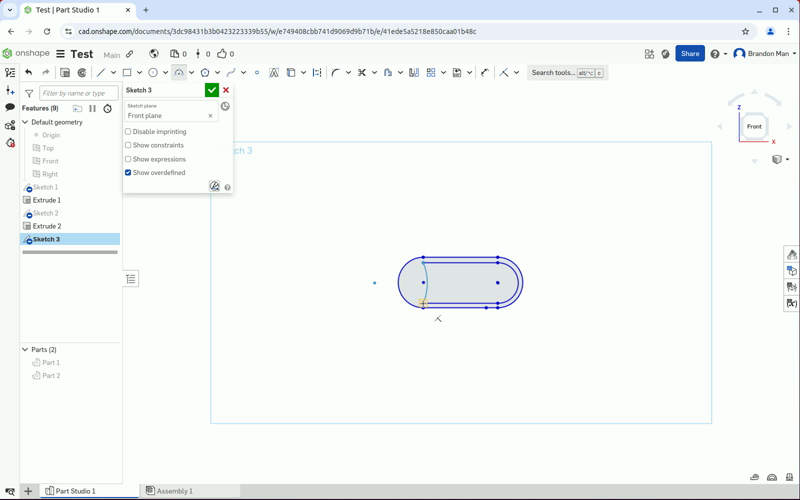
scroll(6)
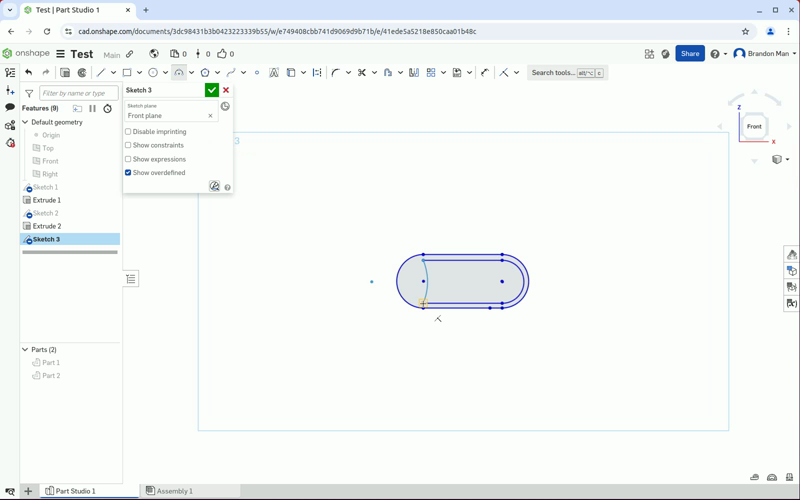
scroll(6)
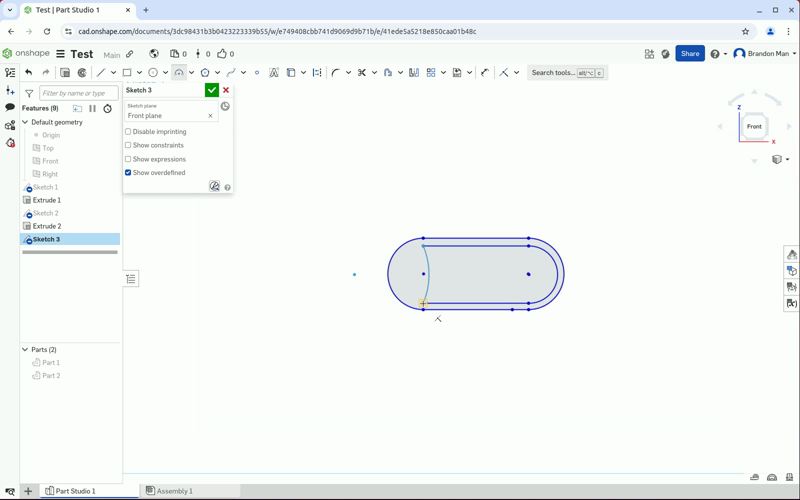
scroll(6)
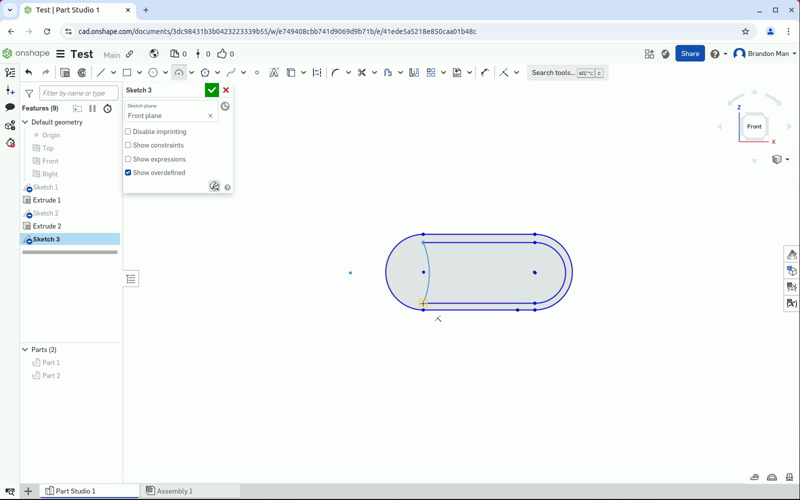
scroll(6)
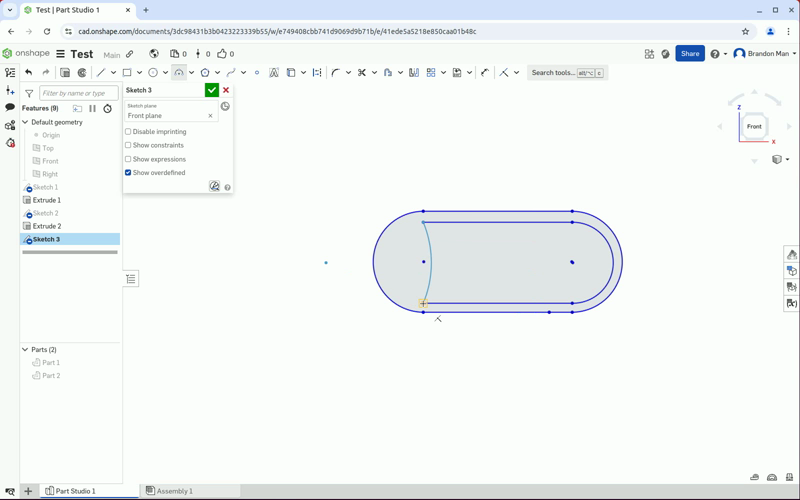
scroll(6)
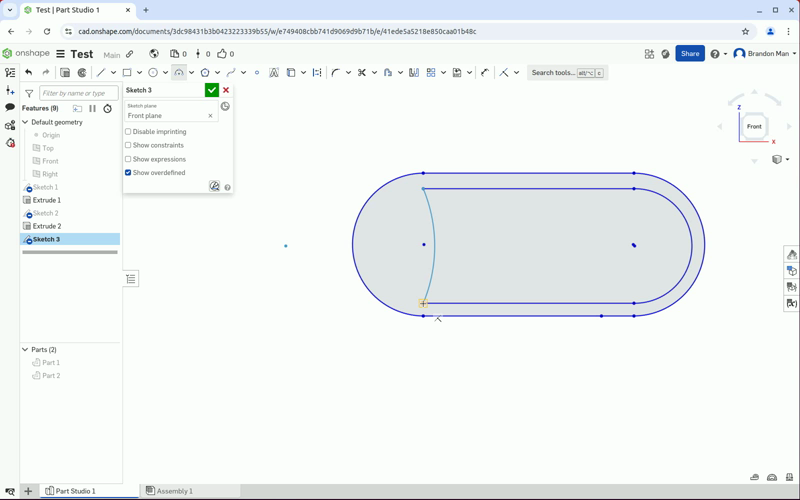
scroll(6)
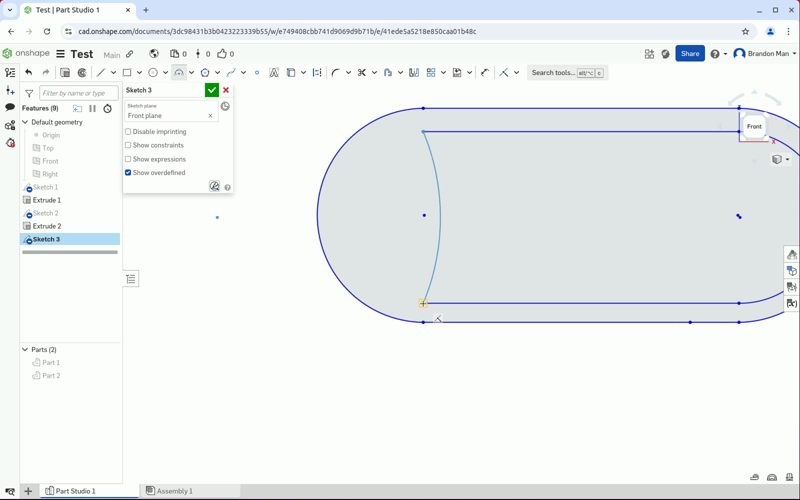
scroll(6)
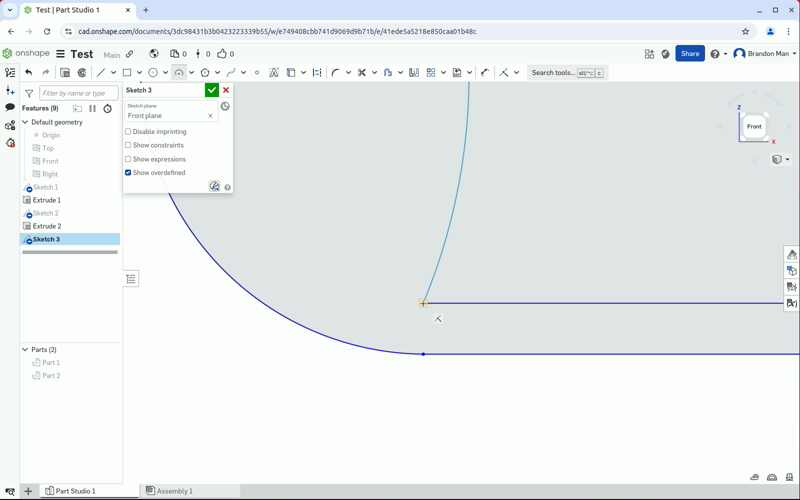
click(423, 303)
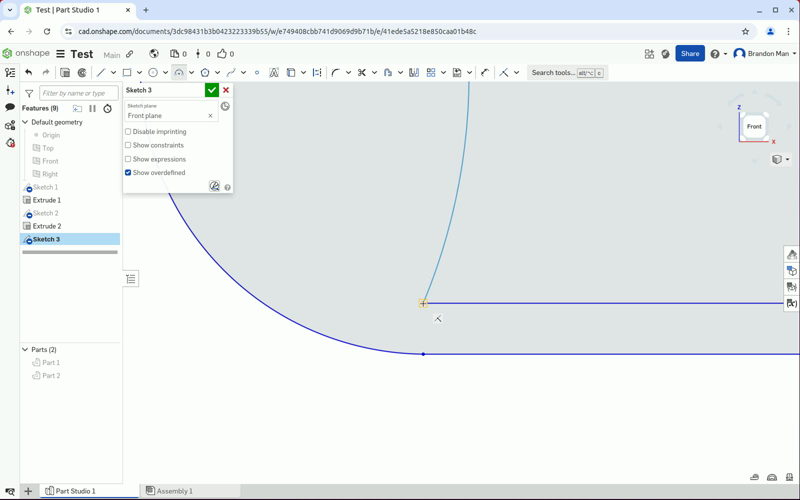
scroll(-6)
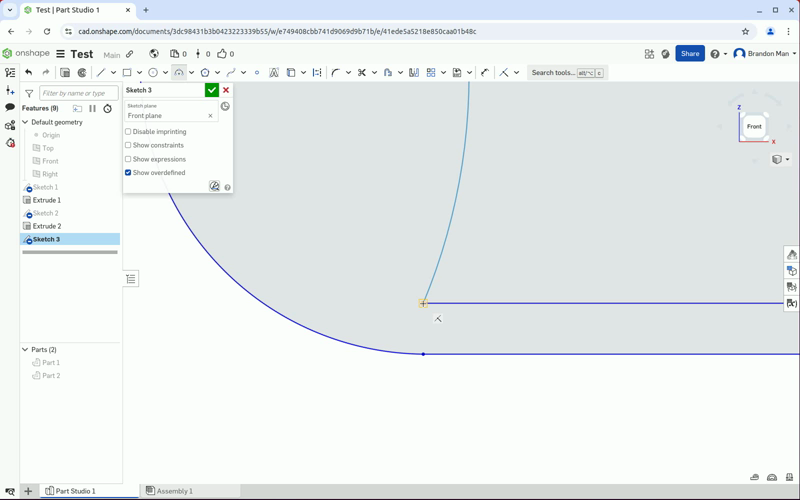
scroll(-6)
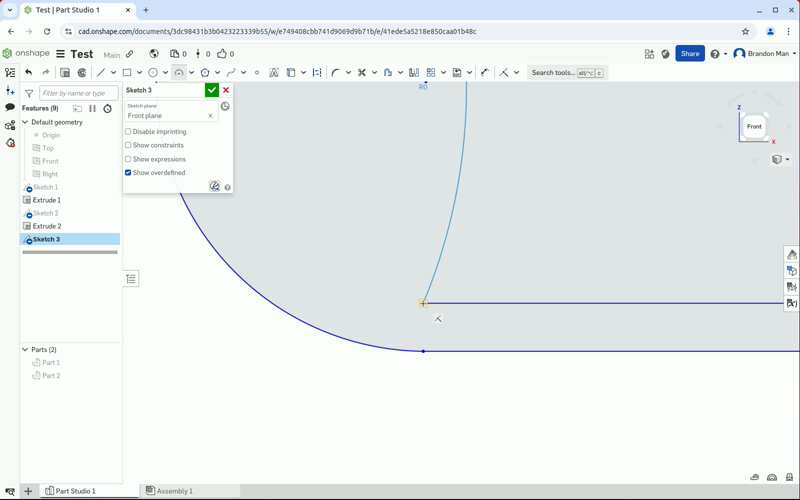
scroll(-6)
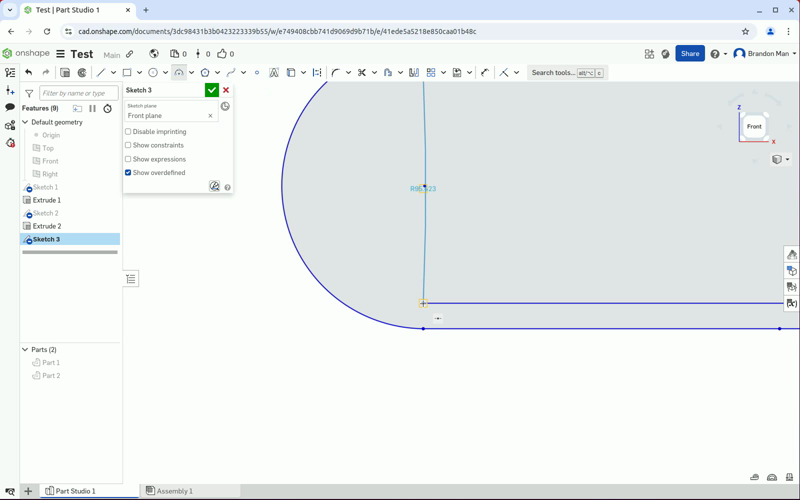
scroll(-6)
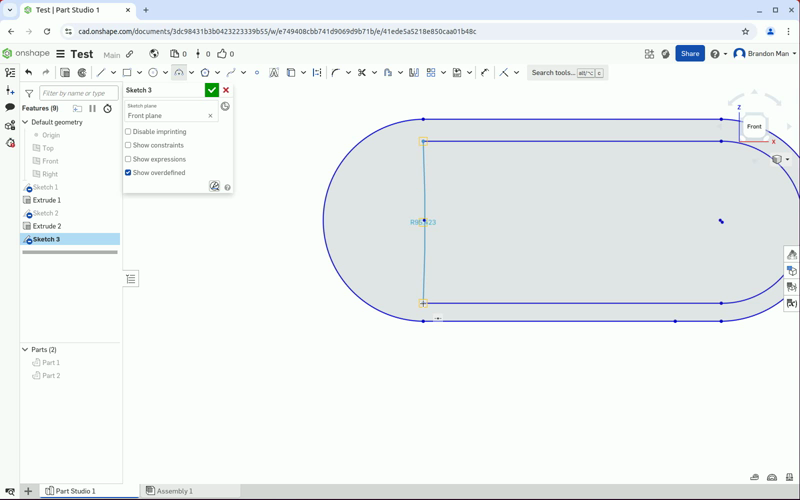
scroll(-6)
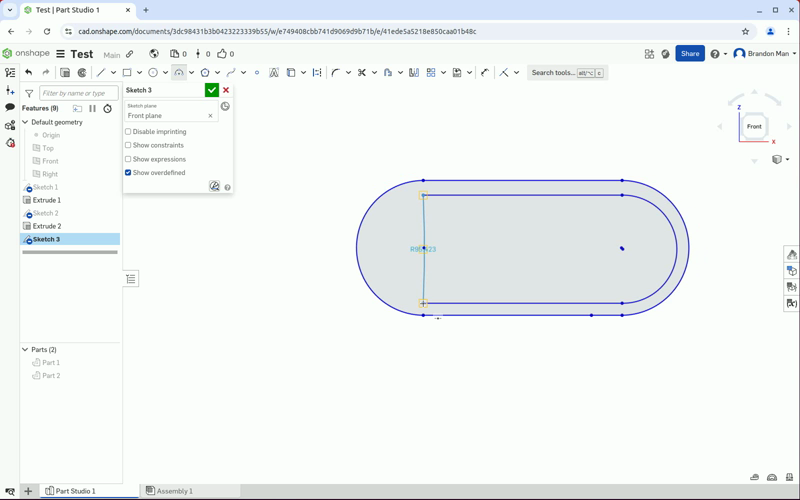
scroll(-6)
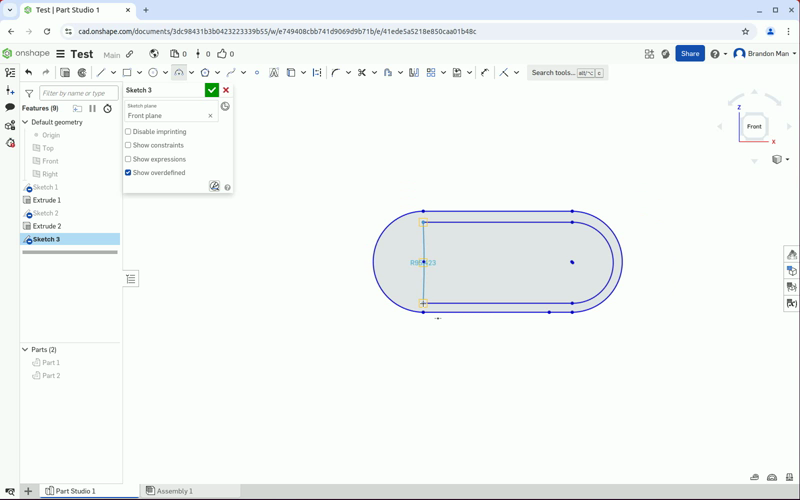
scroll(-6)
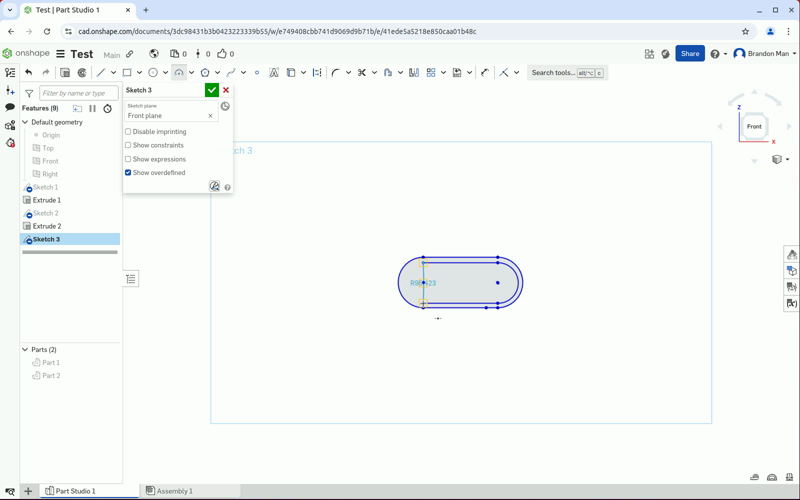
key_down(shift)
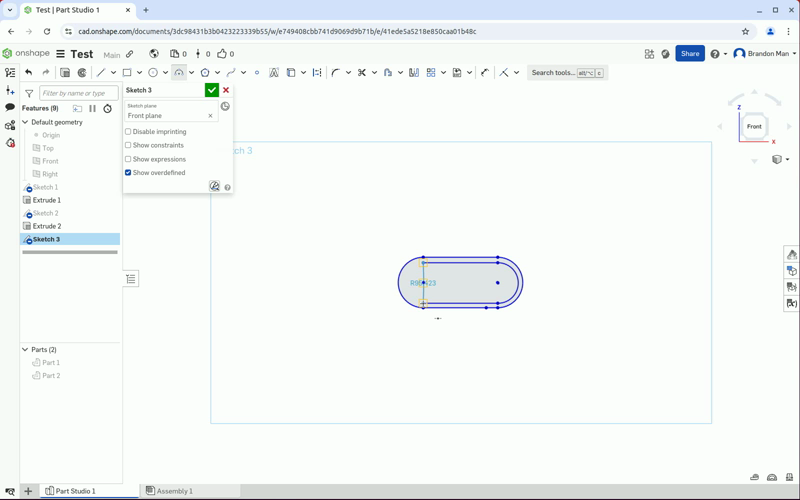
mouse_move(402, 282)
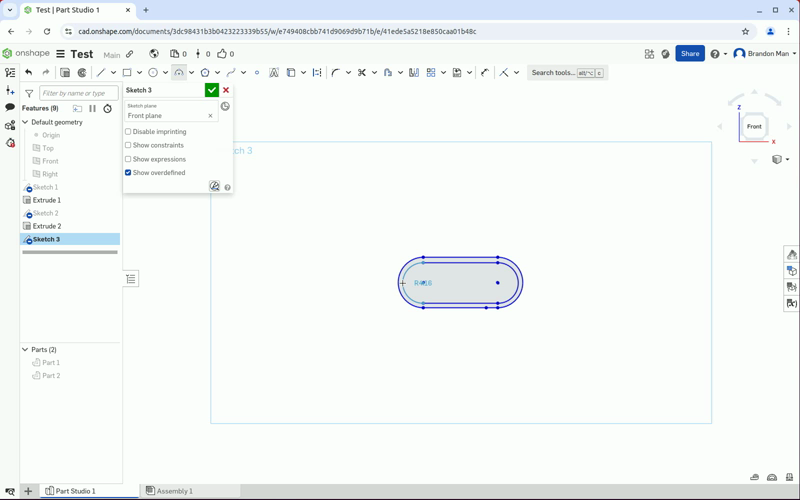
click(402, 282)
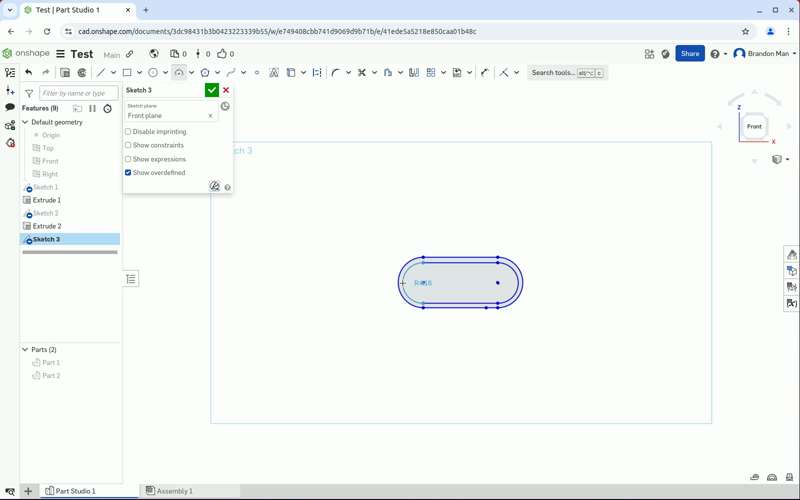
key_up(shift)
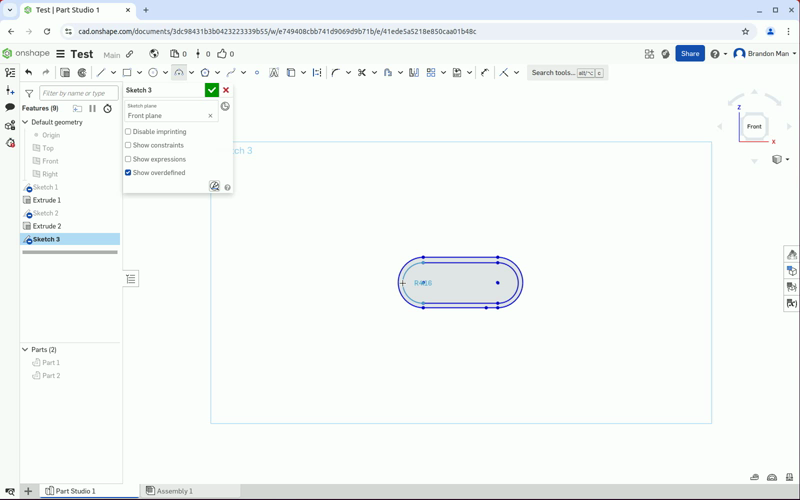
key(esc)
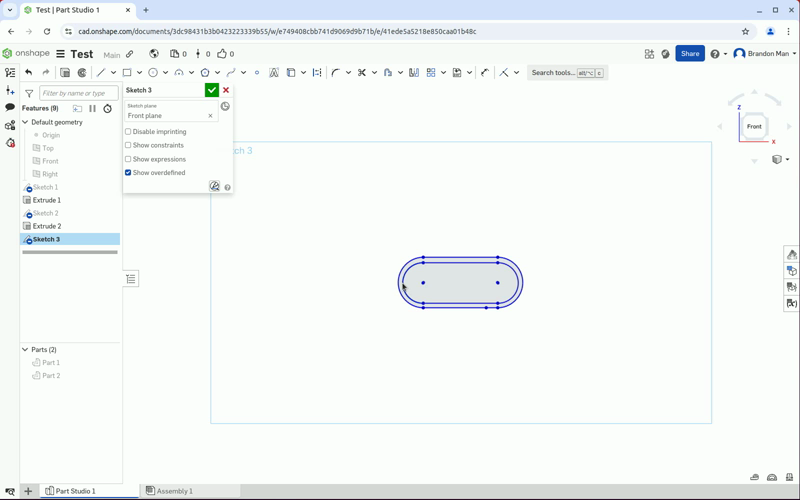
mouse_move(473, 306)
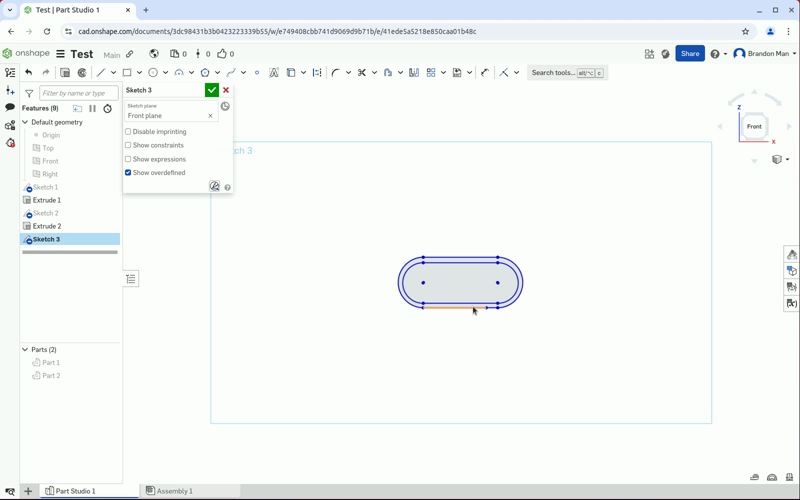
scroll(6)
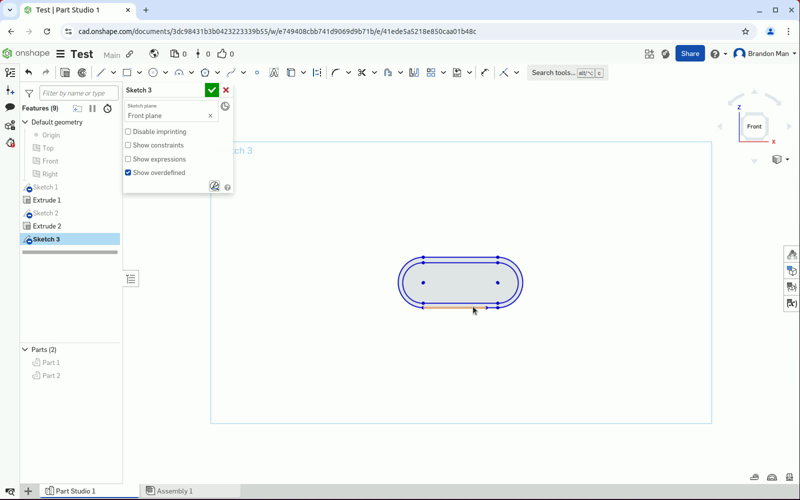
scroll(6)
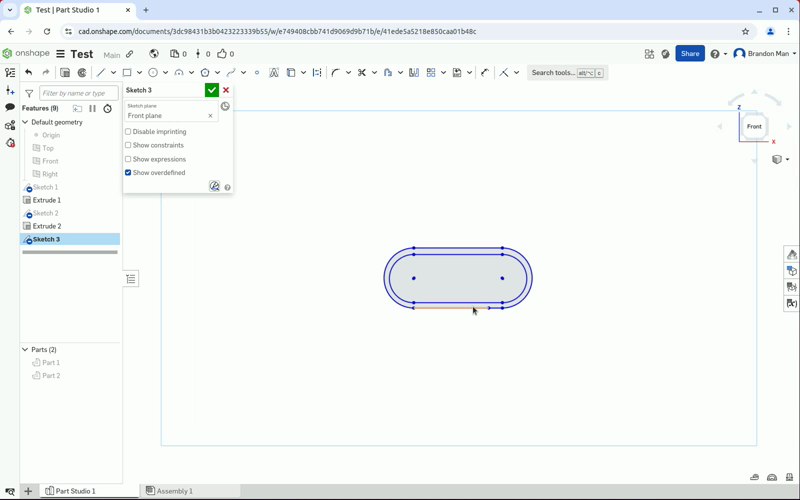
scroll(6)
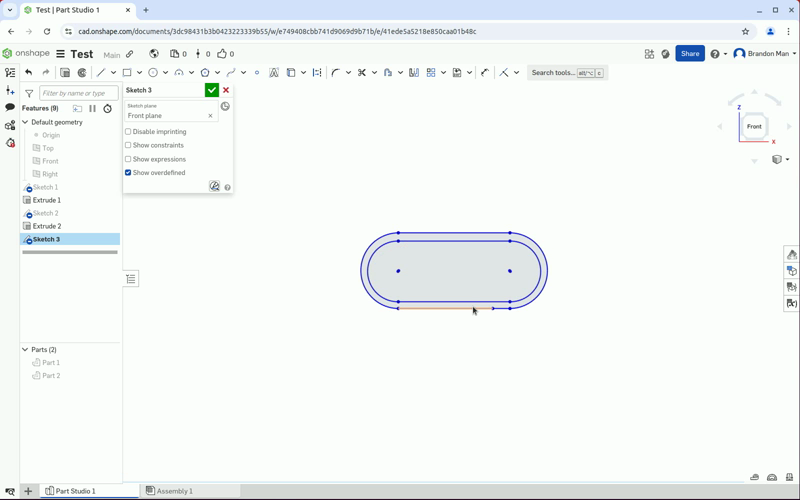
scroll(6)
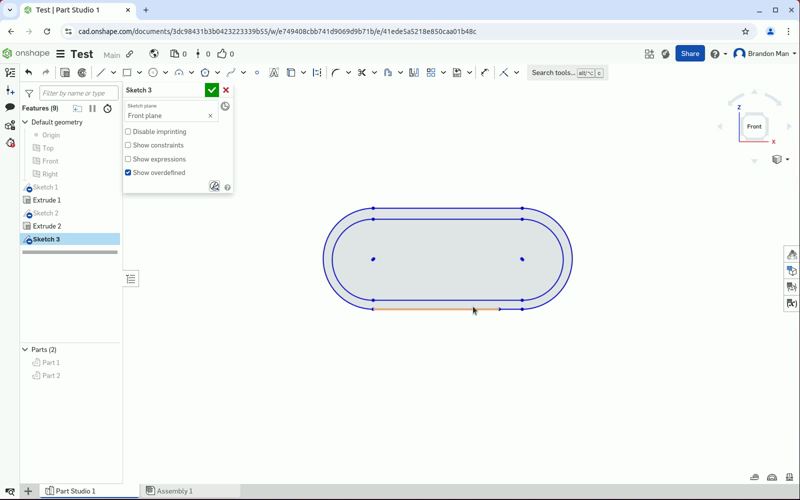
scroll(6)
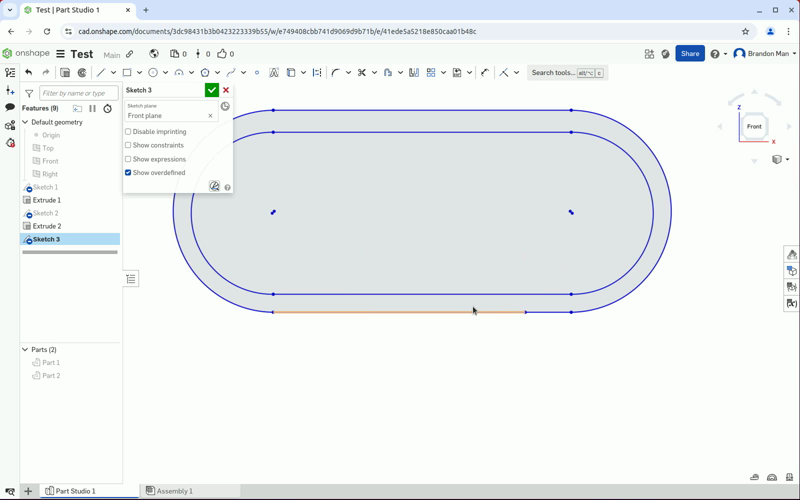
scroll(6)
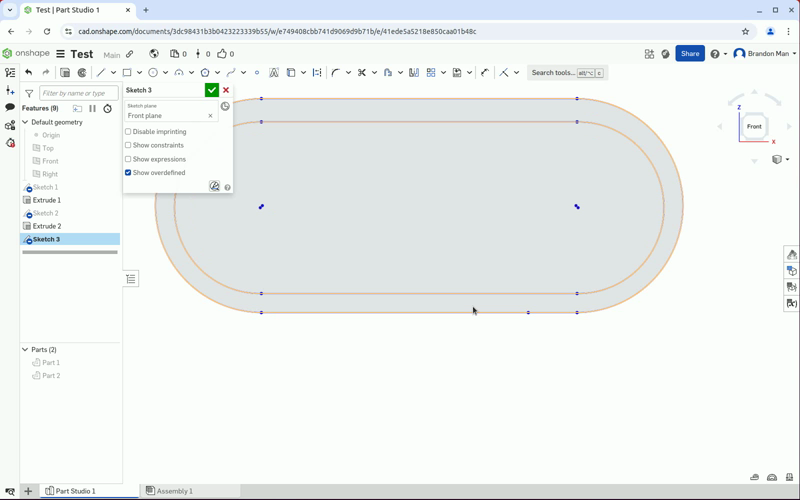
scroll(6)
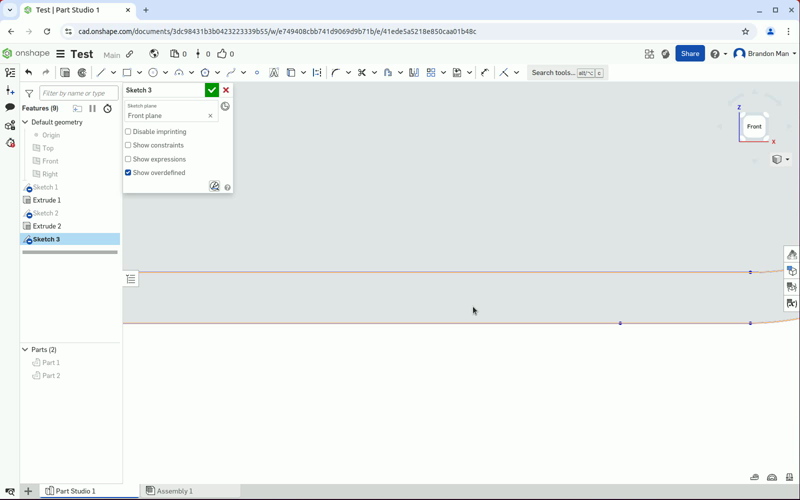
click(473, 306)
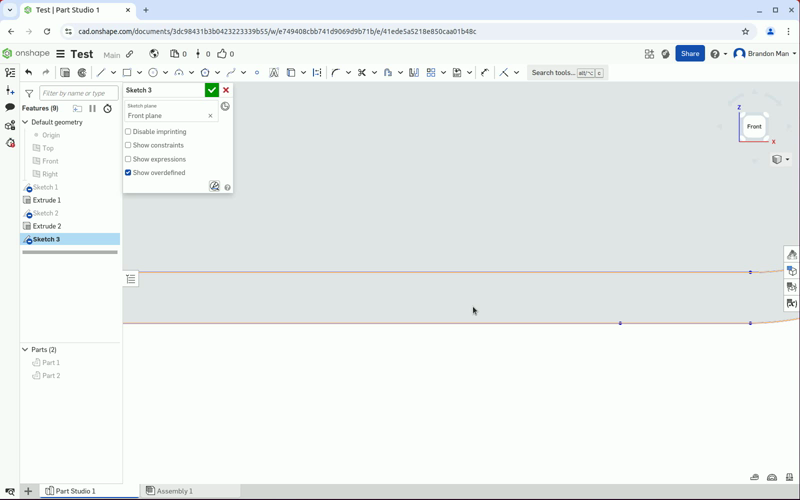
scroll(-6)
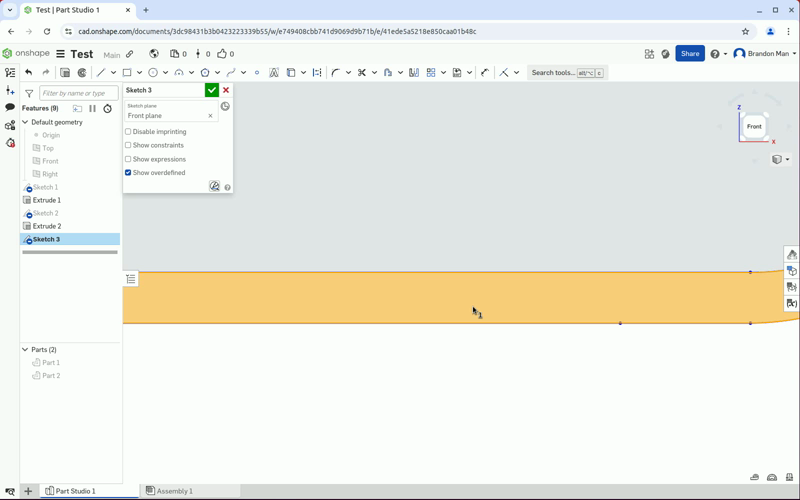
scroll(-6)
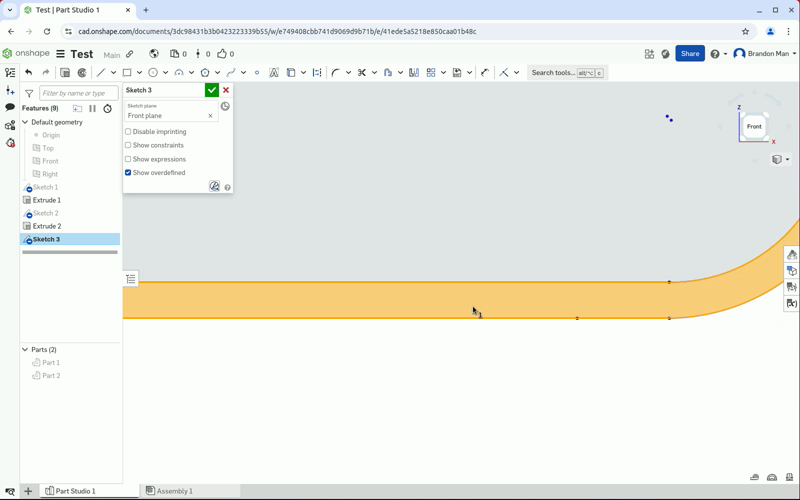
scroll(-6)
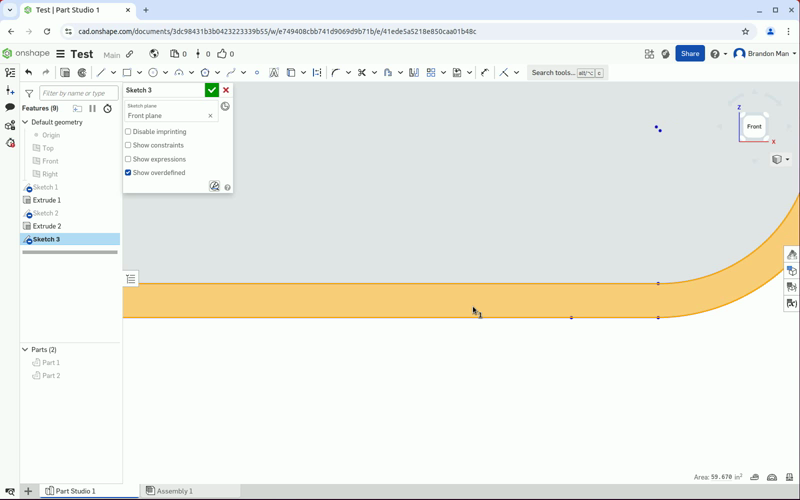
scroll(-6)
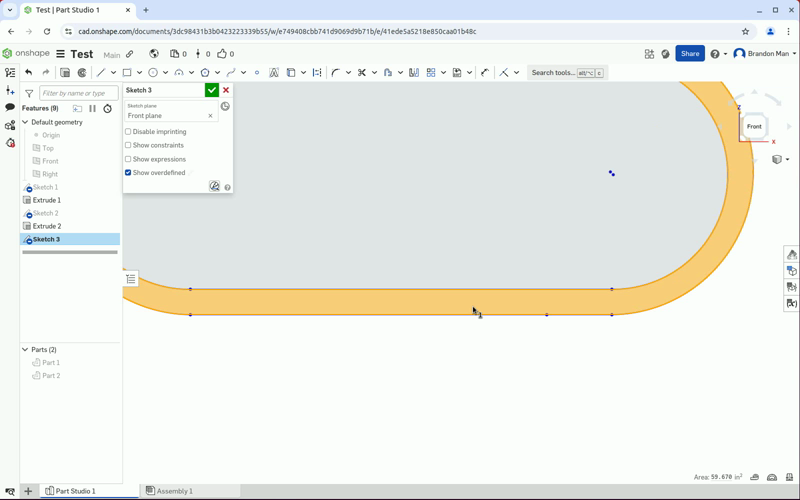
scroll(-6)
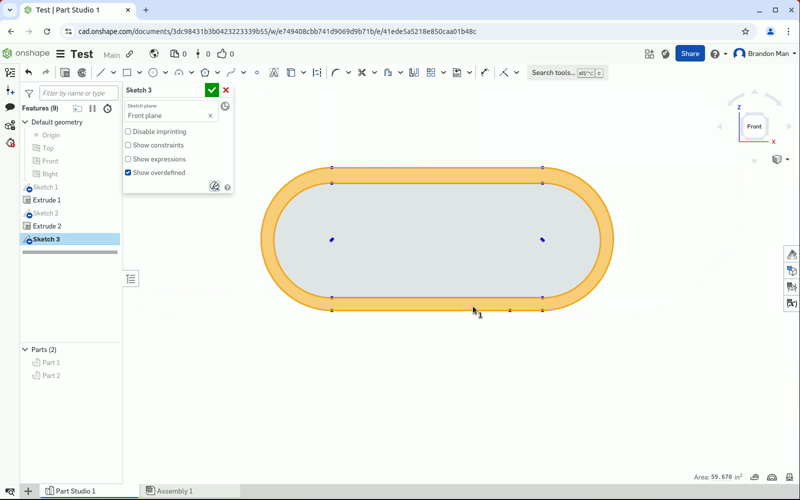
scroll(-6)
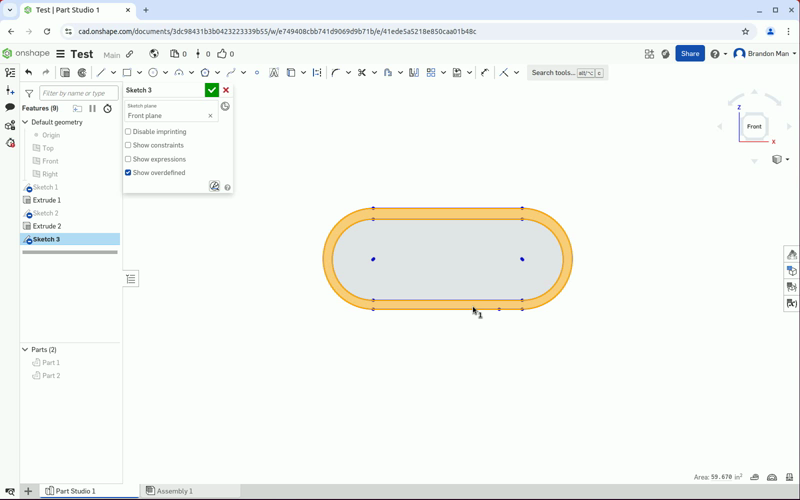
scroll(-6)
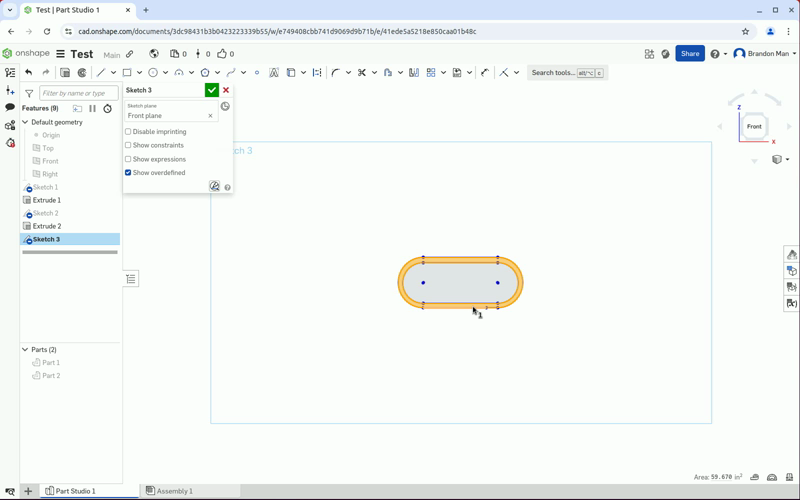
mouse_move(73, 352)
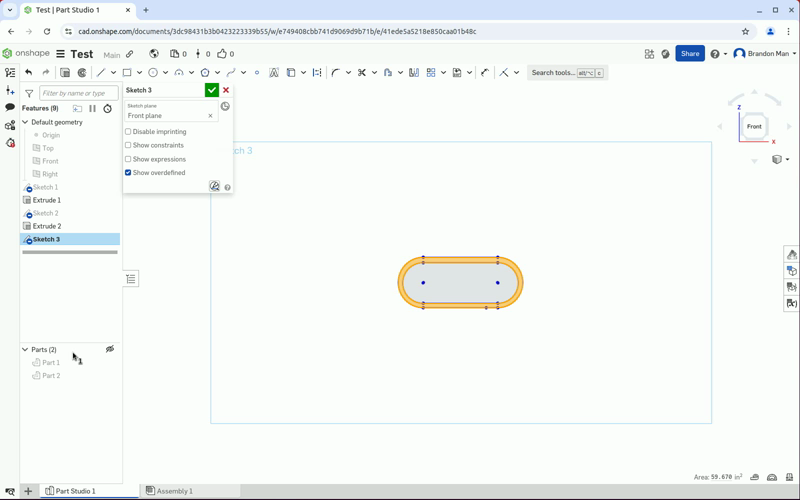
key(shift+y)
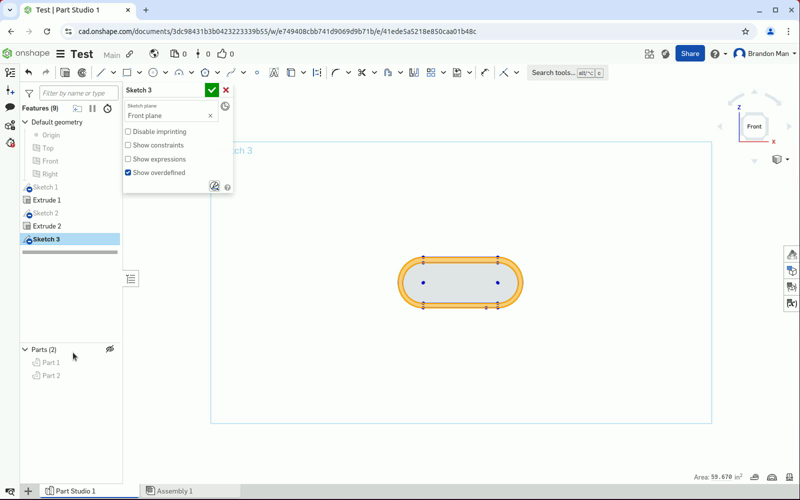
key(shift+e)
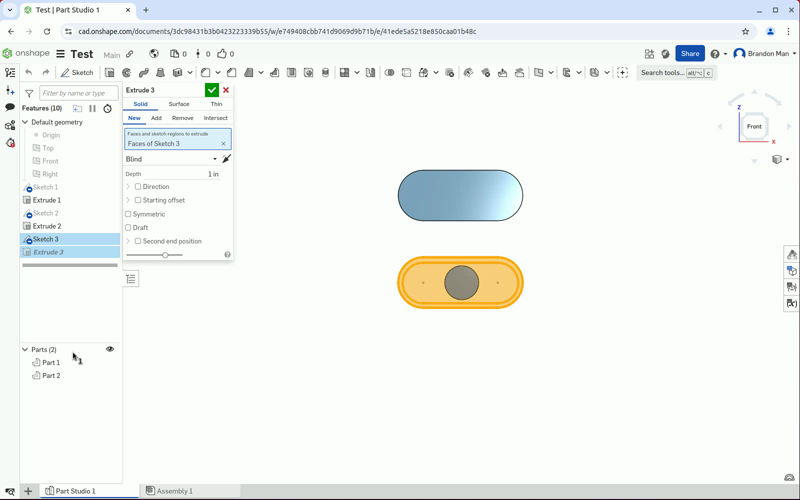
mouse_move(143, 106)
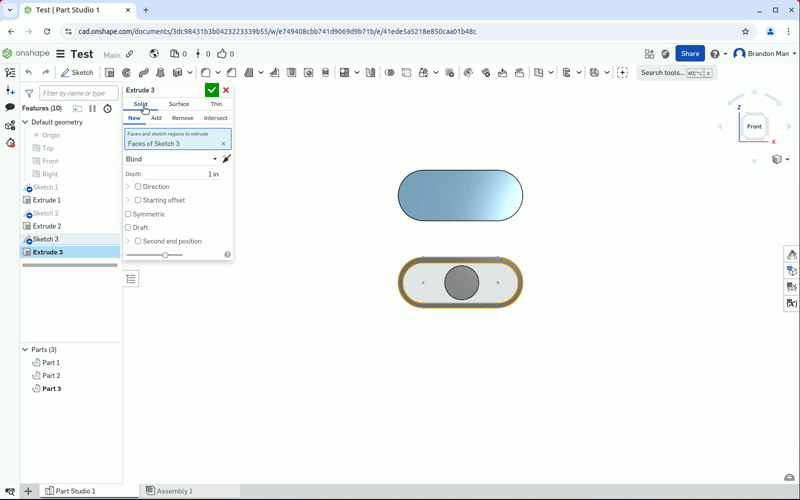
click(143, 106)
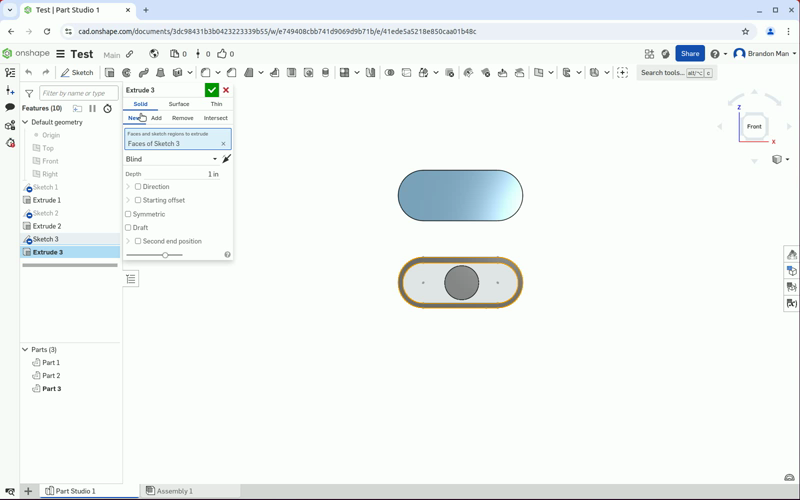
mouse_move(137, 120)
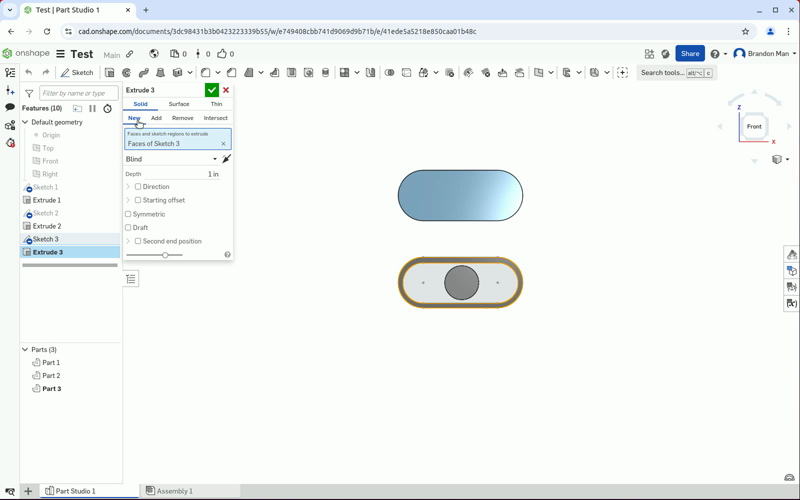
click(137, 120)
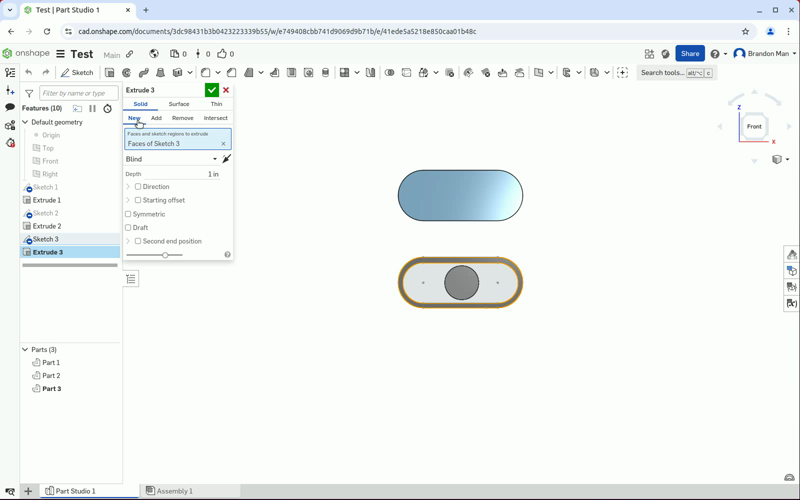
key(tab, 4)
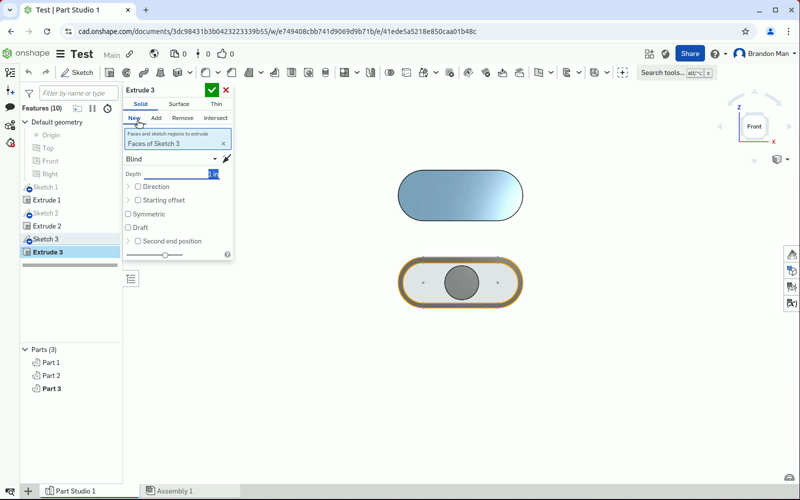
text(5.055)
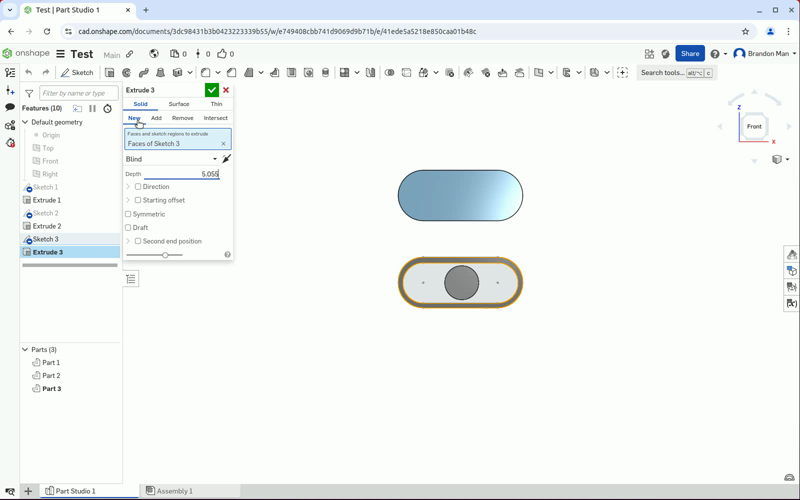
key(enter)
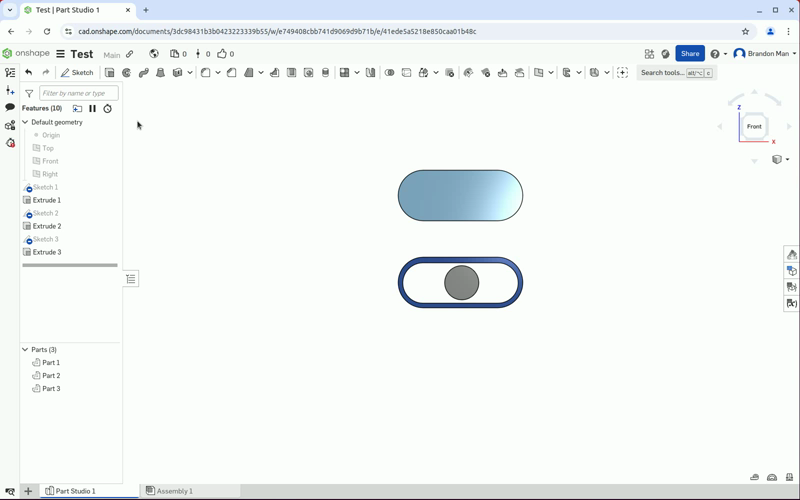
key(shift+h)
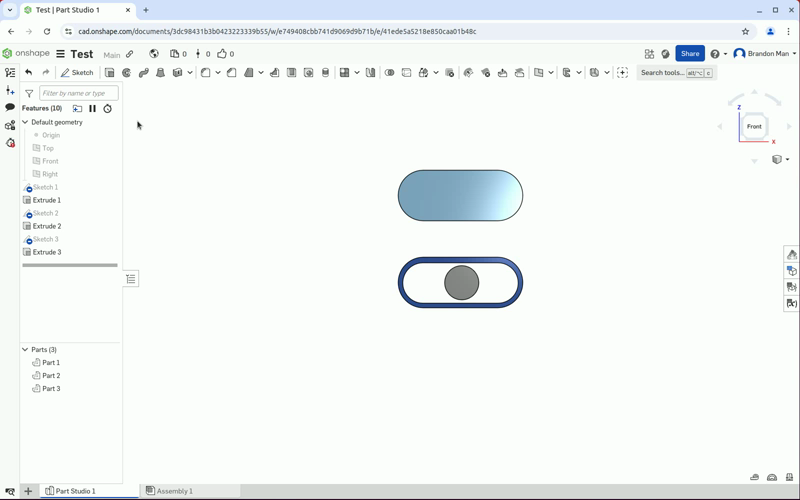
key(shift+h)
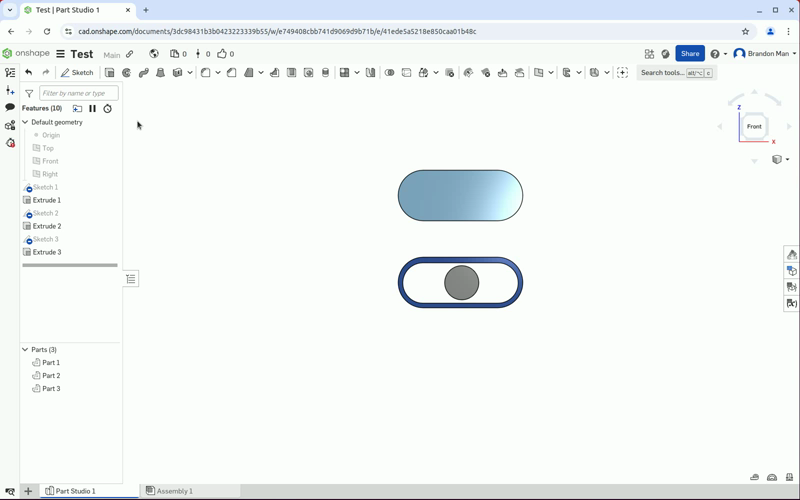
mouse_move(73, 189)
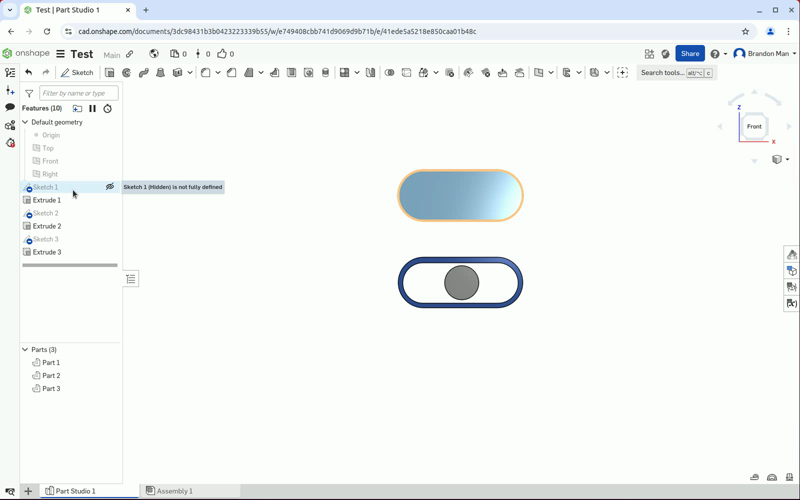
click(73, 189)
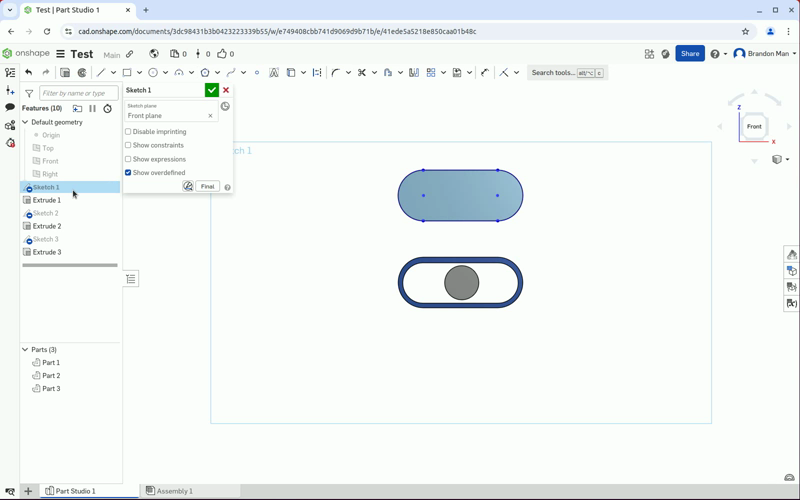
mouse_move(229, 92)
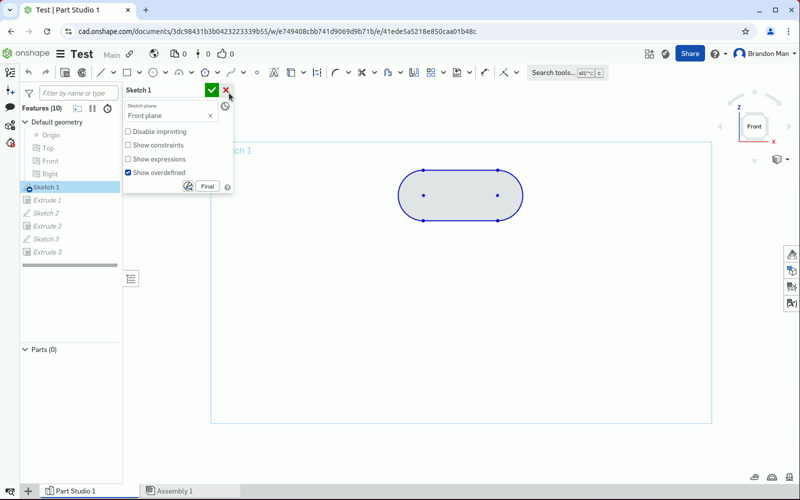
click(229, 92)
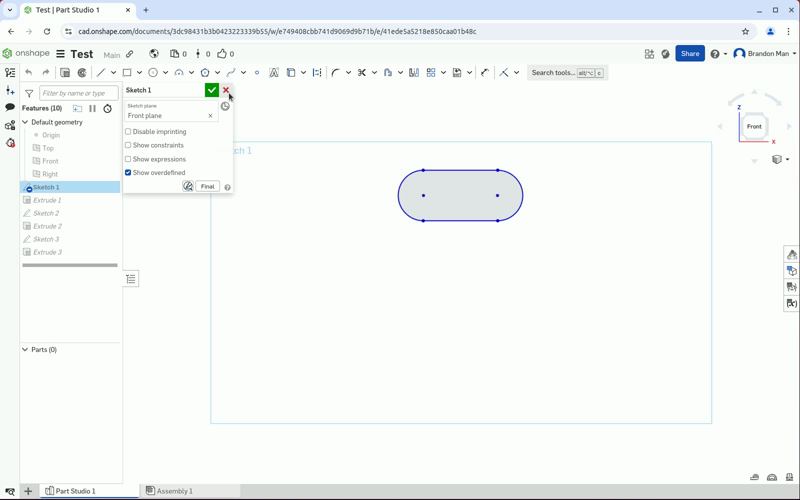
key(shift+s)
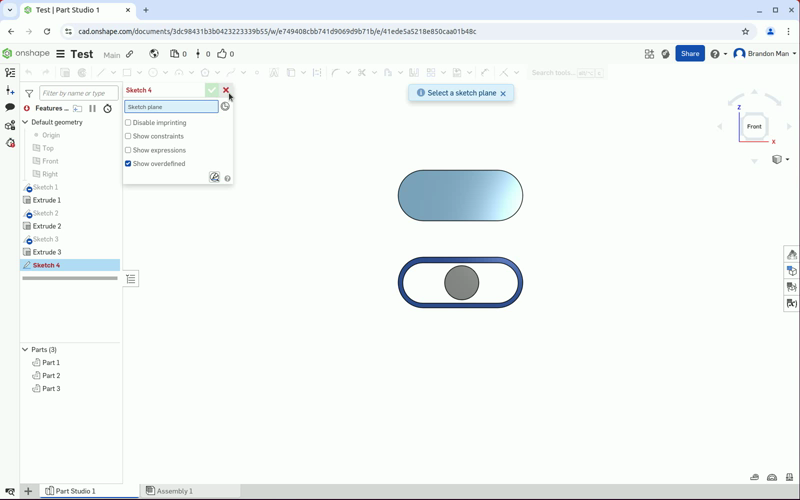
mouse_move(73, 163)
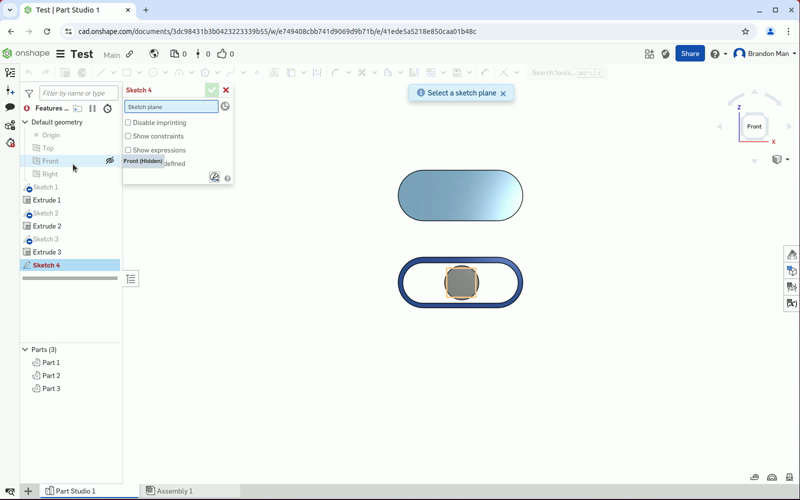
click(73, 163)
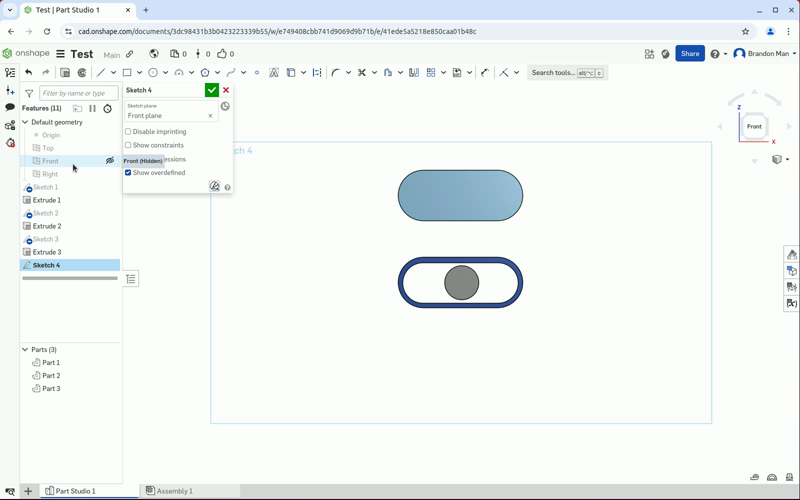
mouse_move(73, 352)
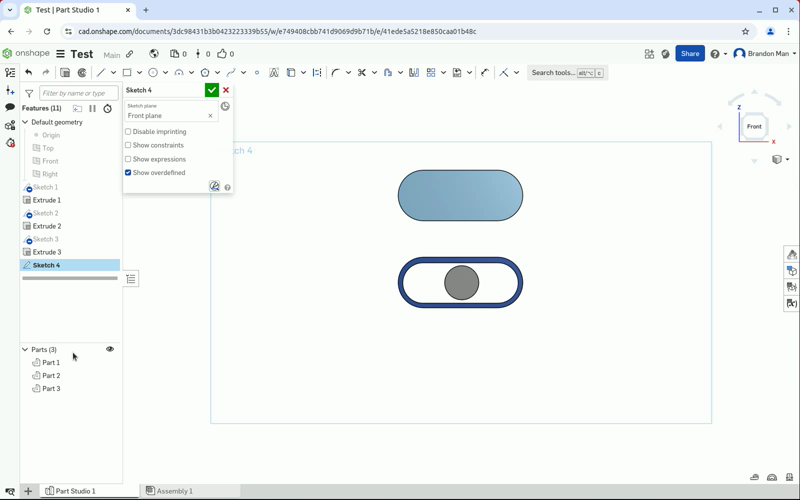
key(y)
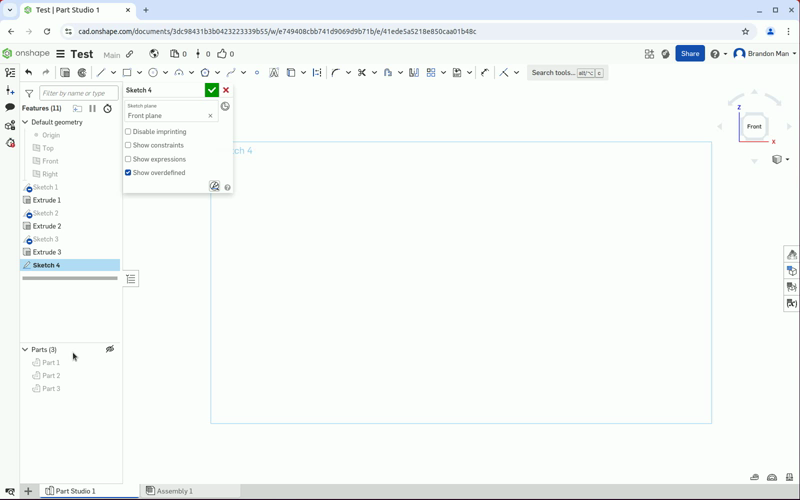
key(l)
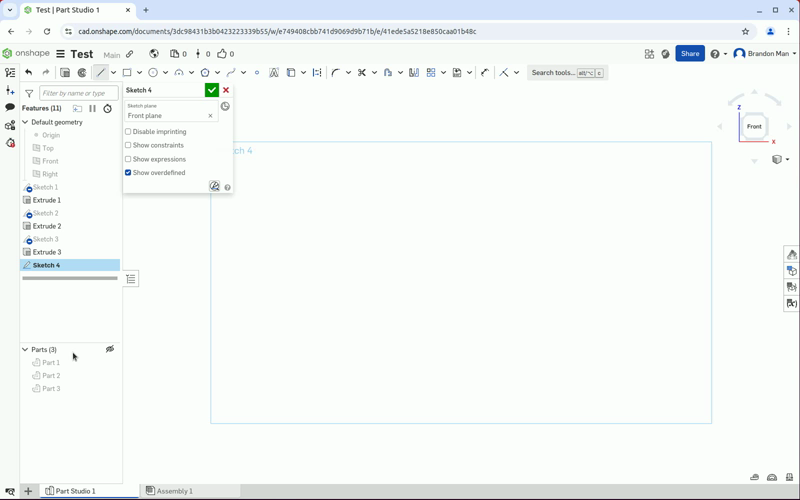
key_down(shift)
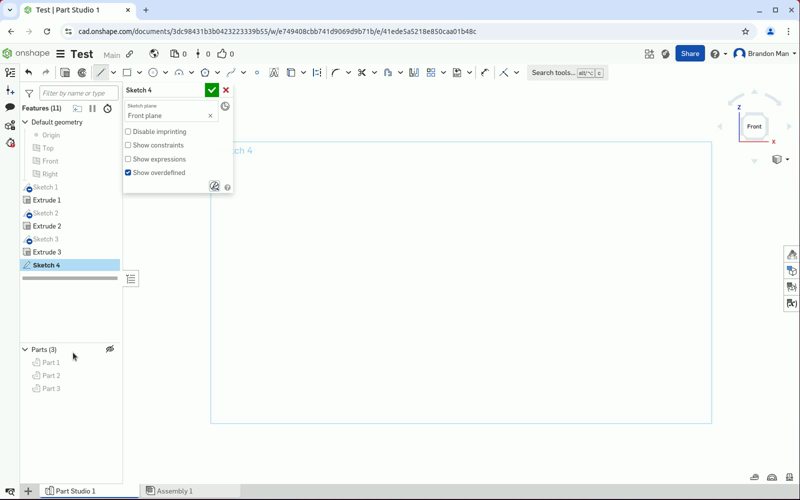
mouse_move(423, 395)
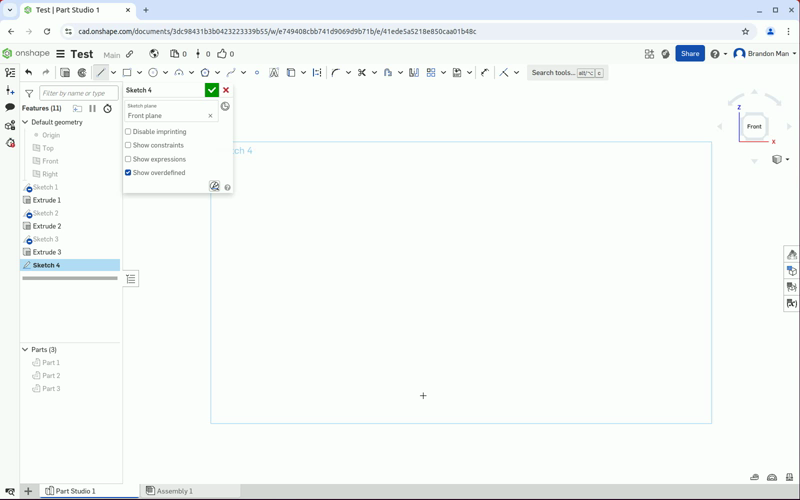
click(423, 395)
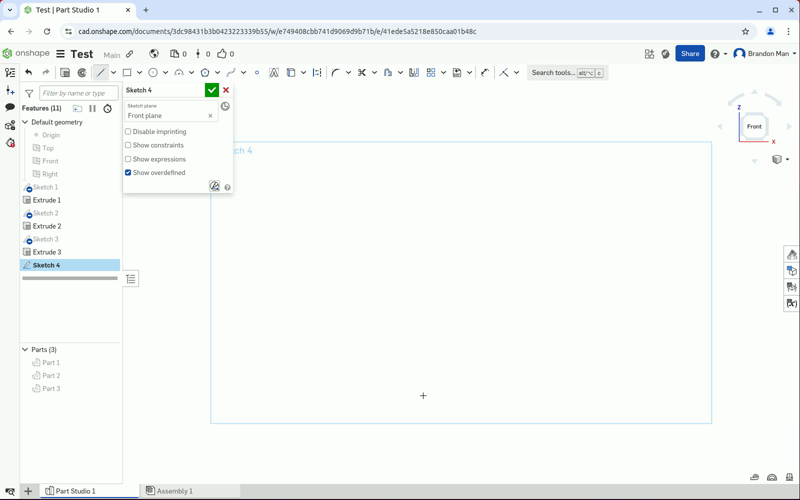
key_up(shift)
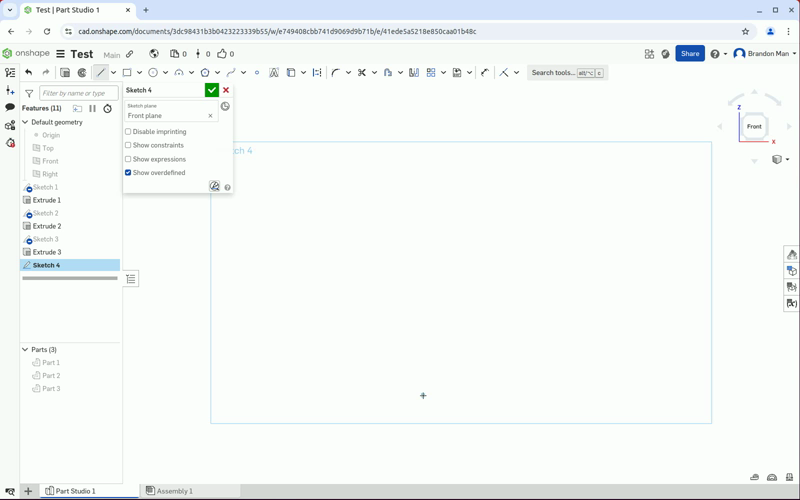
key_down(shift)
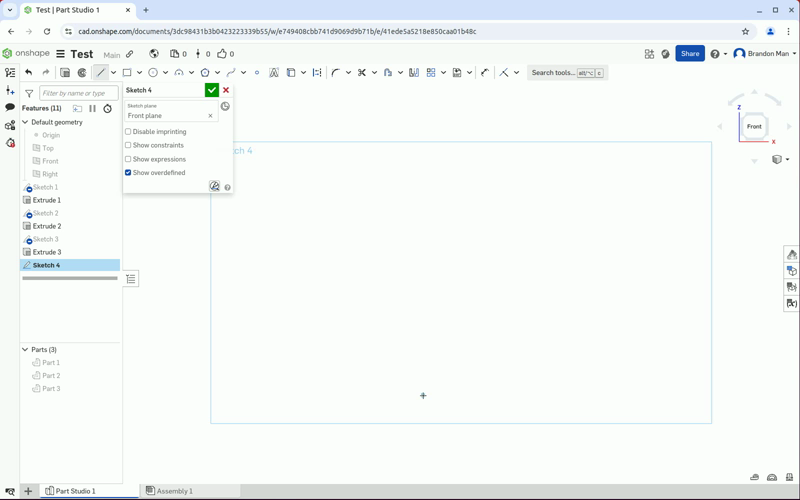
mouse_move(497, 395)
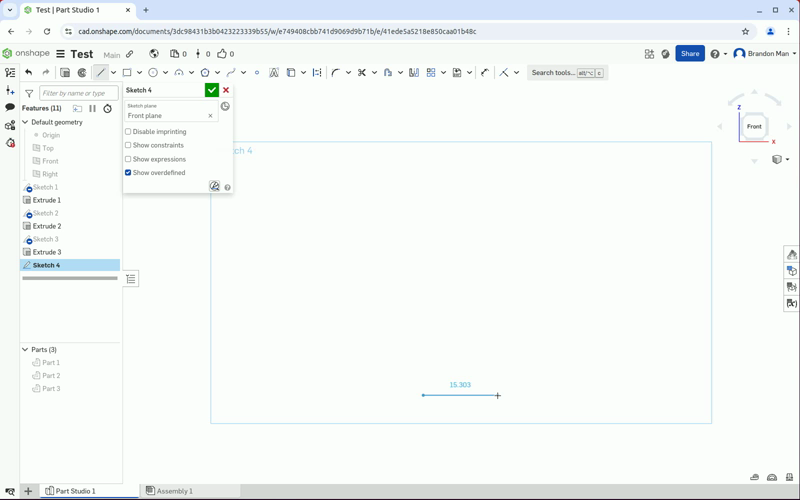
click(497, 395)
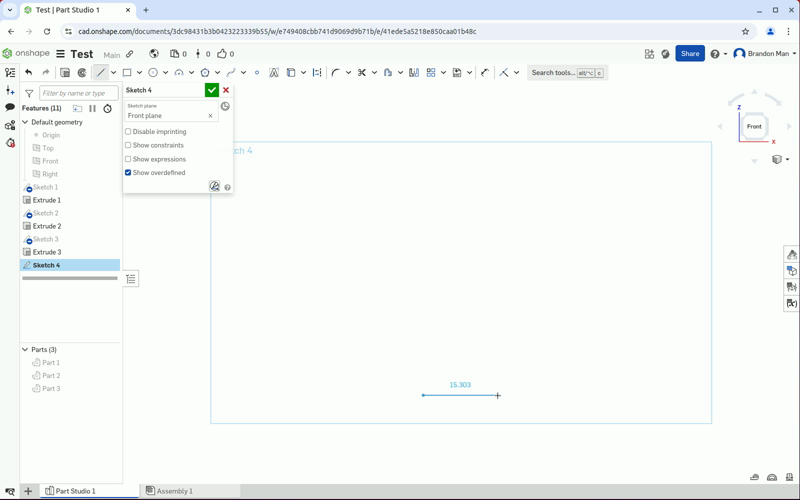
key_up(shift)
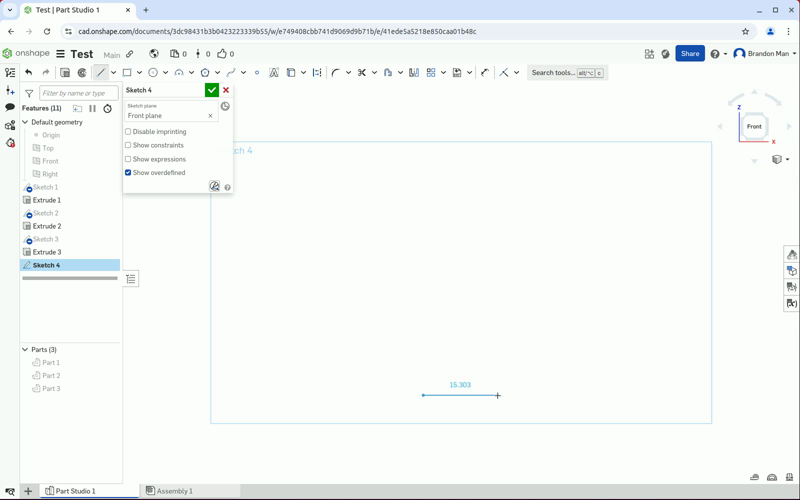
key(esc)
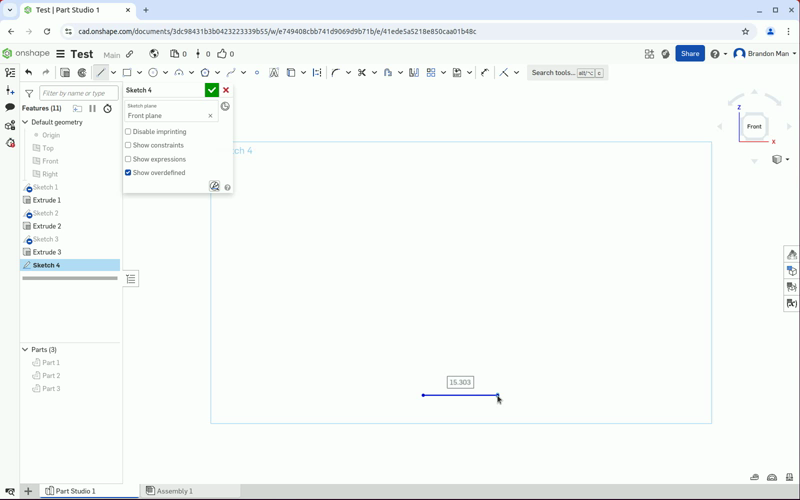
key(a)
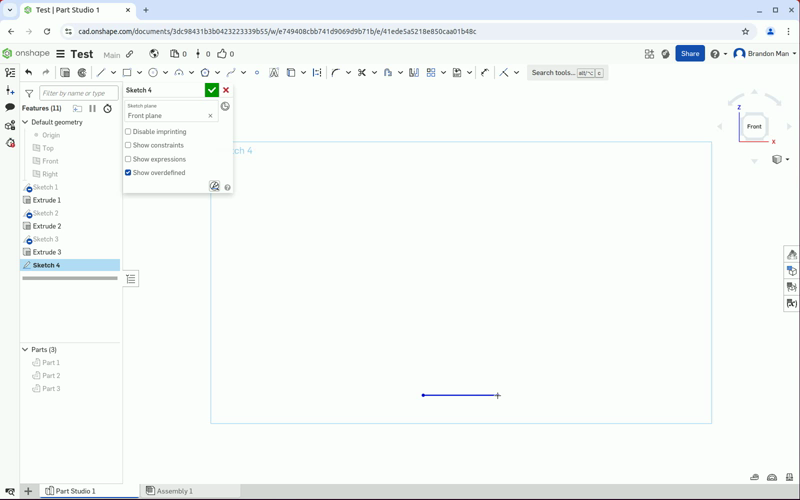
mouse_move(497, 395)
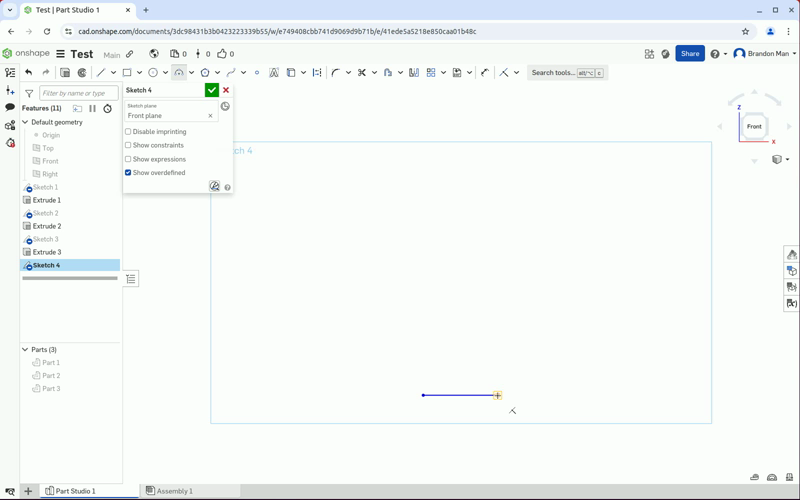
click(497, 395)
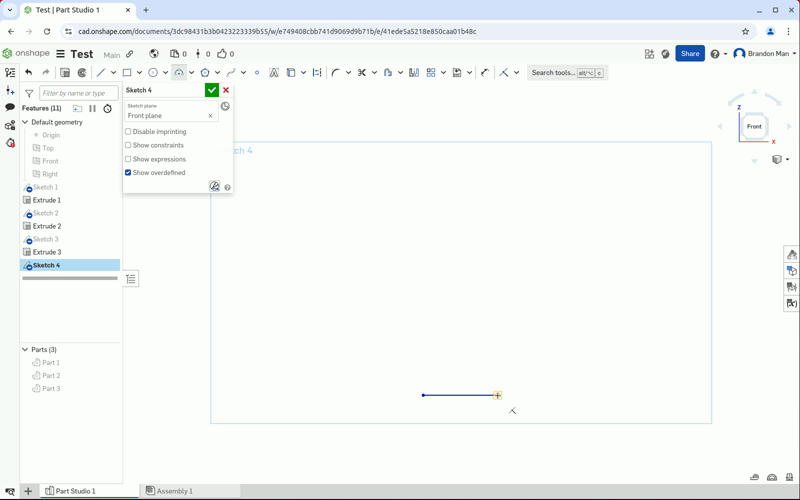
key_down(shift)
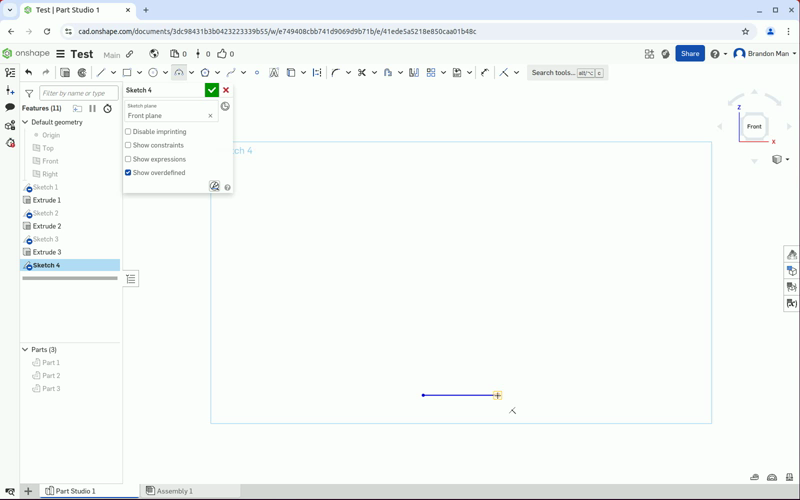
mouse_move(497, 345)
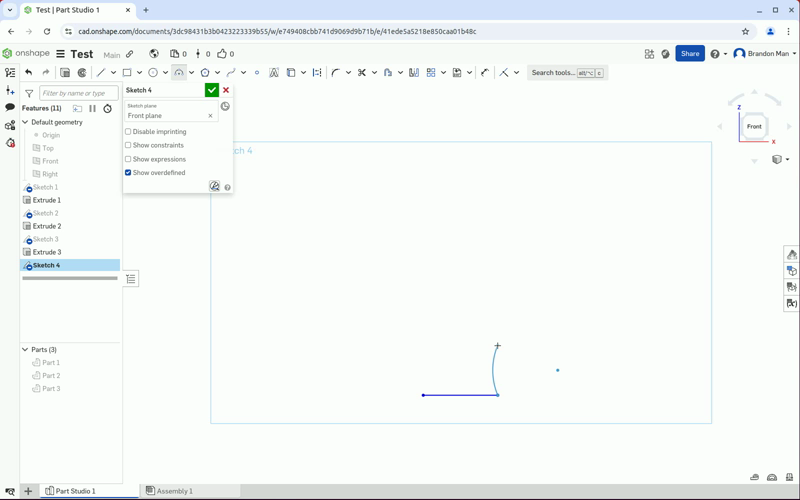
click(497, 345)
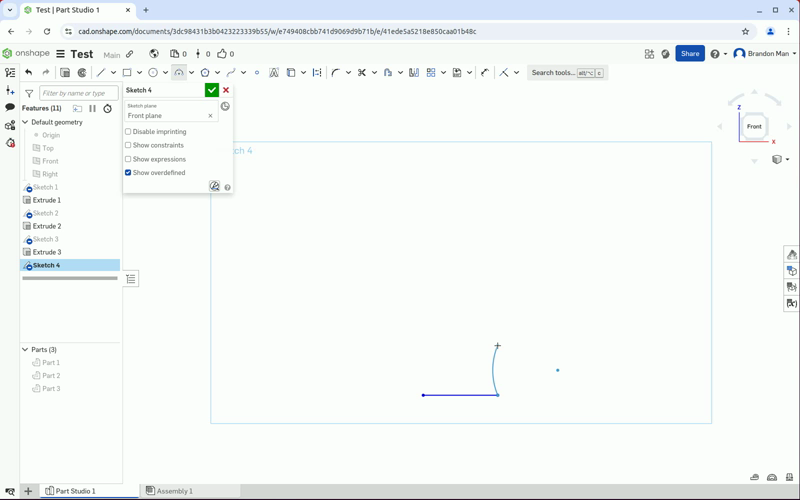
mouse_move(522, 370)
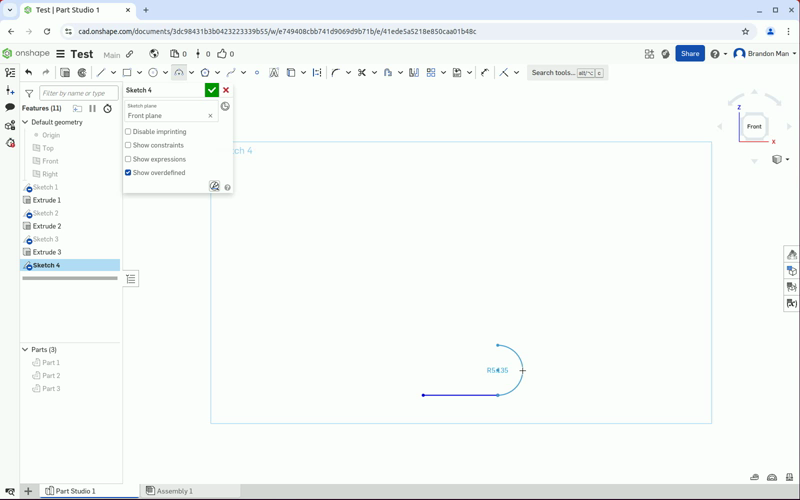
click(522, 370)
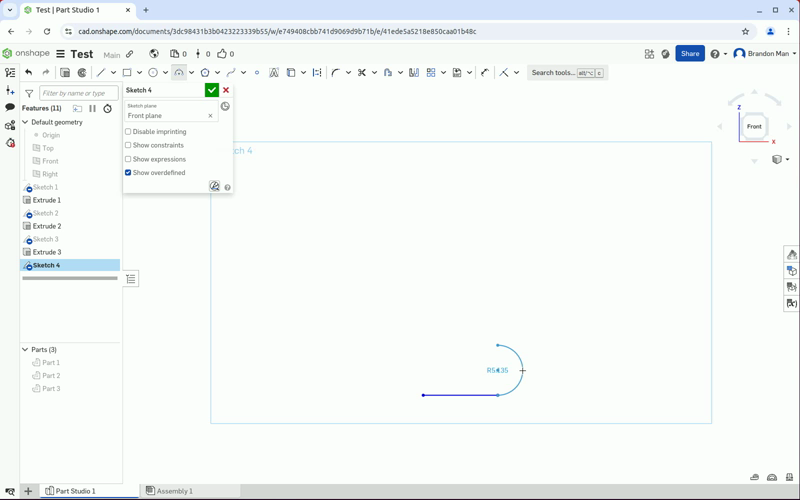
key_up(shift)
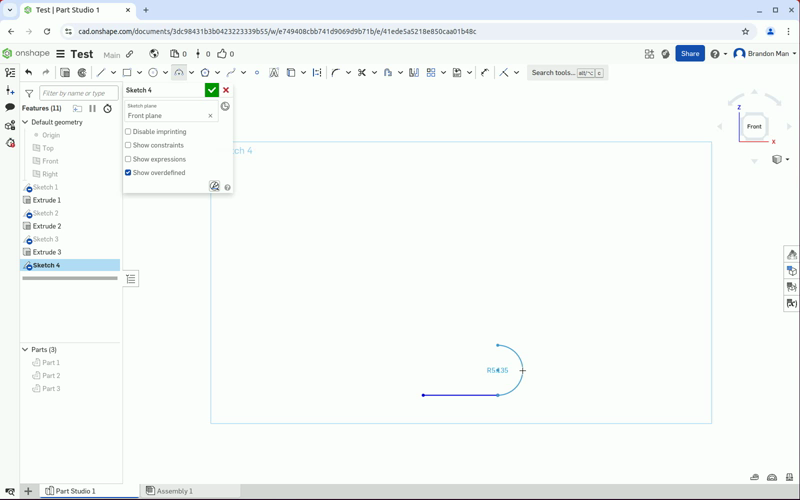
key(esc)
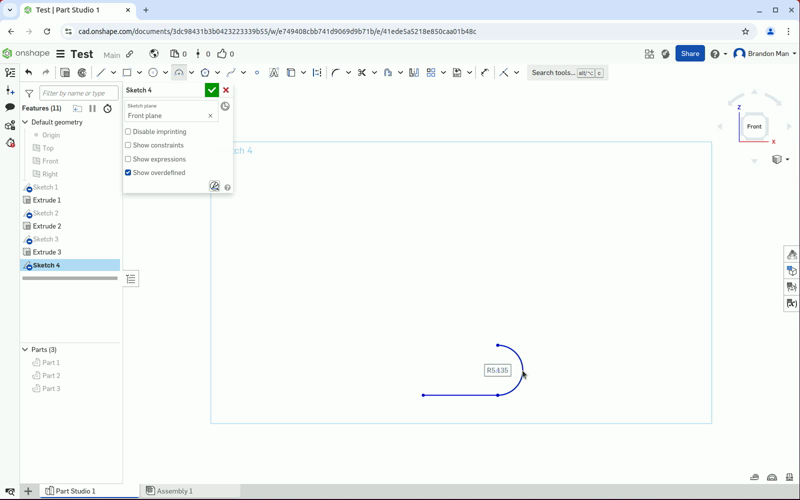
key(l)
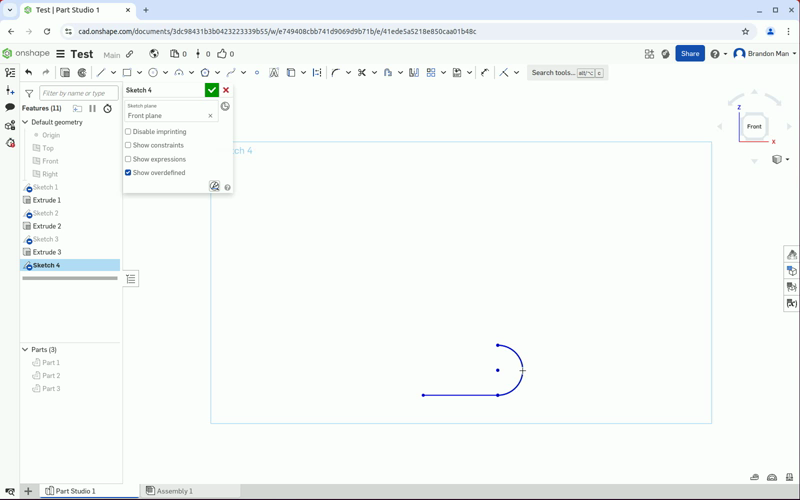
mouse_move(497, 345)
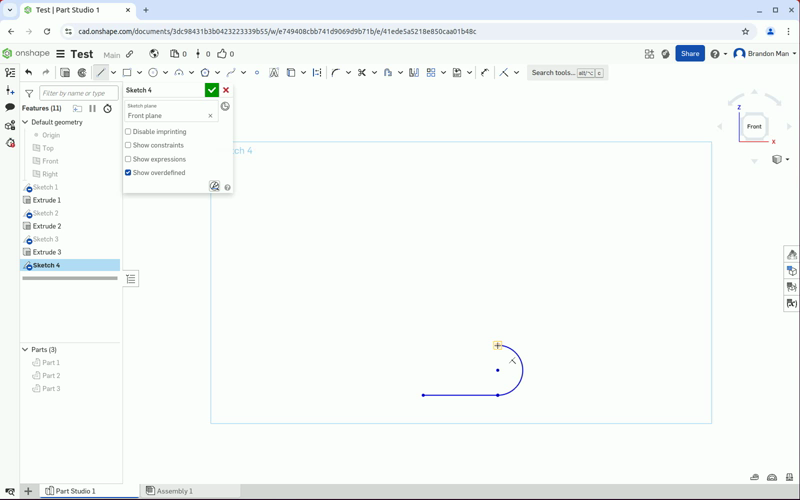
click(497, 345)
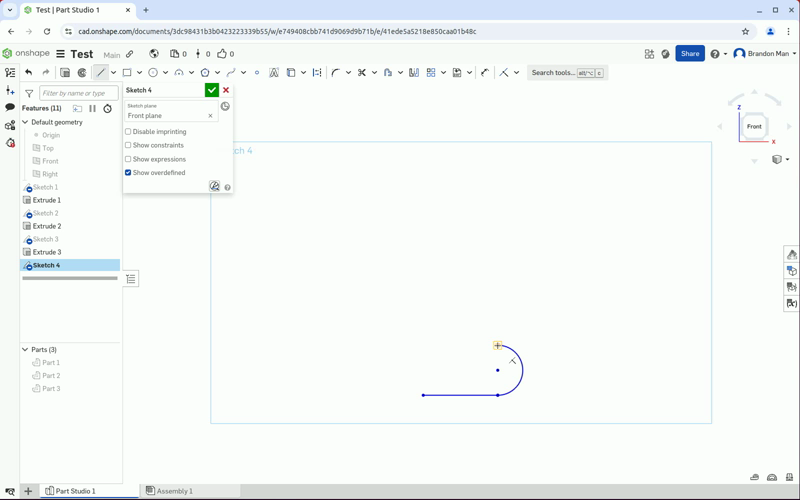
key_down(shift)
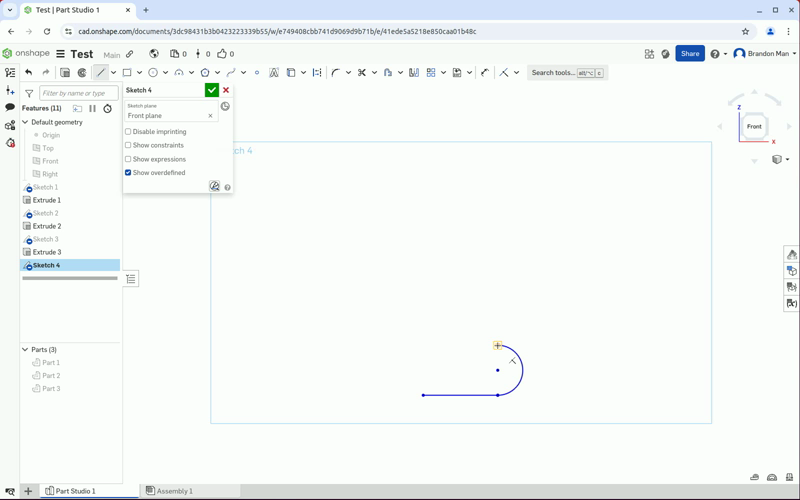
mouse_move(423, 345)
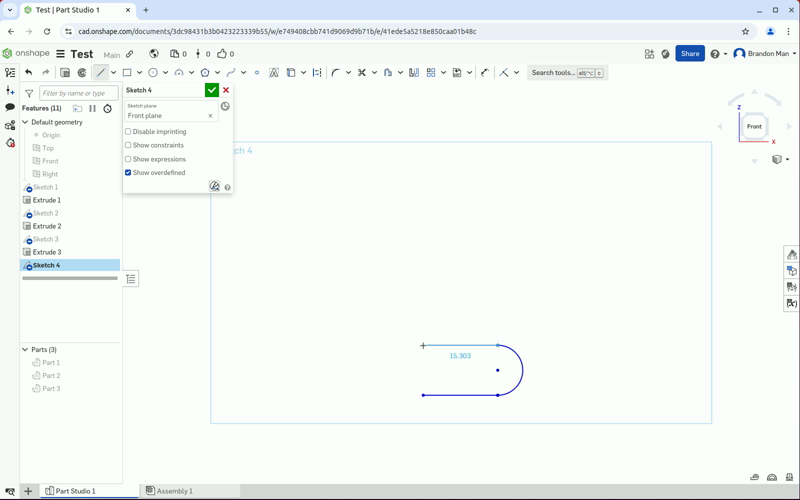
click(423, 345)
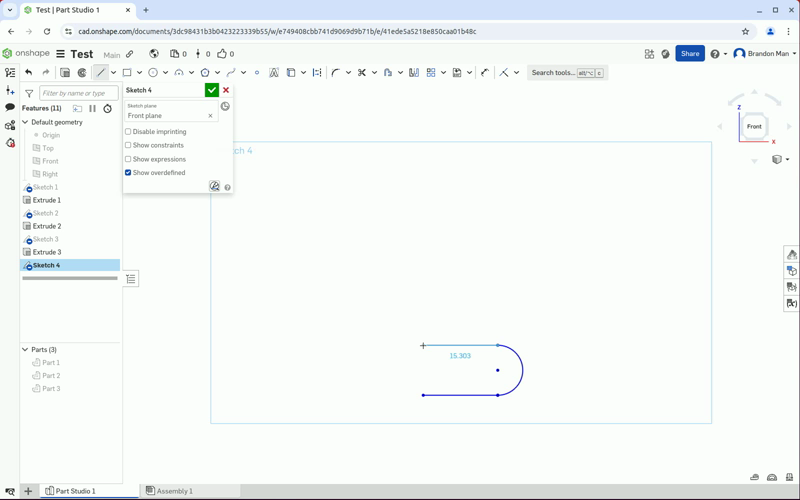
key_up(shift)
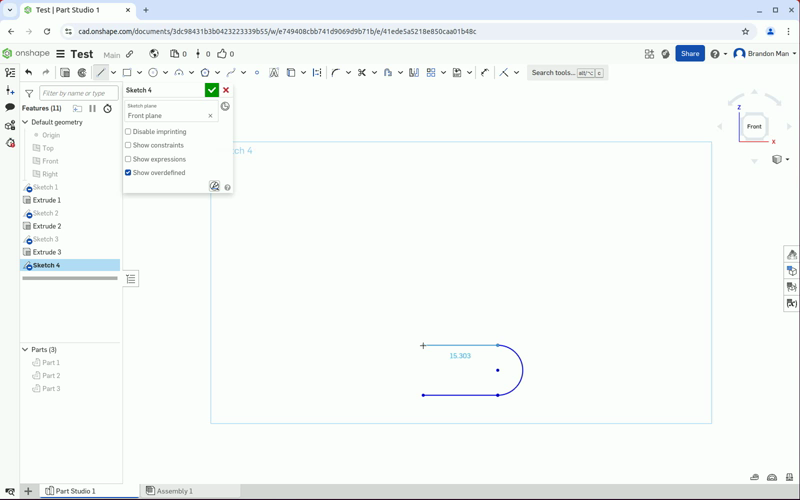
key(esc)
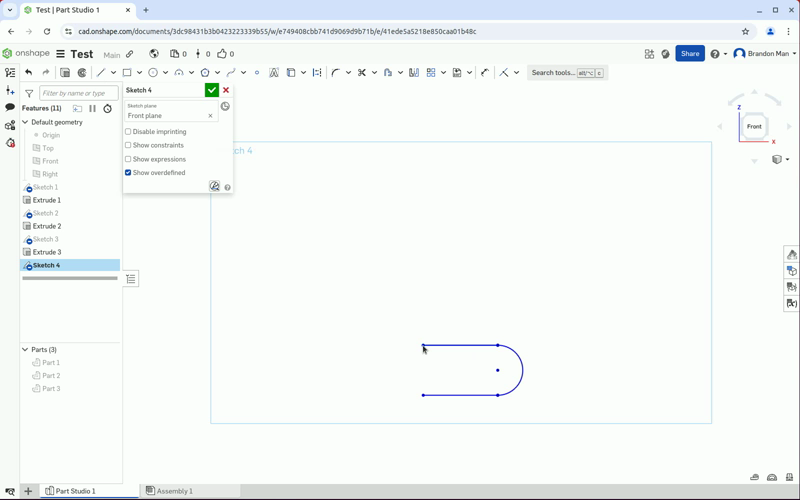
key(a)
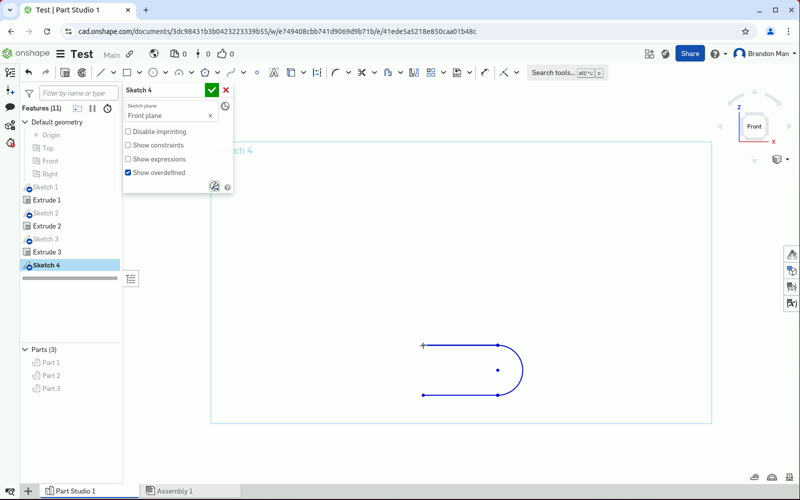
mouse_move(423, 345)
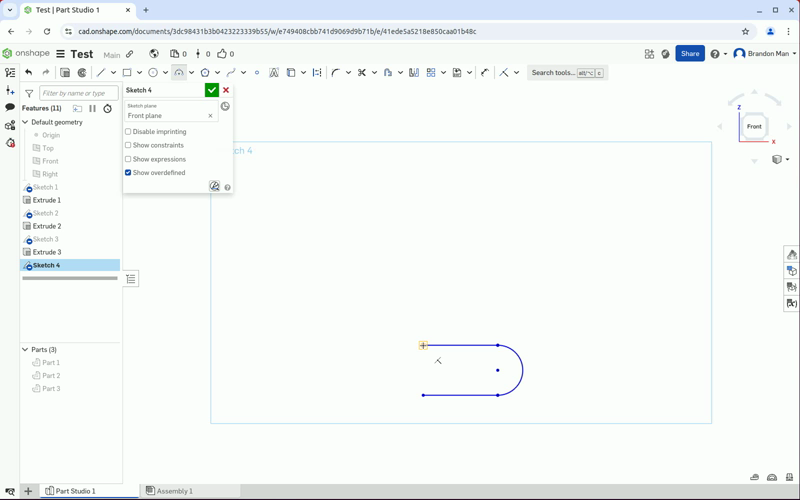
click(423, 345)
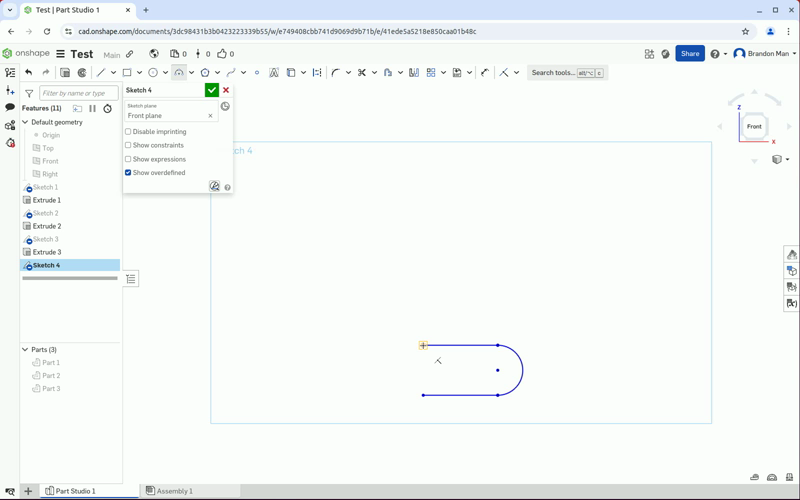
mouse_move(423, 395)
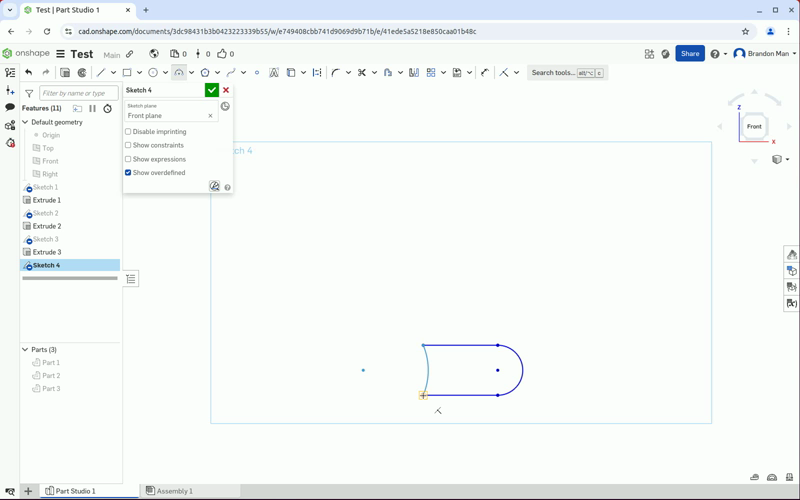
click(423, 395)
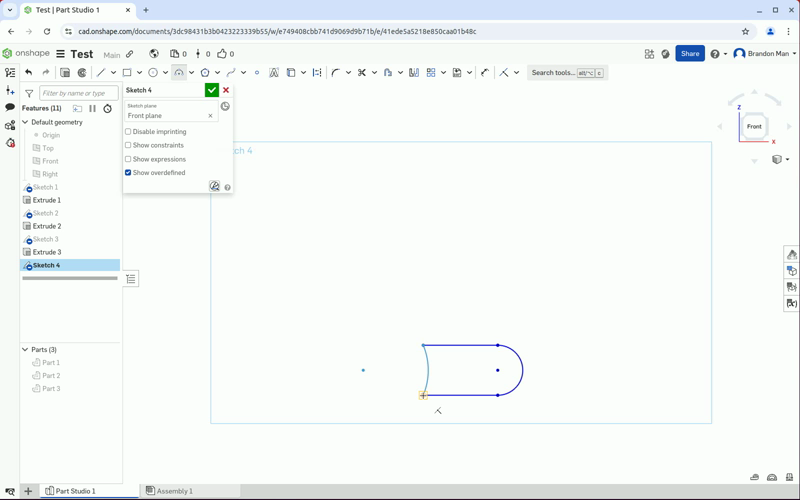
key_down(shift)
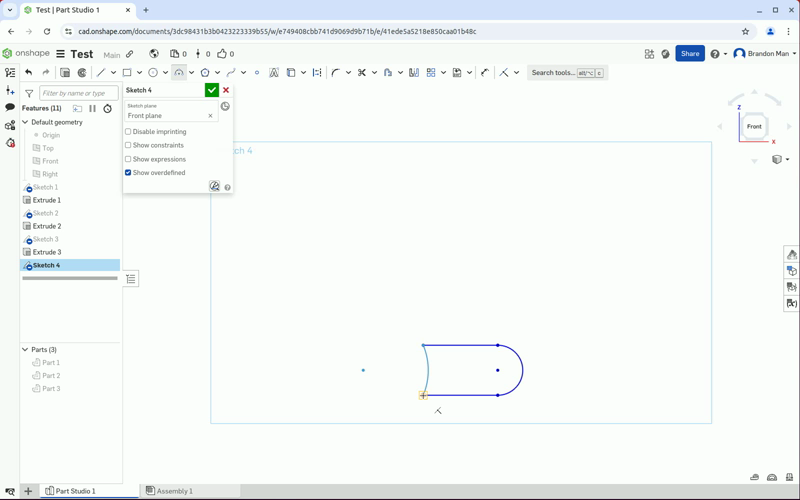
mouse_move(398, 370)
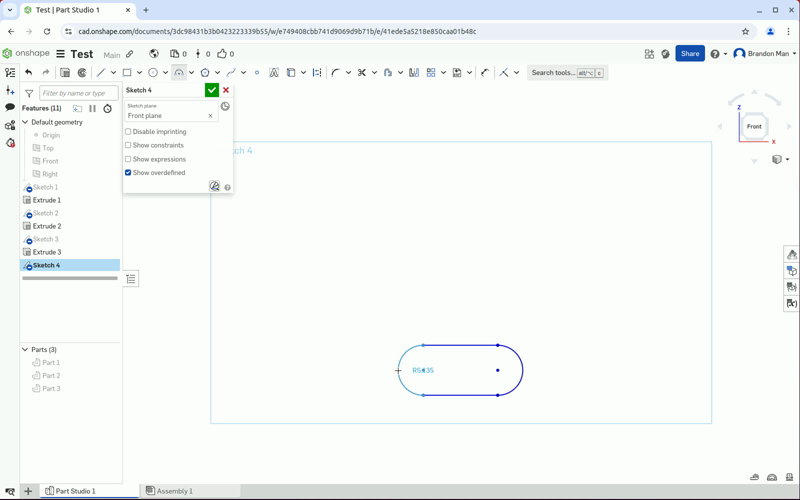
click(398, 370)
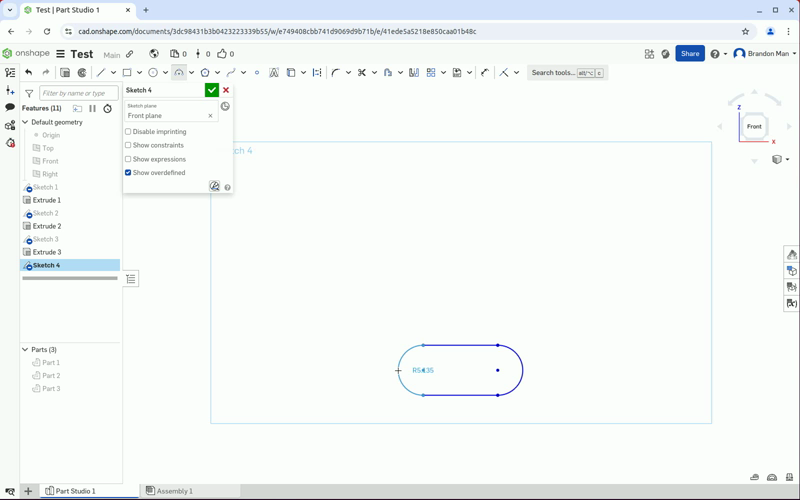
key_up(shift)
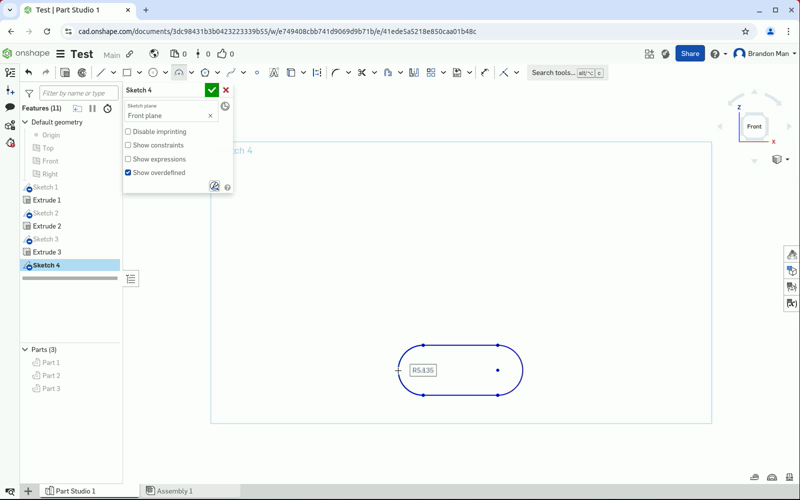
key(esc)
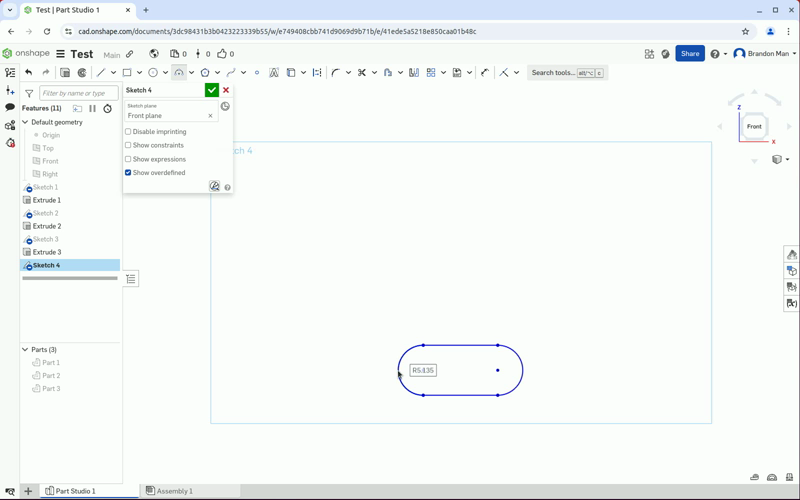
mouse_move(408, 362)
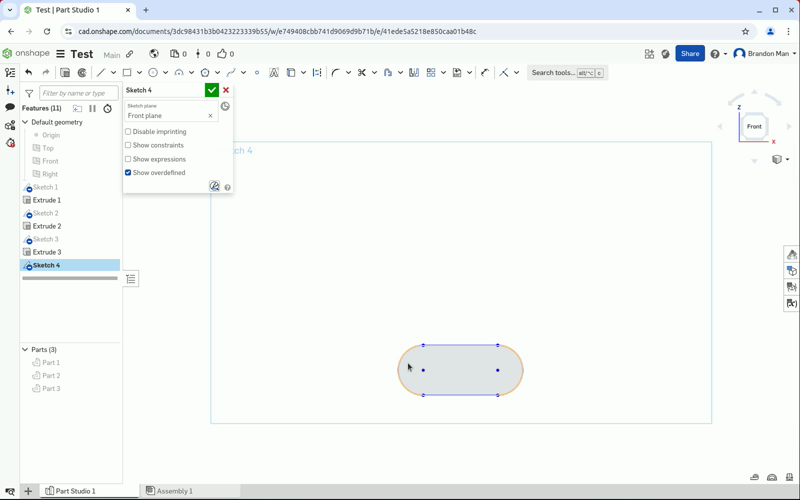
click(408, 362)
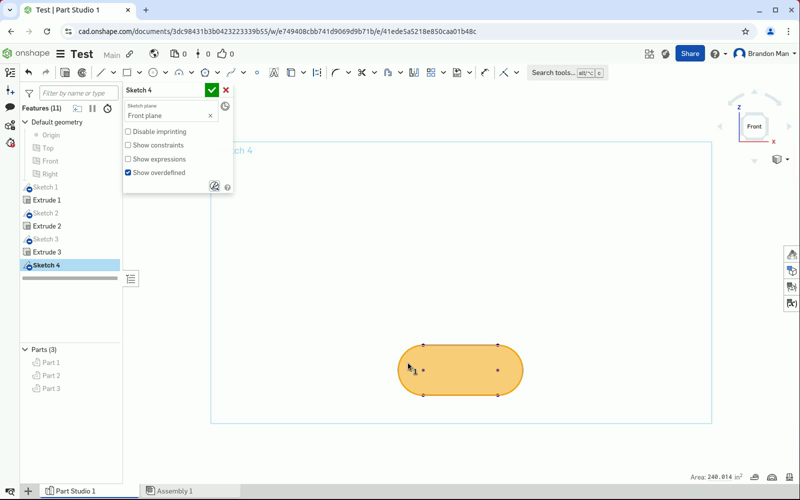
mouse_move(73, 352)
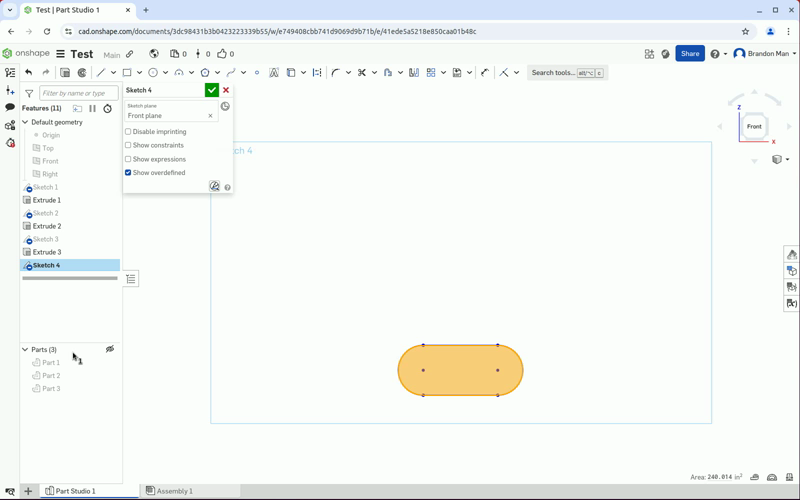
key(shift+y)
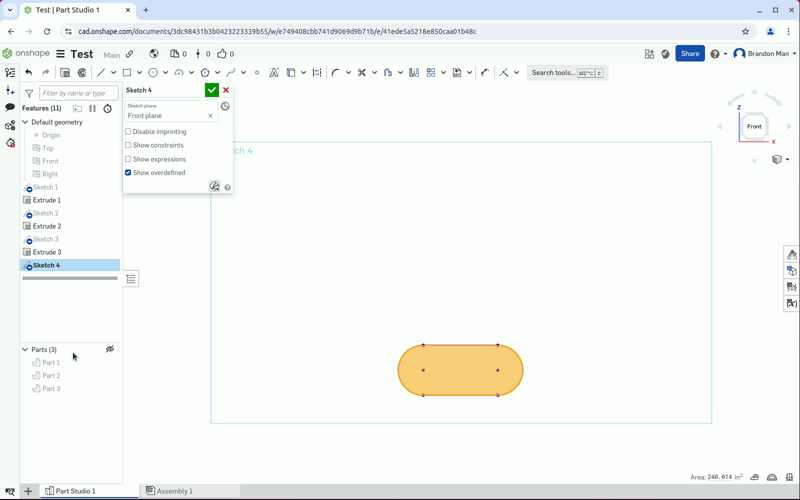
key(shift+e)
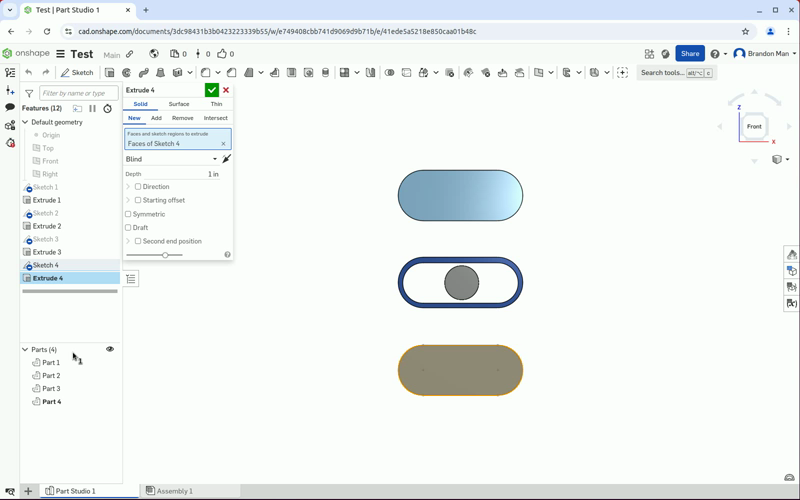
mouse_move(143, 106)
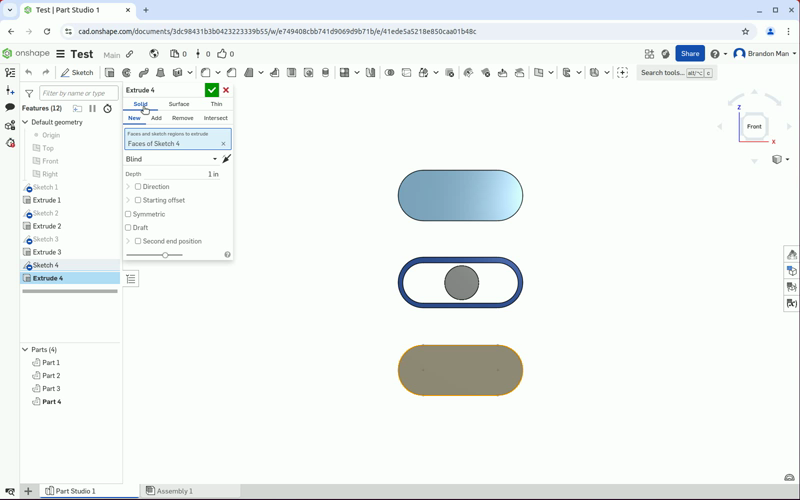
click(143, 106)
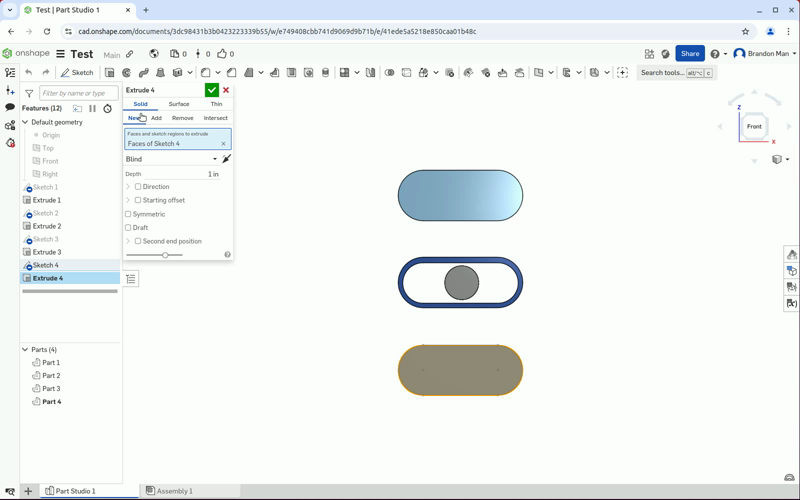
mouse_move(137, 120)
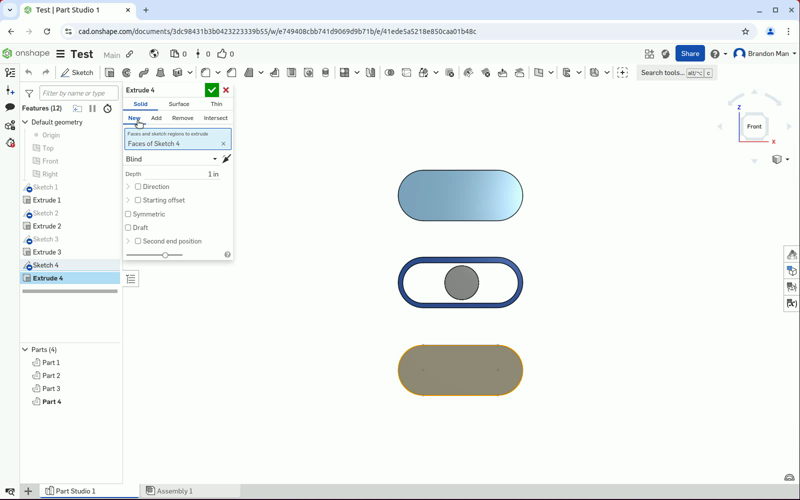
click(137, 120)
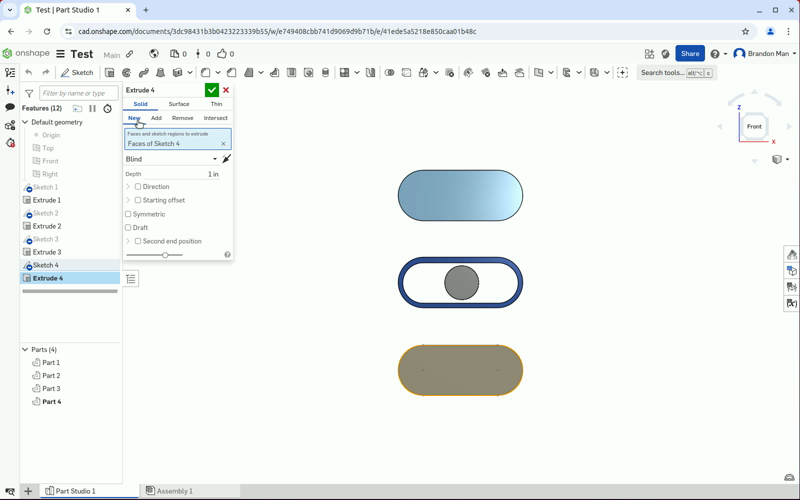
key(tab, 4)
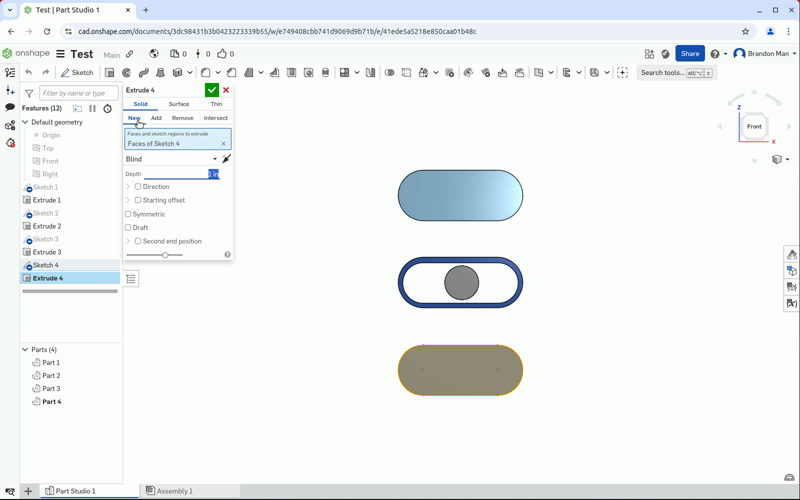
text(5.055)
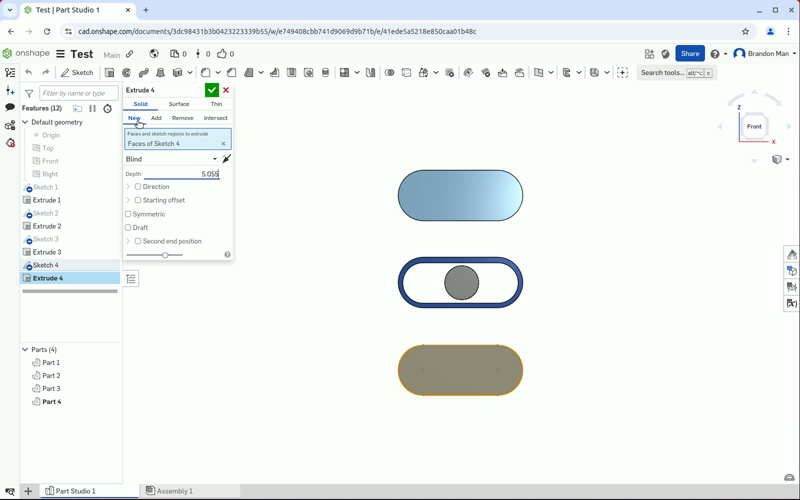
key(enter)
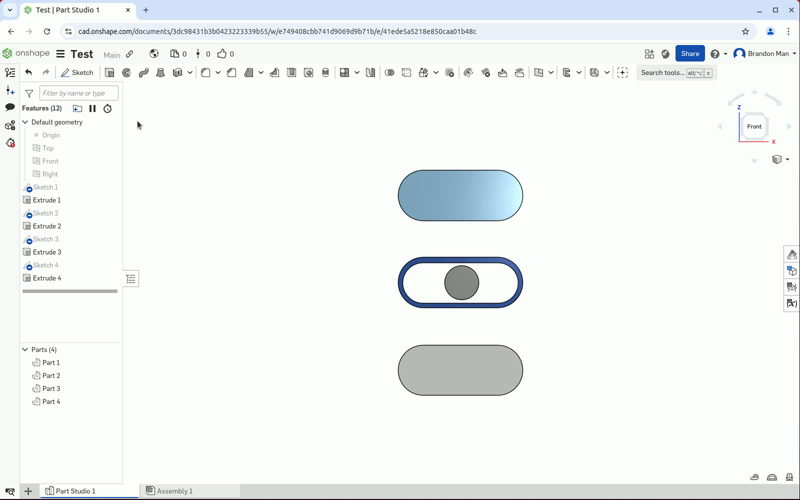
key(shift+h)
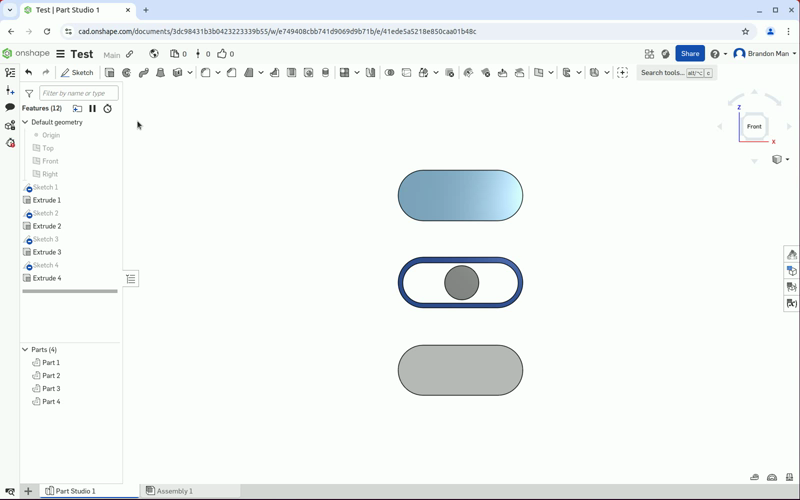
key(shift+h)
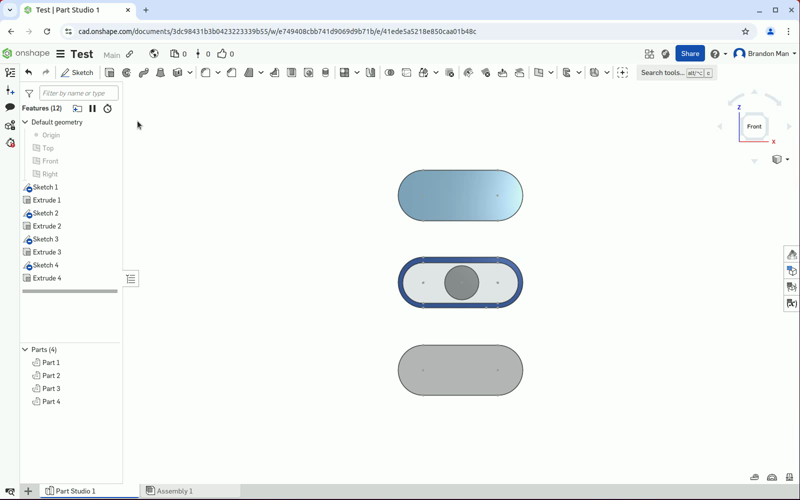
key(shift+7)
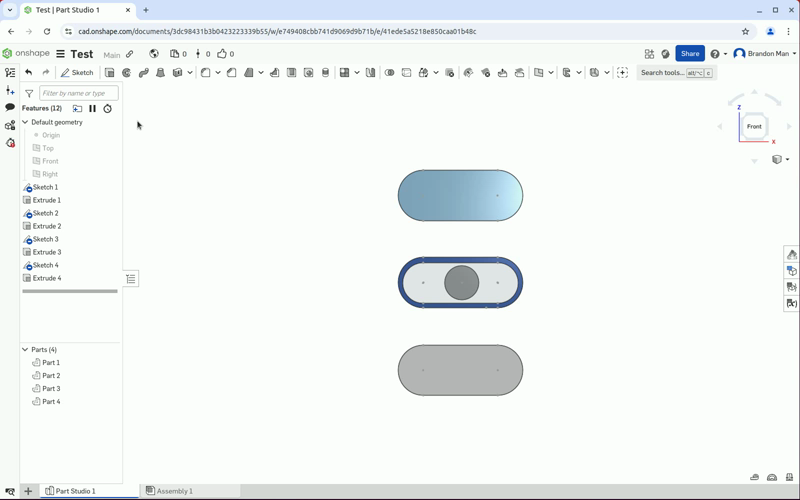
key(left, 2)
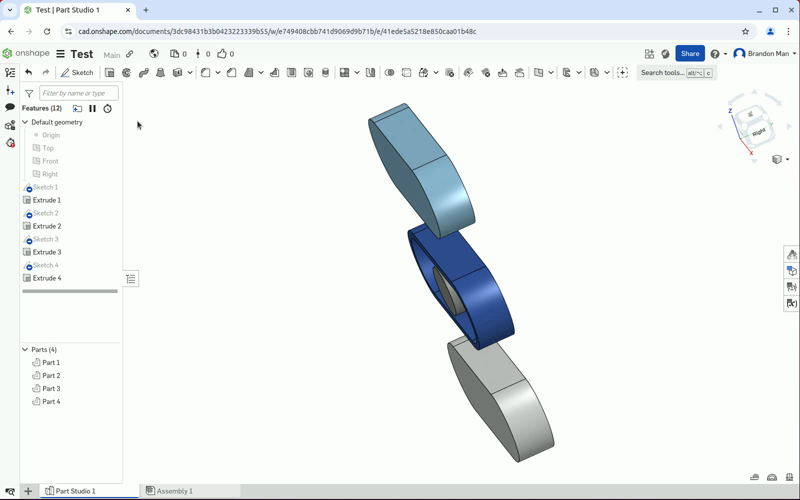
key(down, 2)
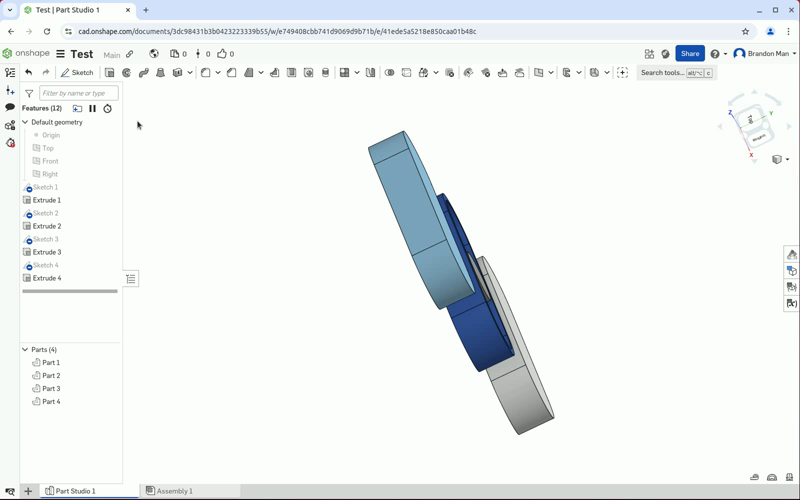
key(up, 2)
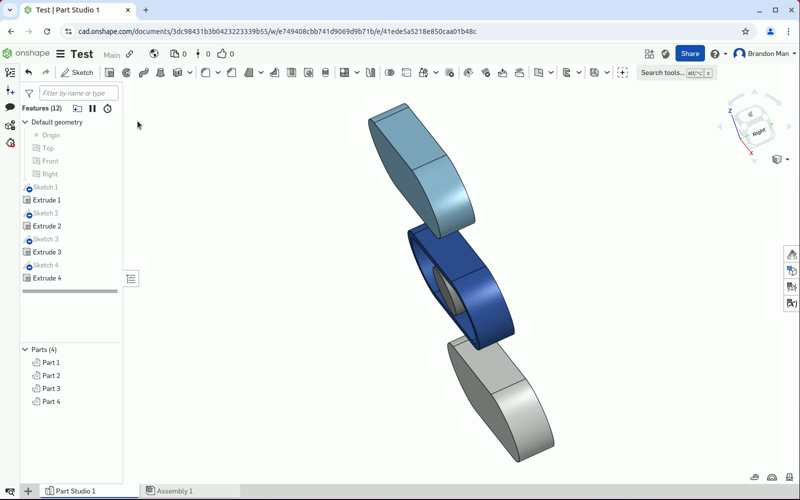
key(right, 2)
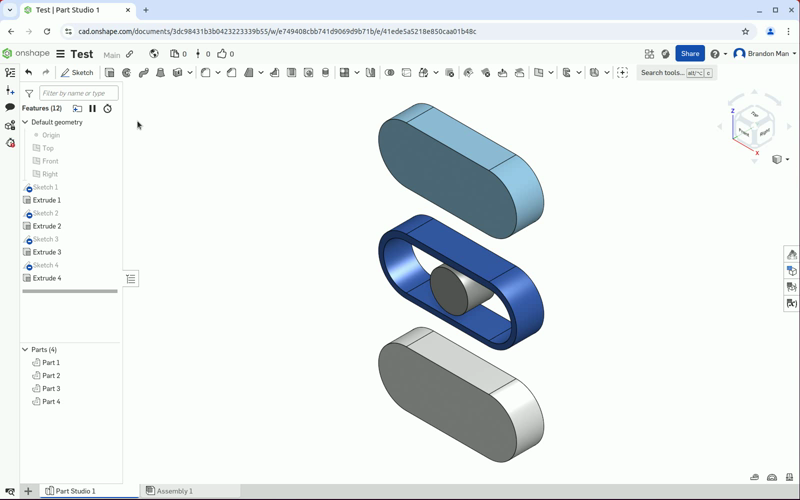
mouse_move(73, 189)
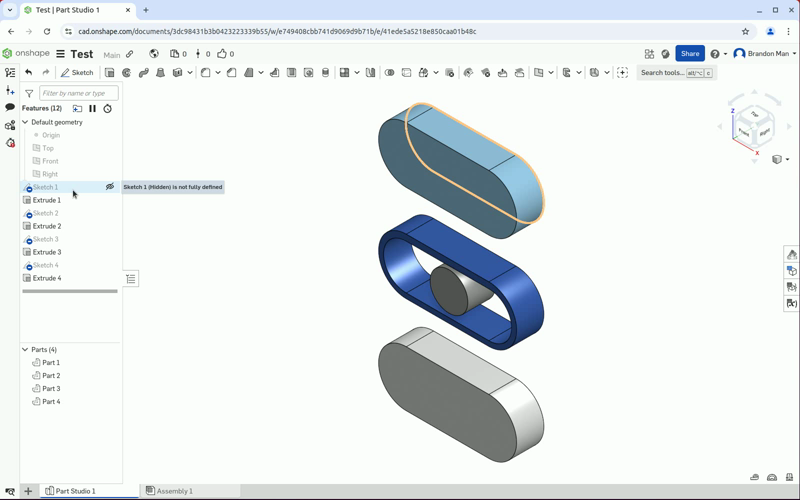
click(73, 189)